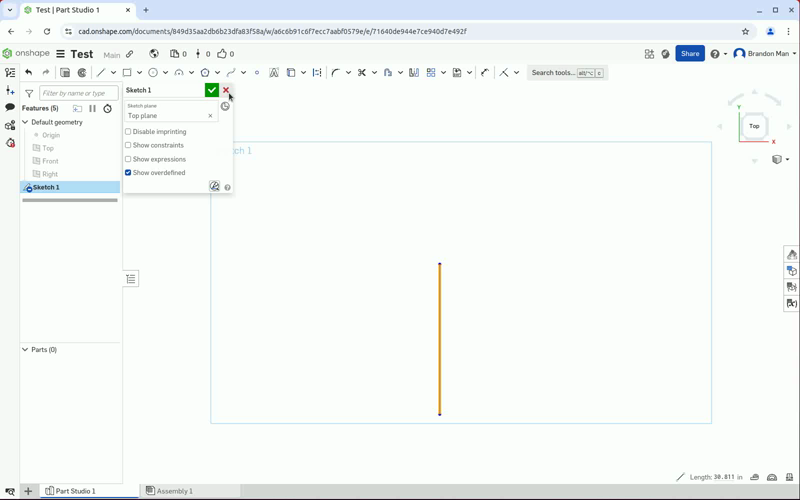
key(shift+h)
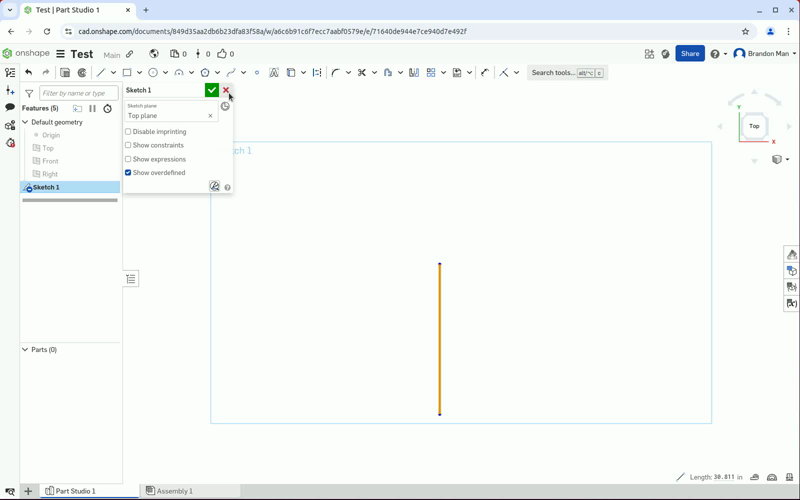
key(shift+s)
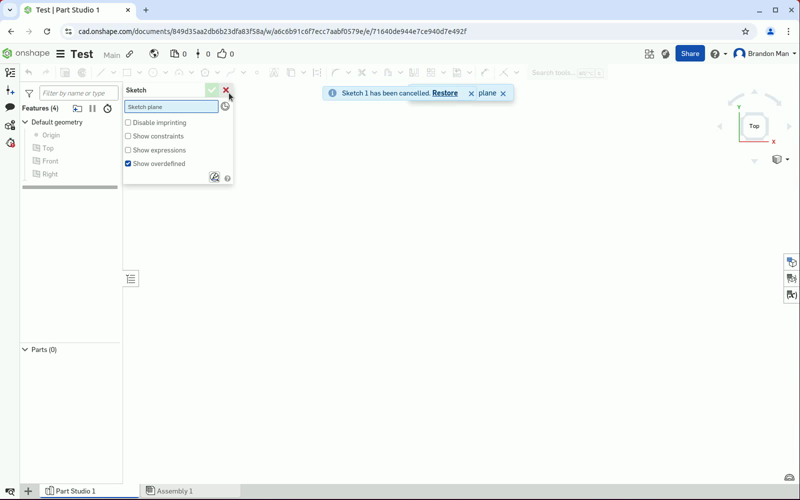
mouse_move(73, 150)
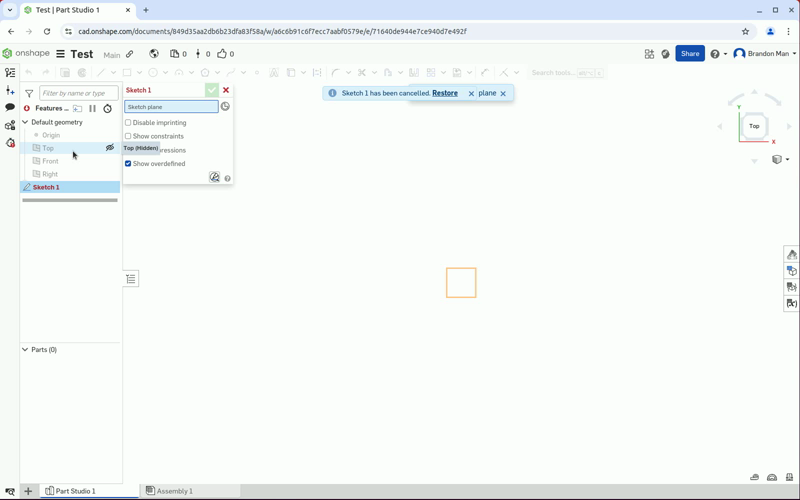
click(73, 150)
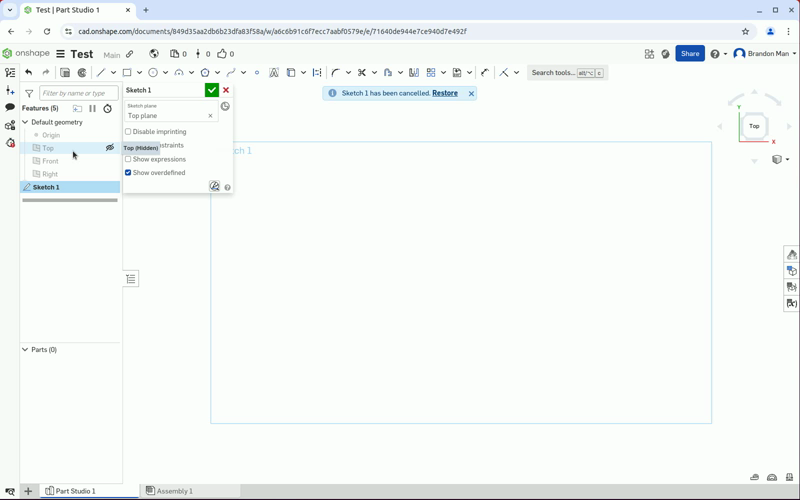
mouse_move(73, 352)
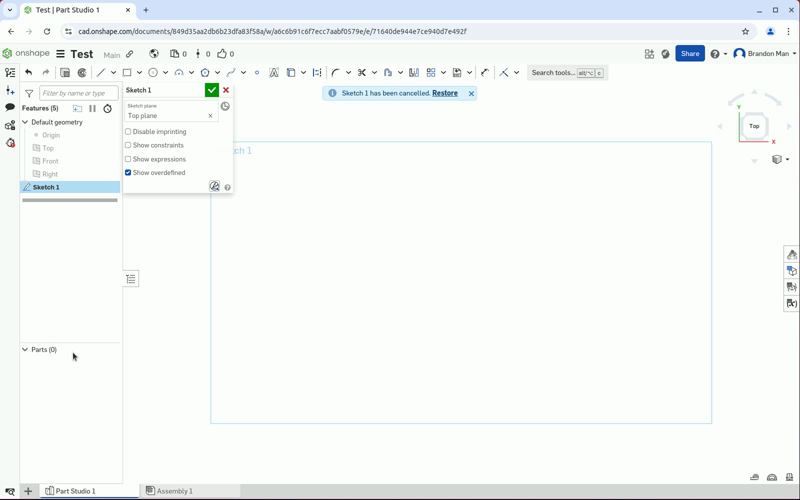
key(y)
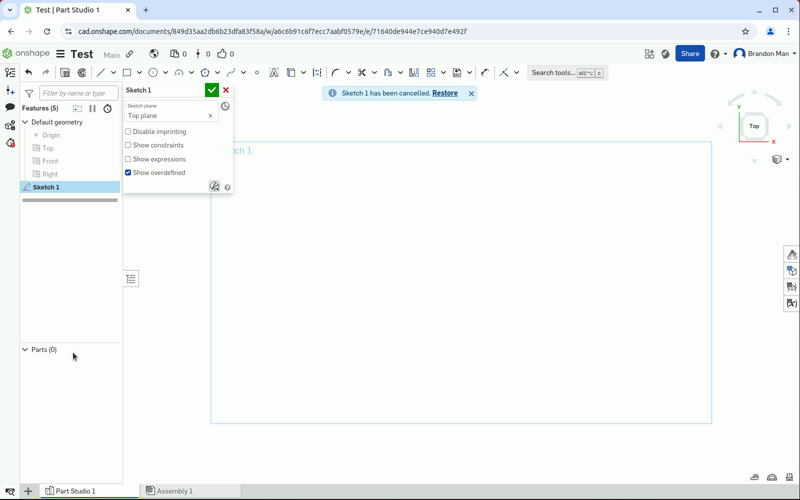
key(c)
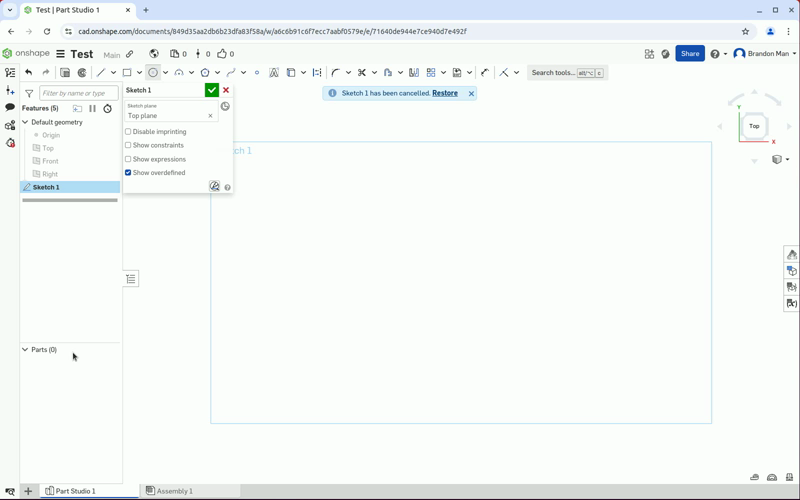
key_down(shift)
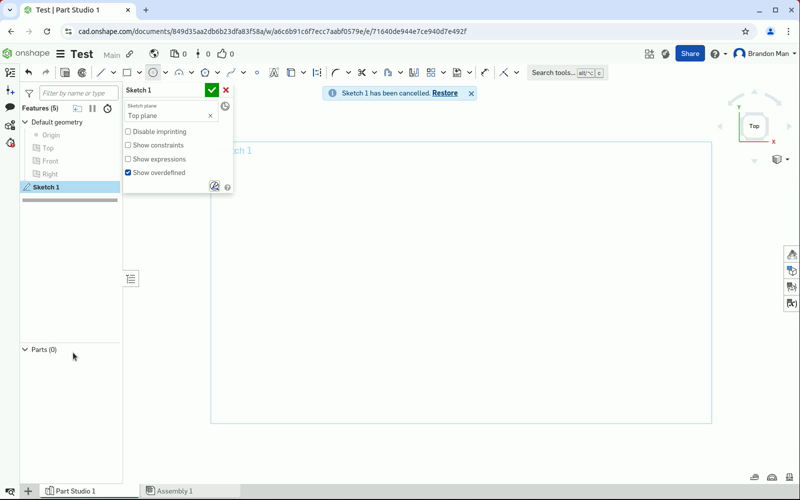
mouse_move(461, 282)
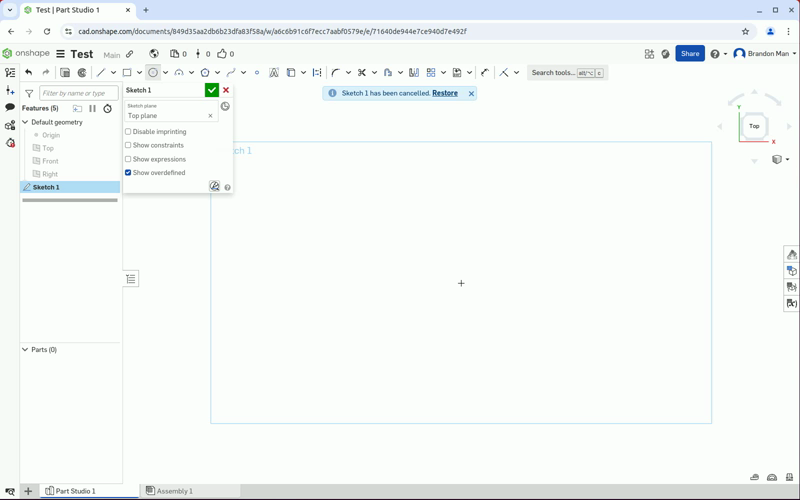
click(461, 282)
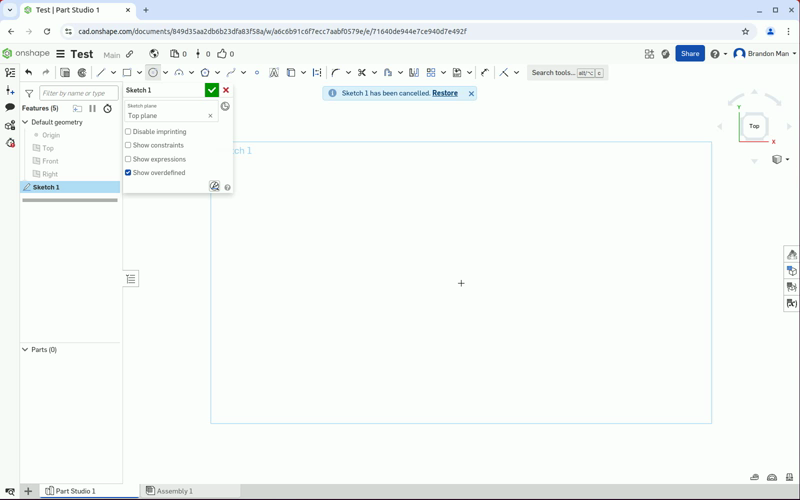
key_up(shift)
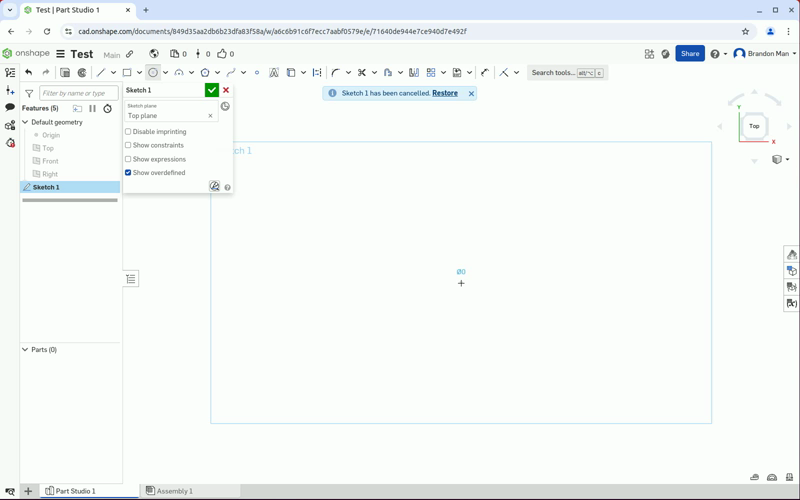
mouse_move(574, 282)
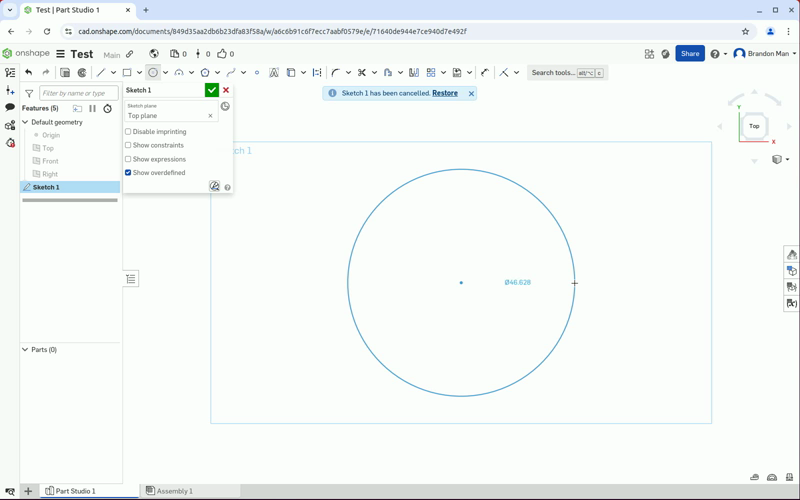
click(574, 282)
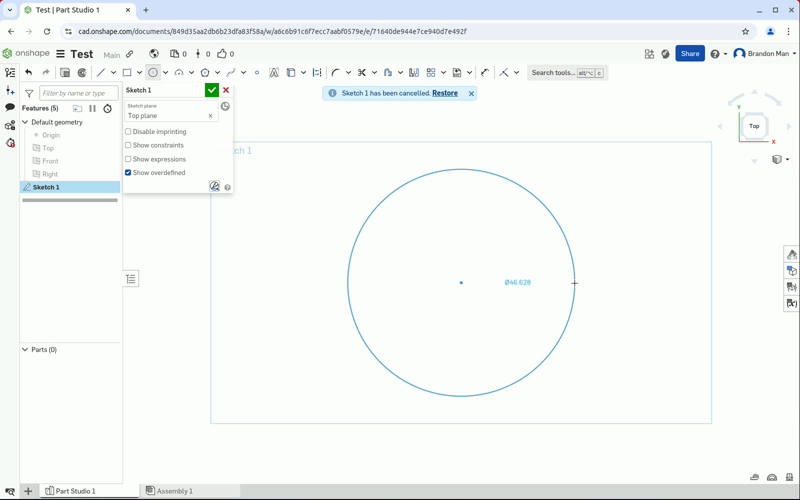
key(esc)
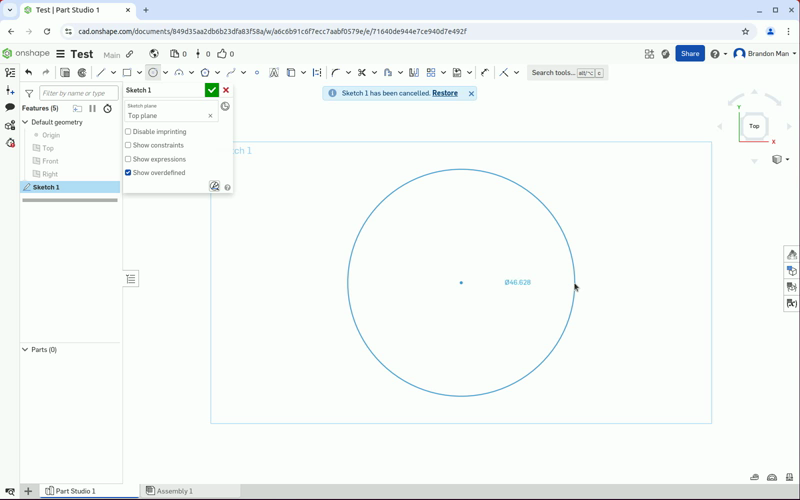
mouse_move(446, 240)
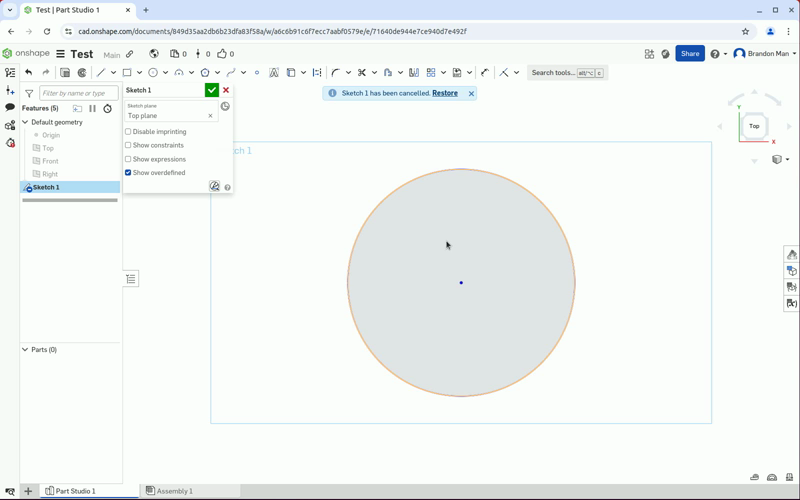
click(446, 240)
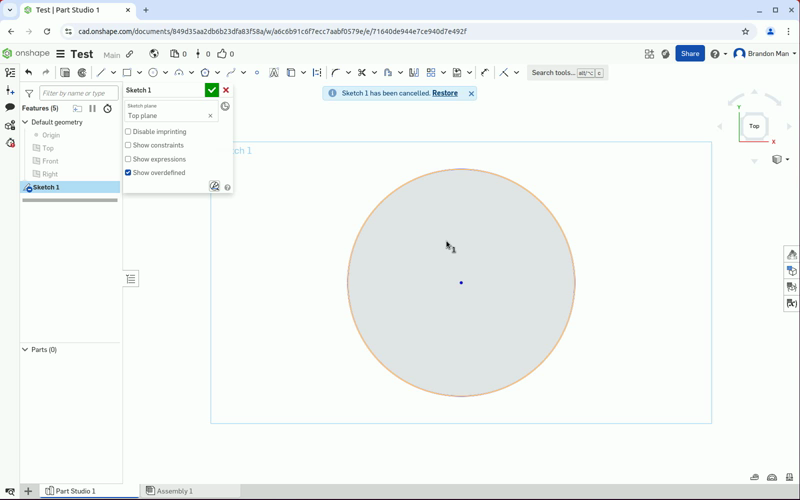
mouse_move(73, 352)
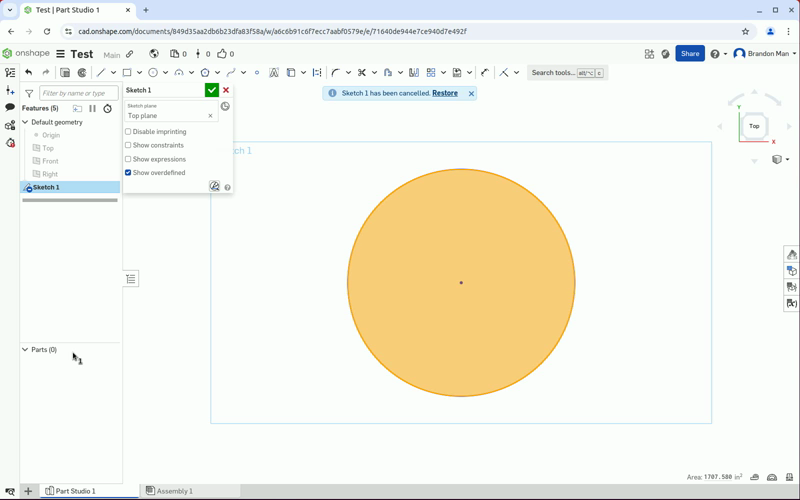
key(shift+y)
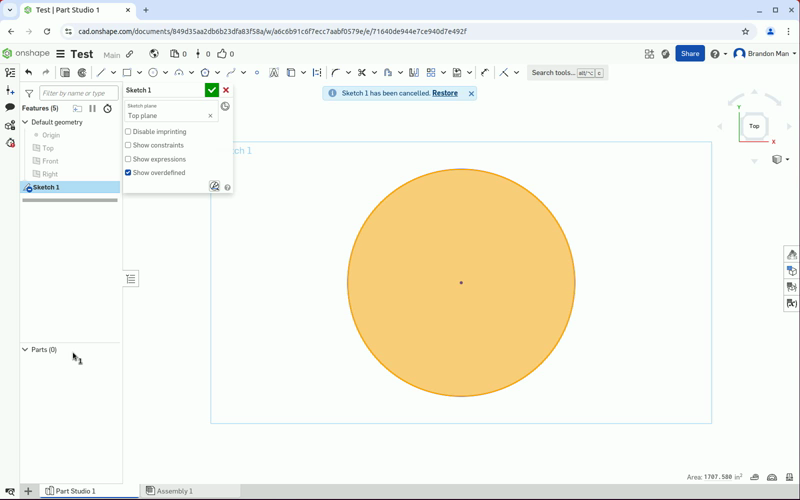
key(shift+e)
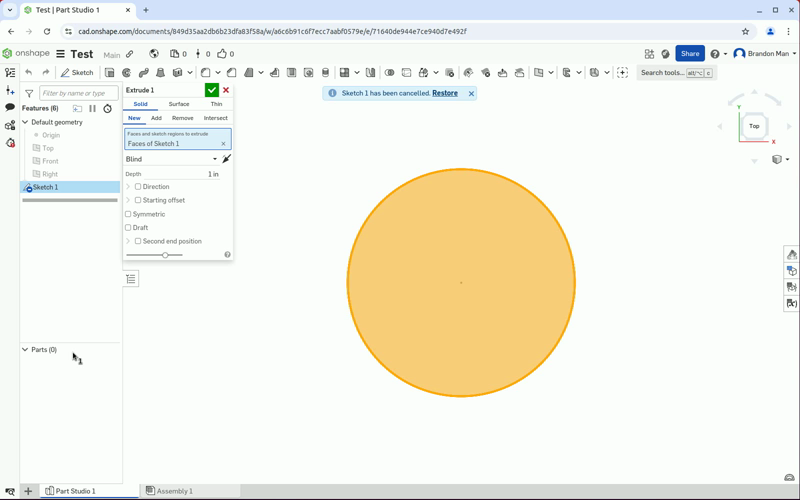
mouse_move(143, 106)
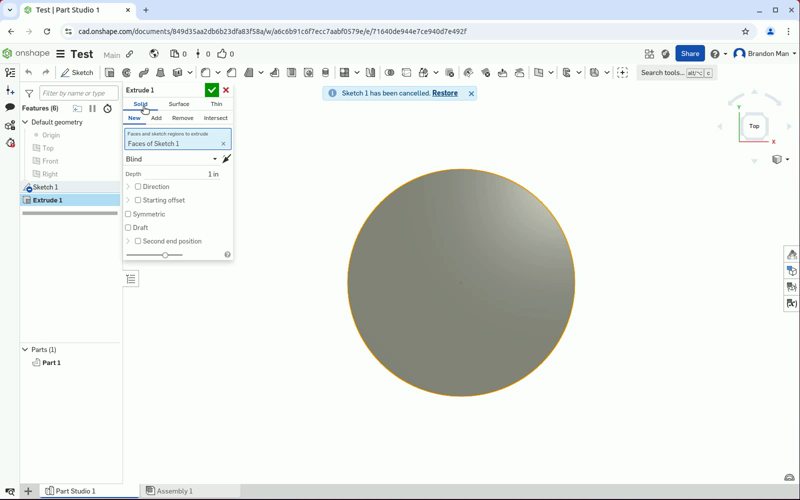
click(143, 106)
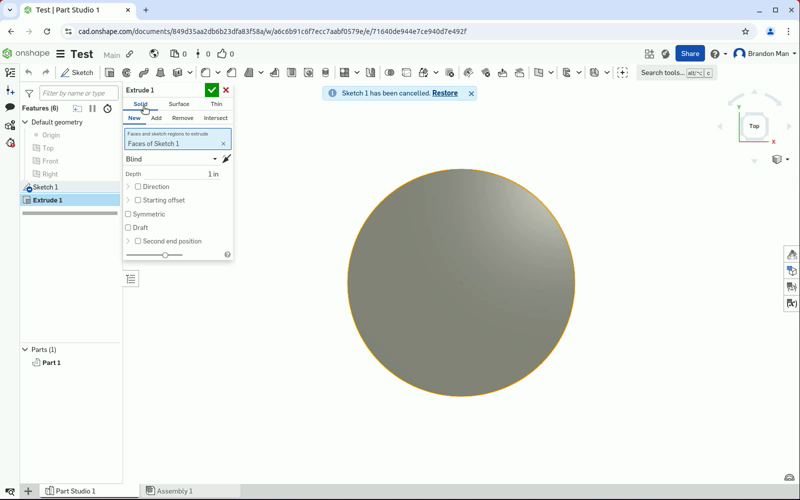
mouse_move(137, 120)
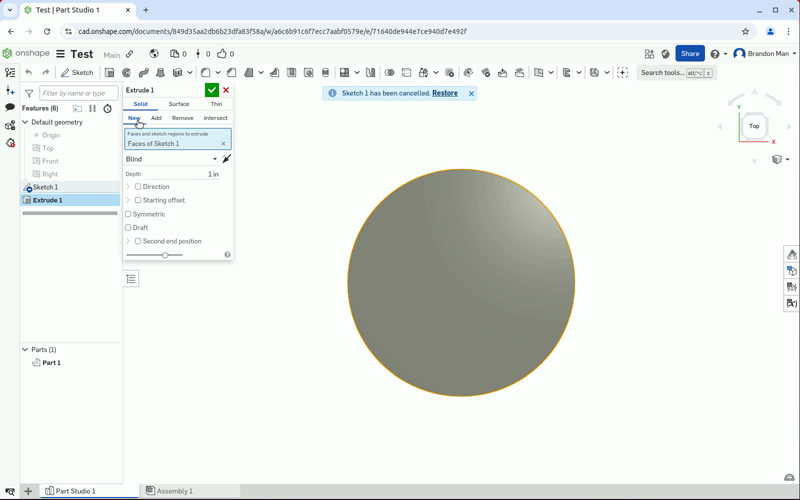
click(137, 120)
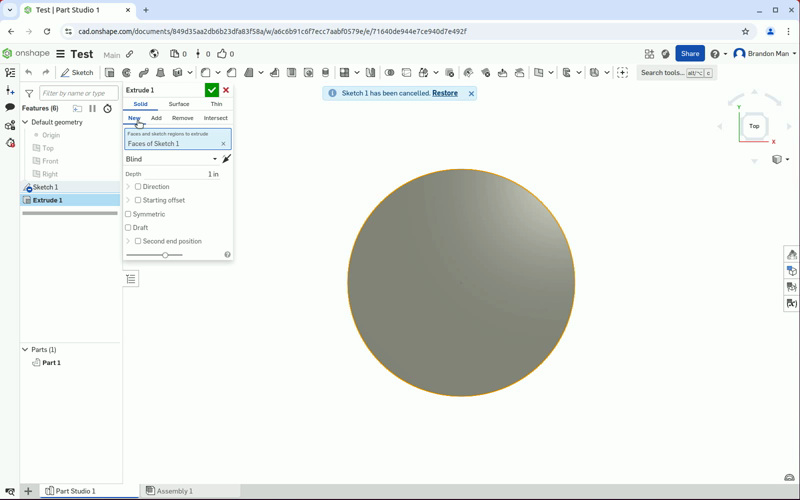
key(tab, 4)
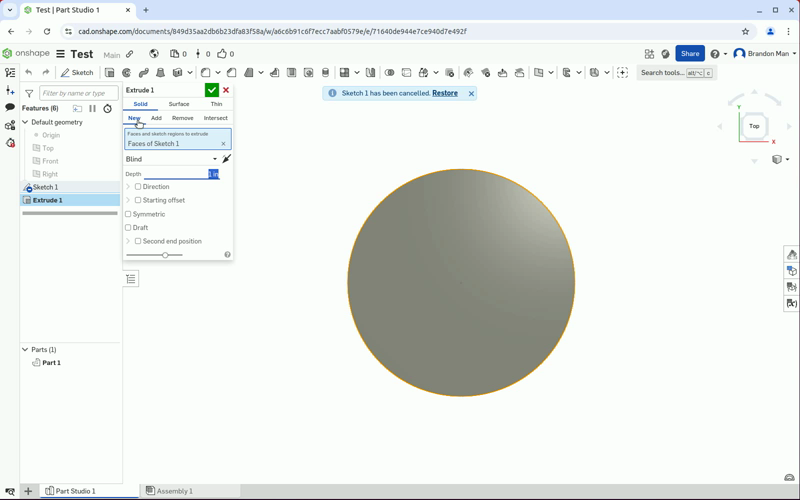
text(1.926)
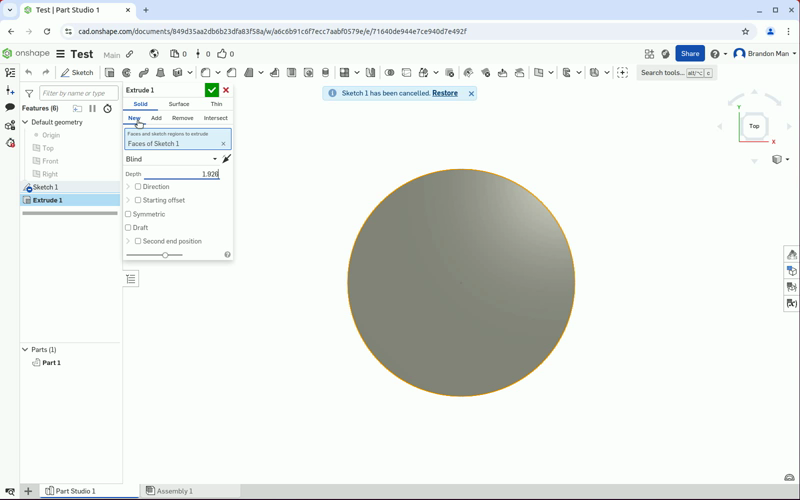
key(enter)
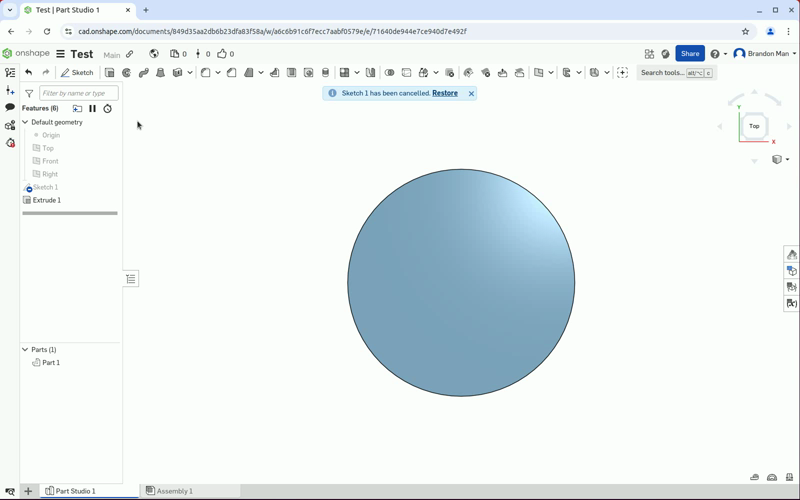
key(shift+h)
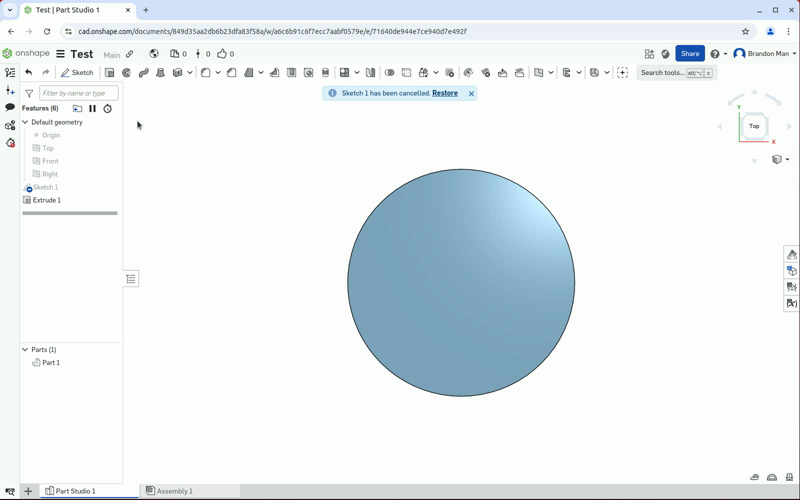
key(shift+h)
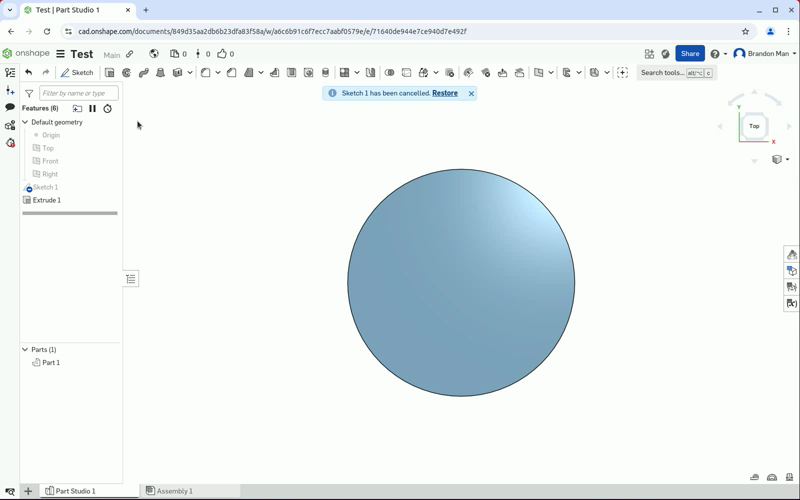
mouse_move(73, 189)
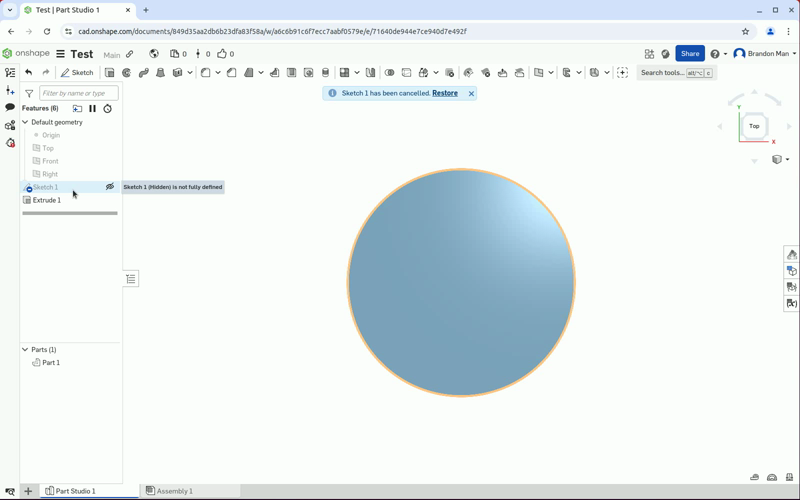
click(73, 189)
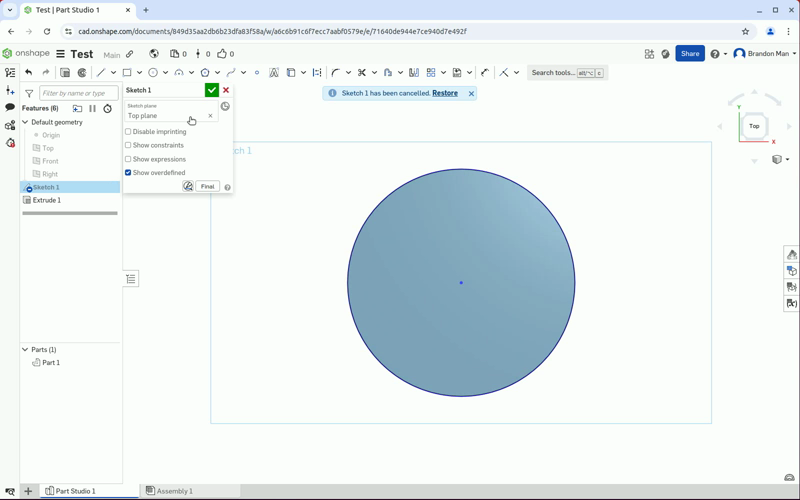
mouse_move(229, 92)
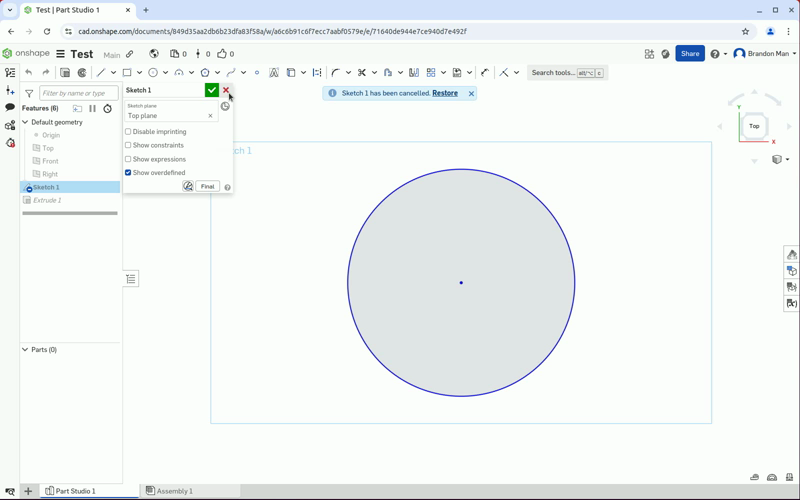
click(229, 92)
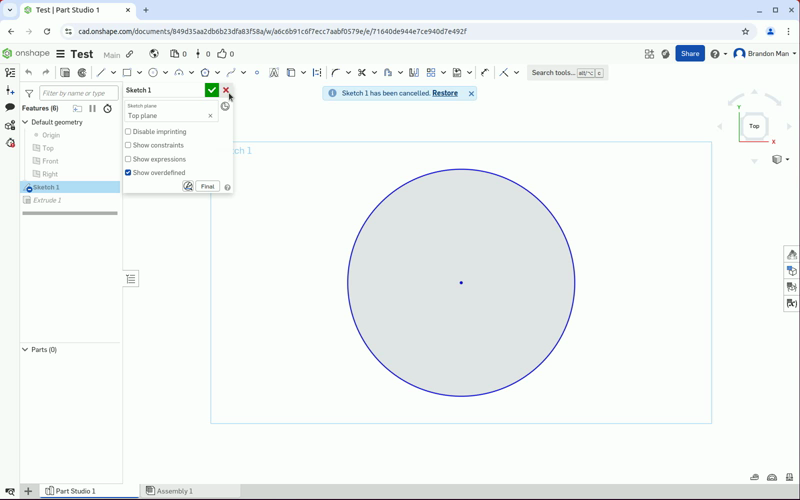
key(shift+s)
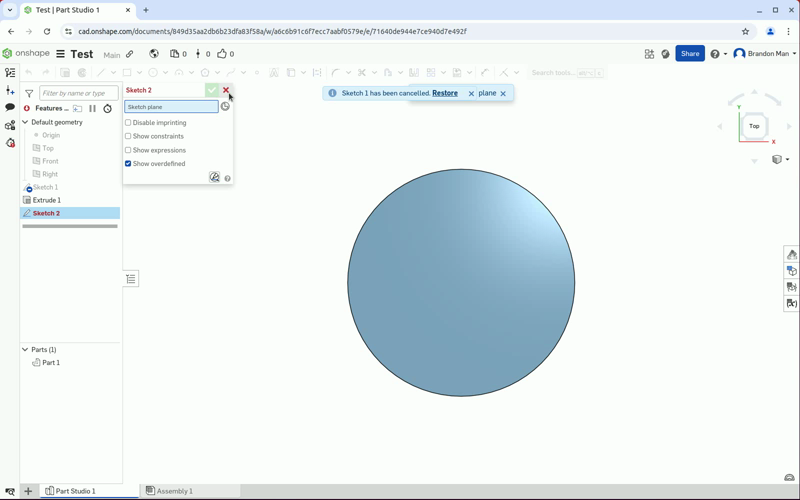
mouse_move(73, 150)
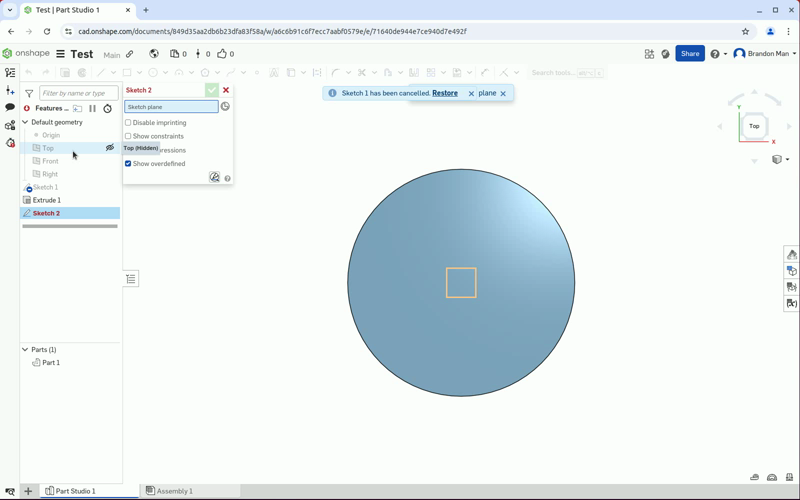
click(73, 150)
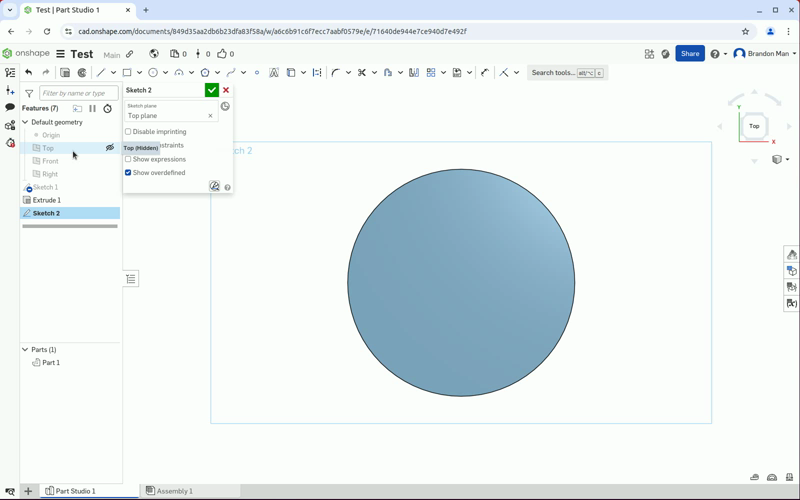
mouse_move(73, 352)
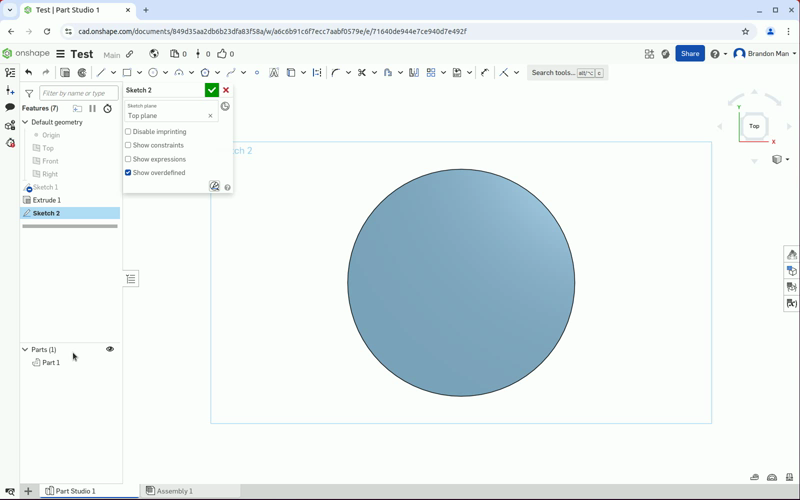
key(y)
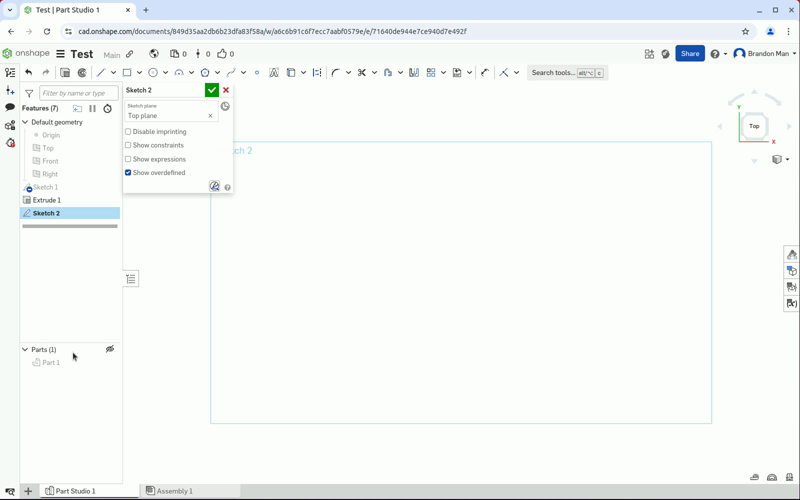
key(c)
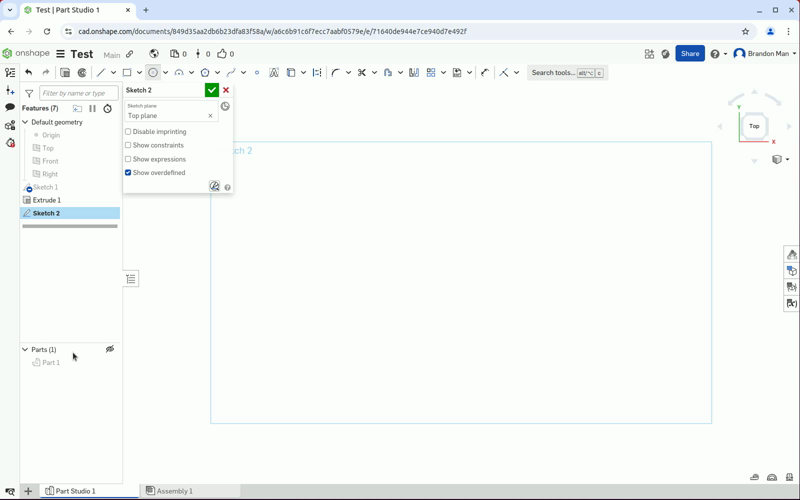
key_down(shift)
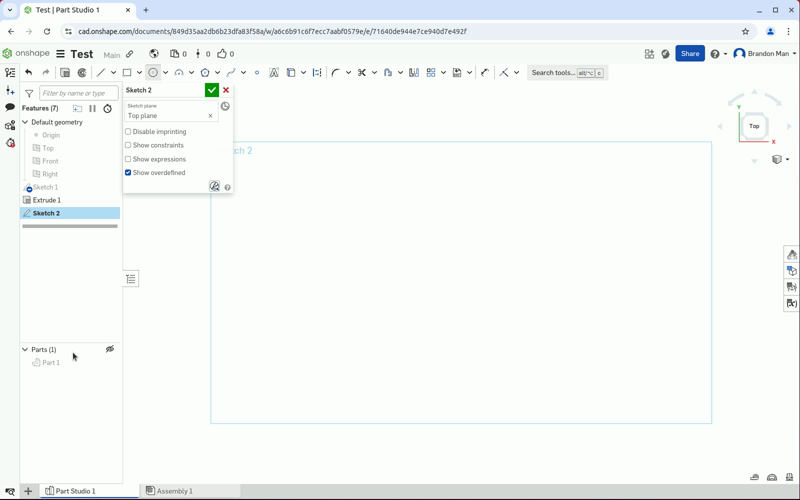
mouse_move(460, 282)
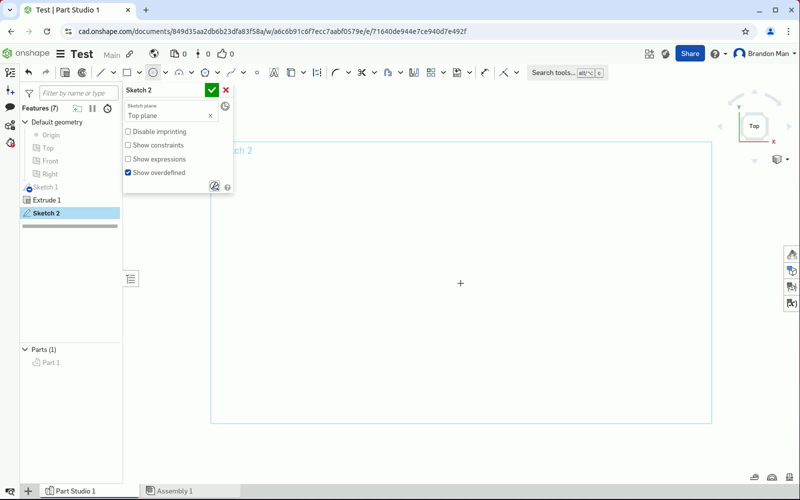
click(460, 282)
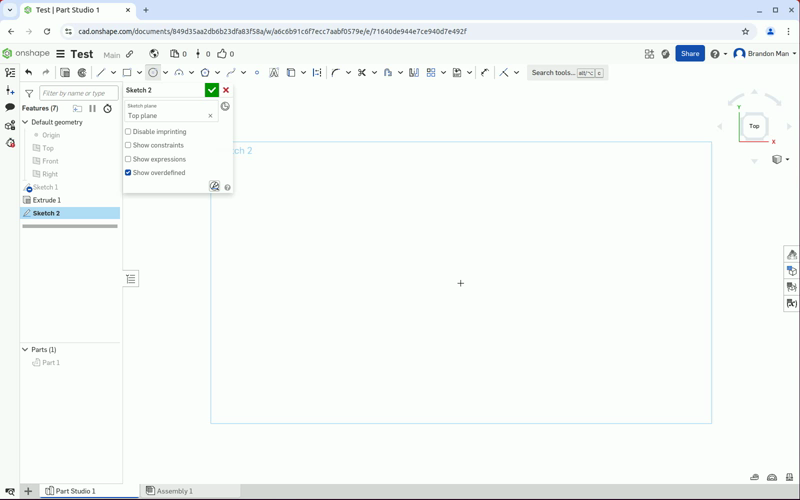
key_up(shift)
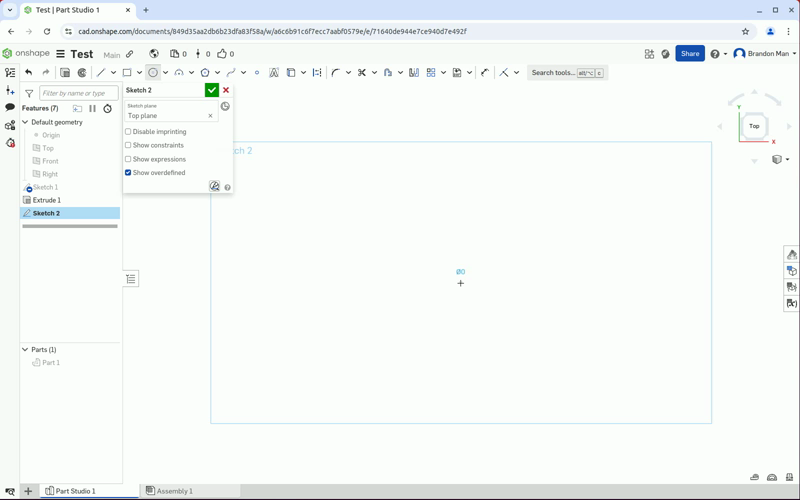
mouse_move(561, 282)
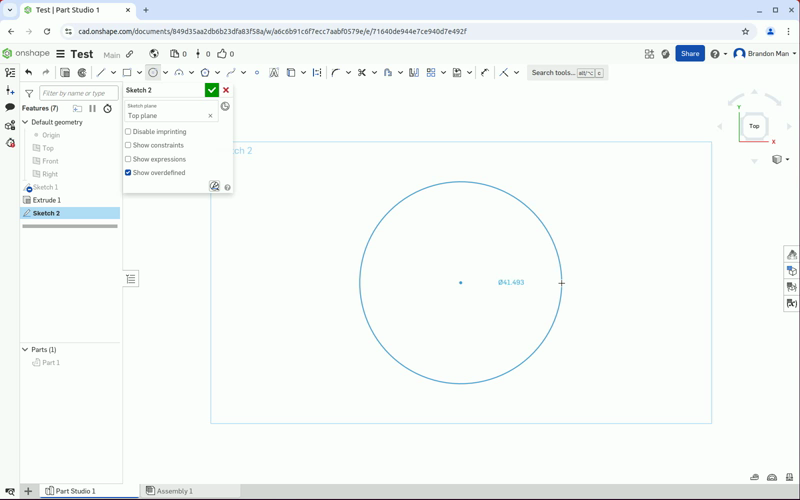
click(561, 282)
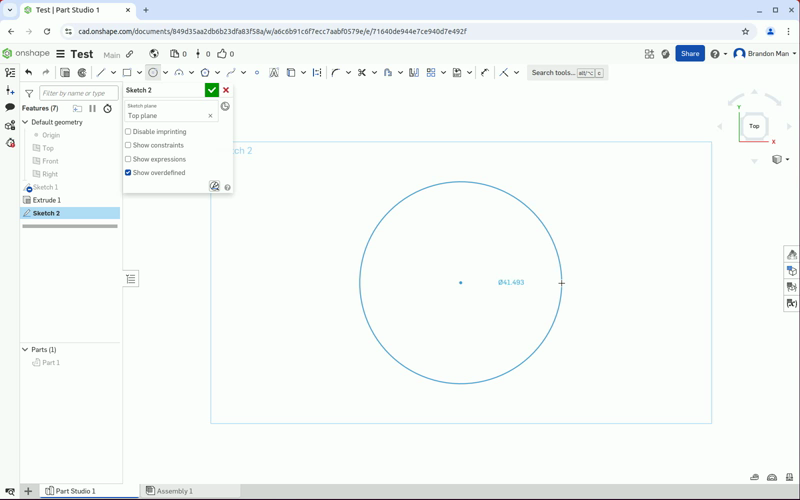
key(esc)
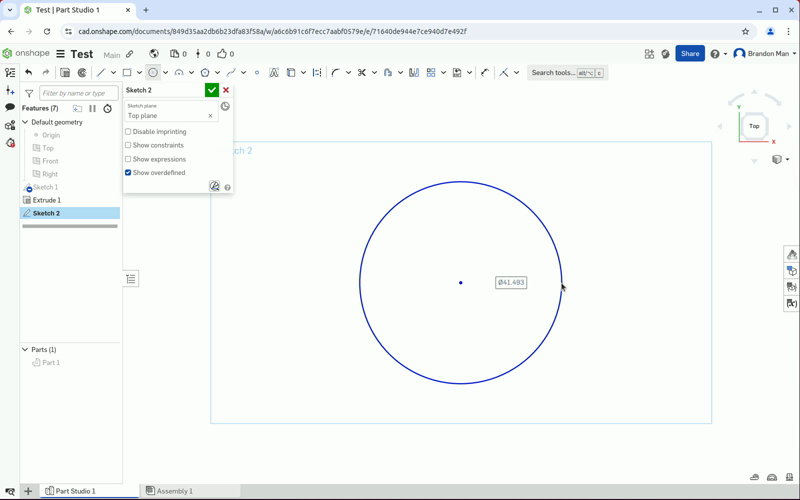
key(c)
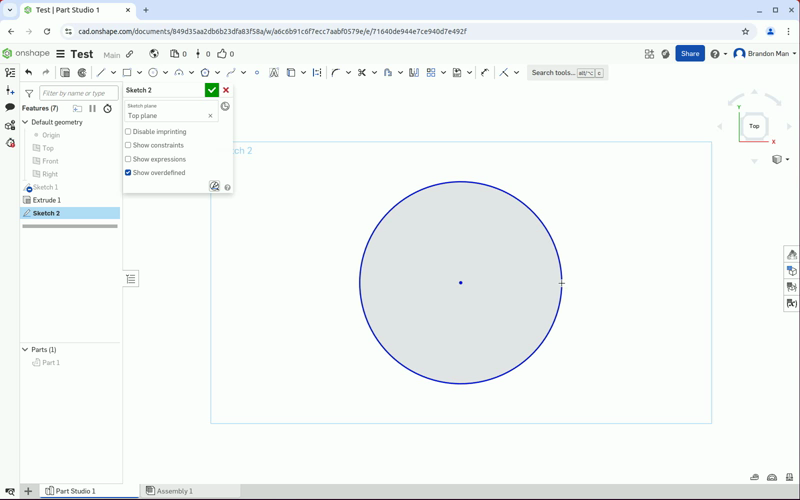
key_down(shift)
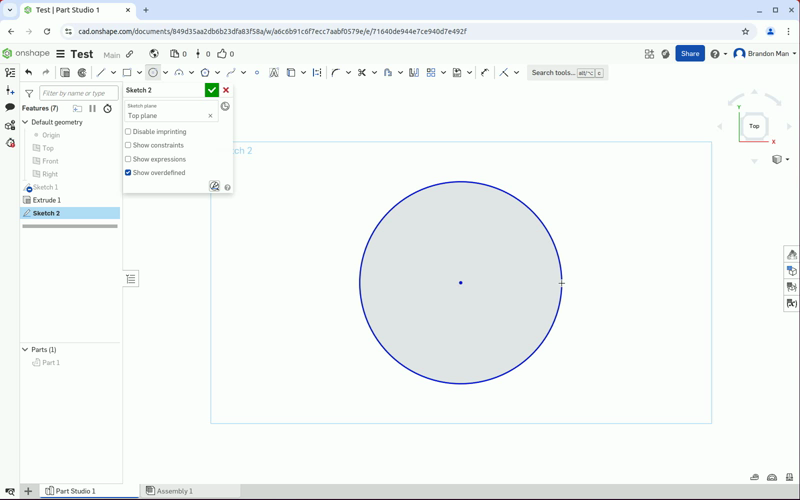
mouse_move(460, 282)
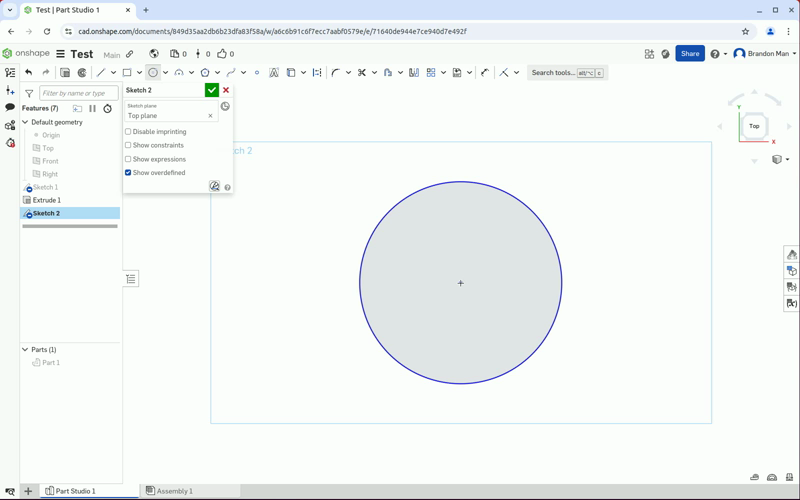
click(460, 282)
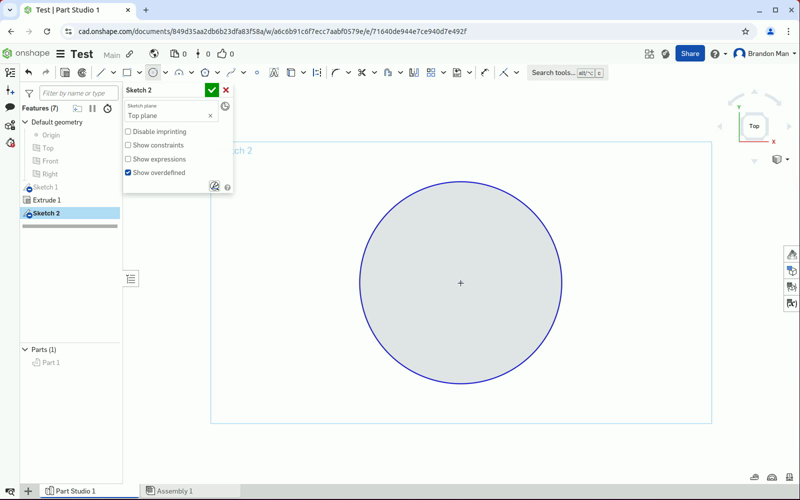
key_up(shift)
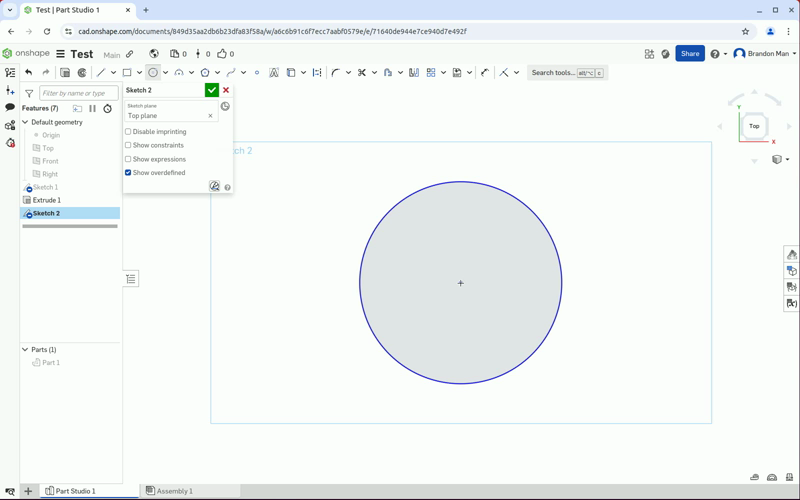
mouse_move(551, 282)
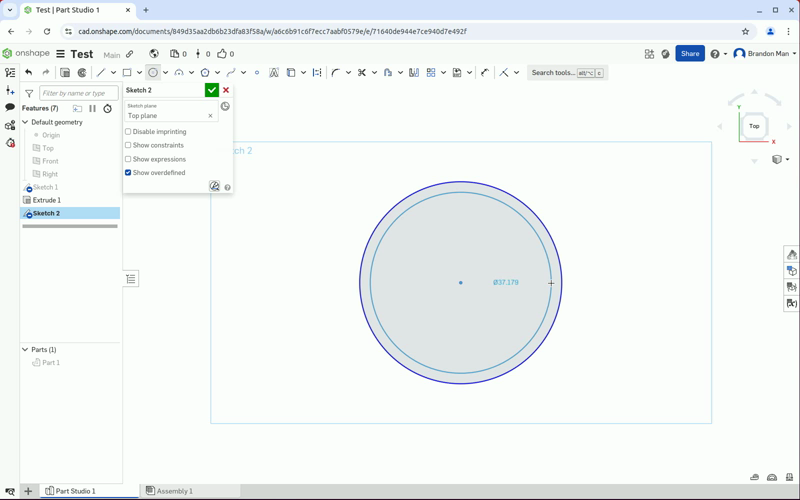
click(551, 282)
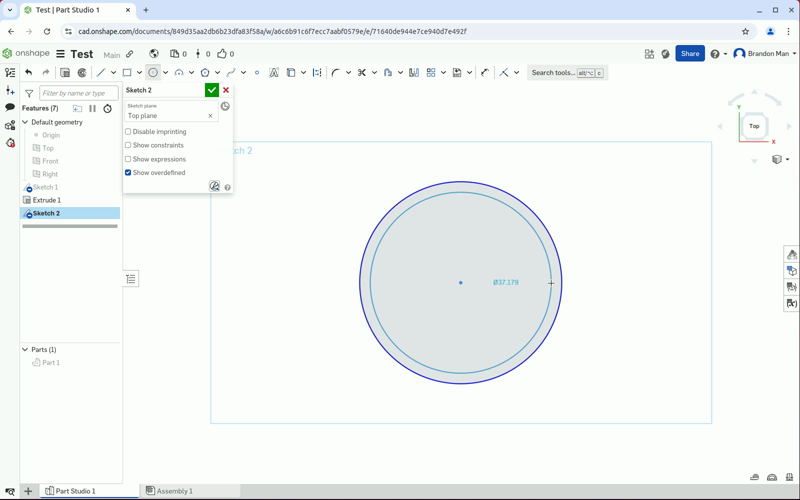
key(esc)
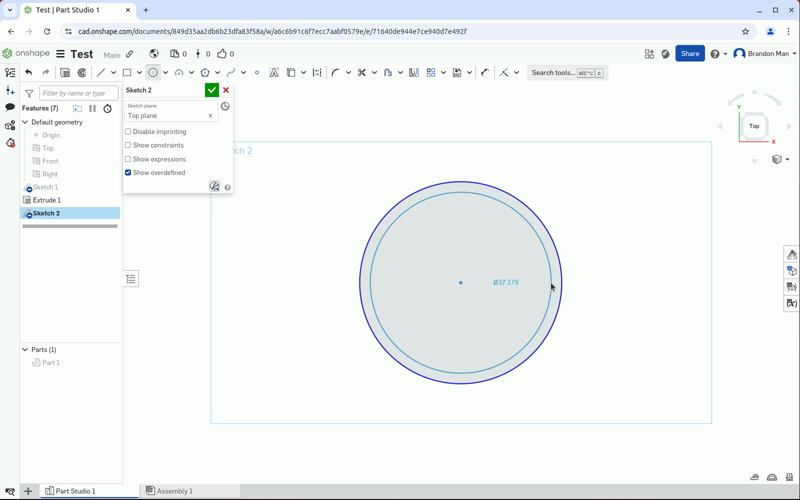
mouse_move(459, 377)
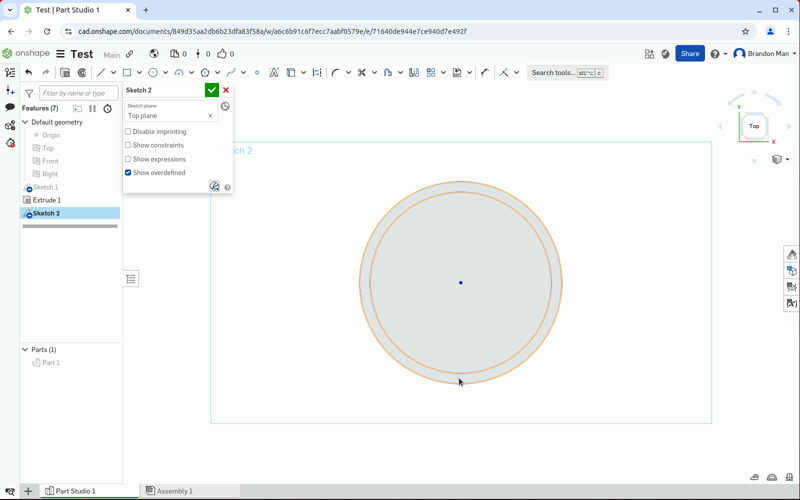
click(459, 377)
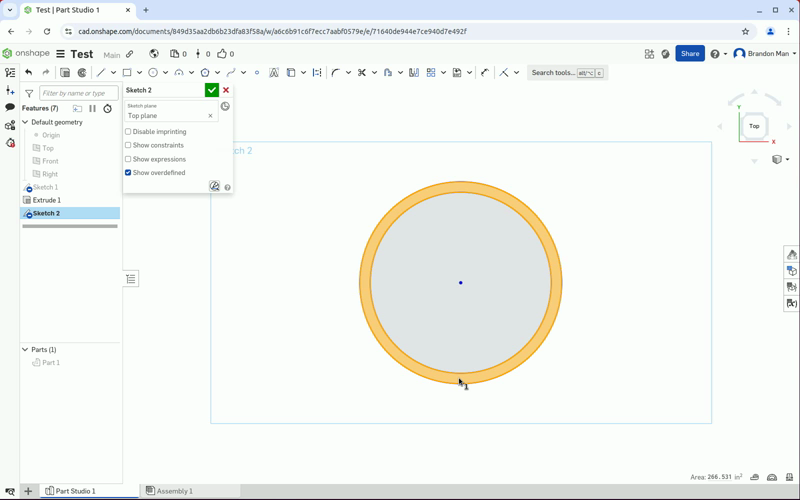
mouse_move(73, 352)
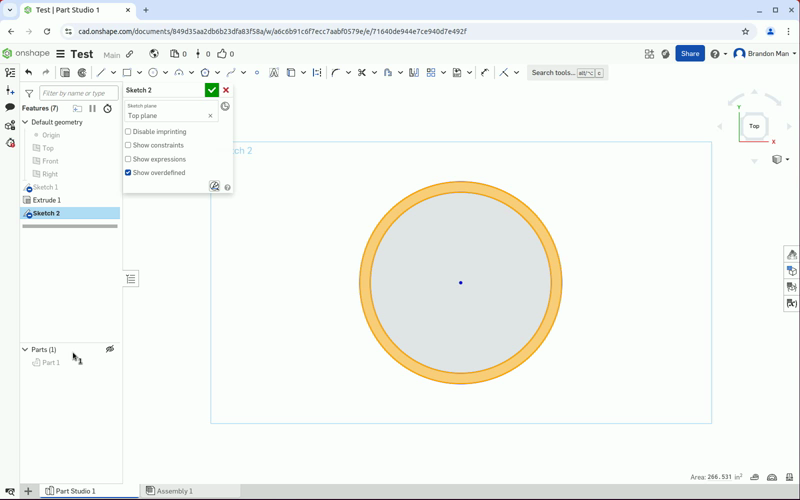
key(shift+y)
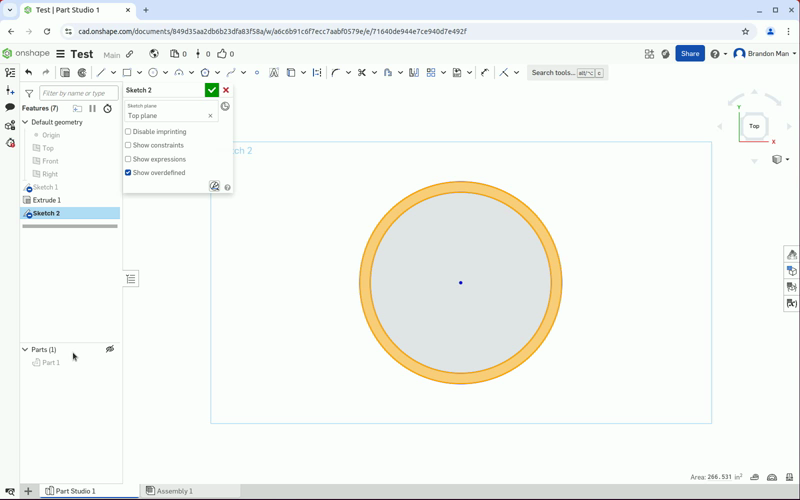
key(shift+e)
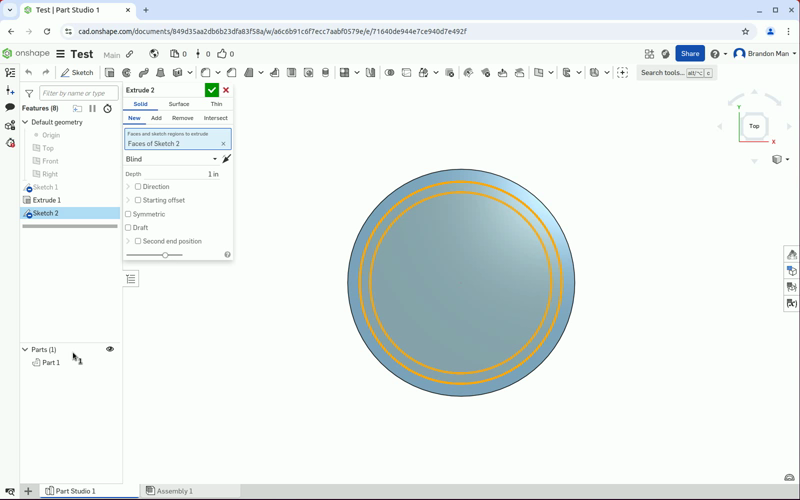
mouse_move(143, 106)
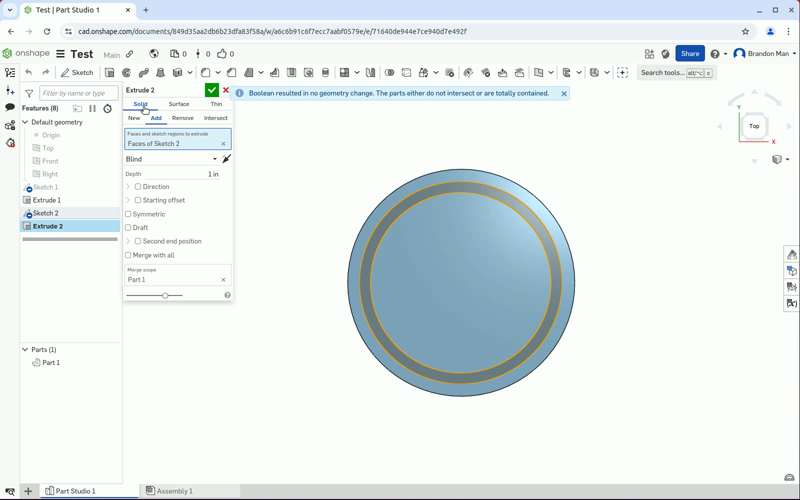
click(143, 106)
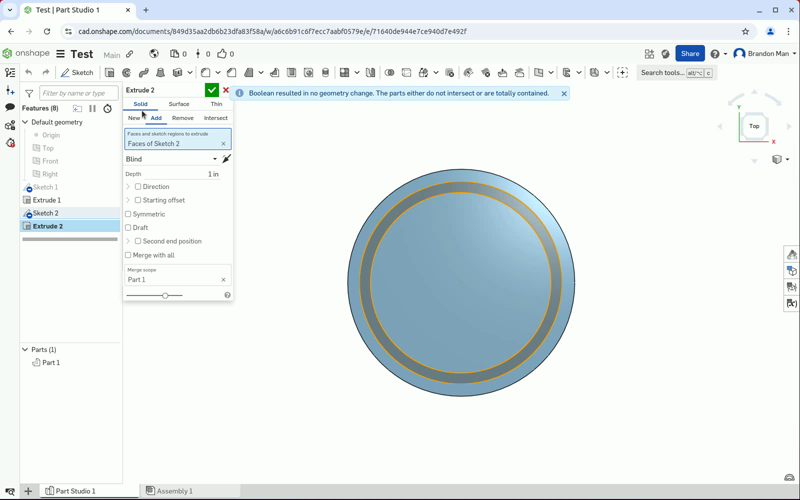
mouse_move(137, 120)
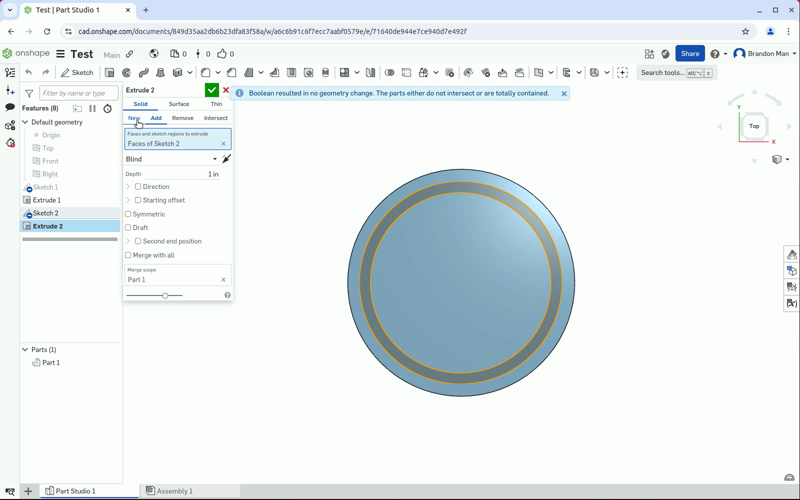
click(137, 120)
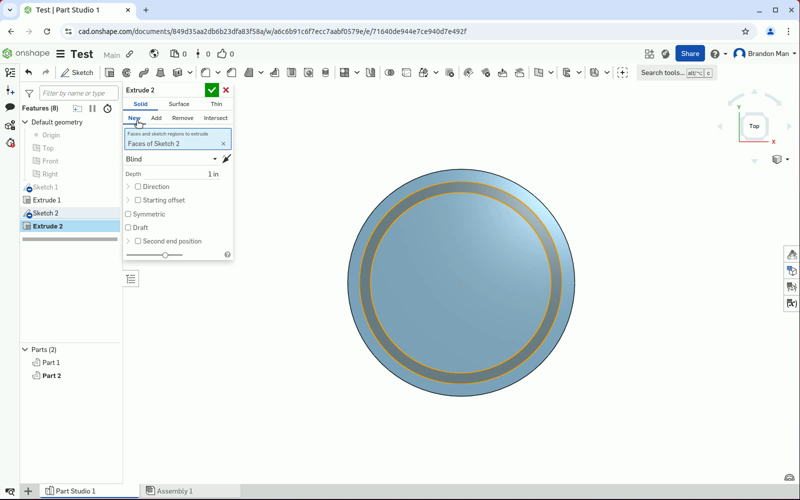
key(tab, 4)
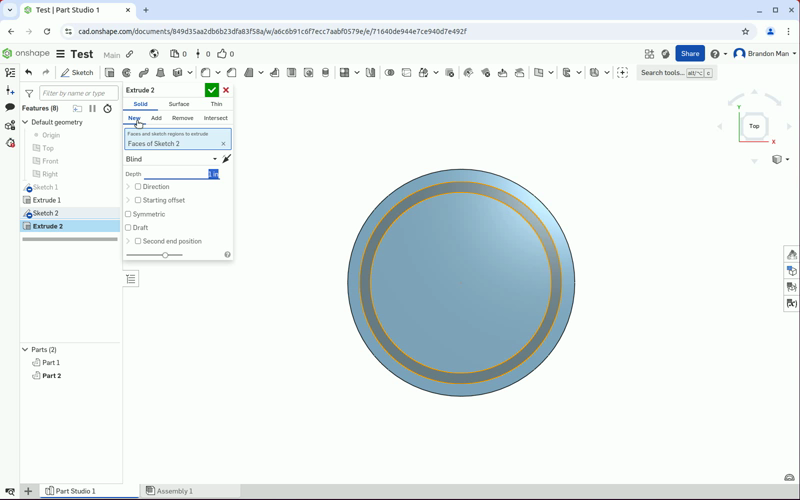
text(11.313)
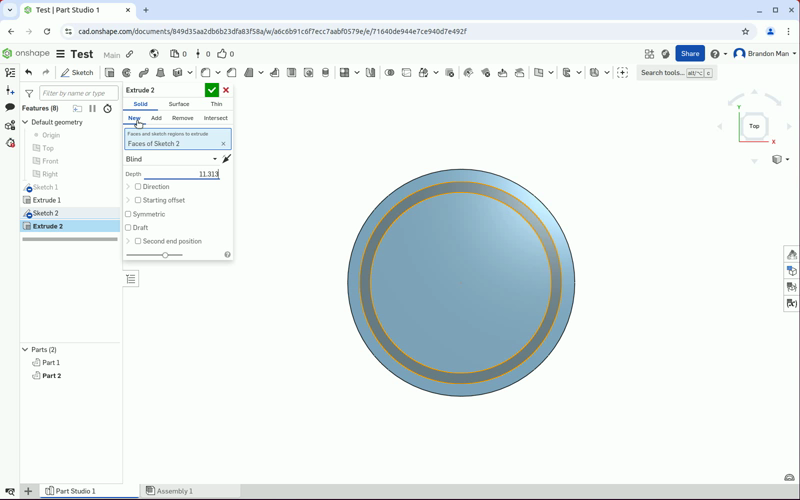
key(enter)
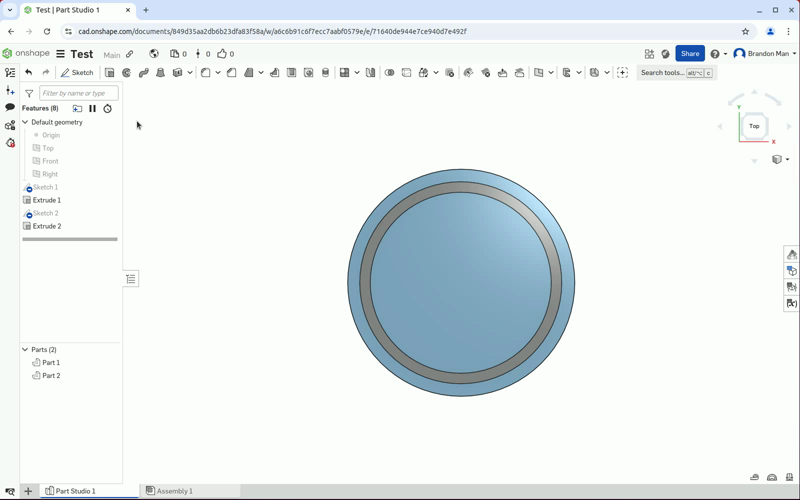
key(shift+h)
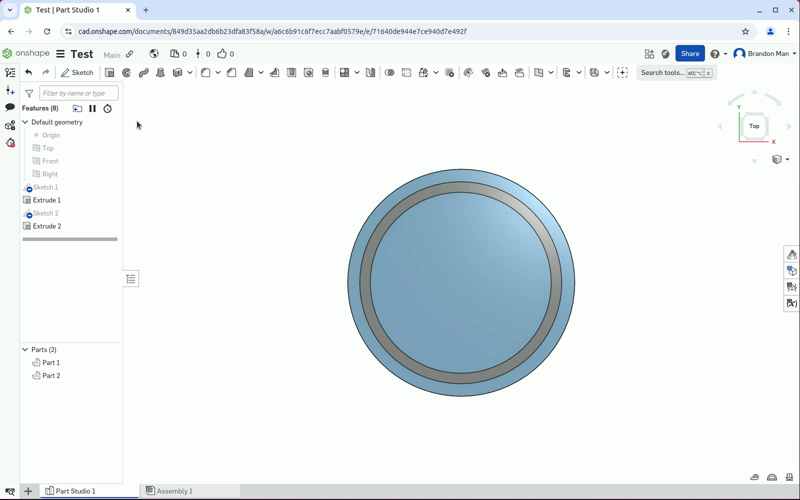
key(shift+h)
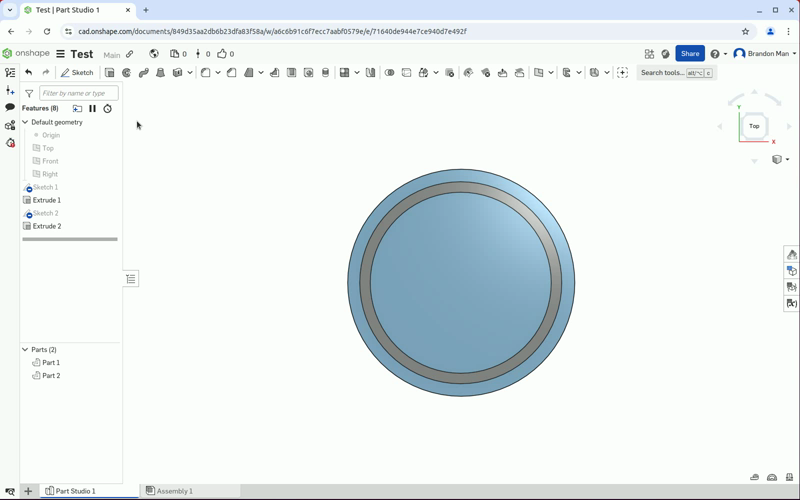
mouse_move(73, 189)
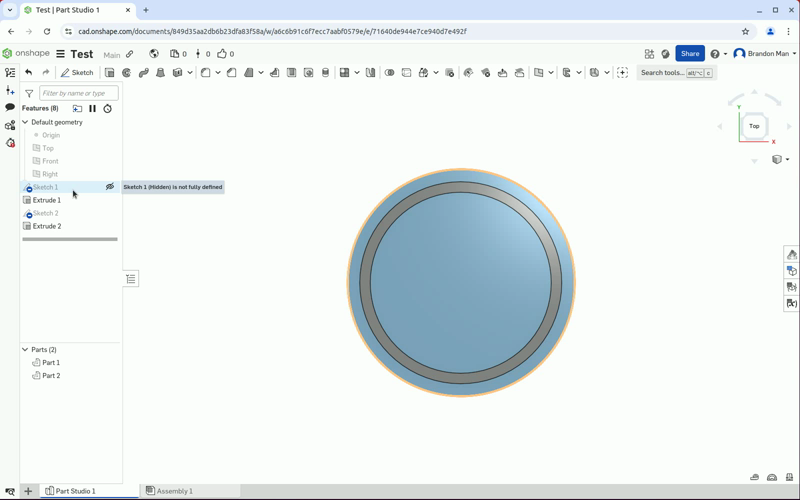
click(73, 189)
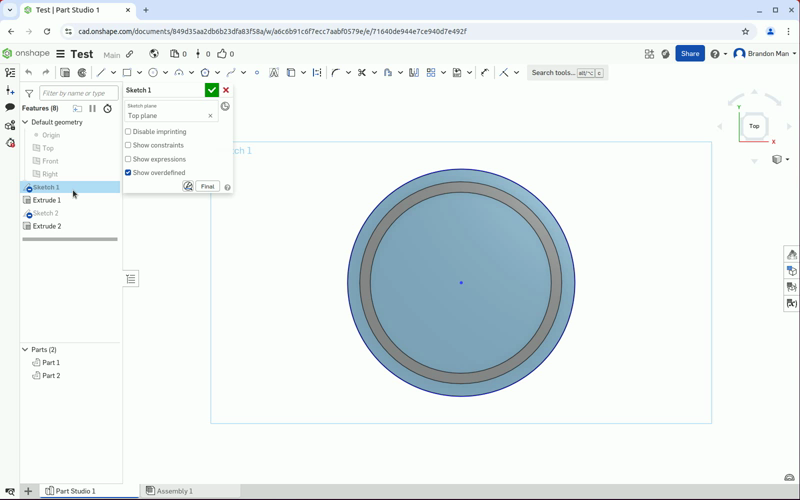
mouse_move(229, 92)
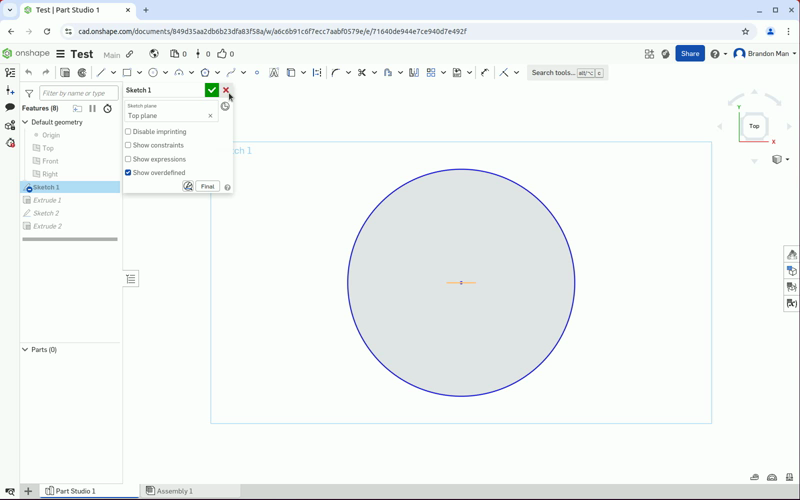
click(229, 92)
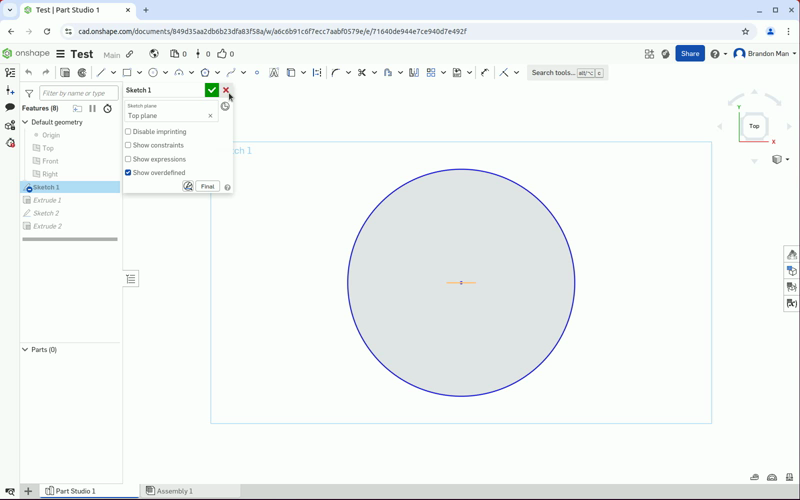
key(shift+s)
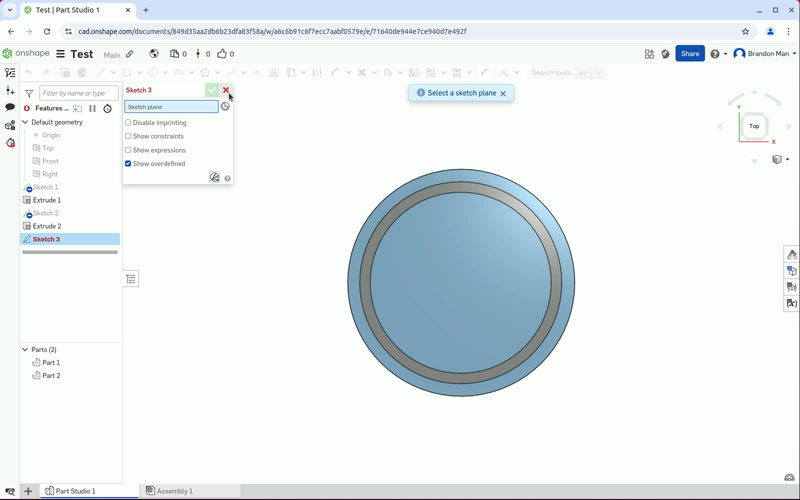
mouse_move(73, 150)
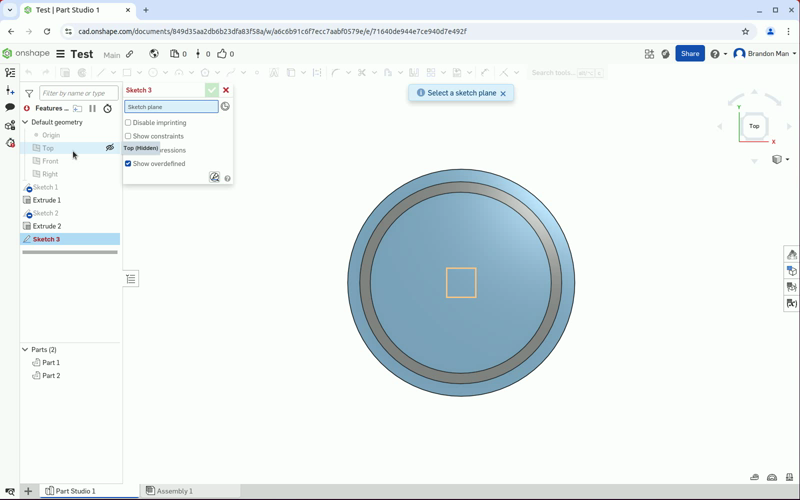
click(73, 150)
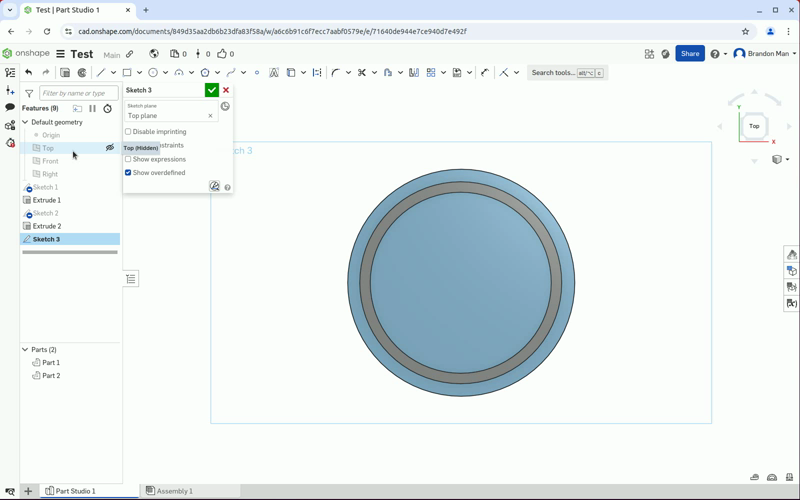
mouse_move(73, 352)
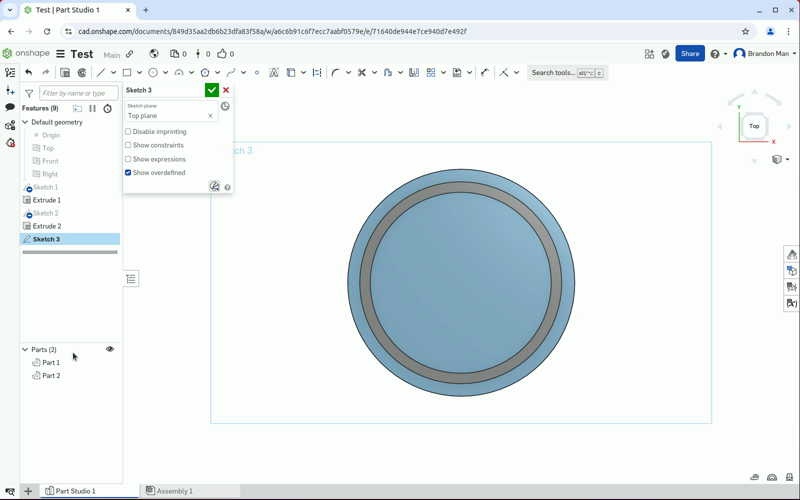
key(y)
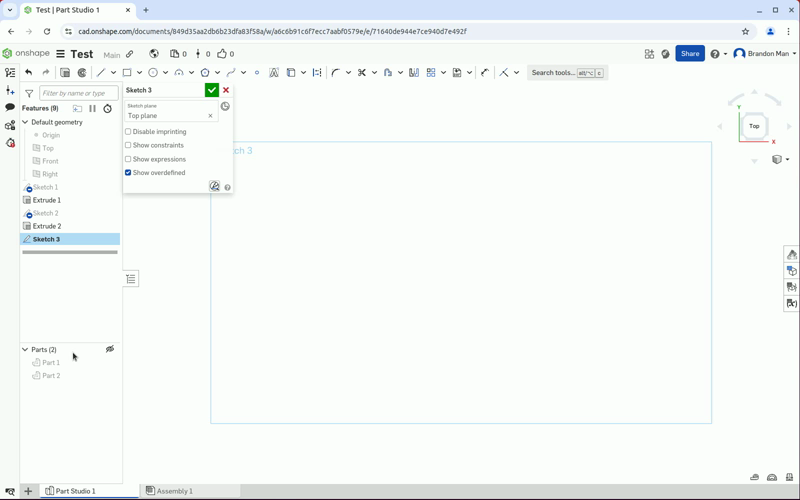
key(l)
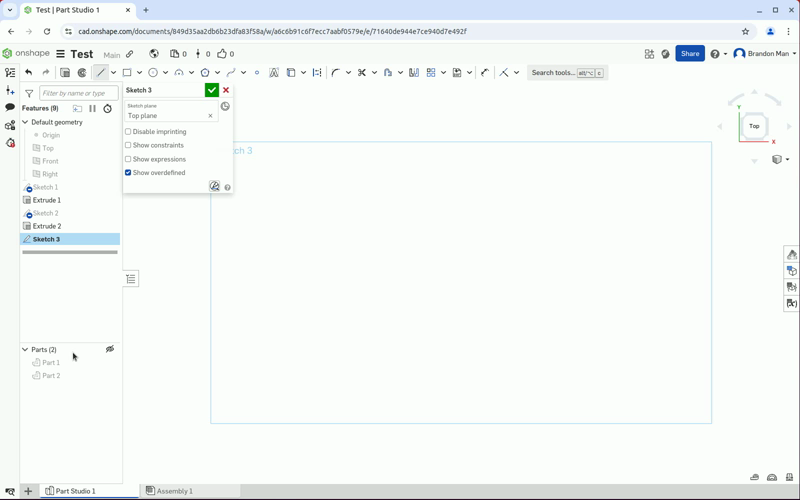
key_down(shift)
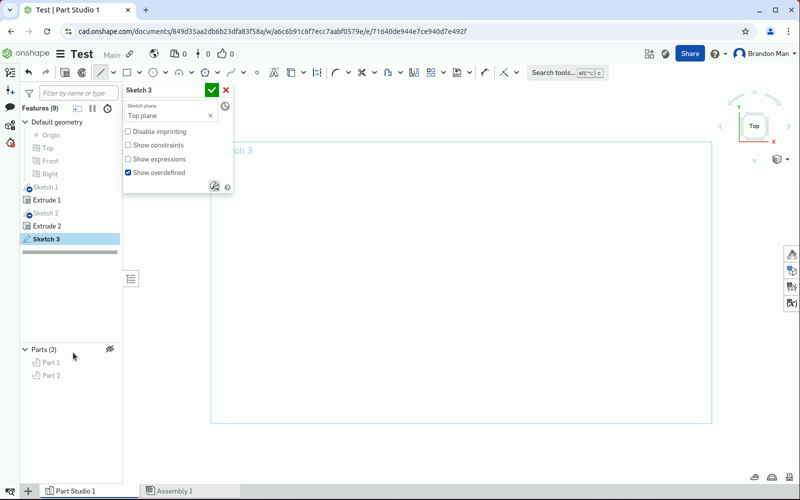
mouse_move(348, 285)
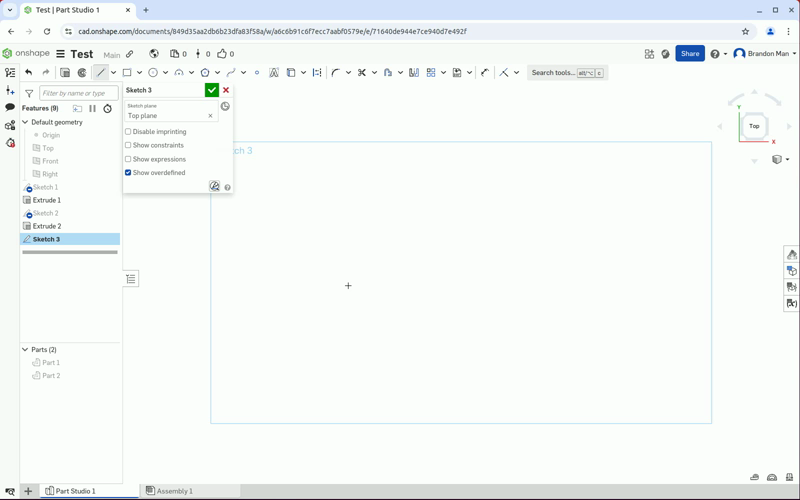
click(348, 285)
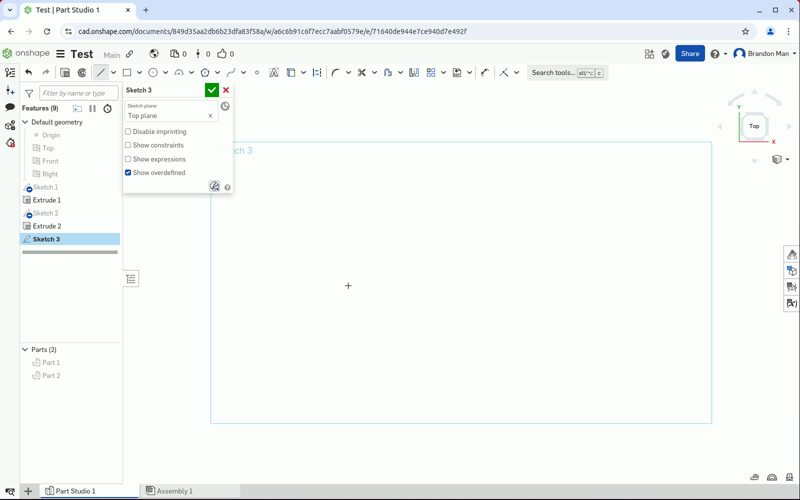
key_up(shift)
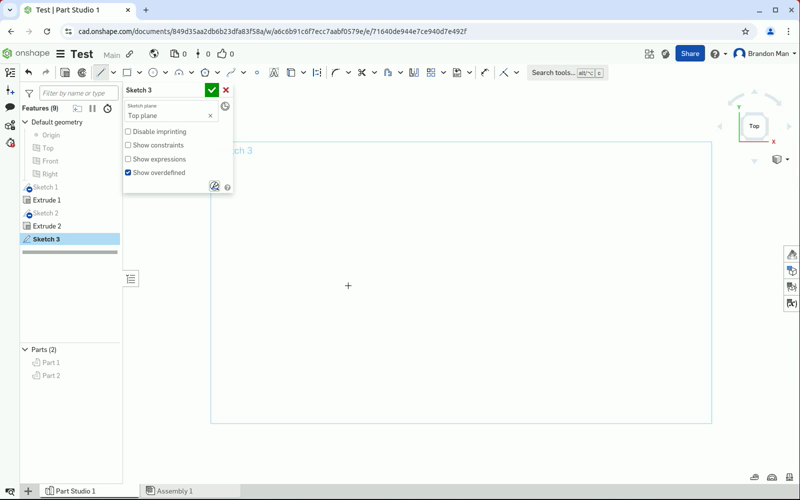
key_down(shift)
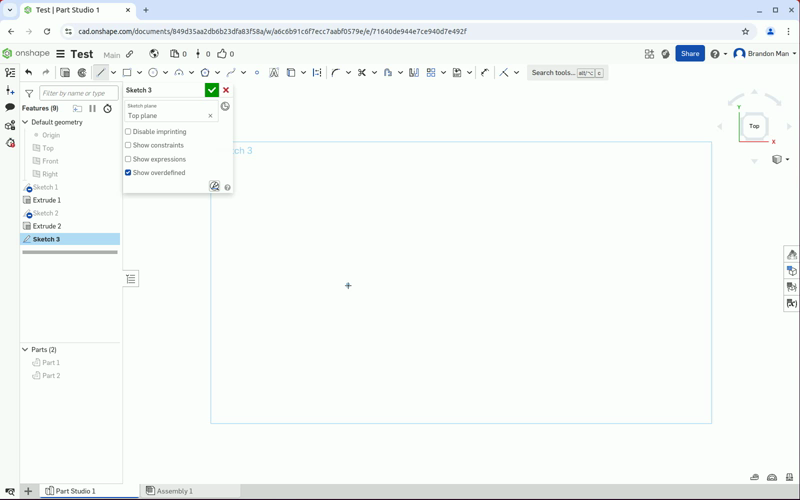
mouse_move(378, 285)
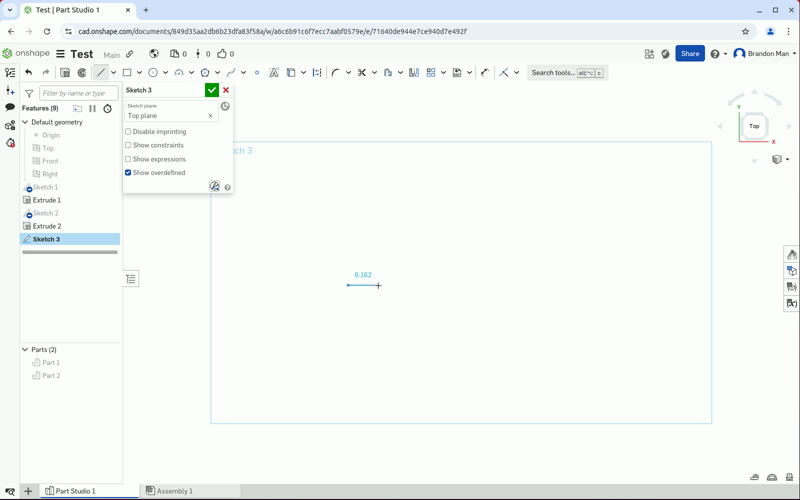
mouse_move(349, 285)
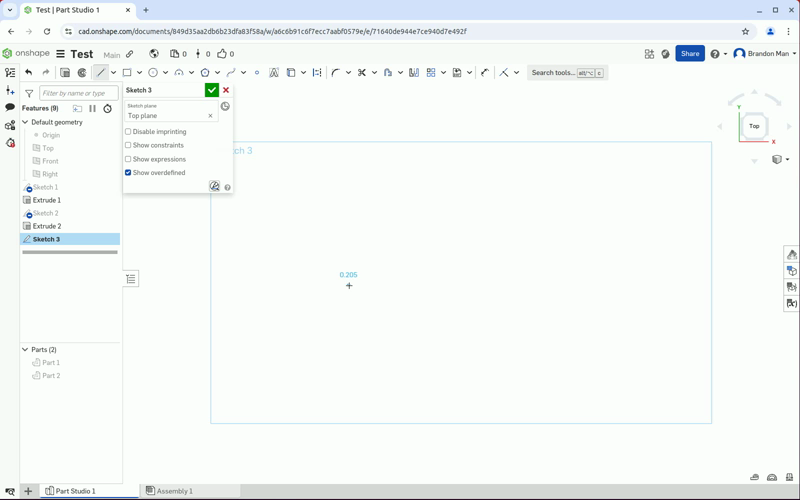
scroll(6)
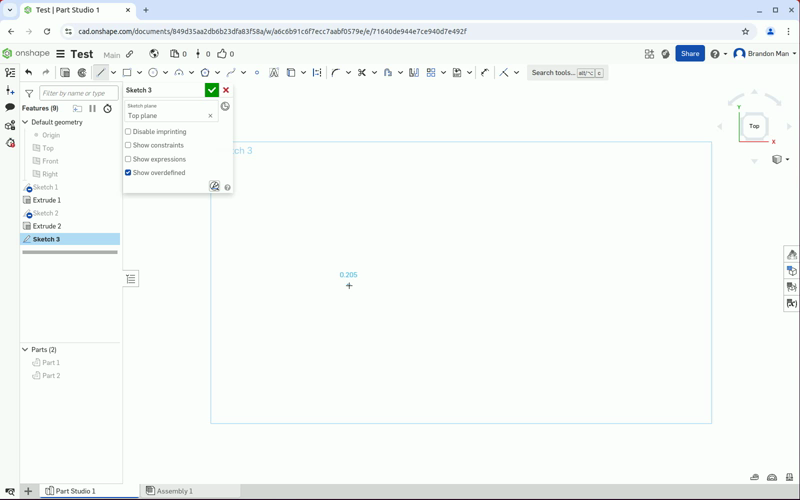
scroll(6)
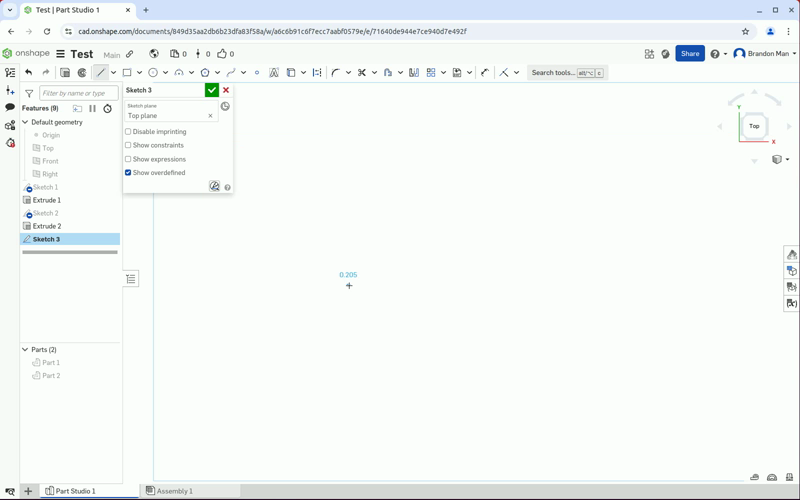
scroll(6)
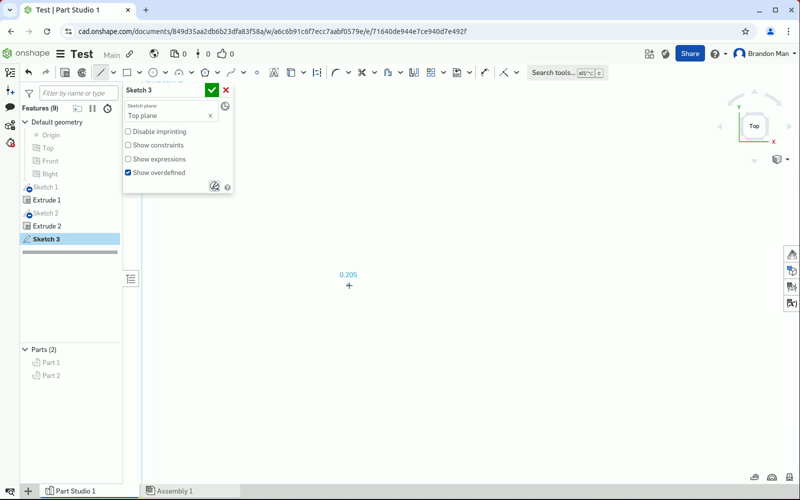
scroll(6)
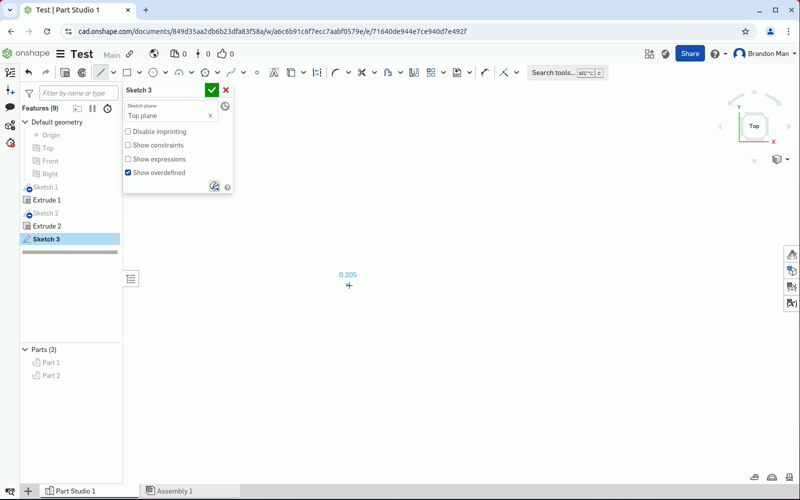
scroll(6)
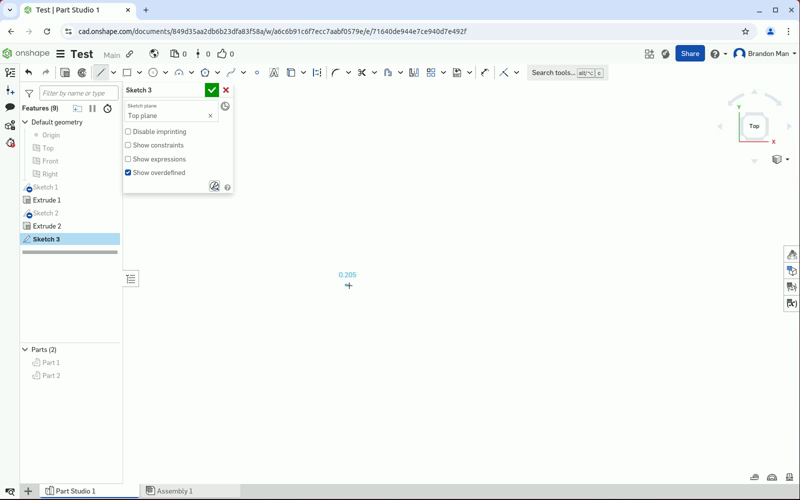
scroll(6)
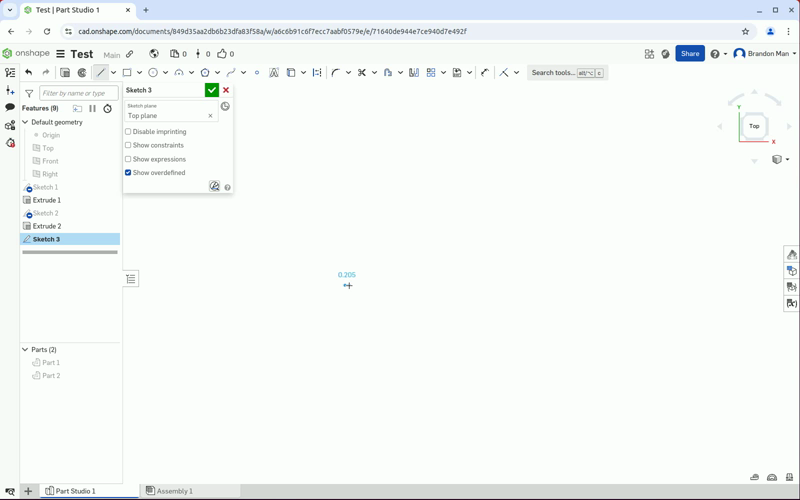
scroll(6)
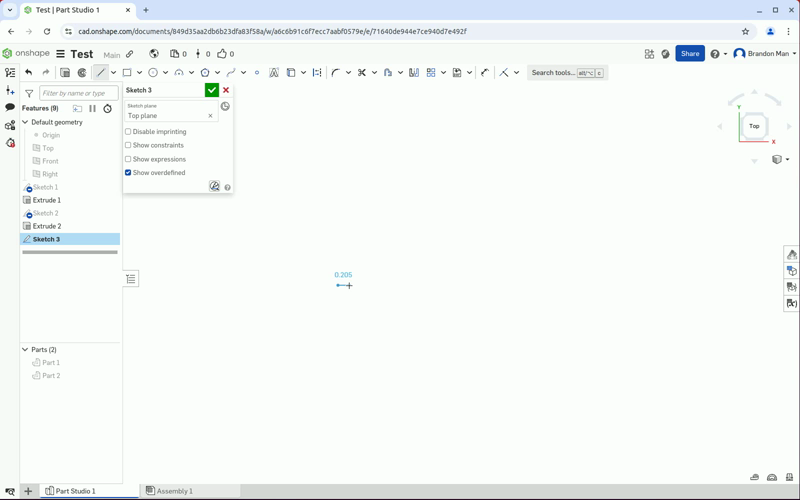
click(349, 285)
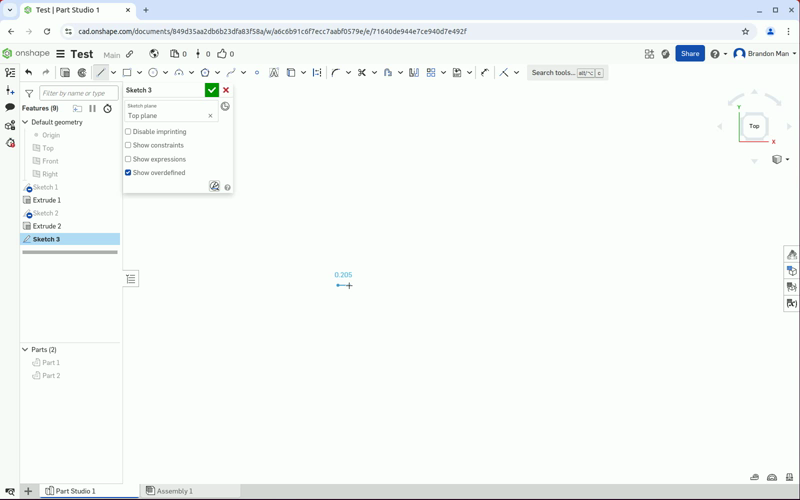
scroll(-6)
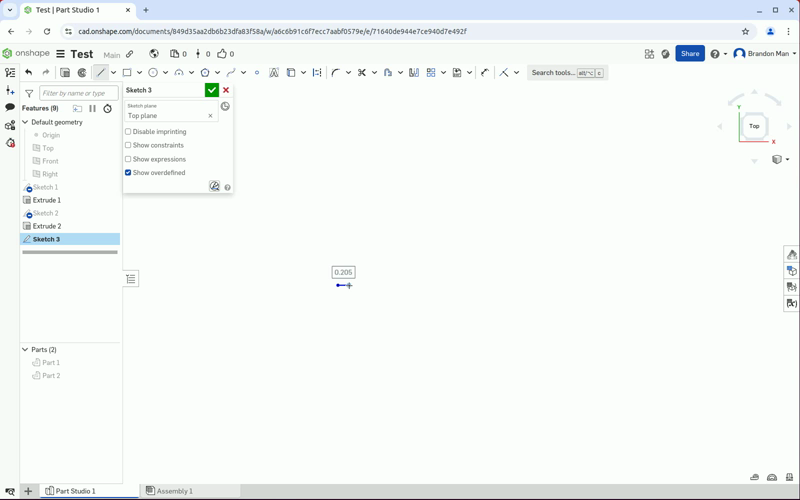
scroll(-6)
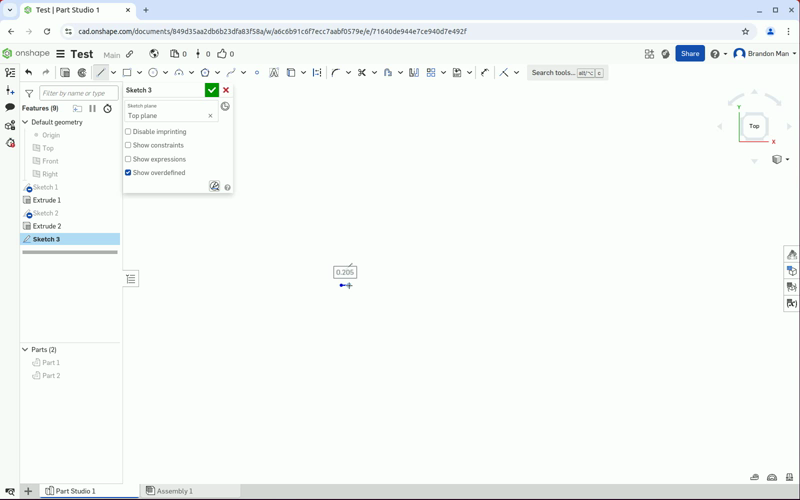
scroll(-6)
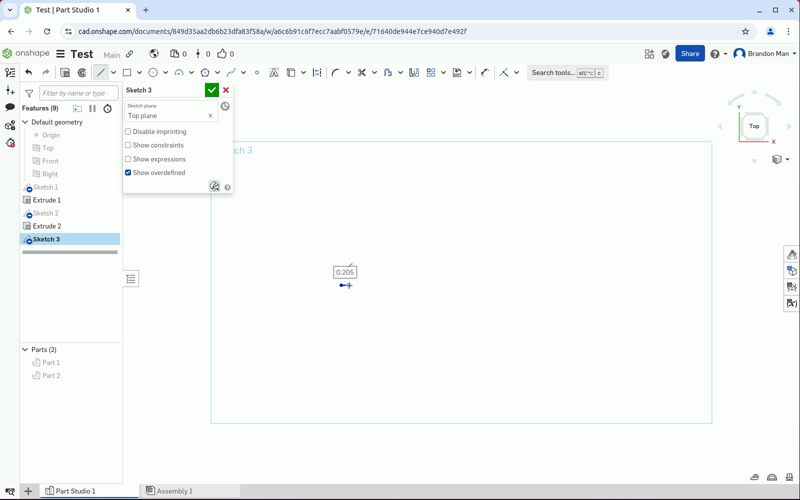
scroll(-6)
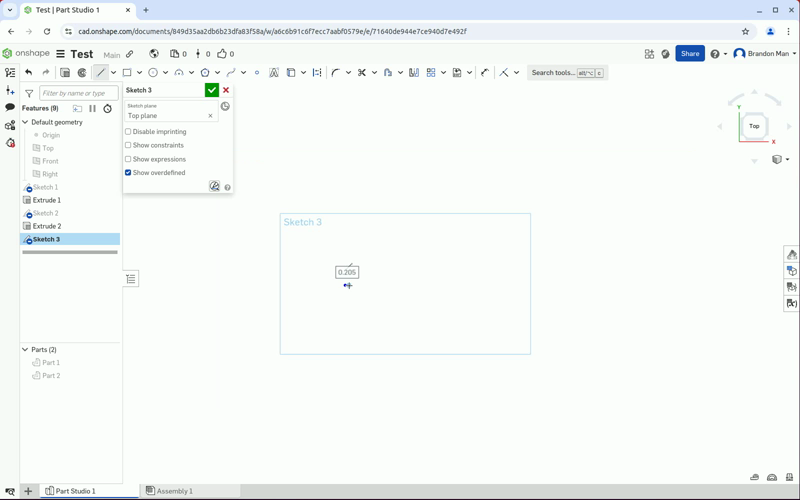
scroll(-6)
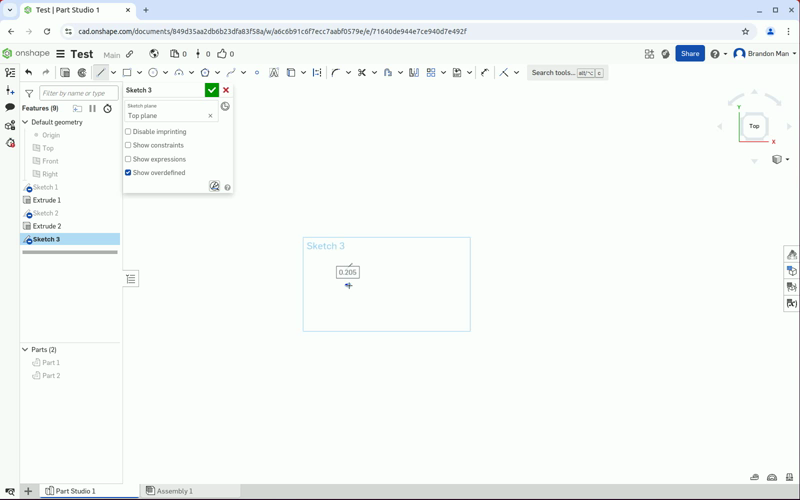
scroll(-6)
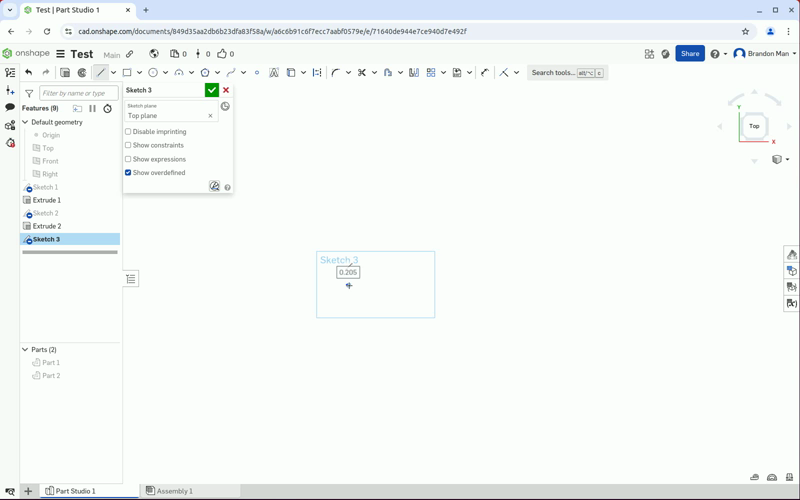
scroll(-6)
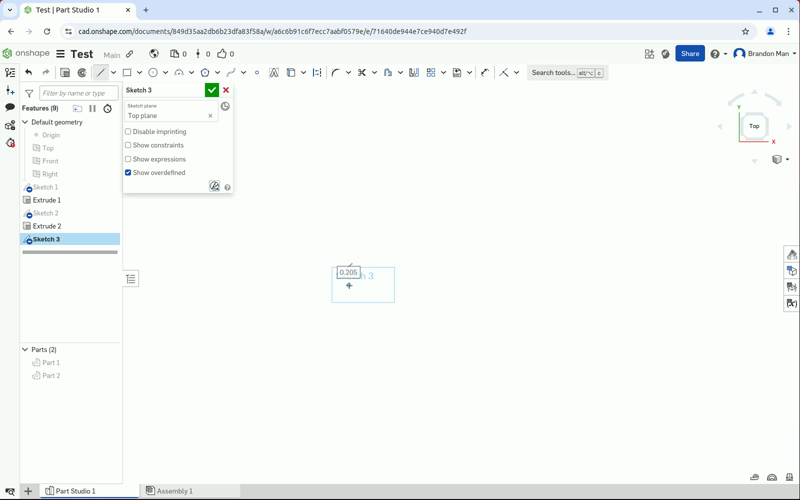
key_up(shift)
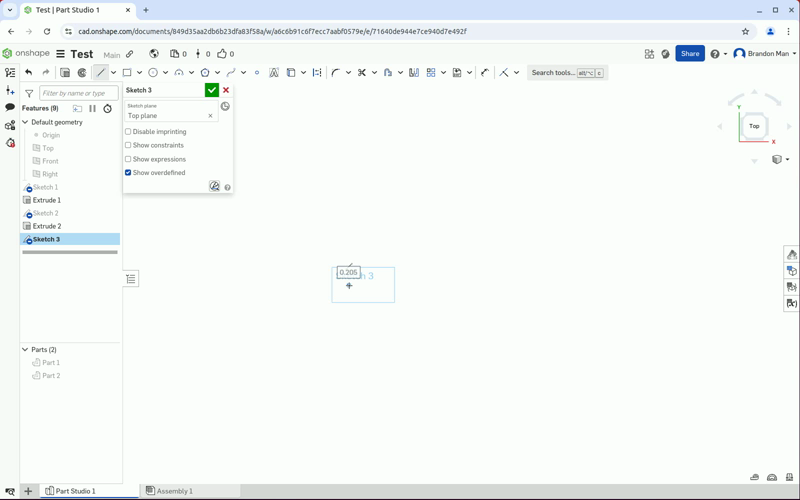
key_down(shift)
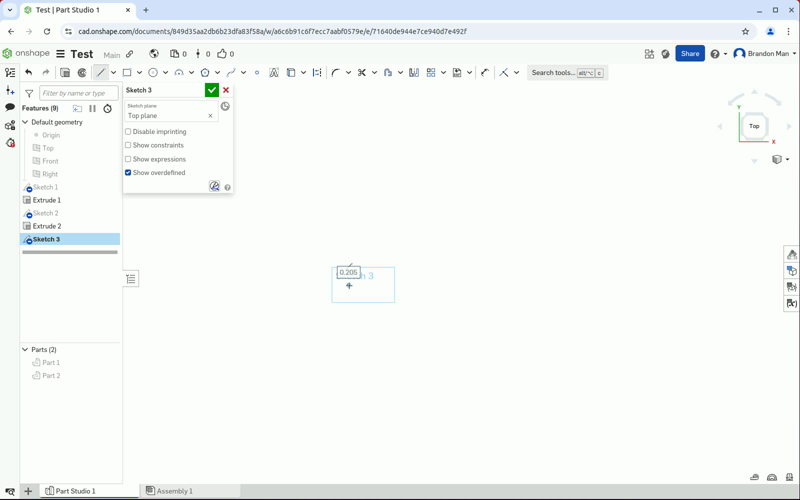
mouse_move(460, 285)
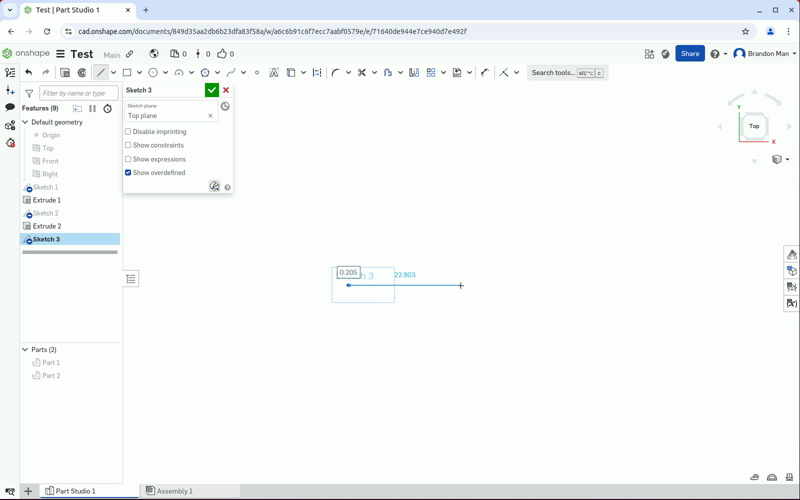
click(460, 285)
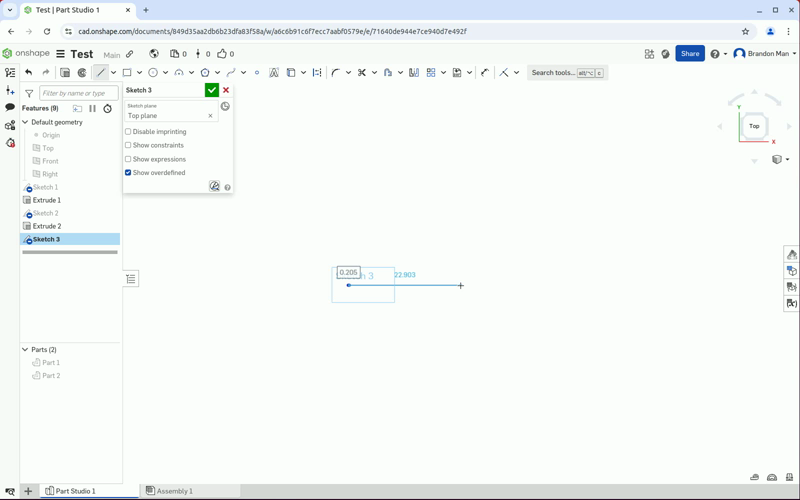
key_up(shift)
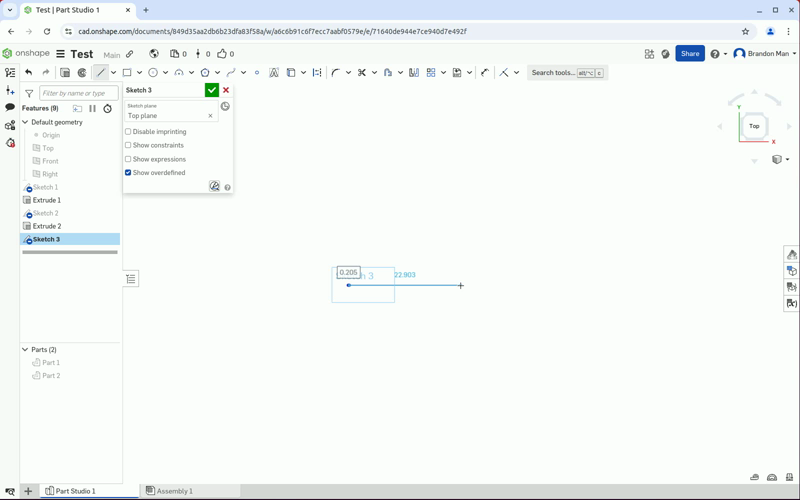
key_down(shift)
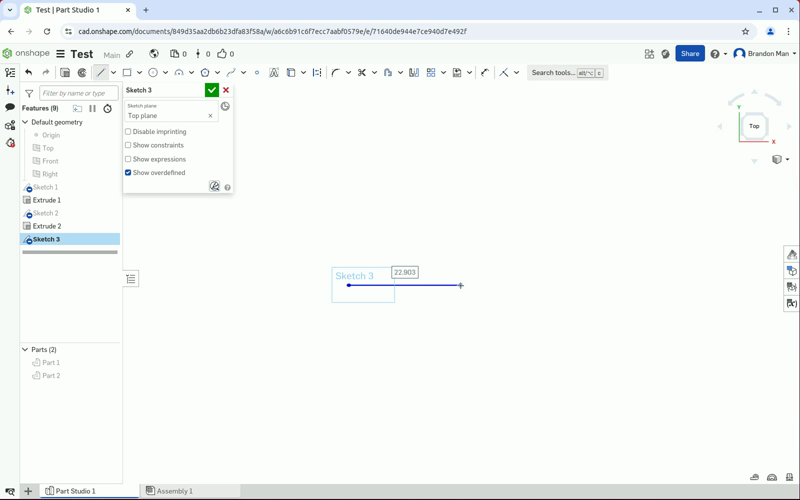
mouse_move(490, 285)
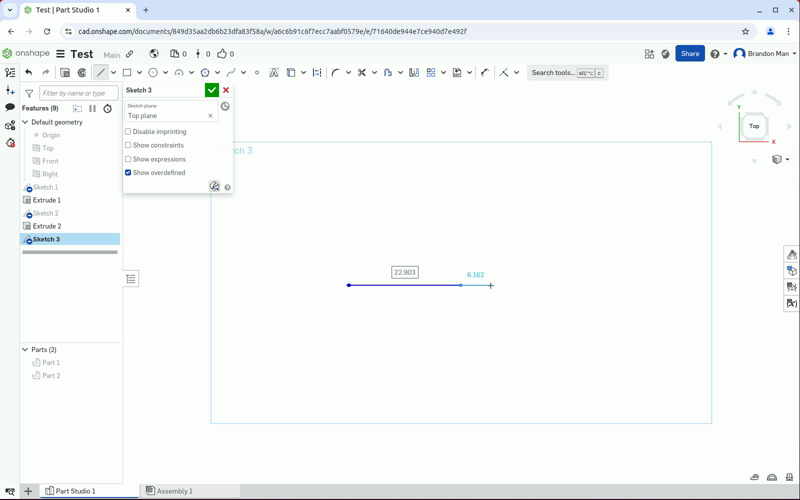
mouse_move(460, 282)
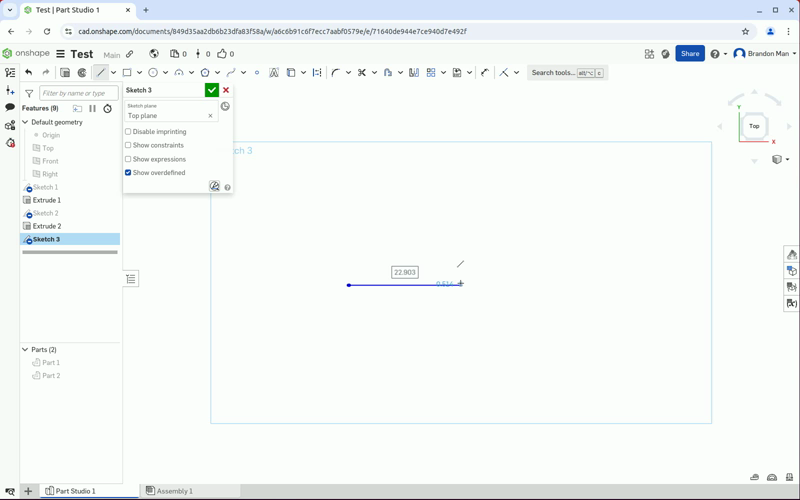
scroll(6)
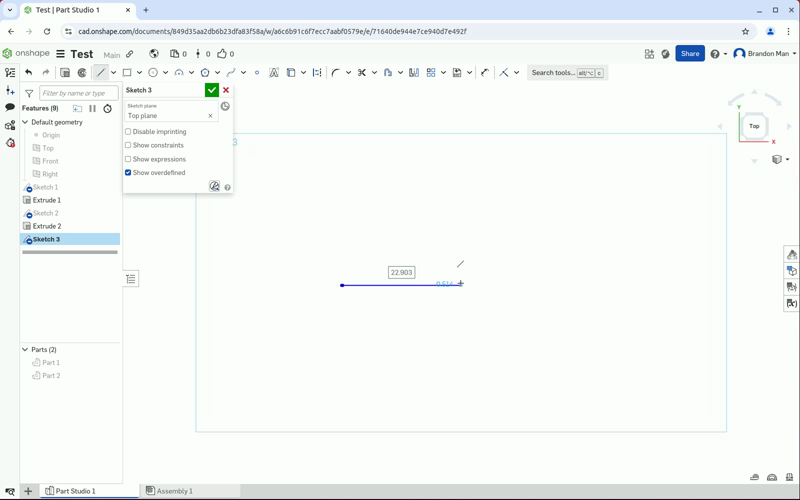
scroll(6)
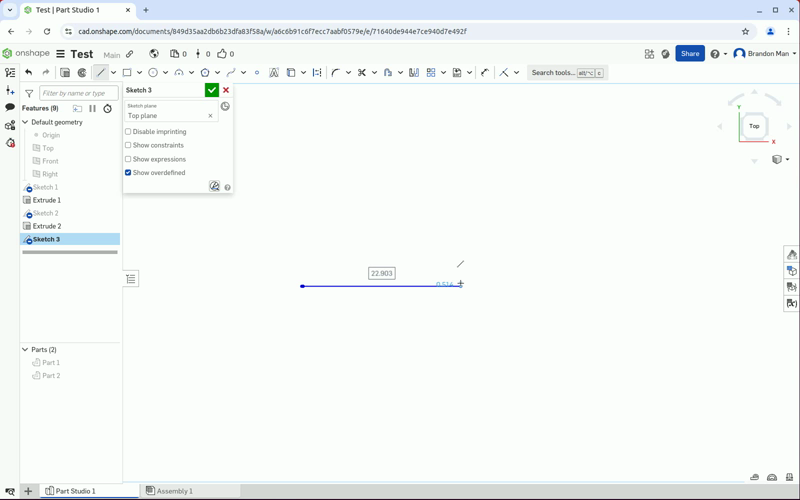
scroll(6)
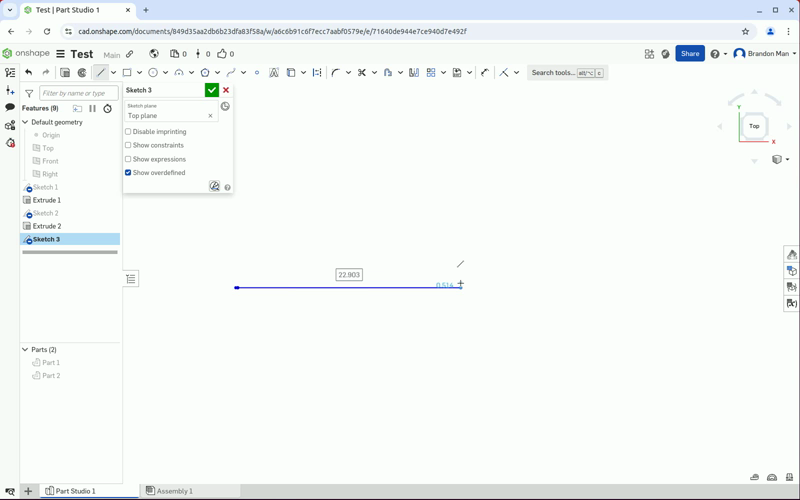
scroll(6)
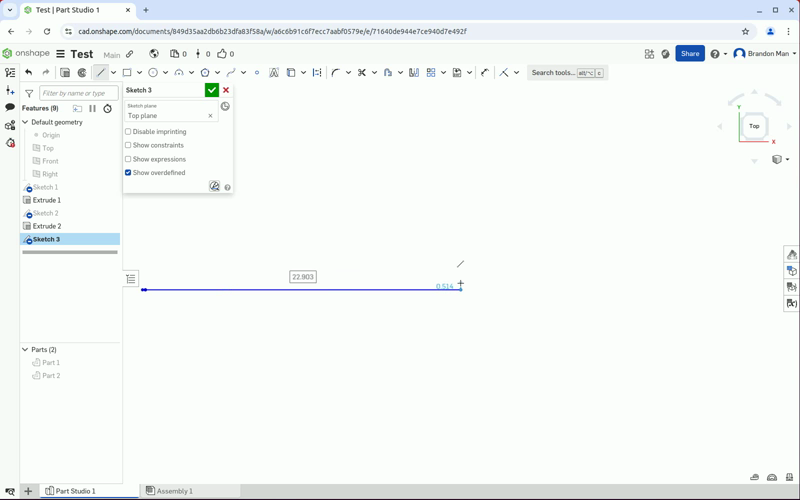
scroll(6)
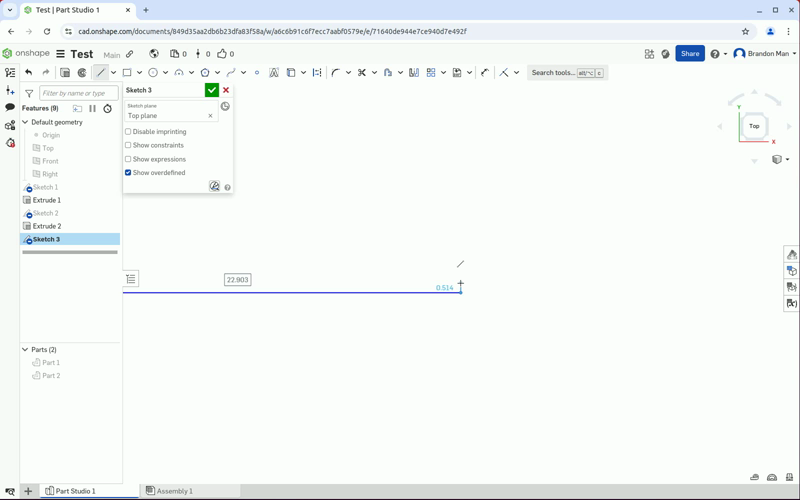
scroll(6)
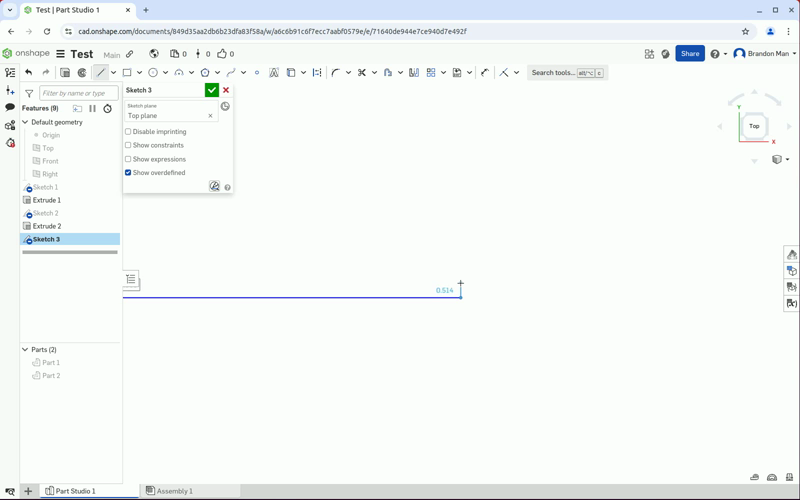
scroll(6)
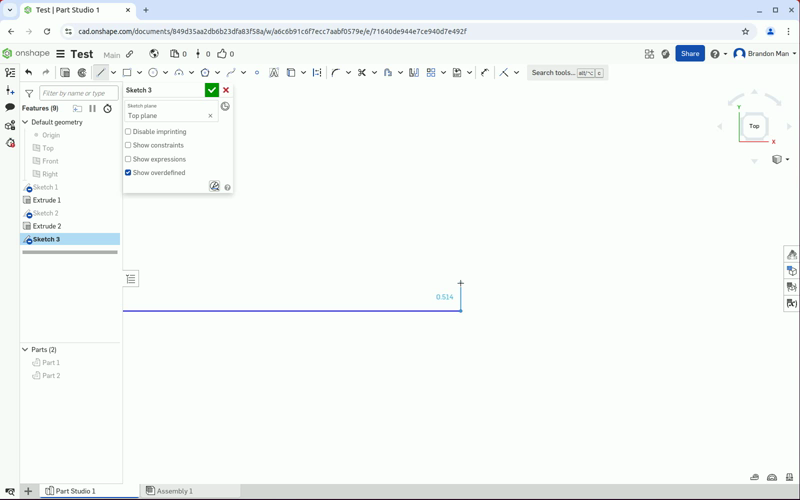
click(460, 282)
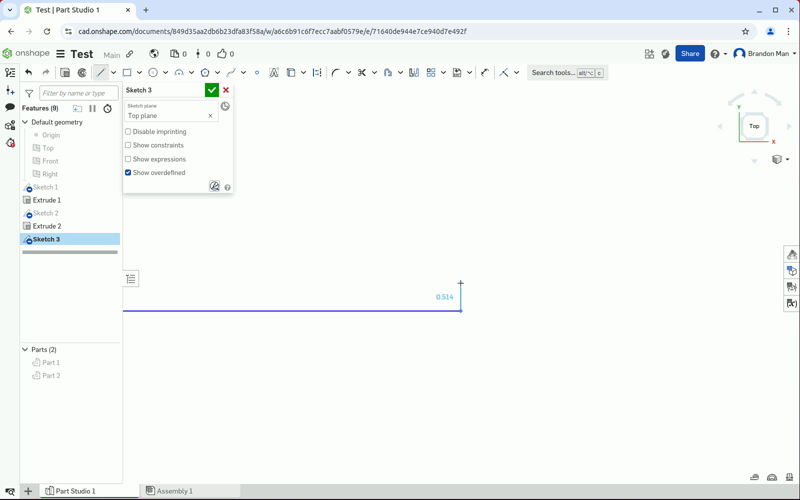
scroll(-6)
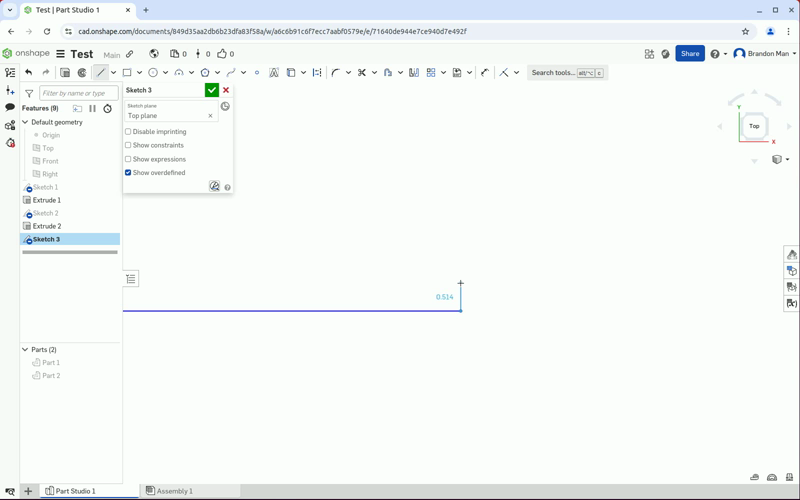
scroll(-6)
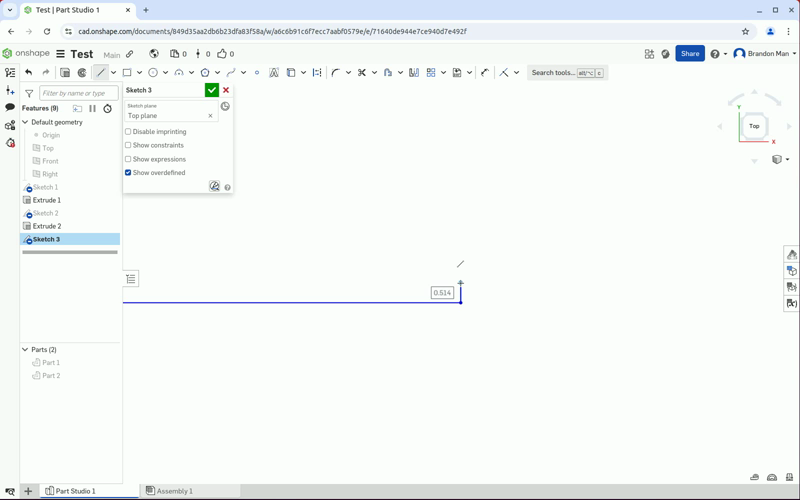
scroll(-6)
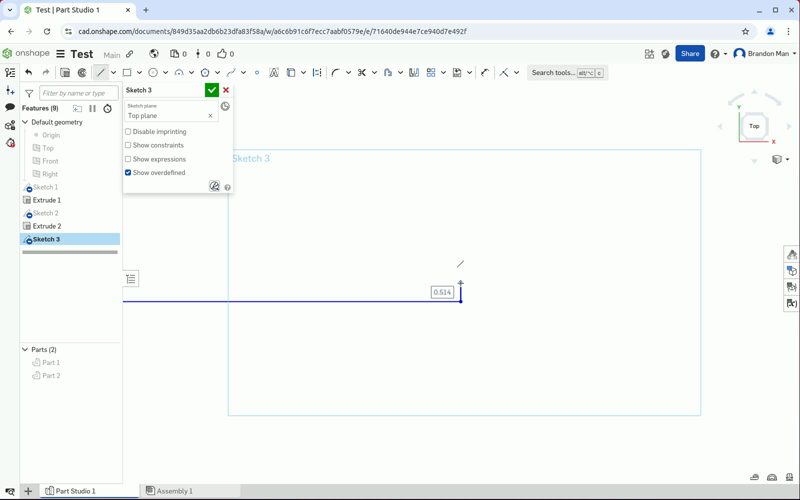
scroll(-6)
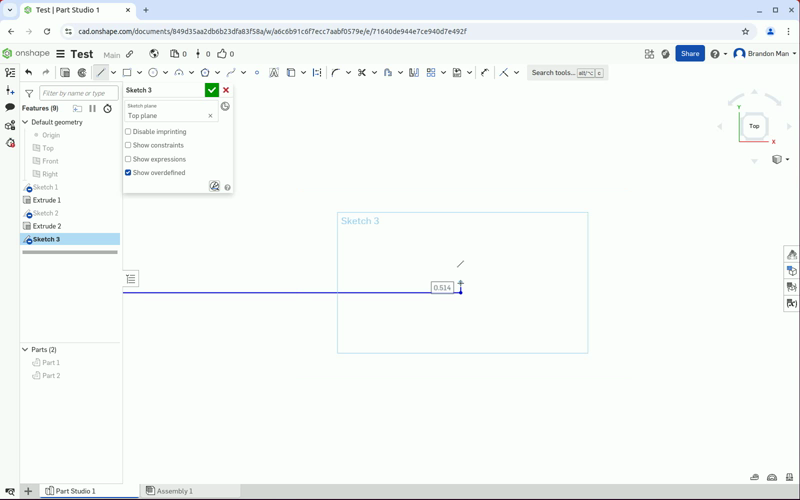
scroll(-6)
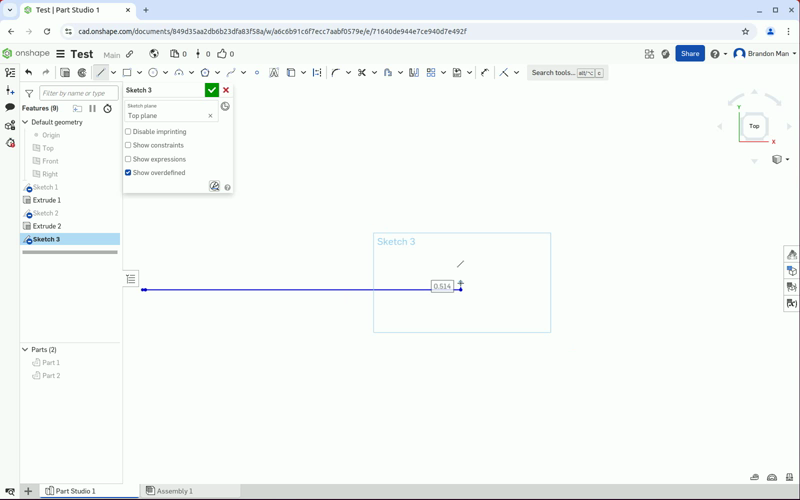
scroll(-6)
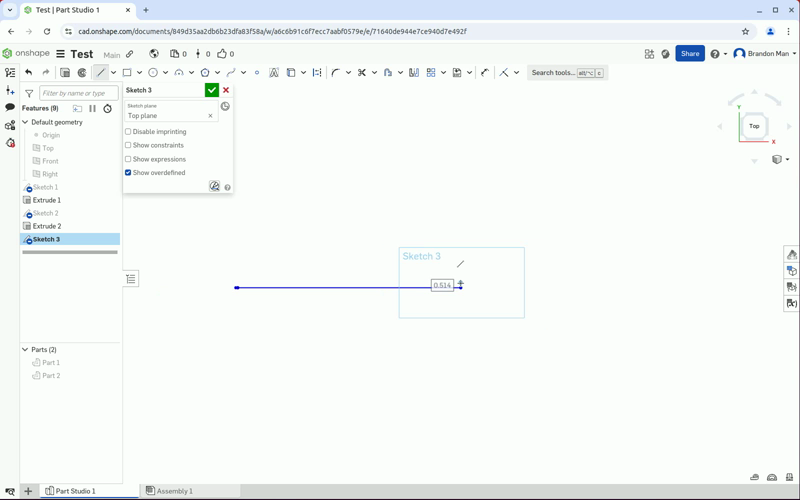
scroll(-6)
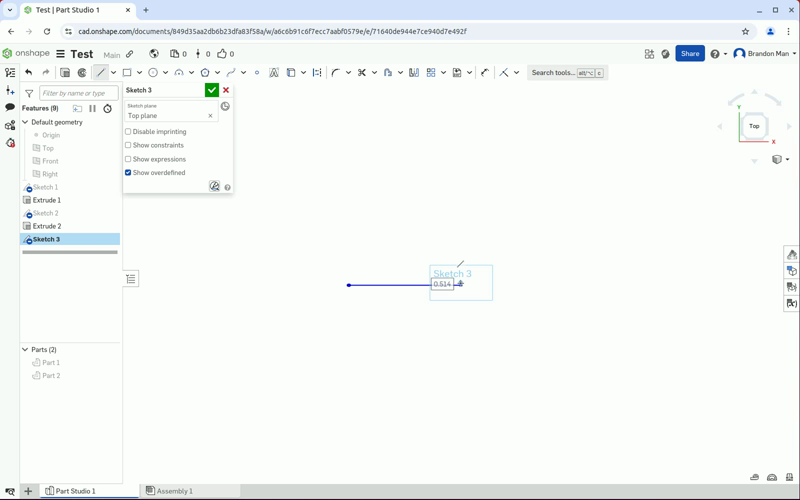
key_up(shift)
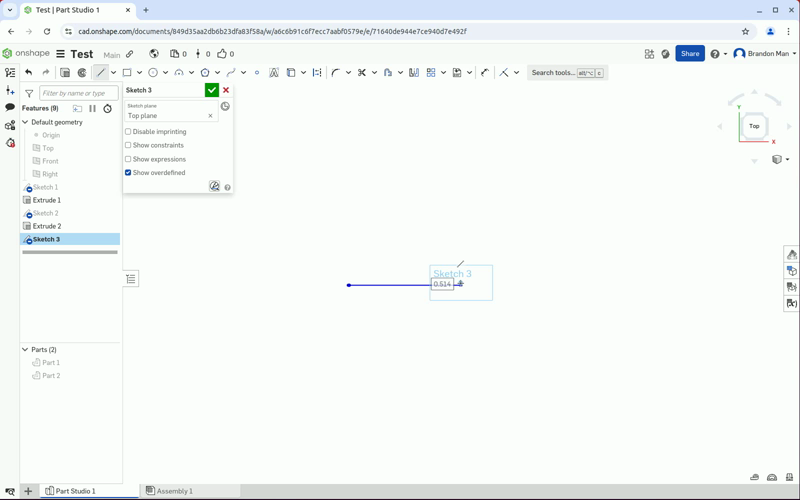
key_down(shift)
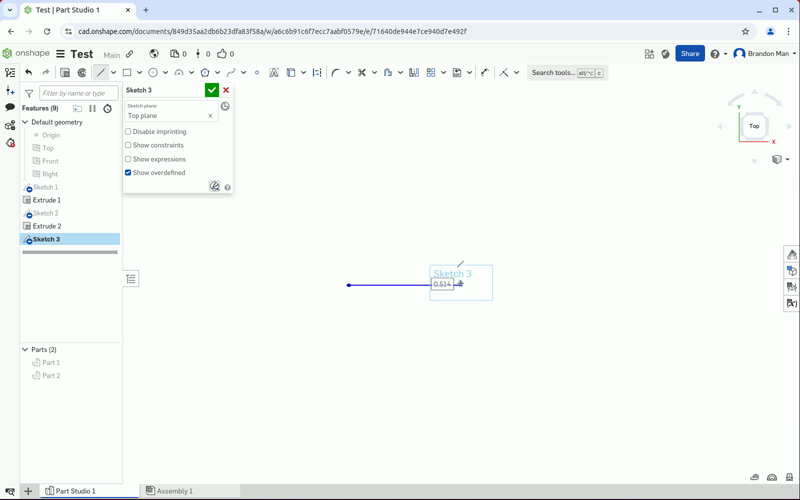
mouse_move(490, 282)
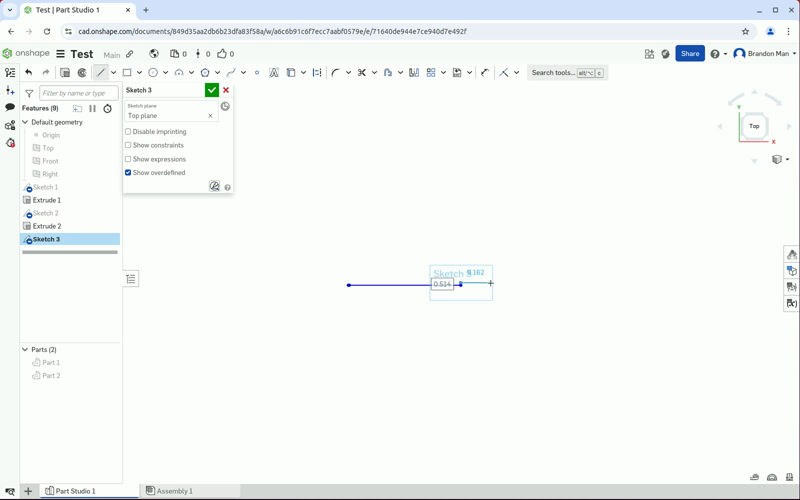
mouse_move(460, 280)
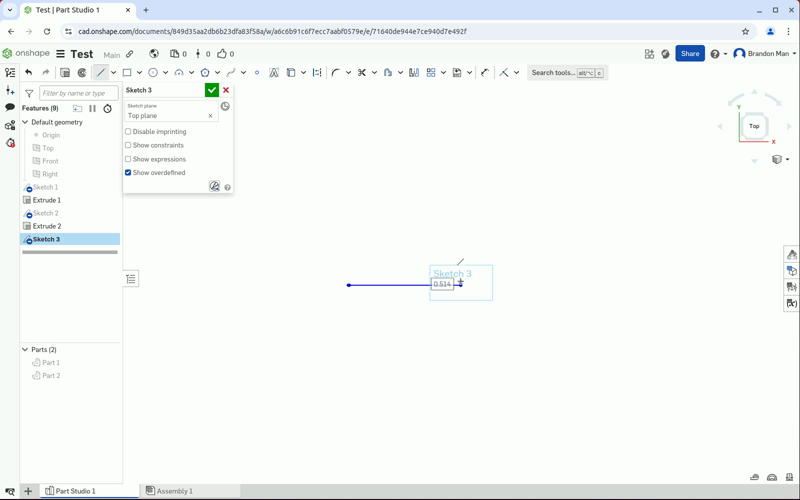
scroll(6)
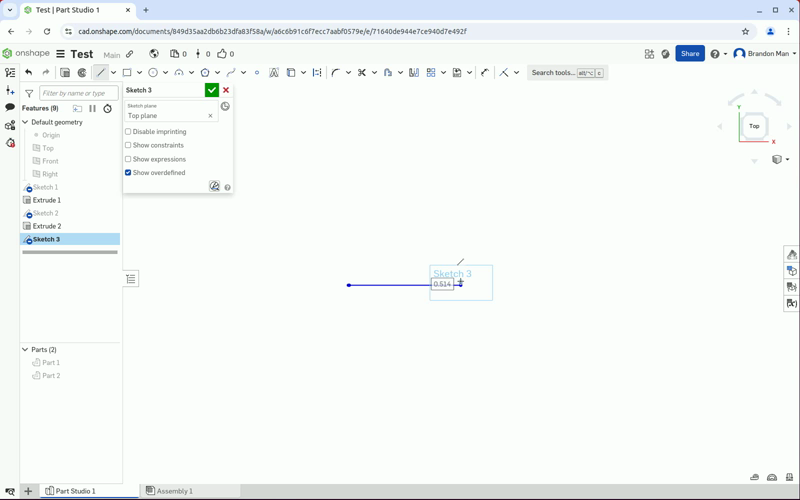
scroll(6)
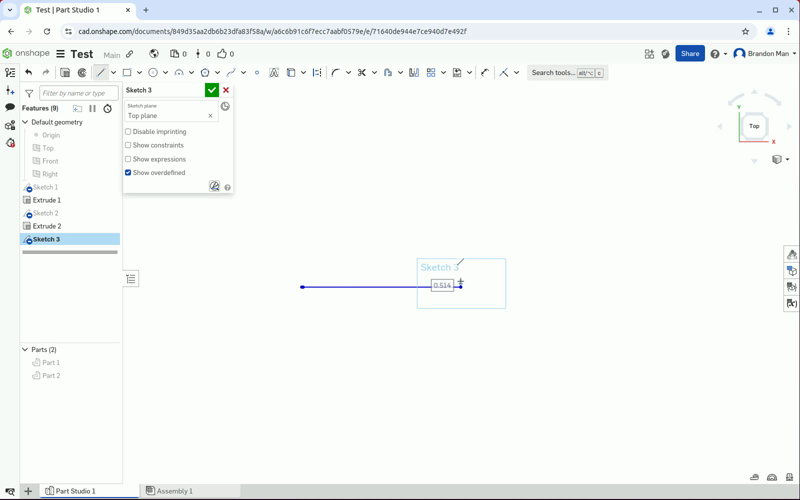
scroll(6)
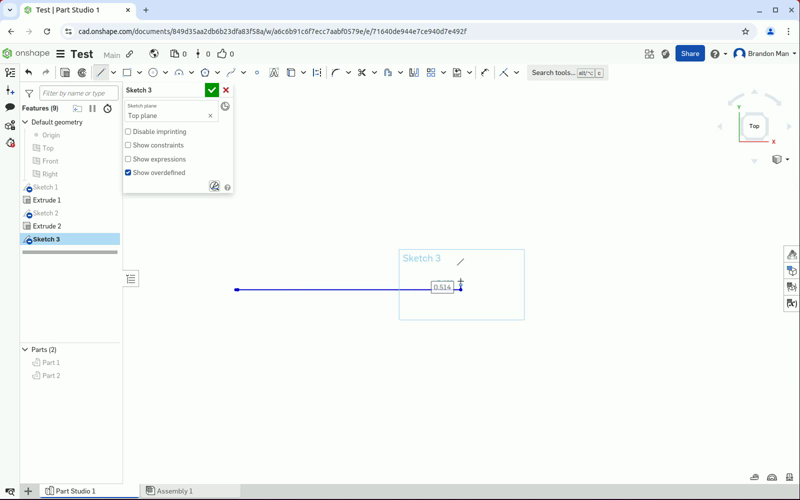
scroll(6)
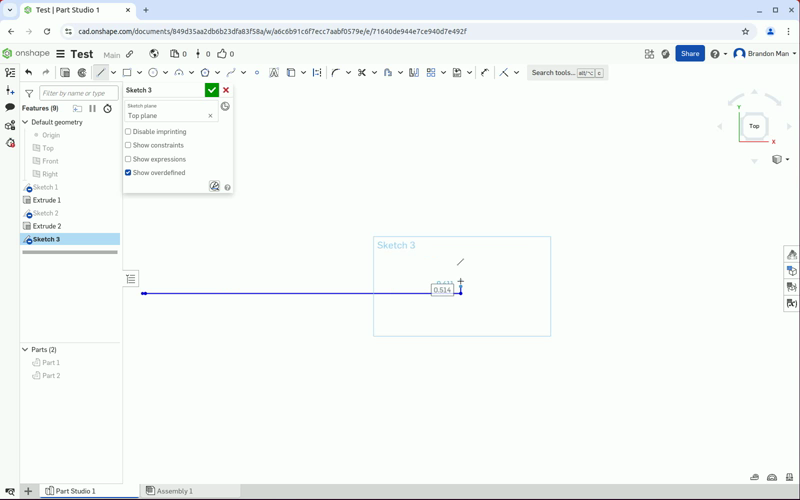
scroll(6)
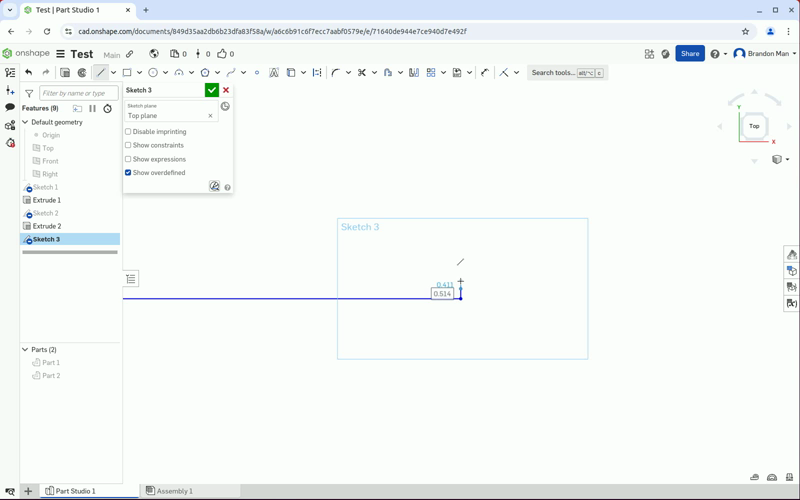
scroll(6)
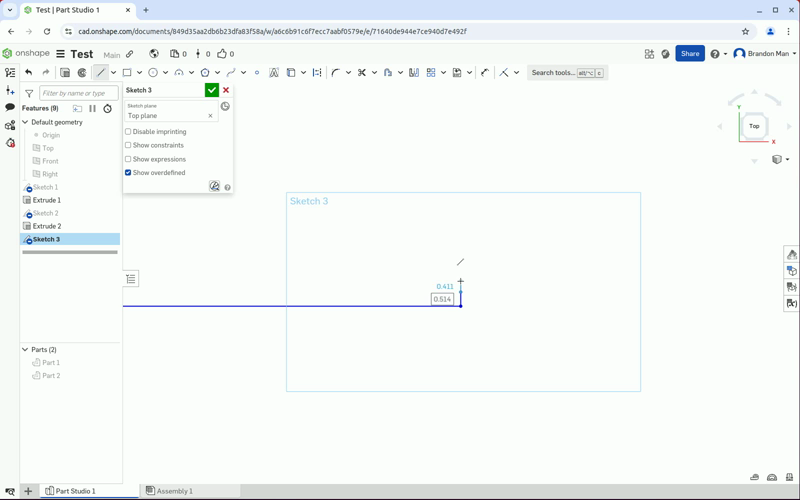
scroll(6)
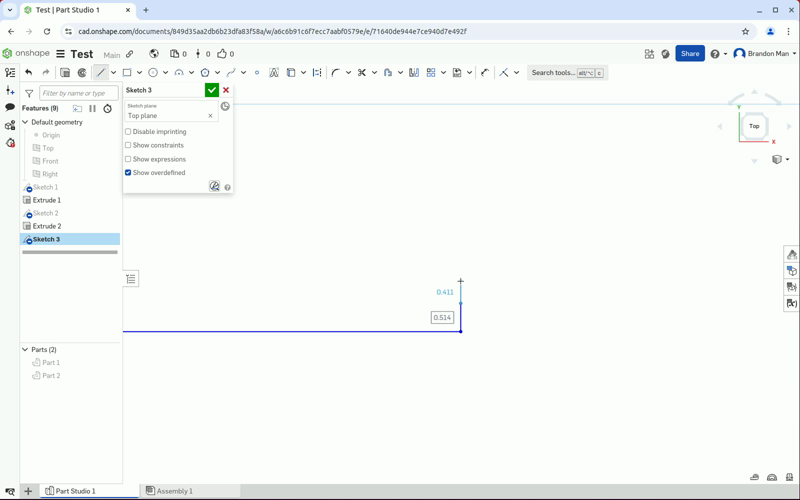
click(460, 280)
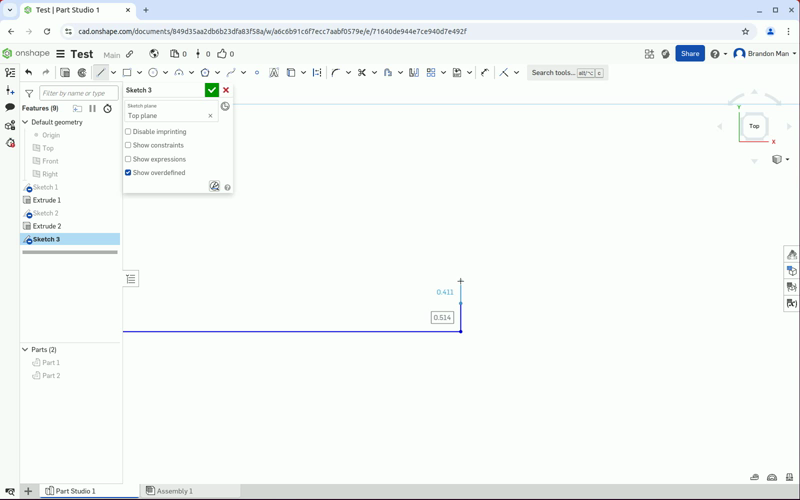
scroll(-6)
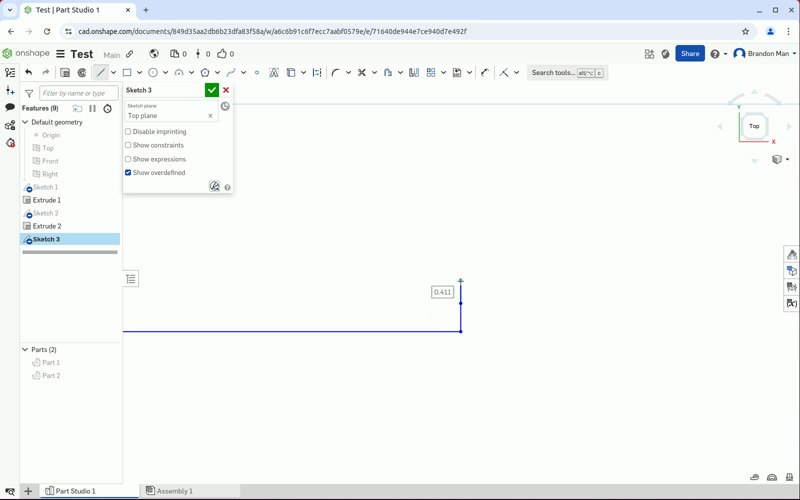
scroll(-6)
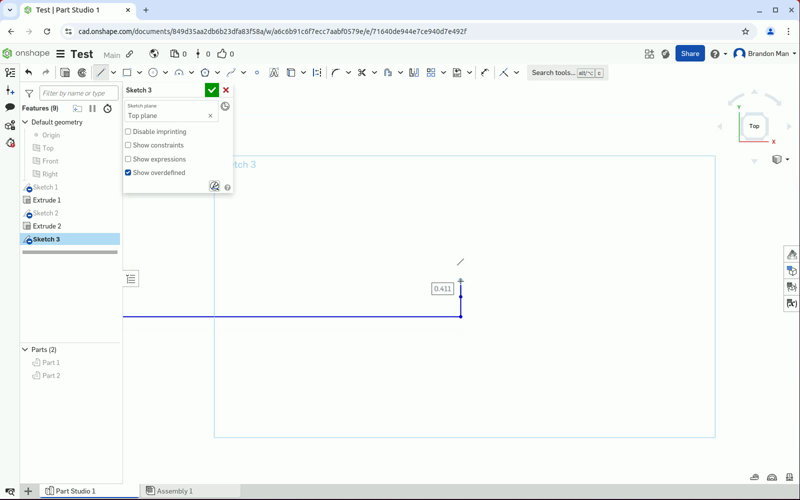
scroll(-6)
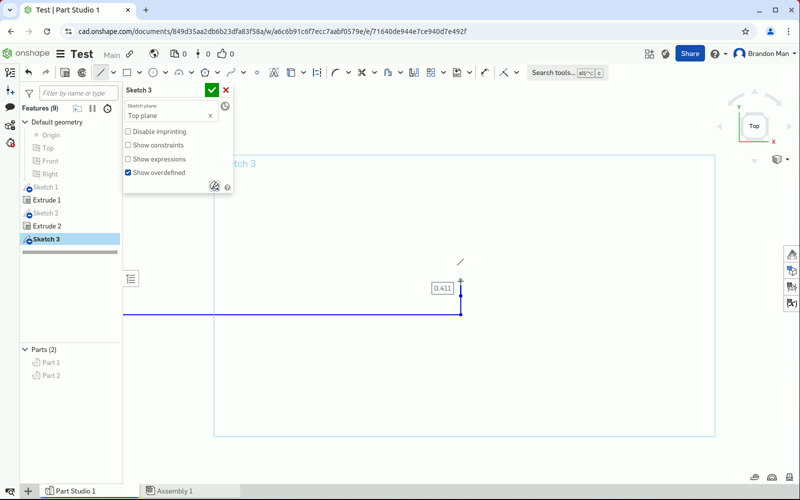
scroll(-6)
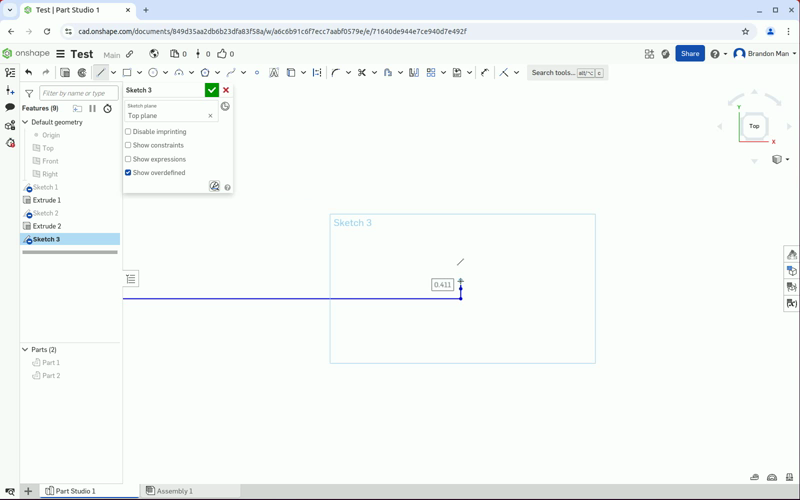
scroll(-6)
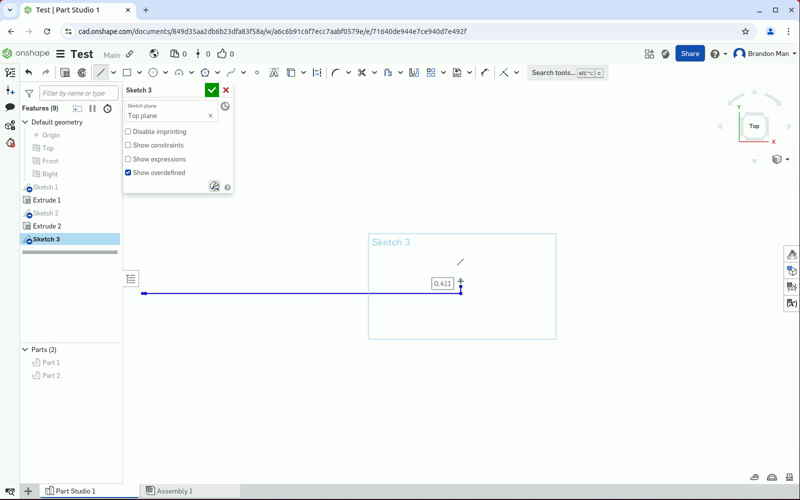
scroll(-6)
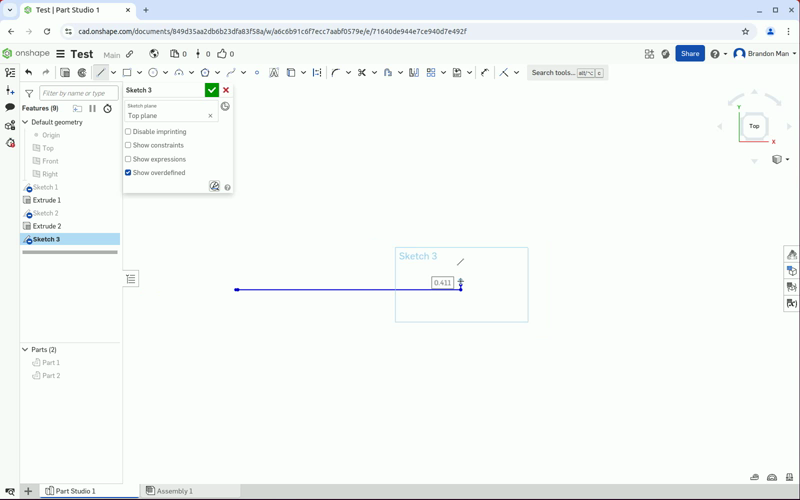
scroll(-6)
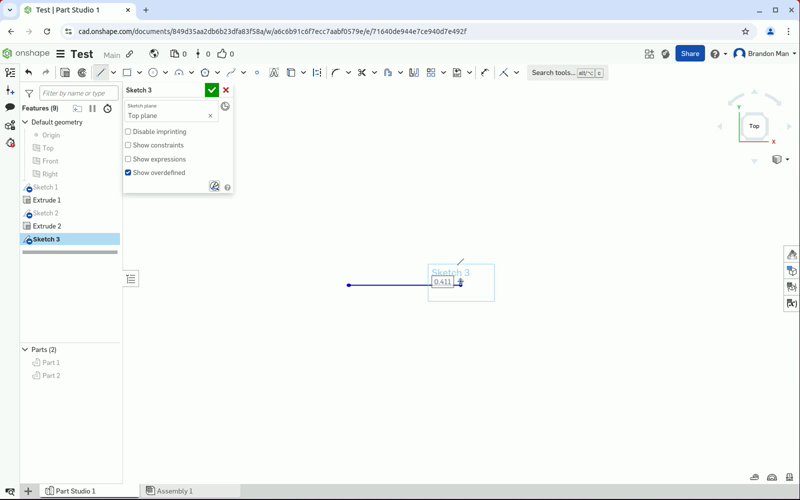
key_up(shift)
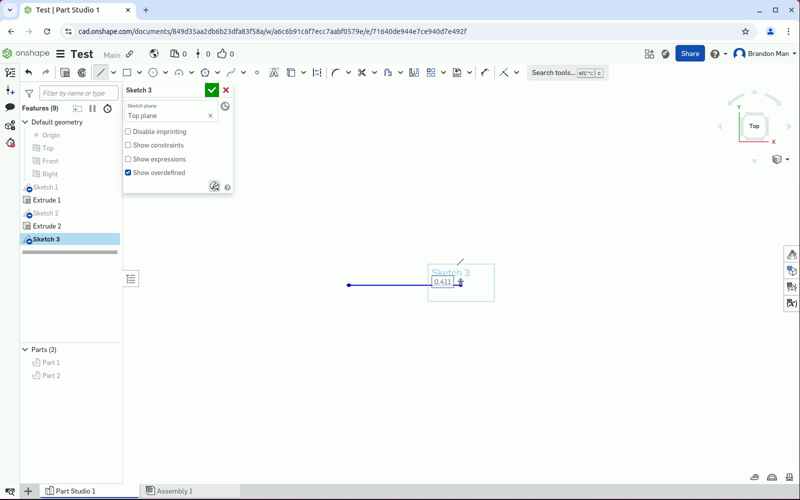
key_down(shift)
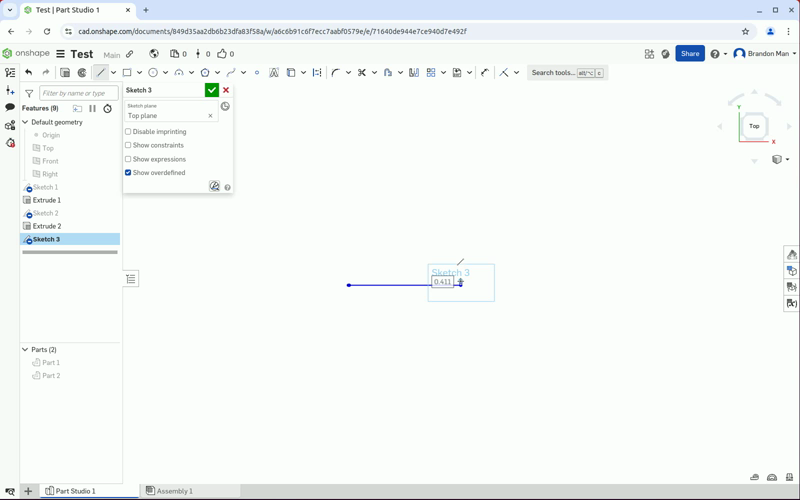
mouse_move(348, 280)
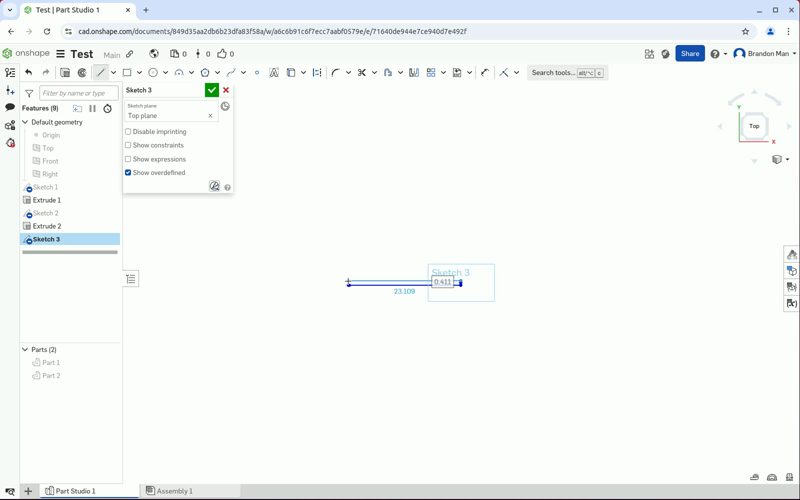
click(348, 280)
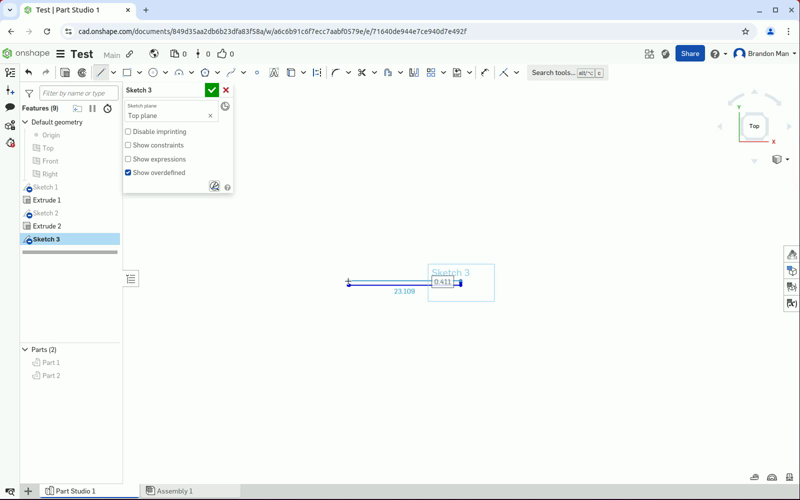
key_up(shift)
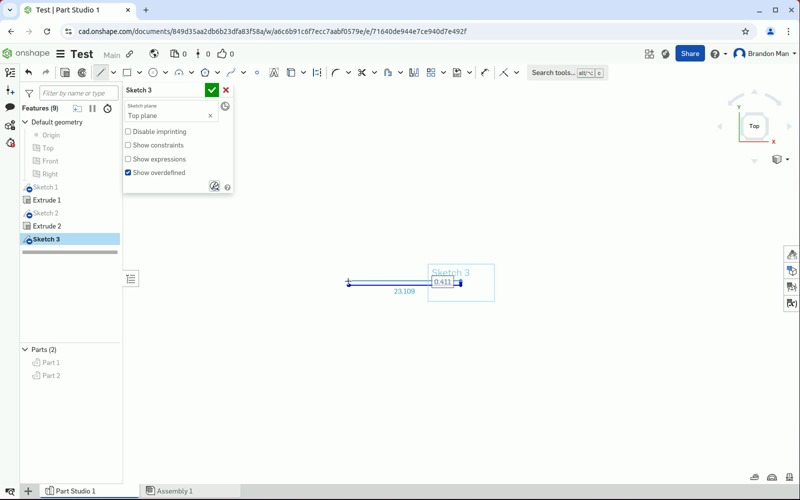
key(esc)
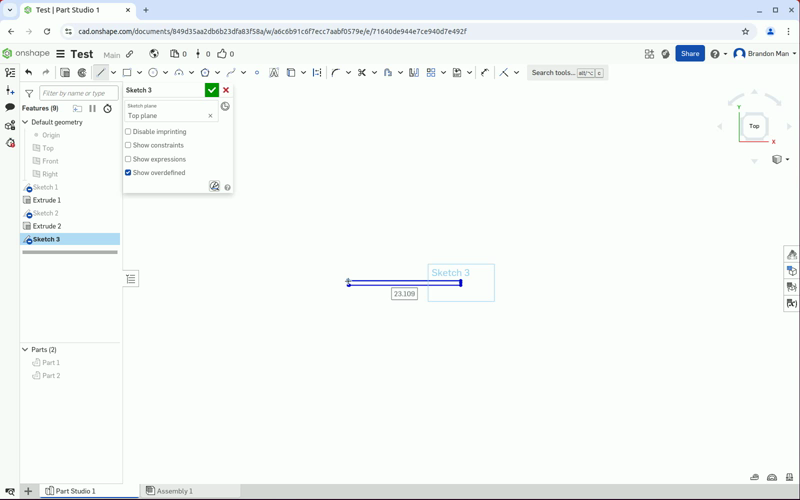
key(a)
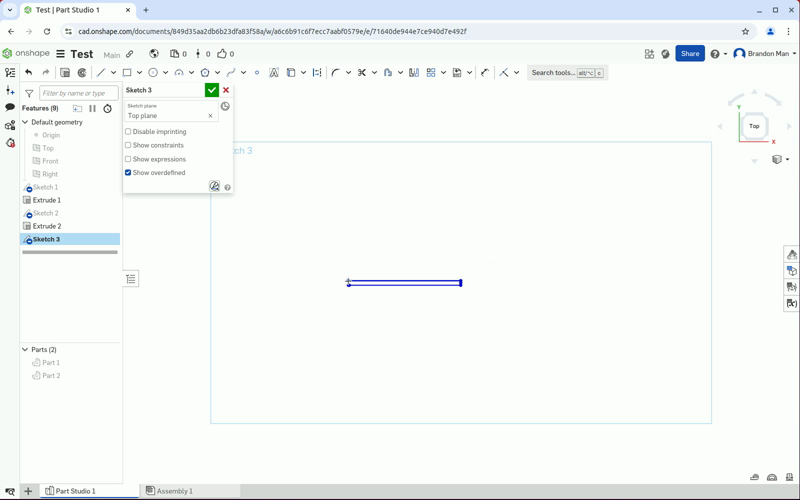
mouse_move(348, 280)
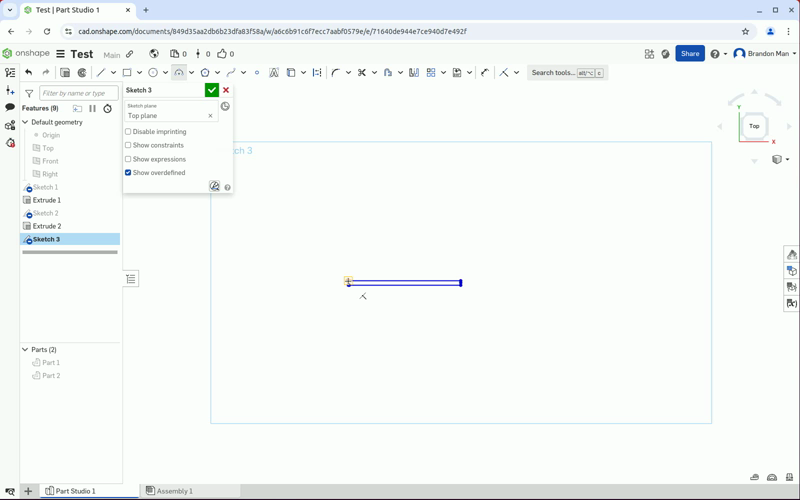
click(348, 280)
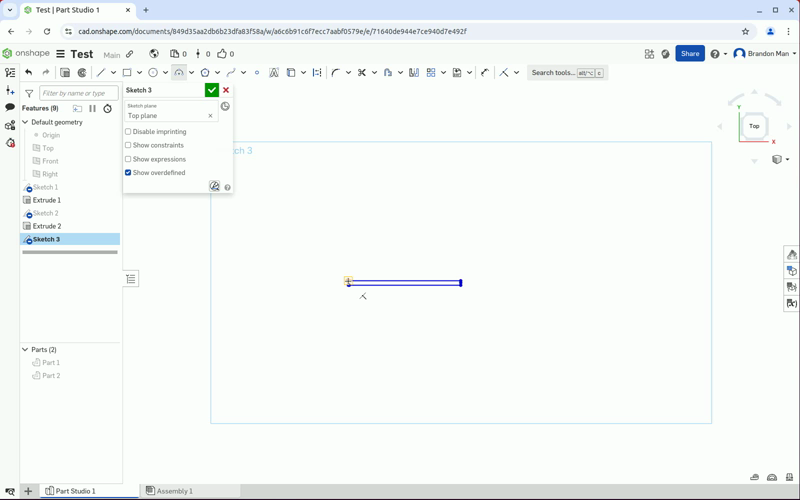
mouse_move(348, 285)
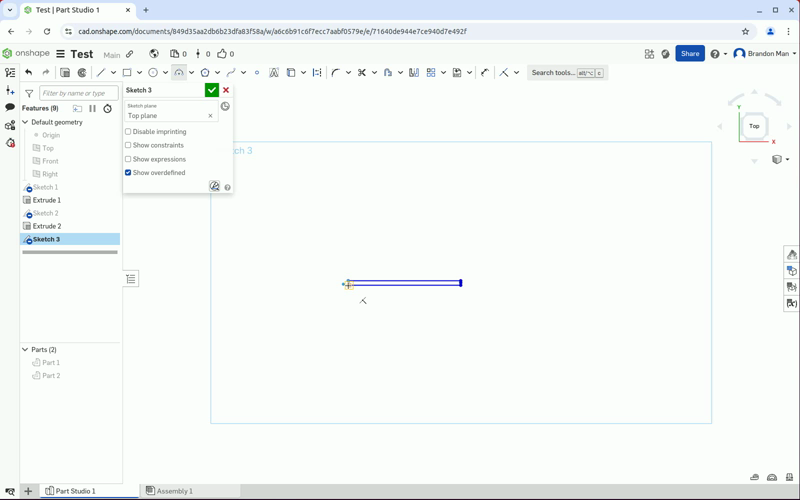
scroll(6)
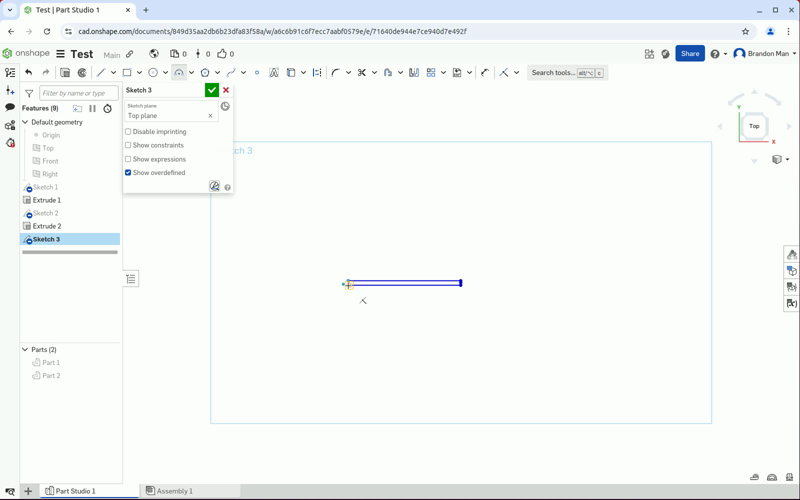
scroll(6)
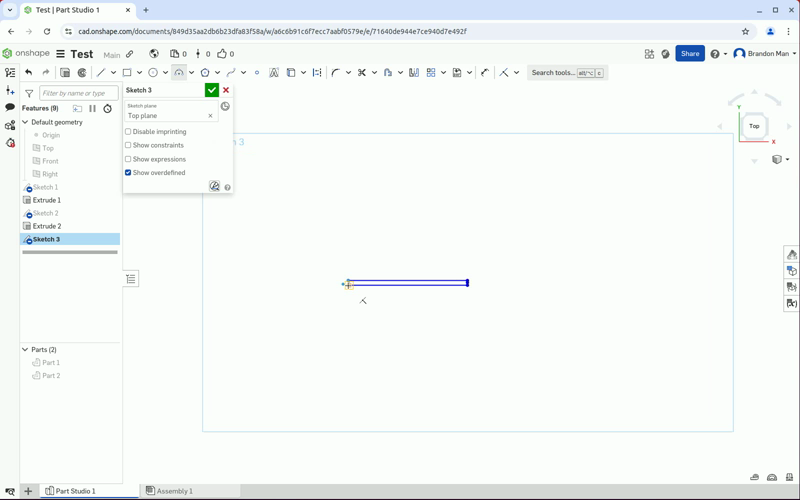
scroll(6)
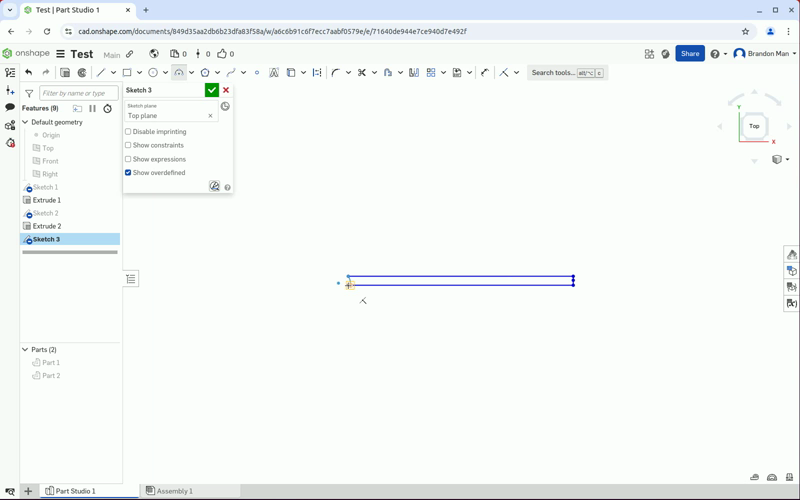
scroll(6)
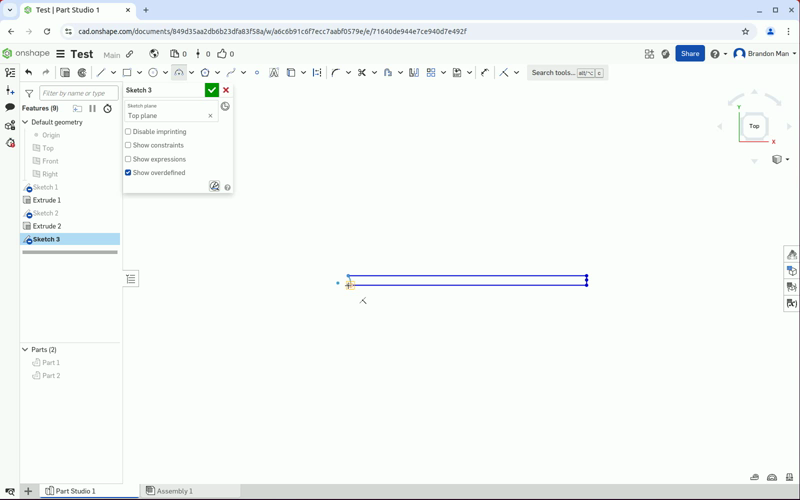
scroll(6)
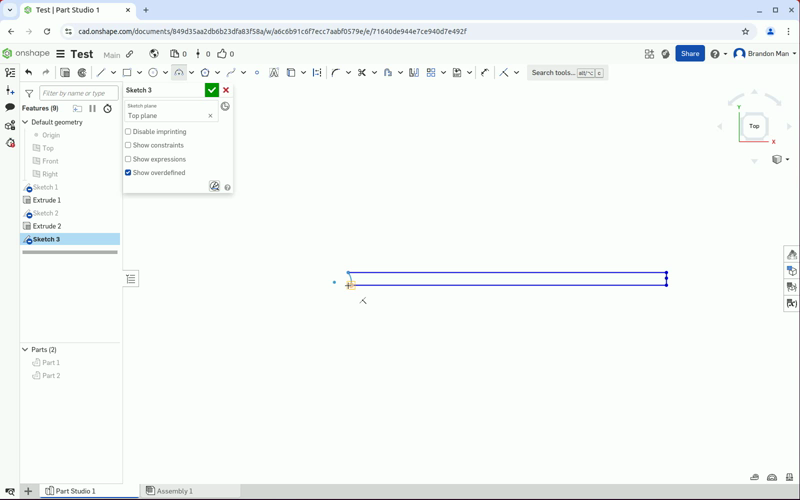
scroll(6)
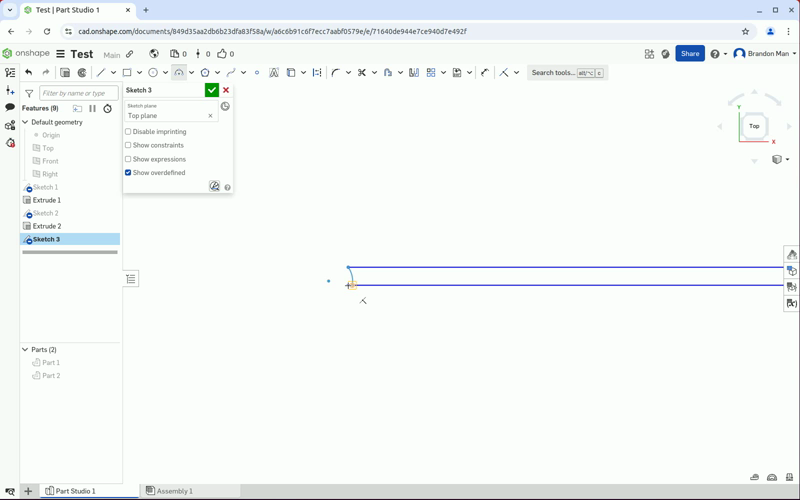
scroll(6)
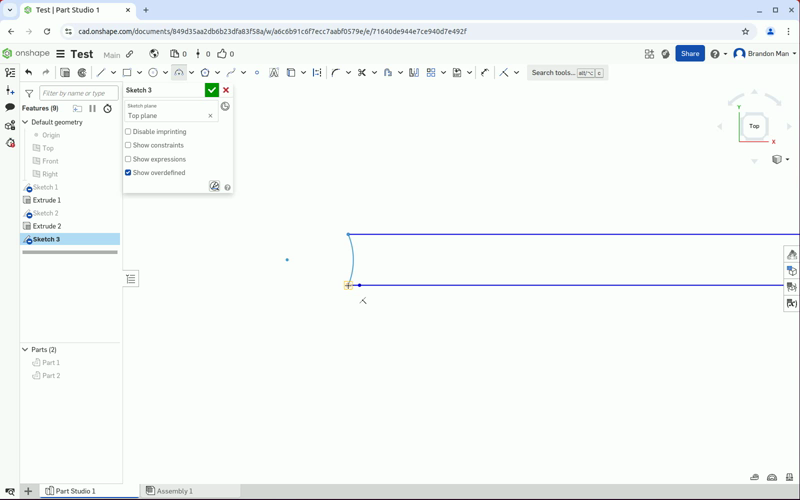
click(348, 285)
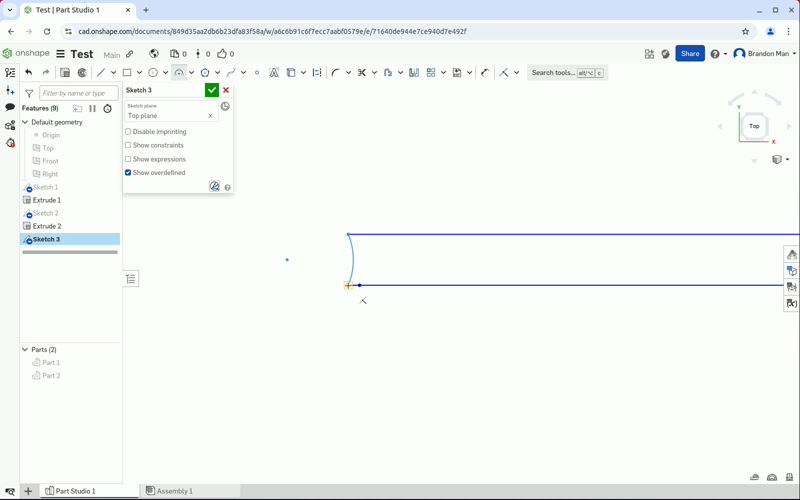
scroll(-6)
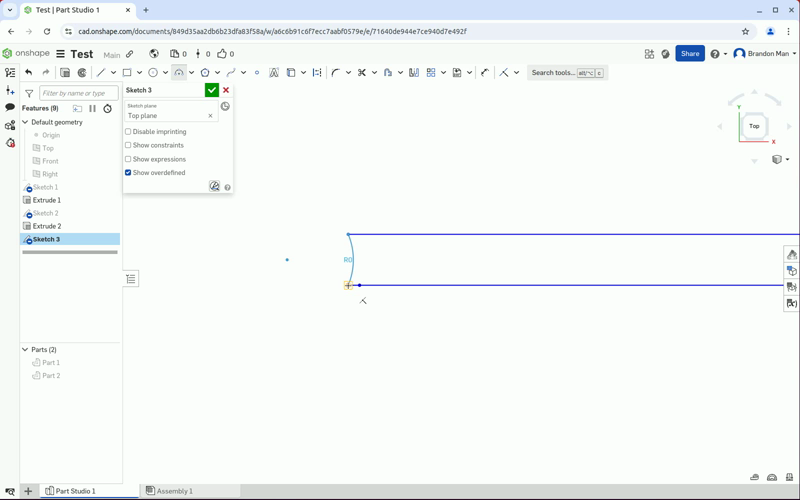
scroll(-6)
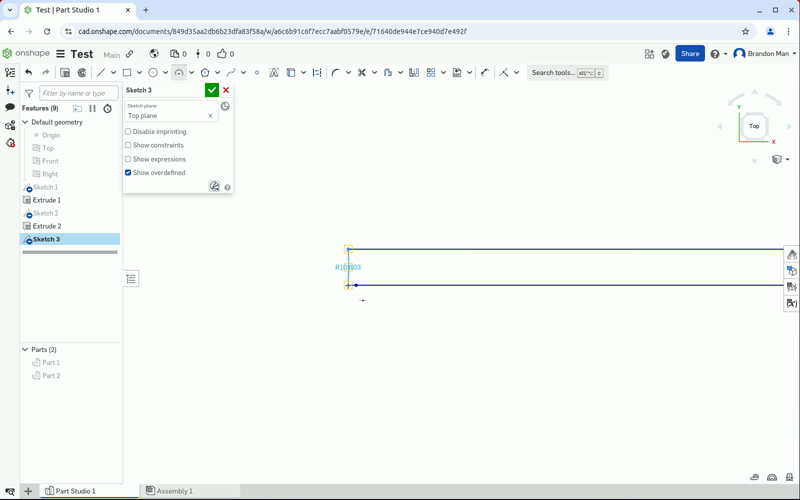
scroll(-6)
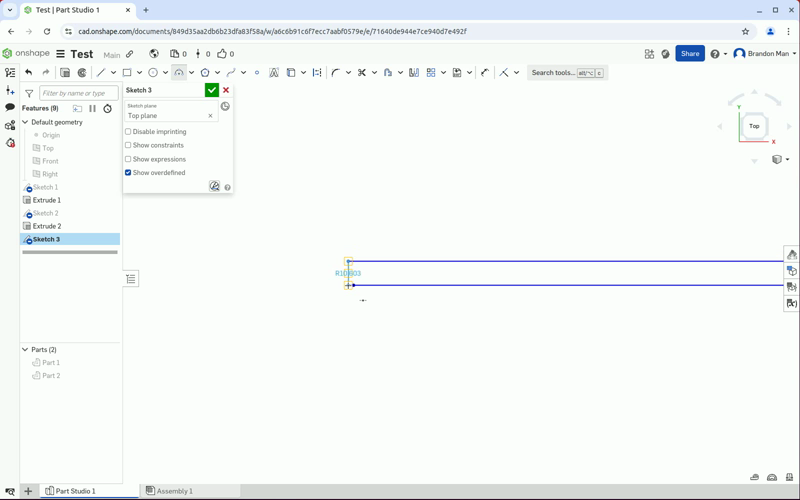
scroll(-6)
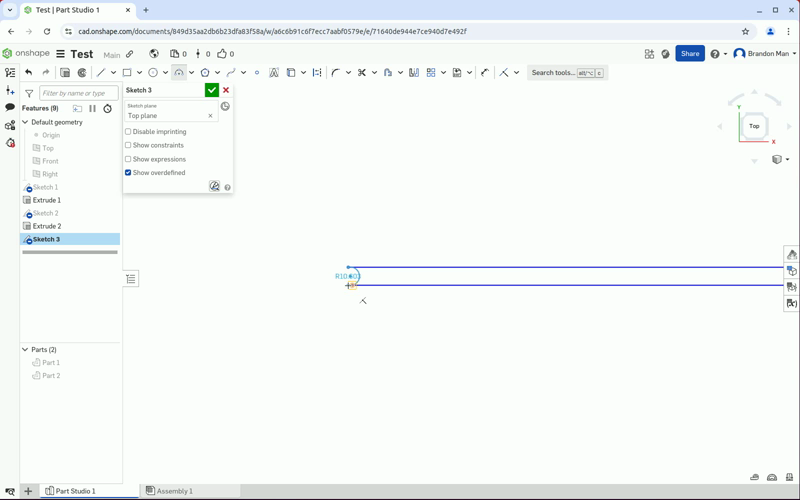
scroll(-6)
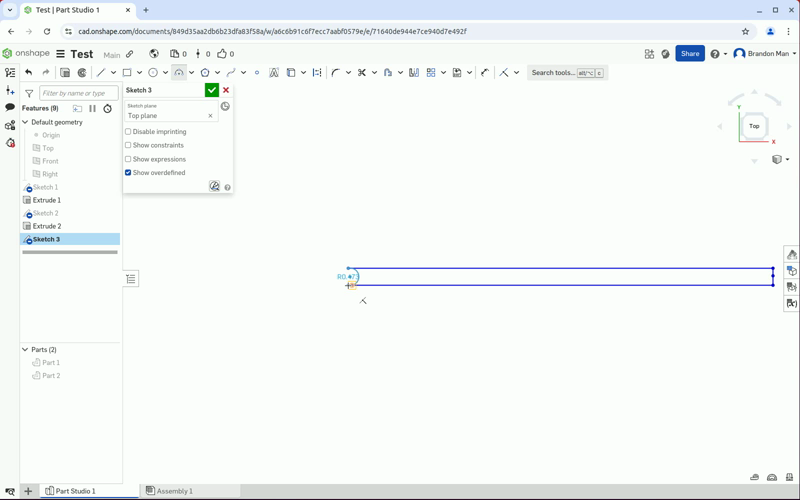
scroll(-6)
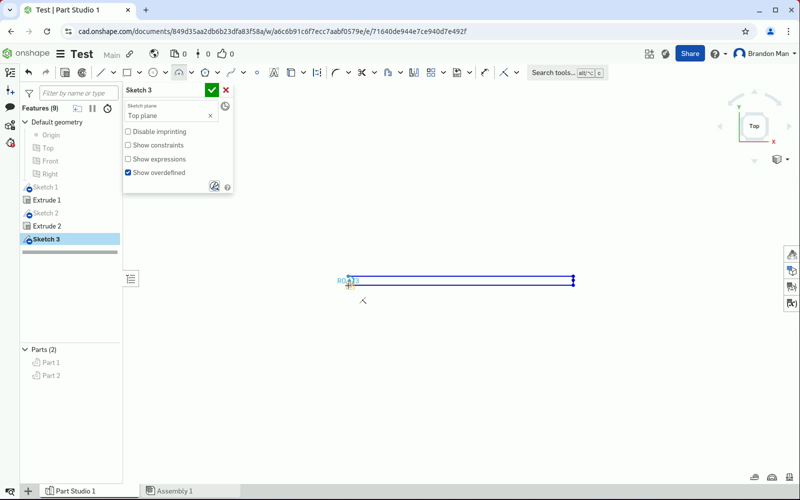
scroll(-6)
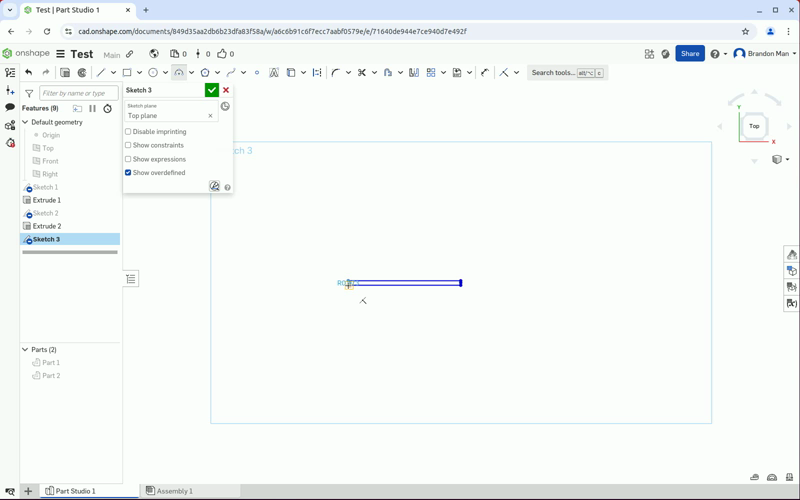
key_down(shift)
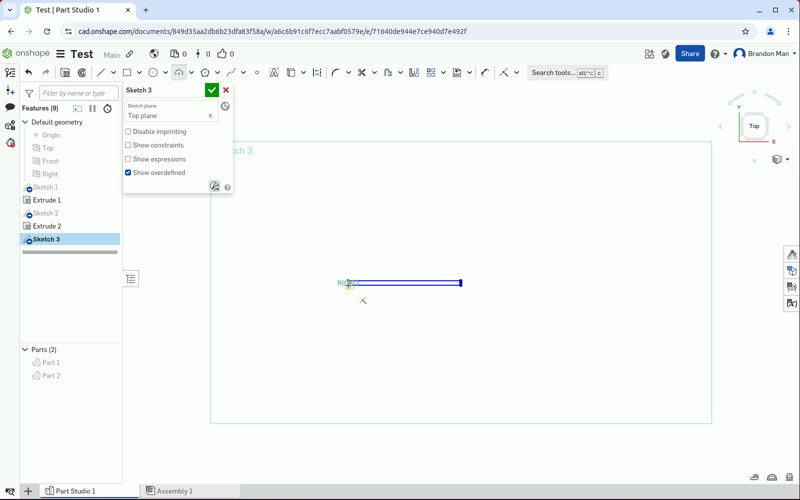
mouse_move(347, 282)
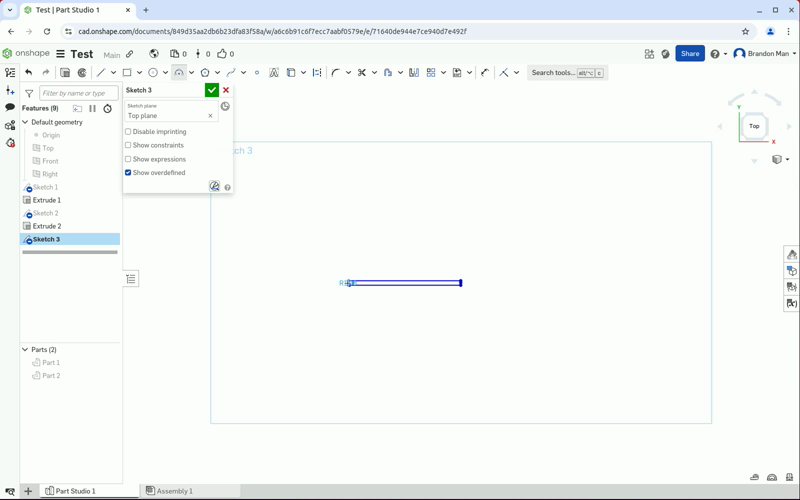
scroll(6)
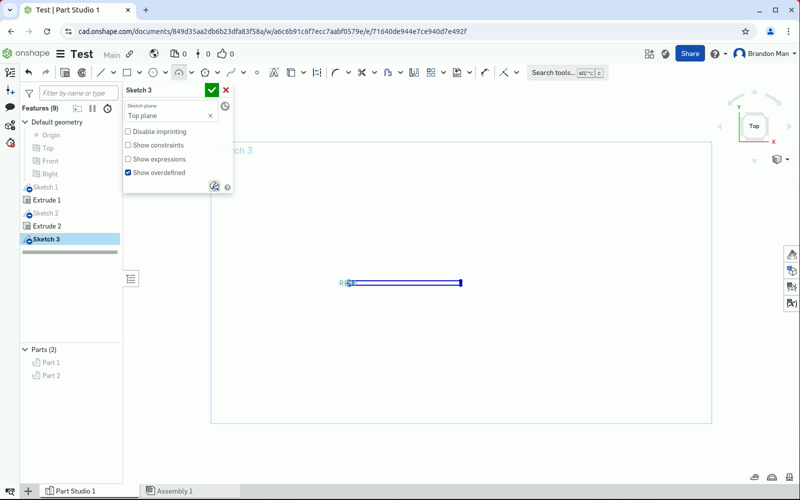
scroll(6)
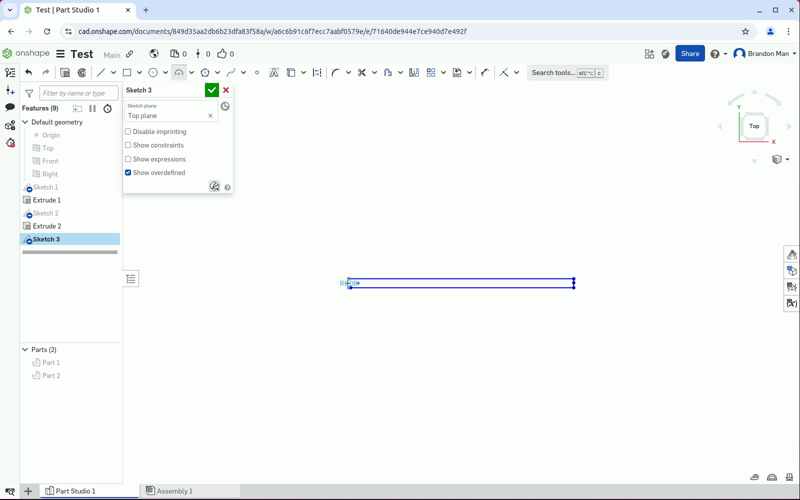
scroll(6)
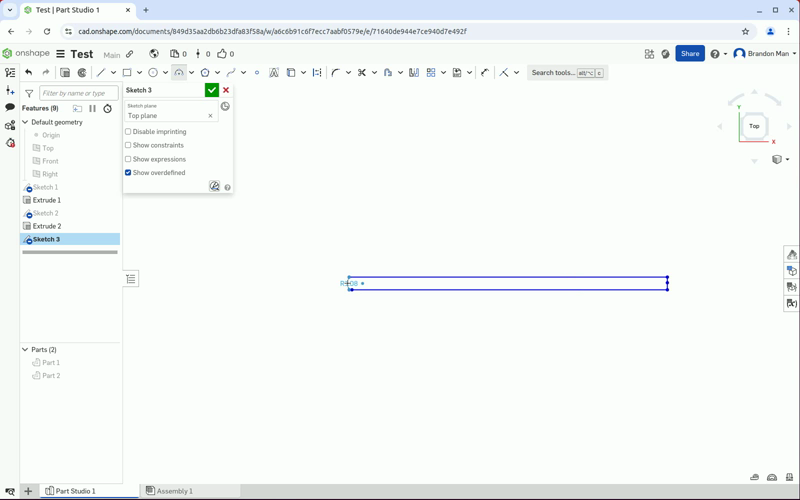
scroll(6)
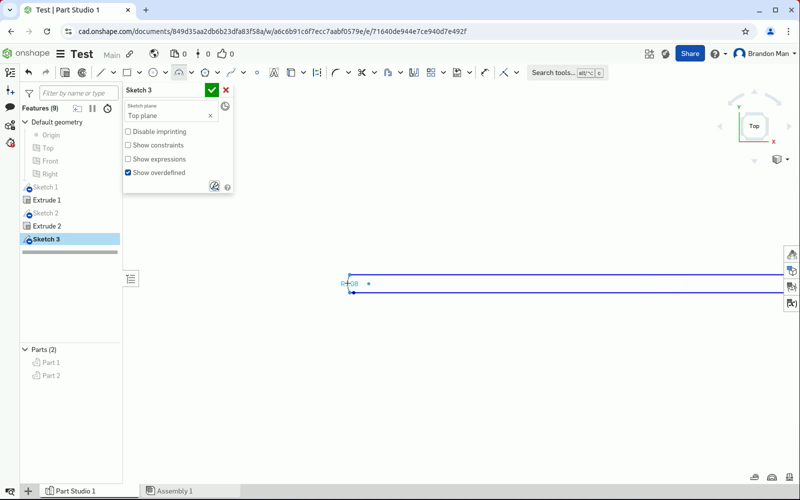
scroll(6)
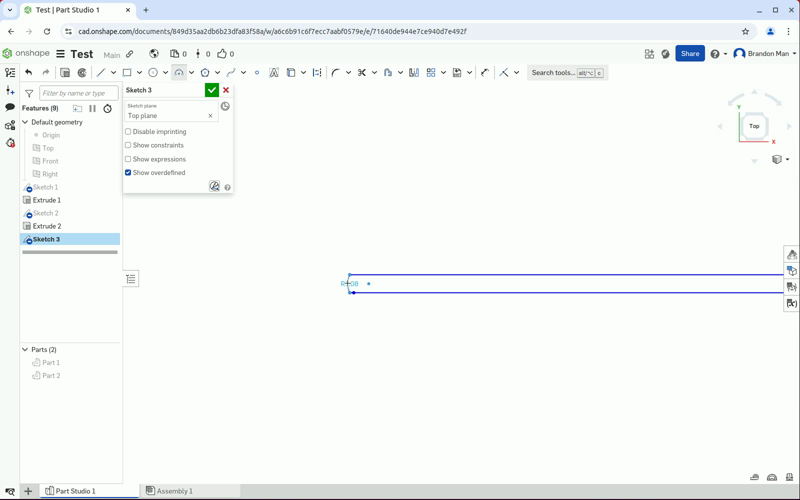
scroll(6)
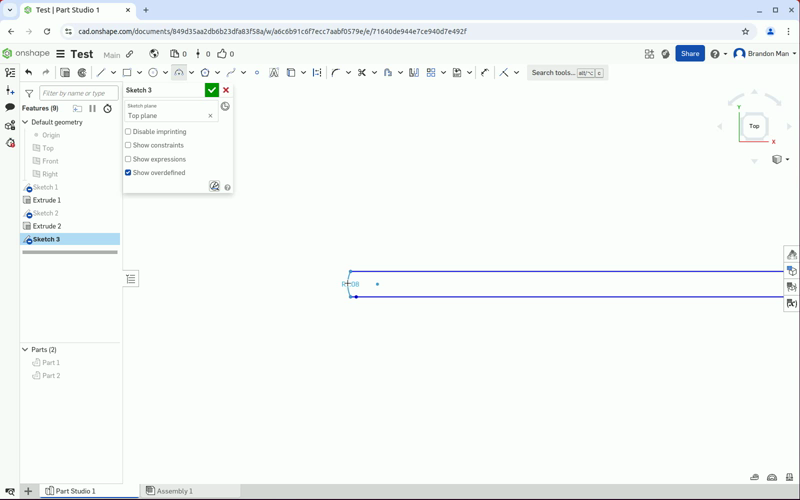
scroll(6)
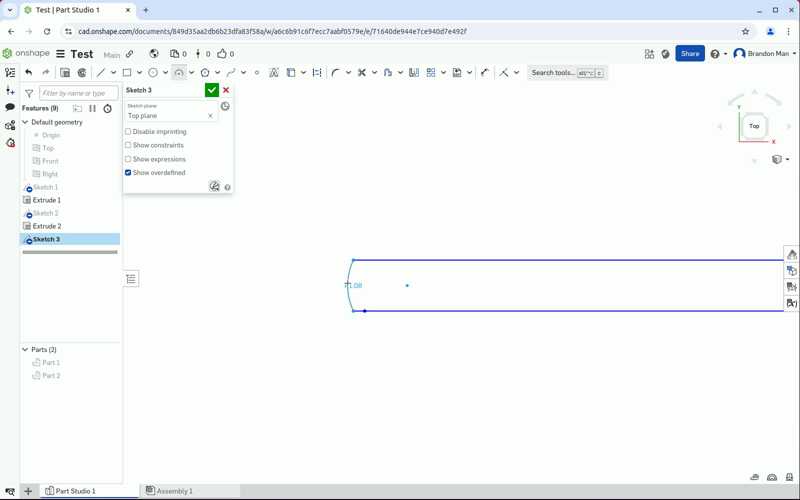
click(347, 282)
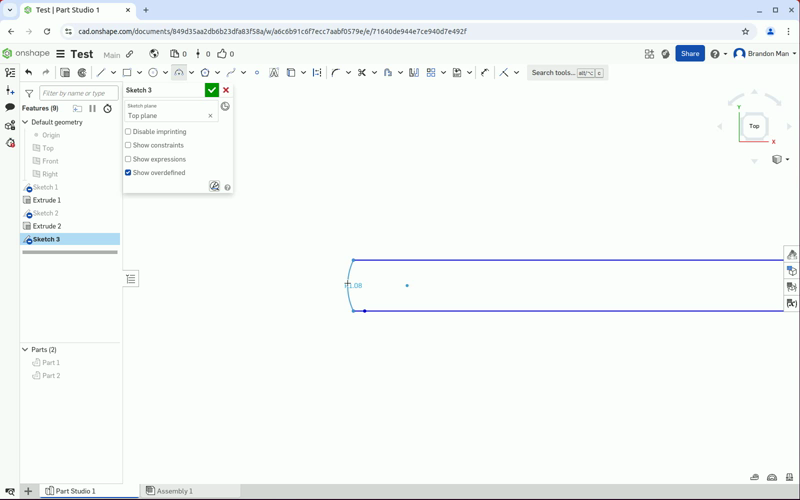
scroll(-6)
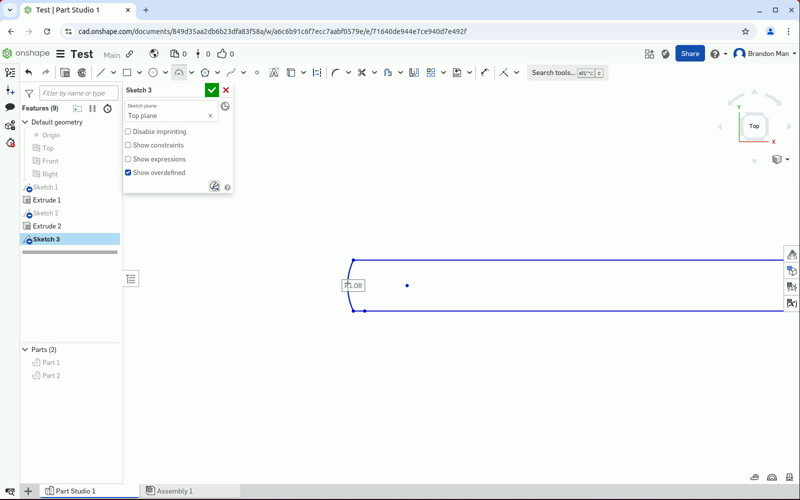
scroll(-6)
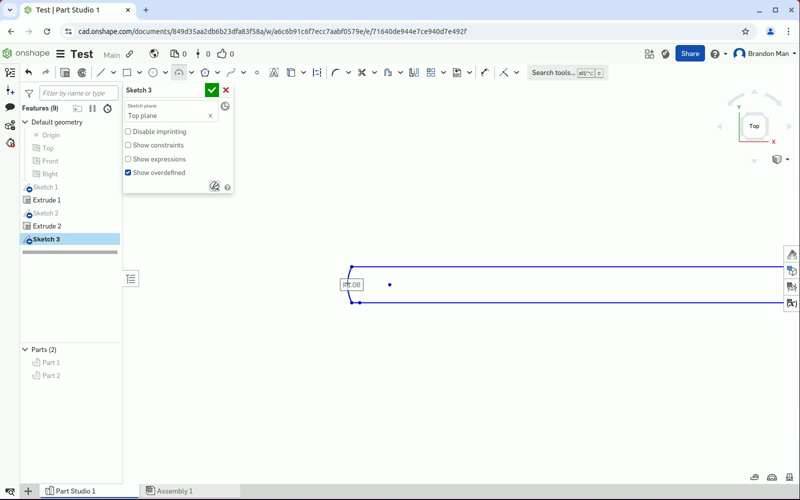
scroll(-6)
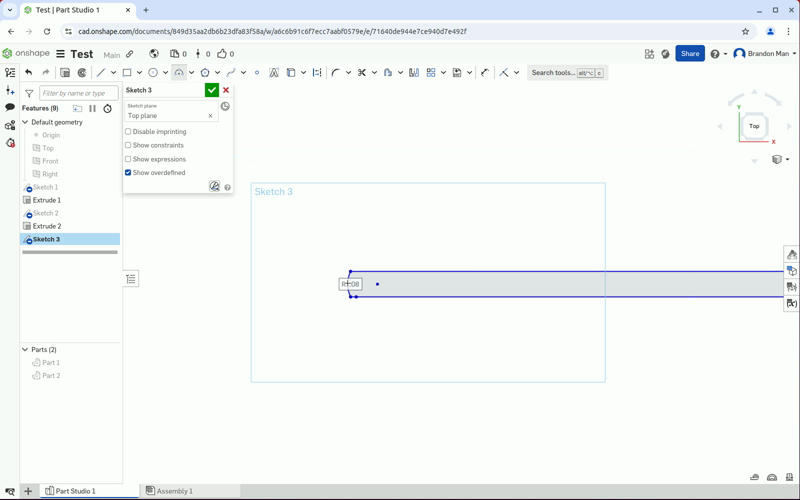
scroll(-6)
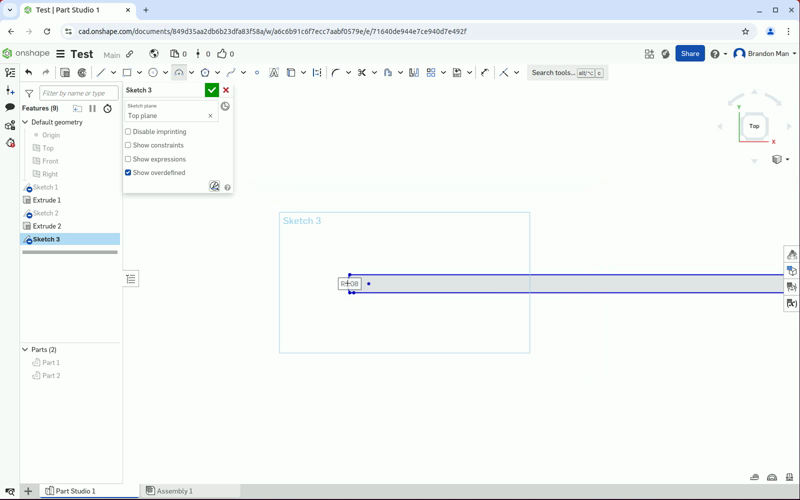
scroll(-6)
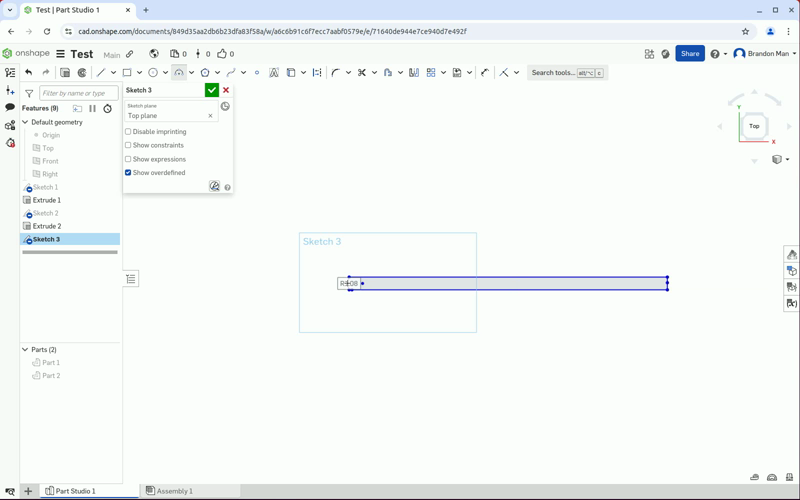
scroll(-6)
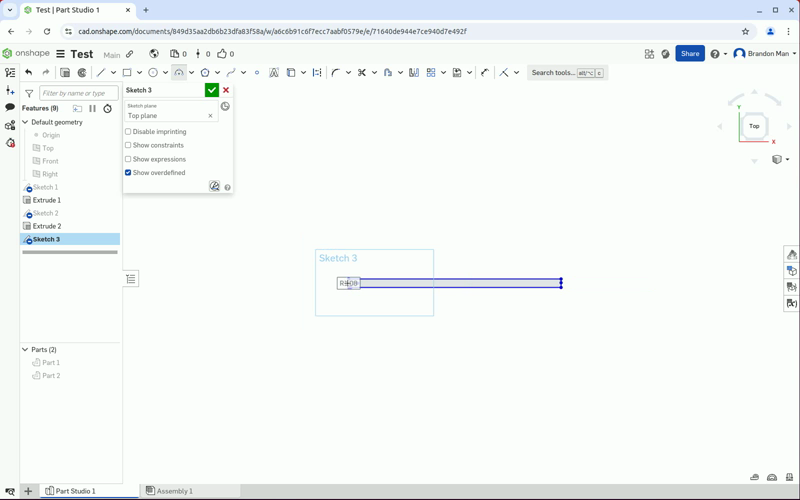
scroll(-6)
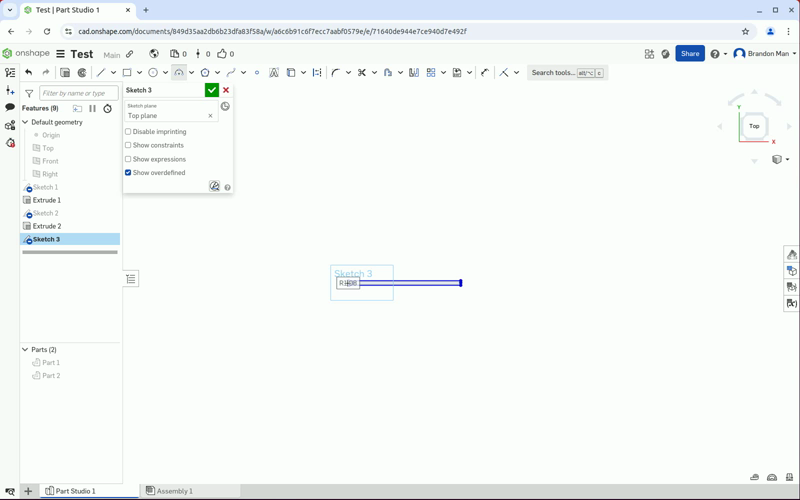
key_up(shift)
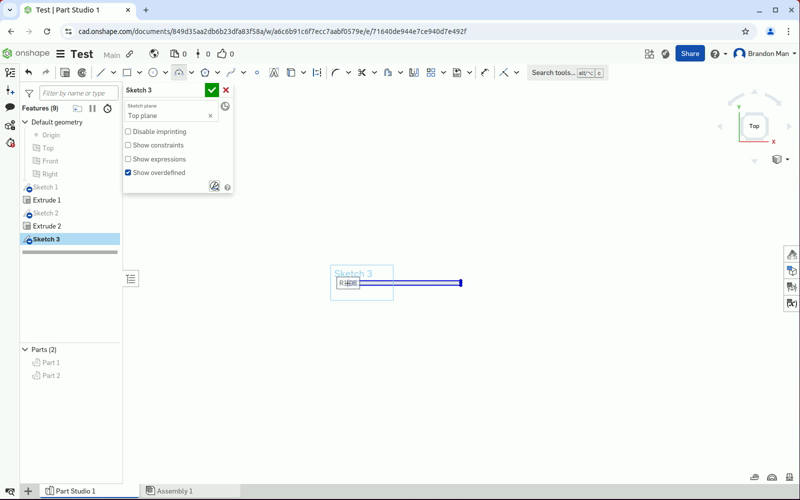
key(esc)
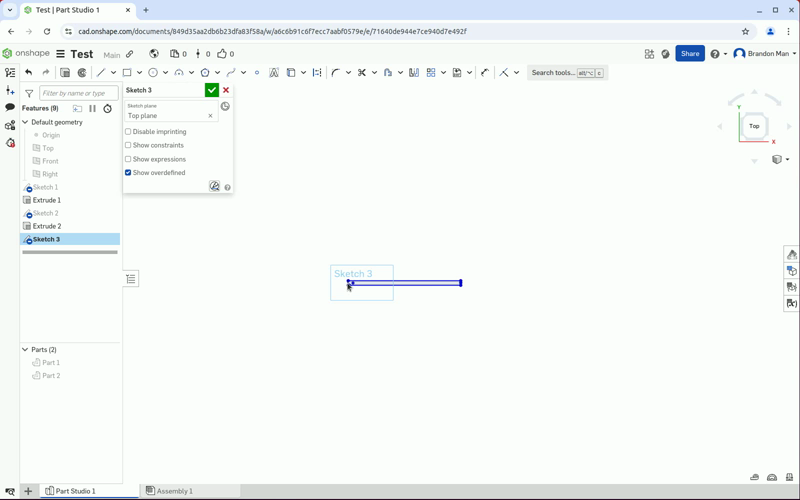
mouse_move(428, 284)
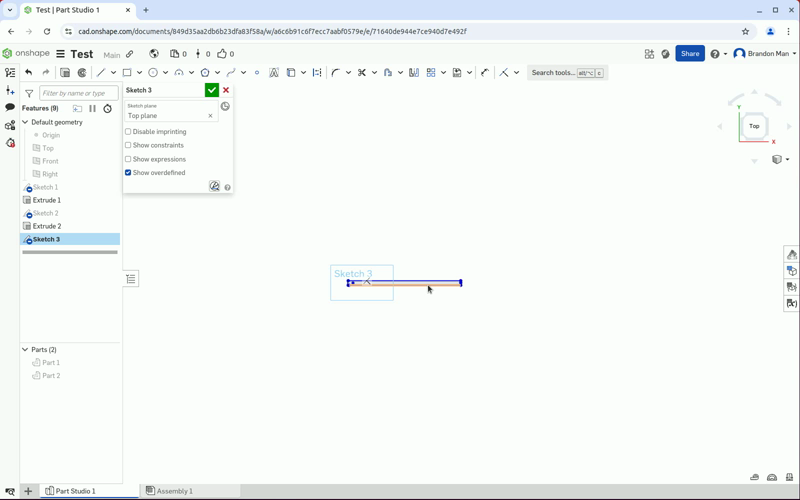
scroll(6)
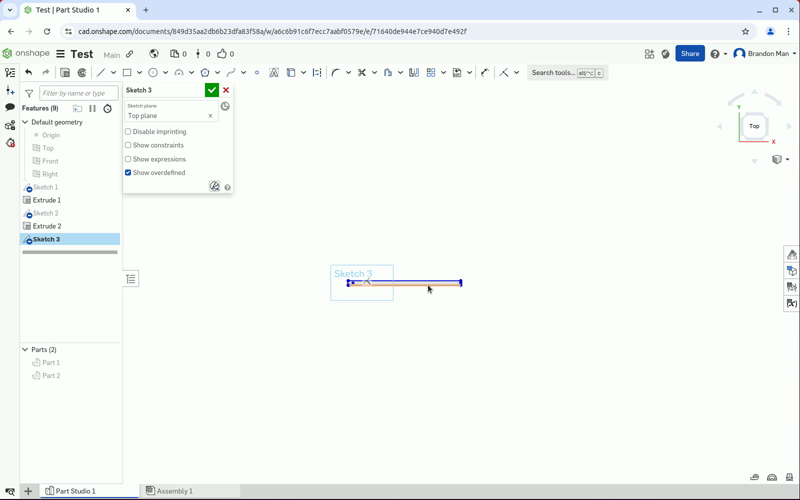
scroll(6)
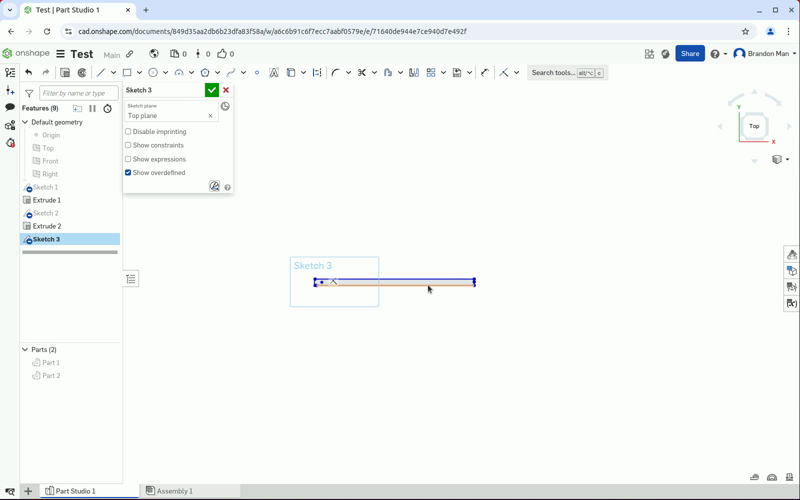
scroll(6)
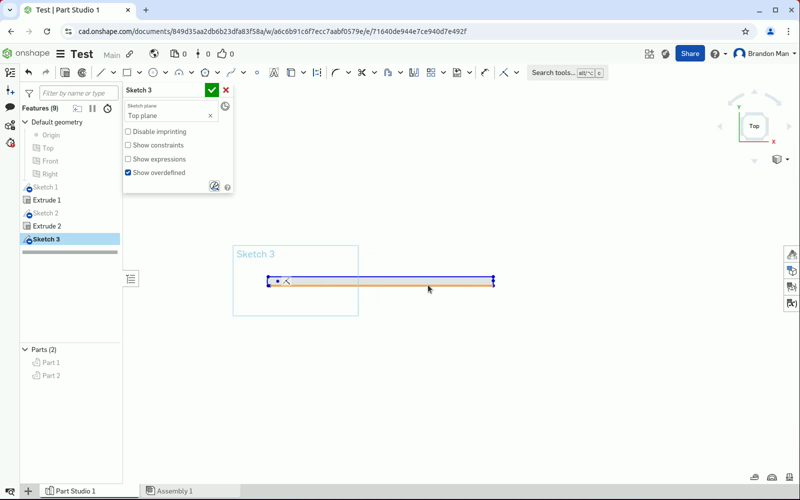
scroll(6)
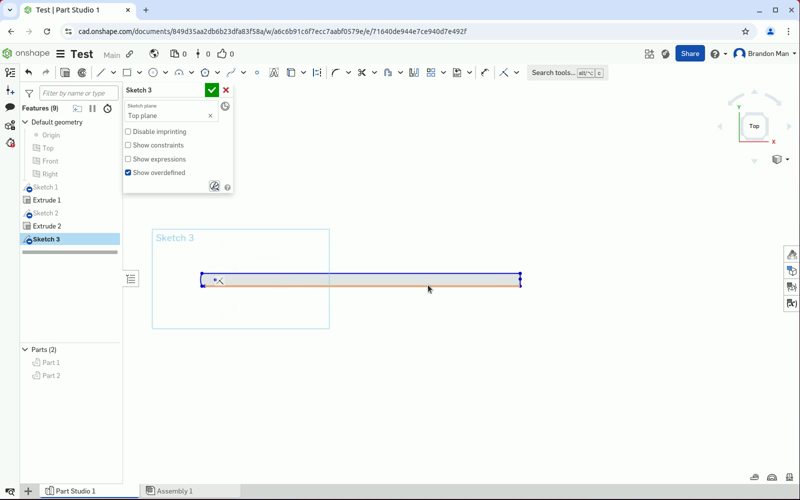
scroll(6)
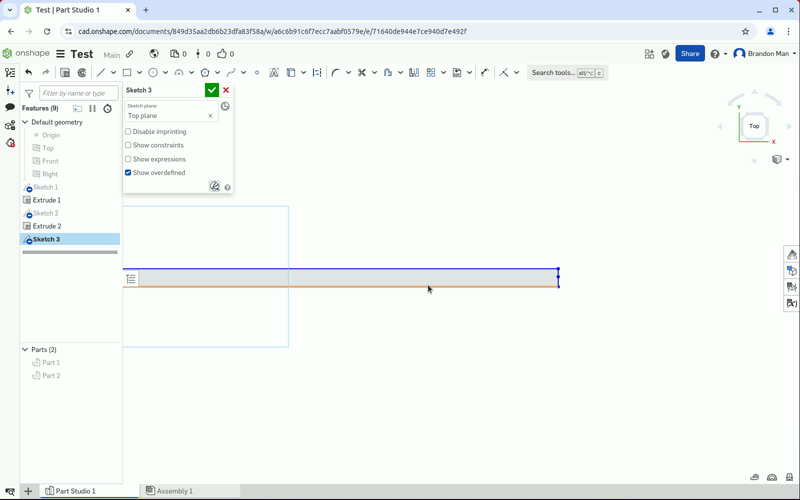
scroll(6)
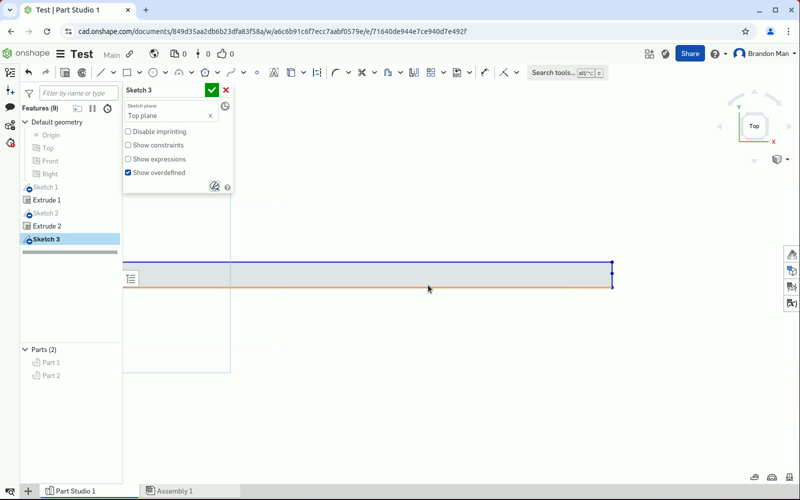
scroll(6)
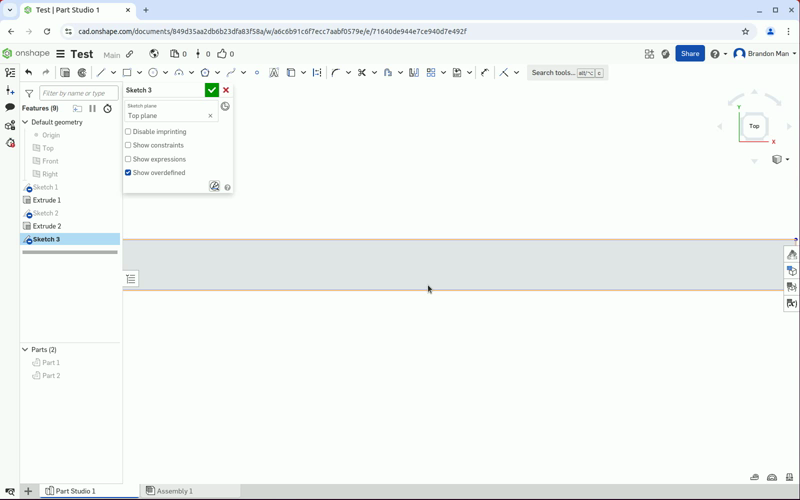
click(428, 284)
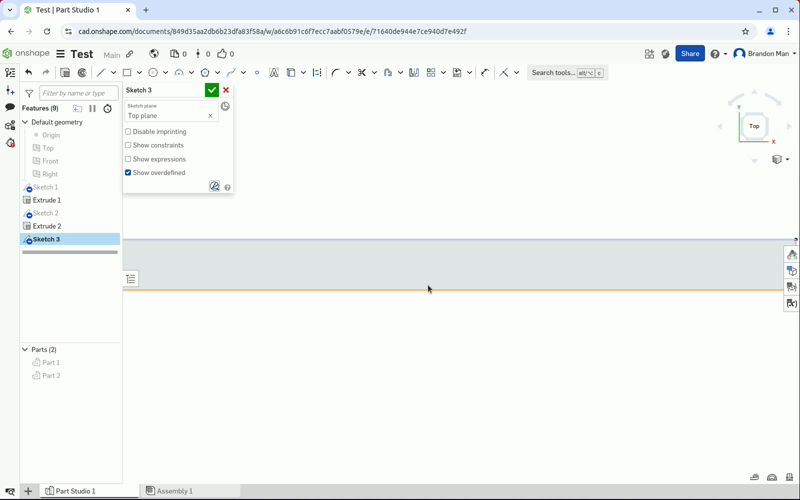
scroll(-6)
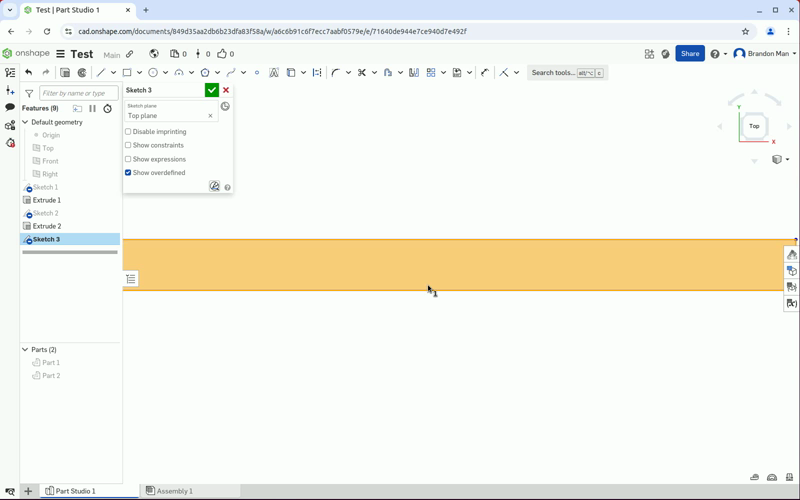
scroll(-6)
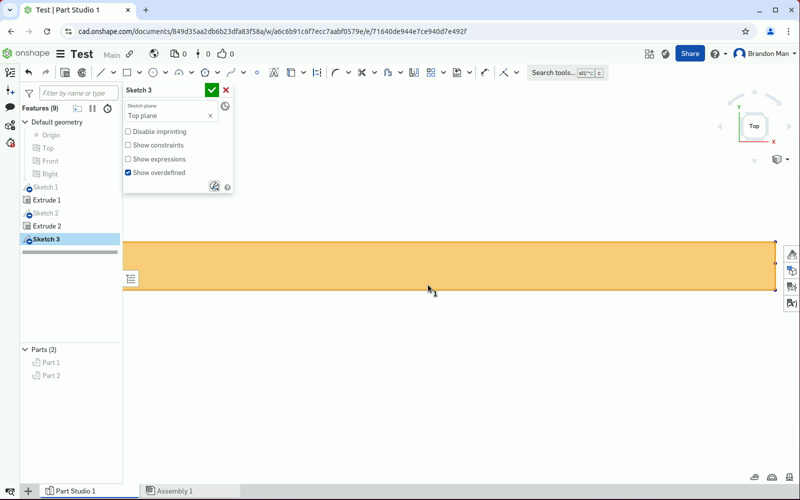
scroll(-6)
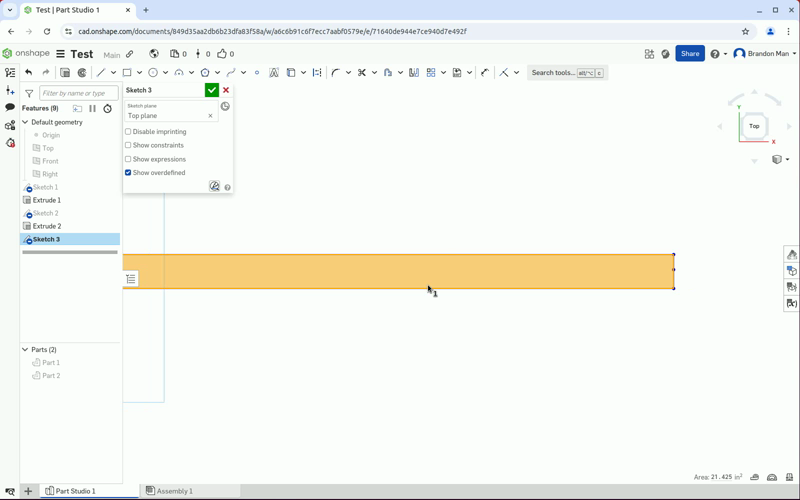
scroll(-6)
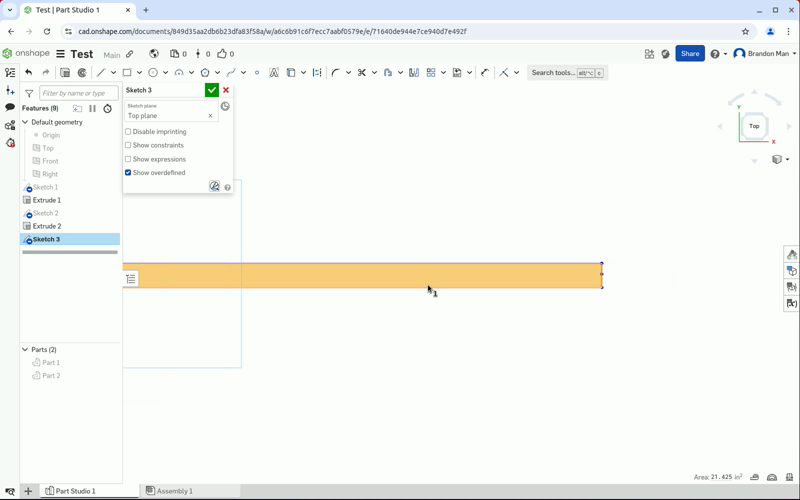
scroll(-6)
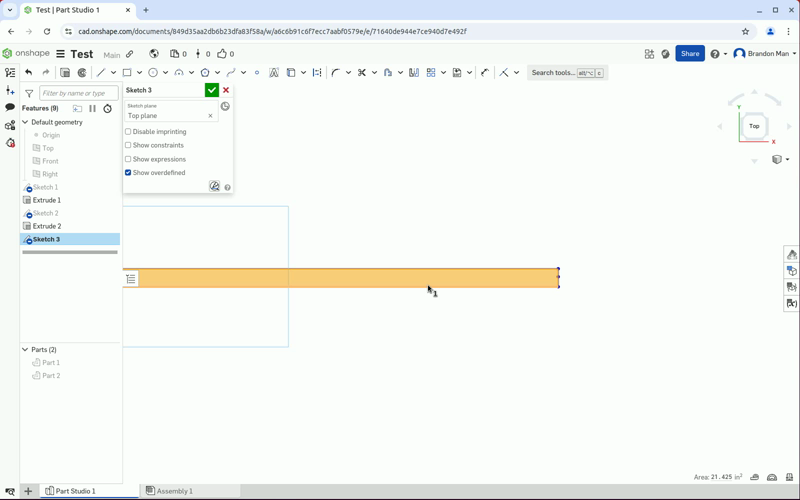
scroll(-6)
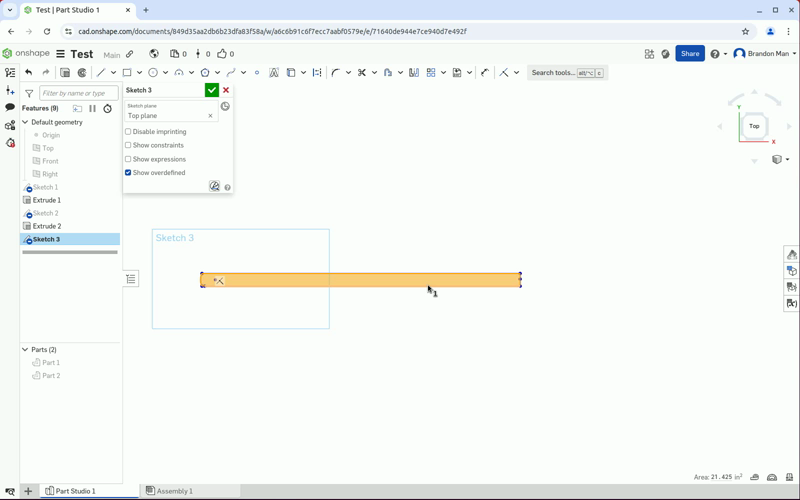
scroll(-6)
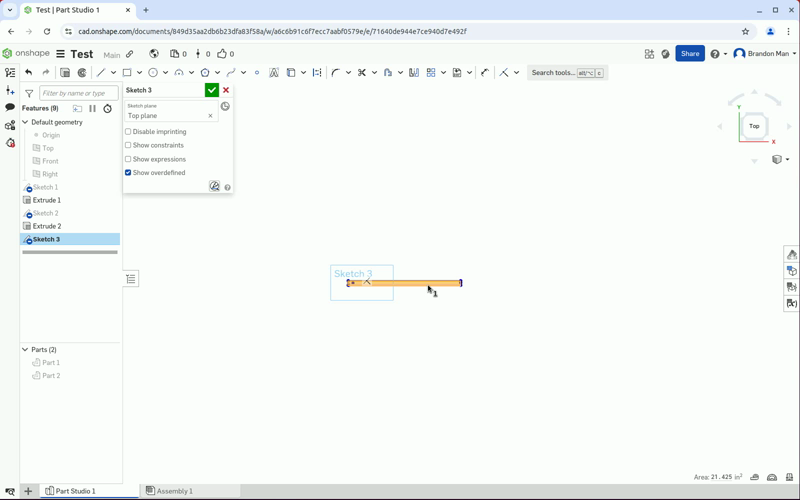
mouse_move(73, 352)
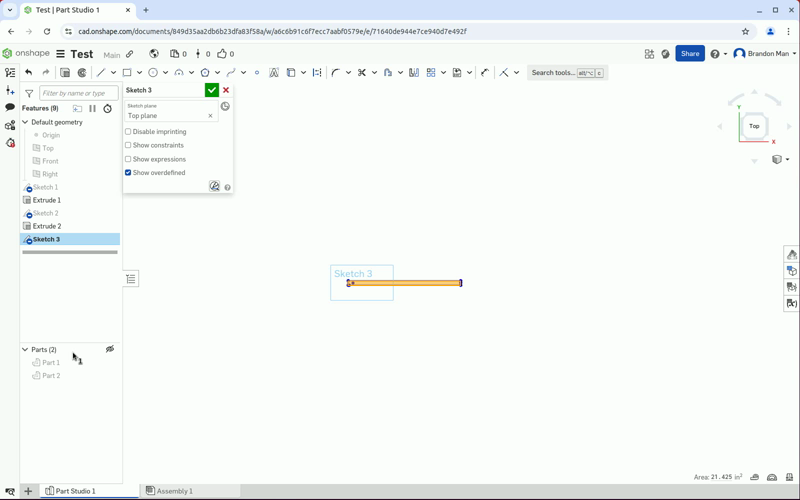
key(shift+y)
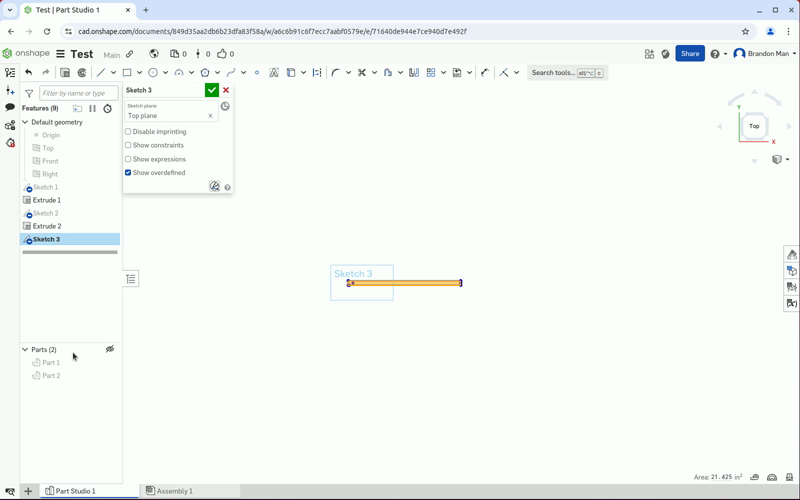
key(shift+e)
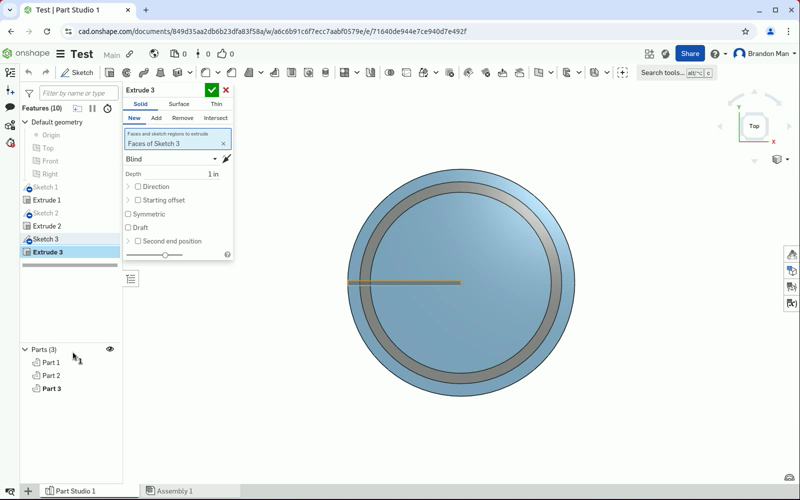
mouse_move(143, 106)
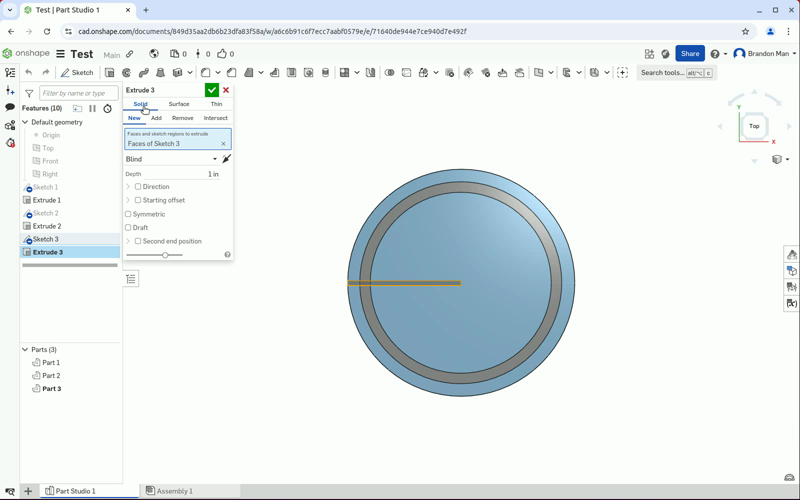
click(143, 106)
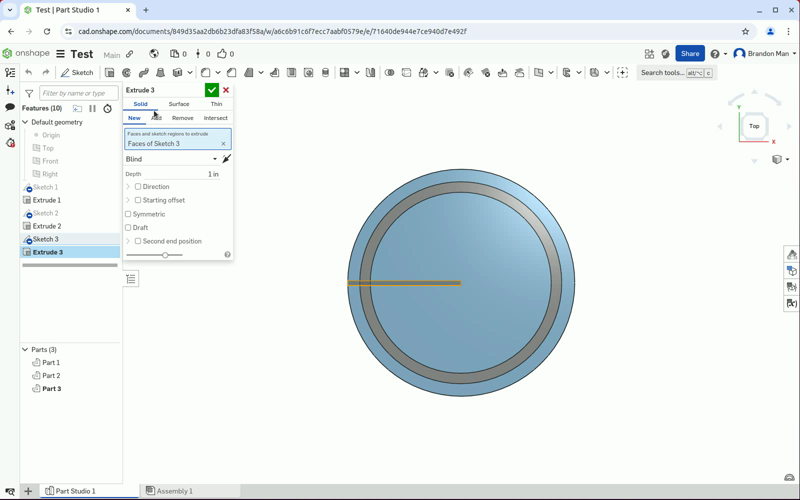
mouse_move(186, 120)
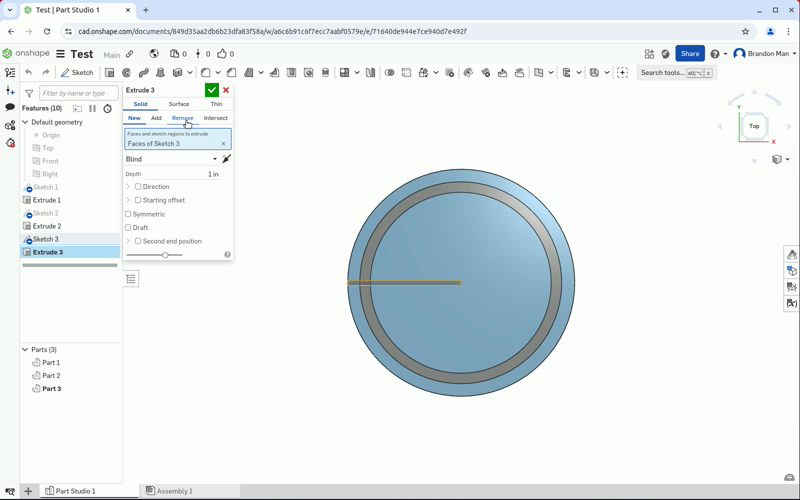
click(186, 120)
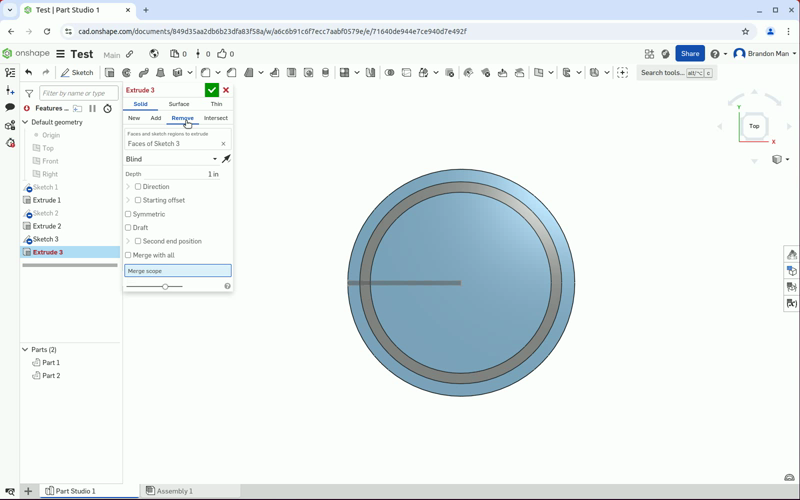
key(tab, 4)
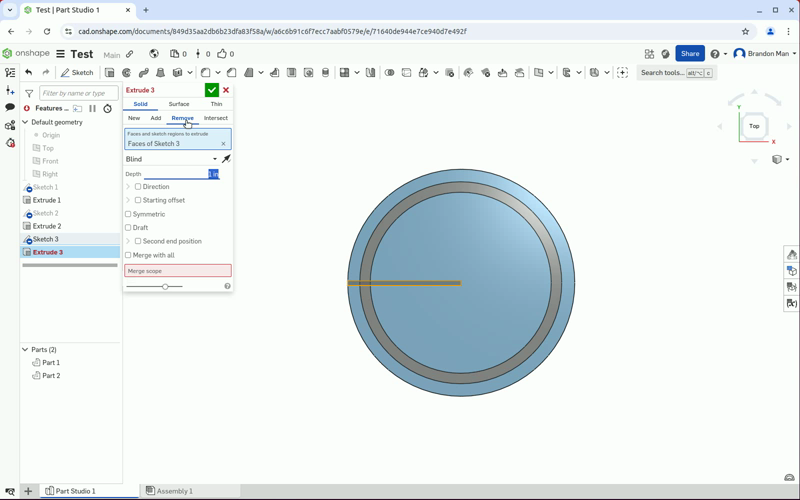
text(-18.775)
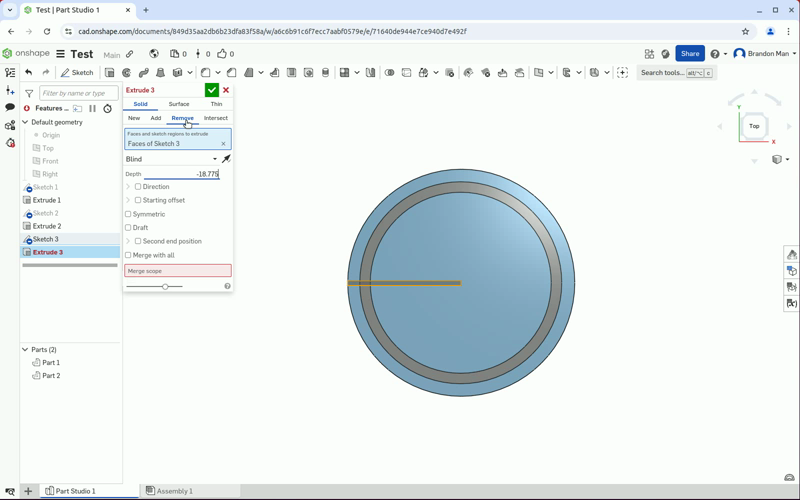
key(tab, 6)
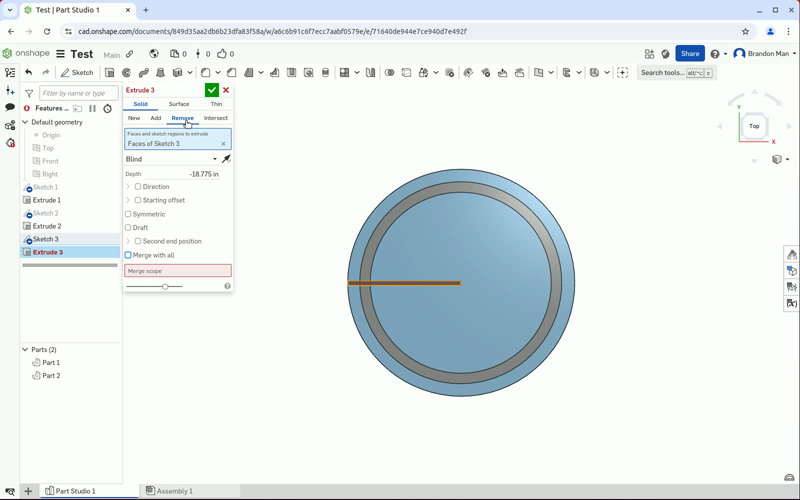
key(space)
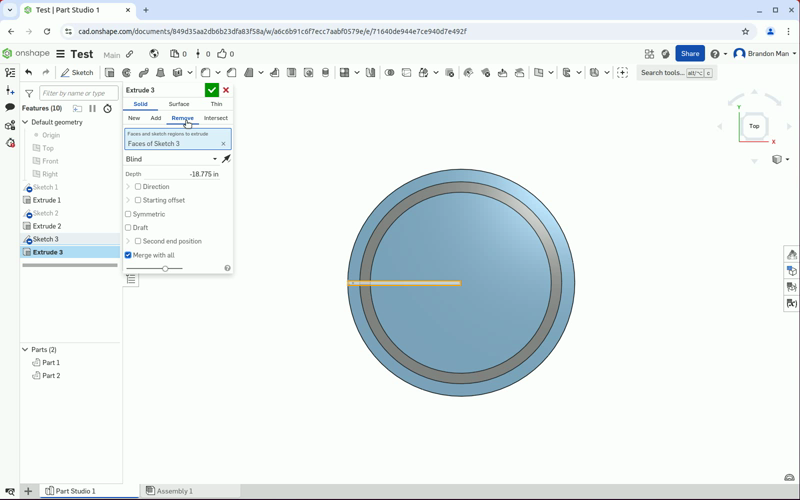
key(enter)
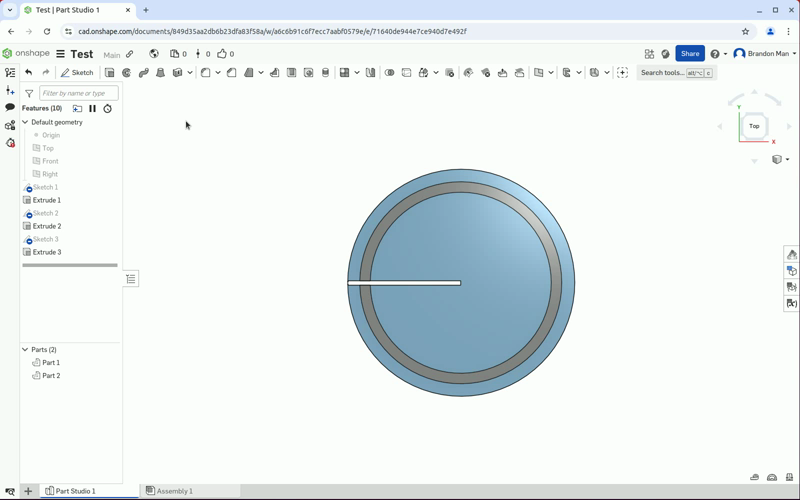
key(shift+h)
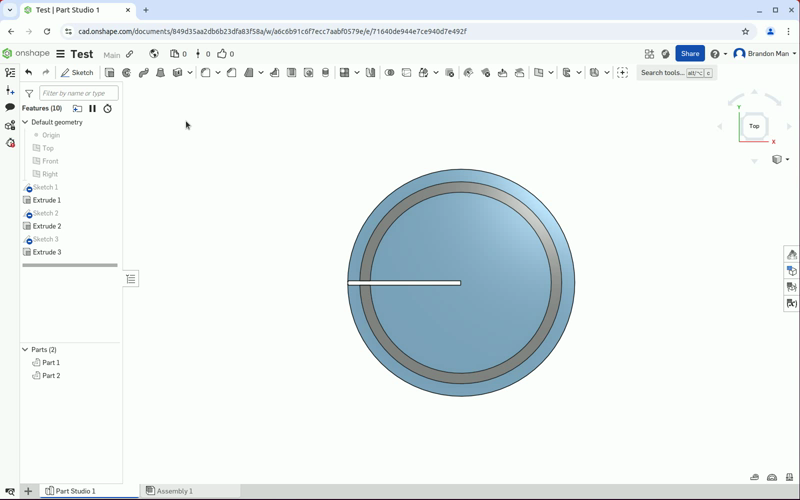
key(shift+h)
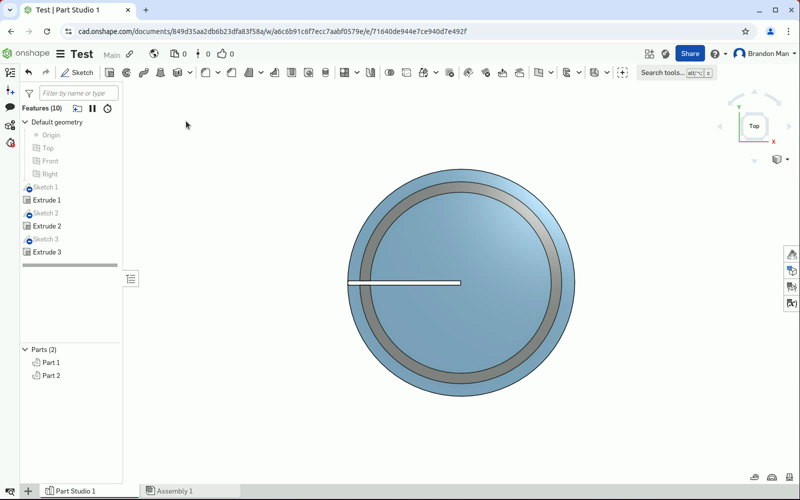
mouse_move(73, 189)
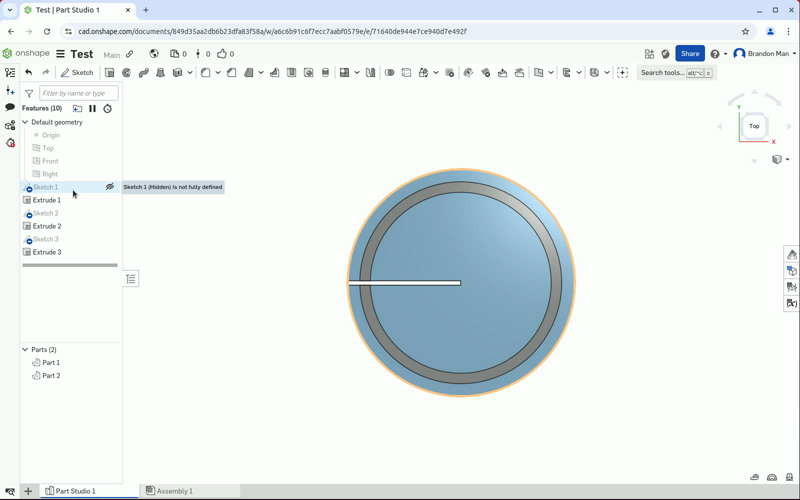
click(73, 189)
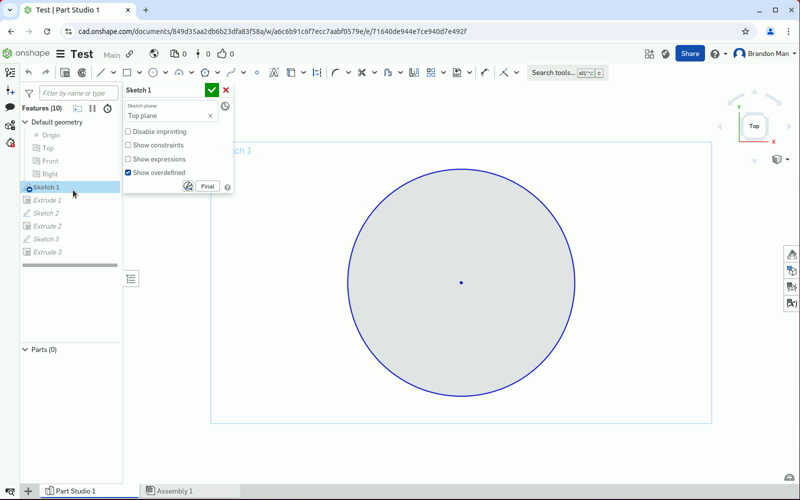
mouse_move(229, 92)
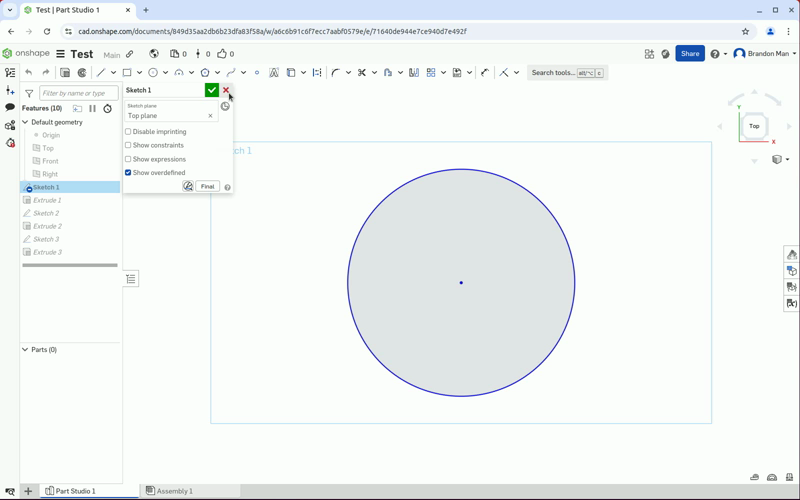
click(229, 92)
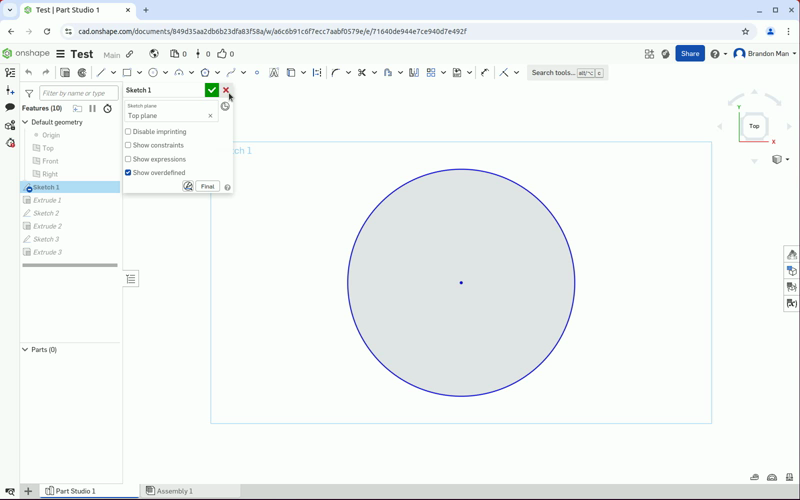
key(shift+s)
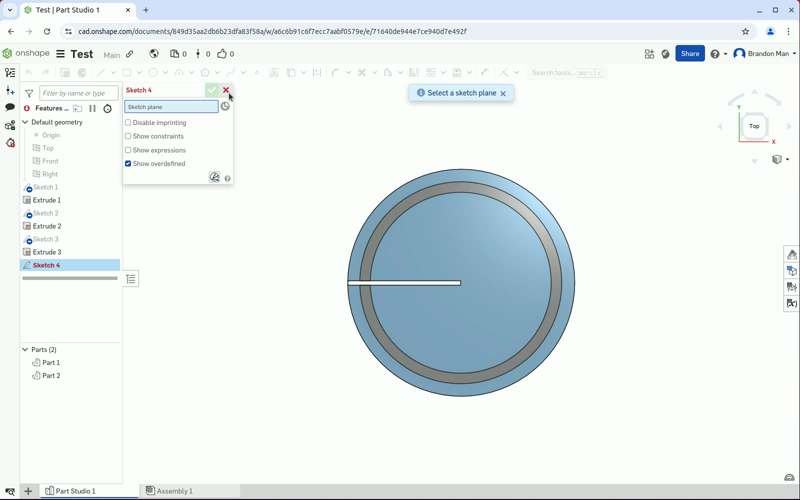
mouse_move(73, 150)
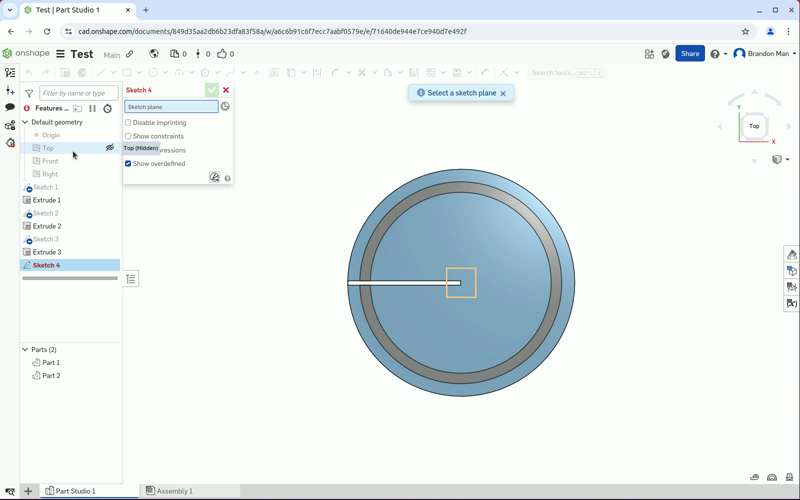
click(73, 150)
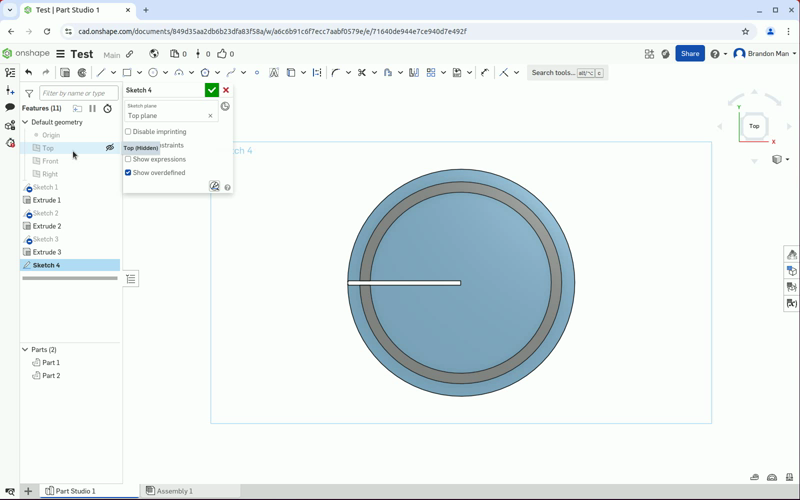
mouse_move(73, 352)
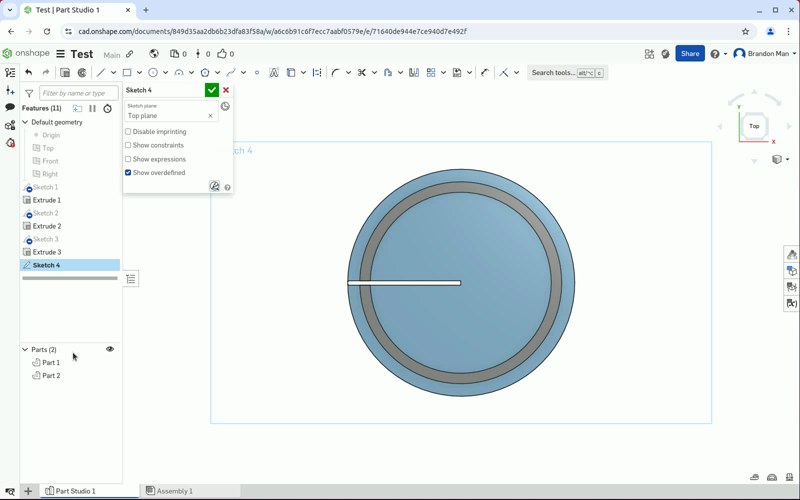
key(y)
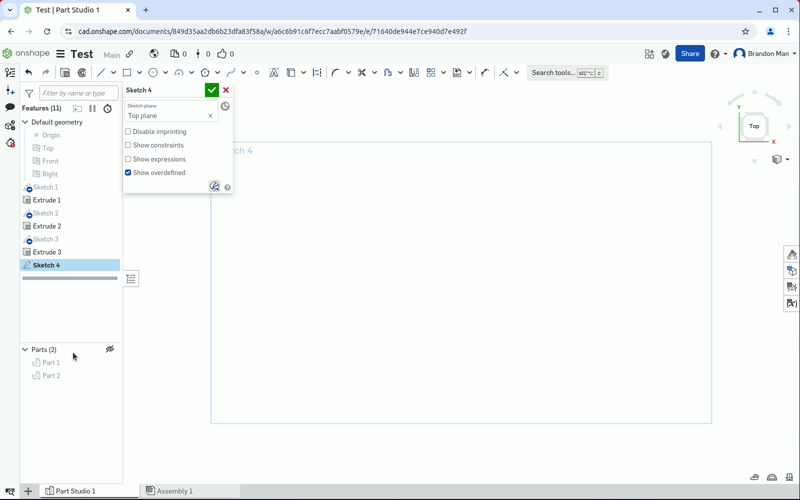
key(l)
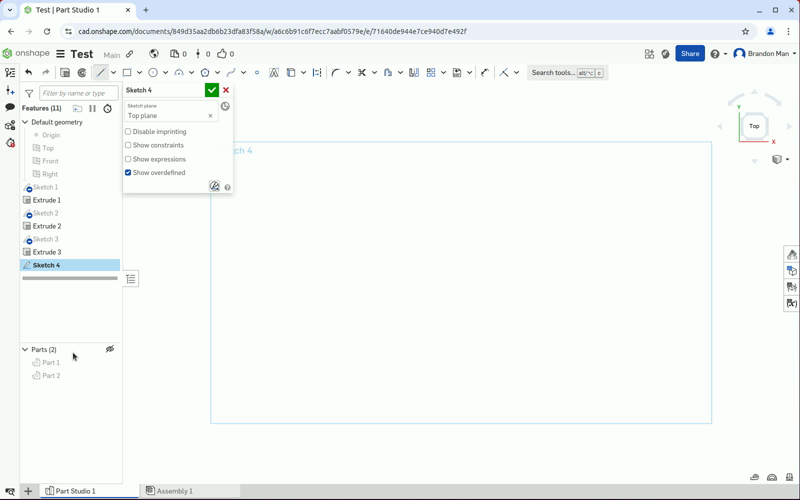
key_down(shift)
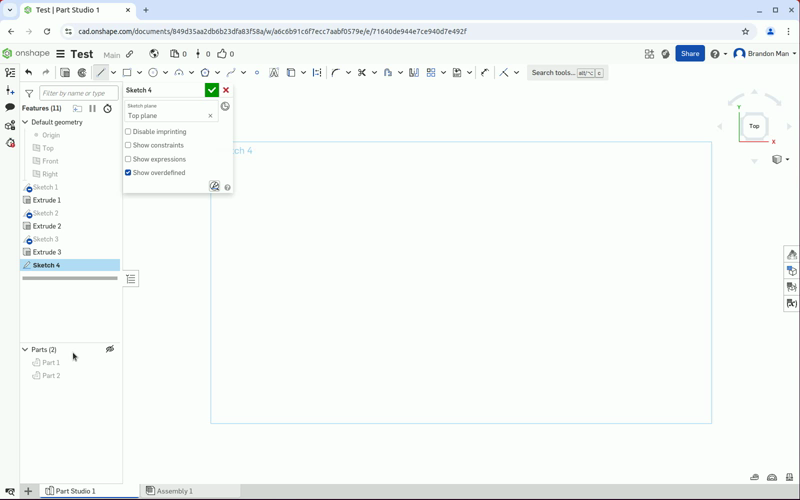
mouse_move(345, 285)
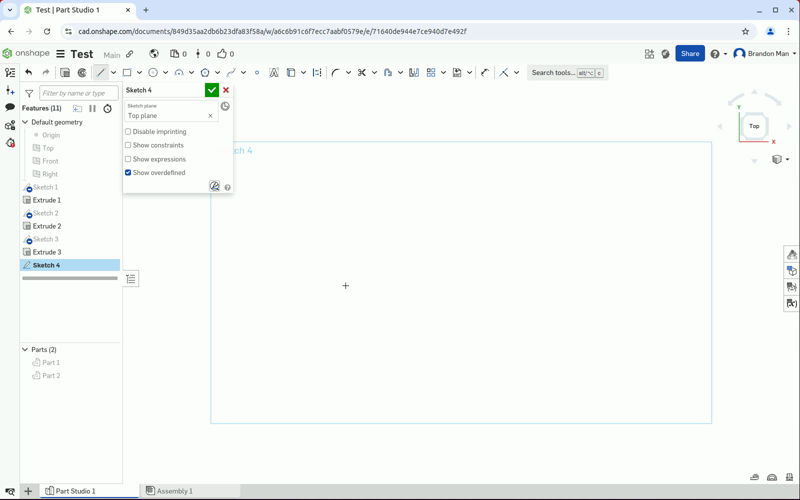
click(345, 285)
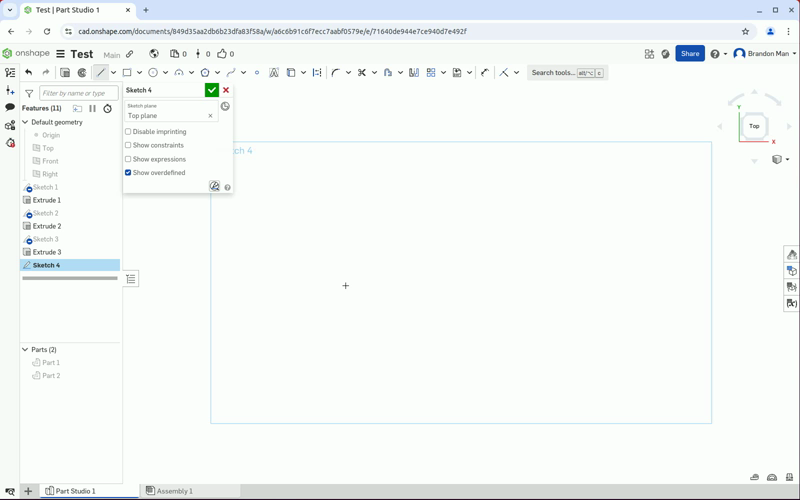
key_up(shift)
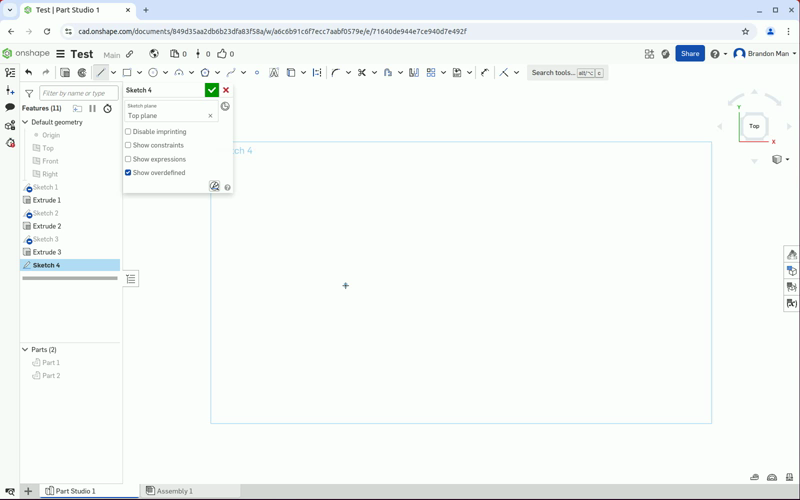
key_down(shift)
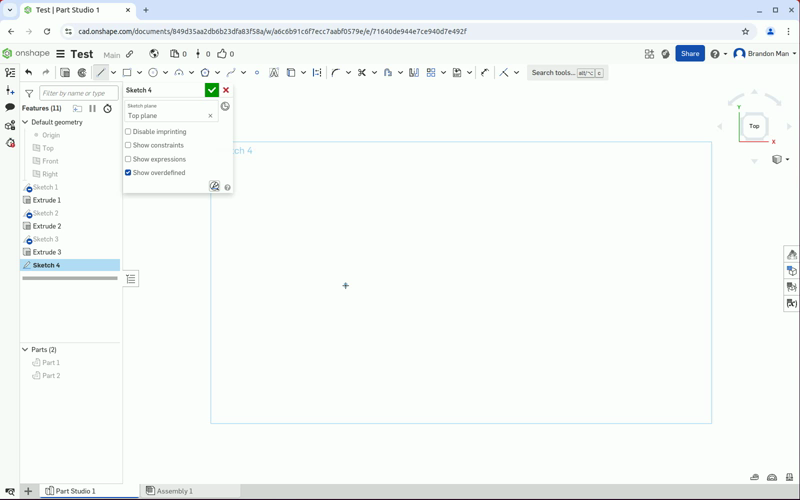
mouse_move(375, 285)
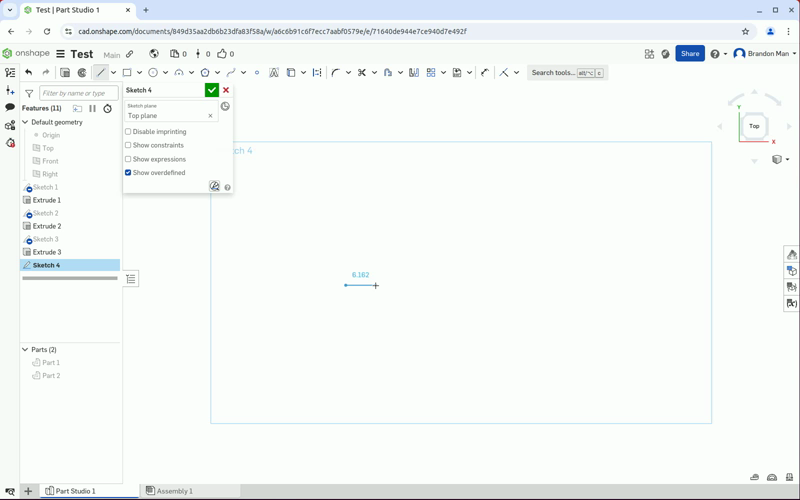
mouse_move(348, 285)
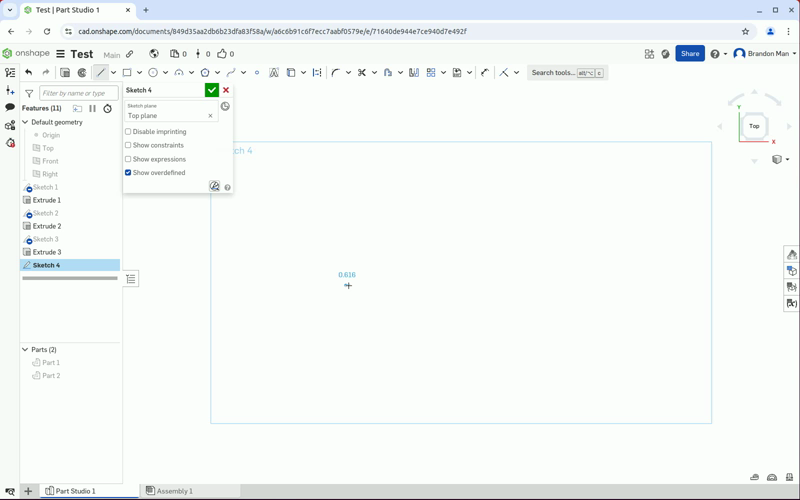
scroll(6)
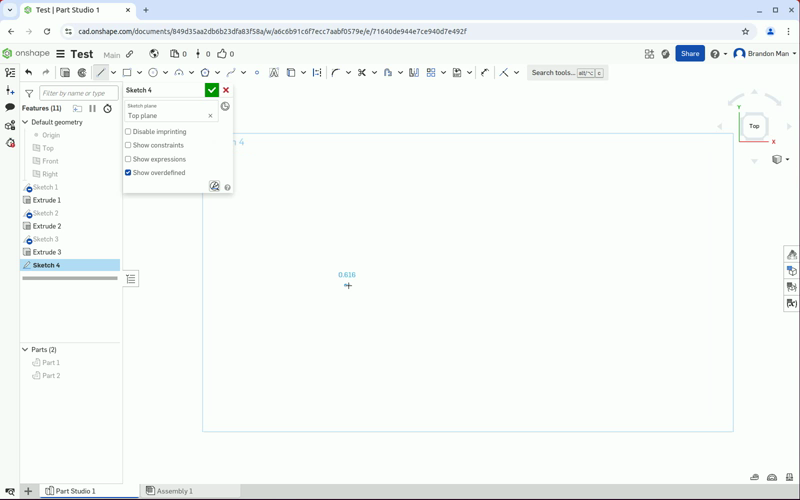
scroll(6)
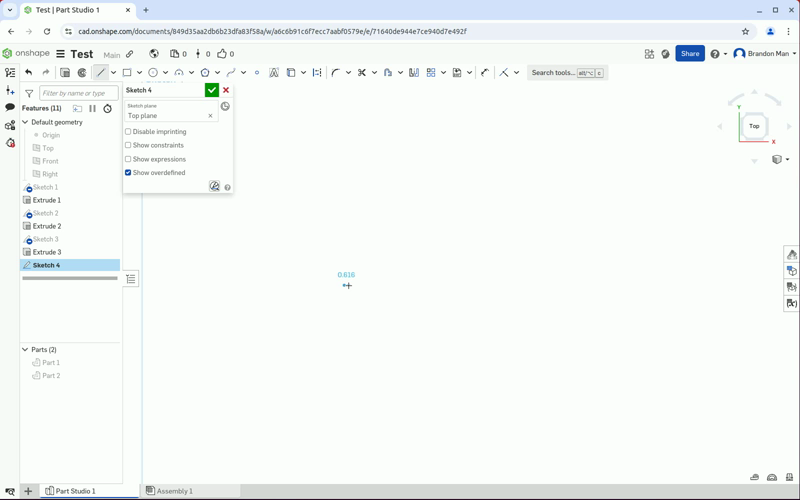
scroll(6)
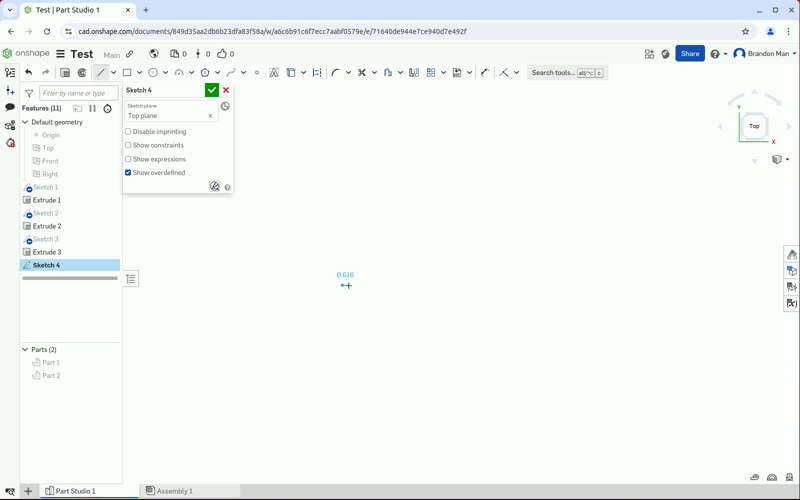
scroll(6)
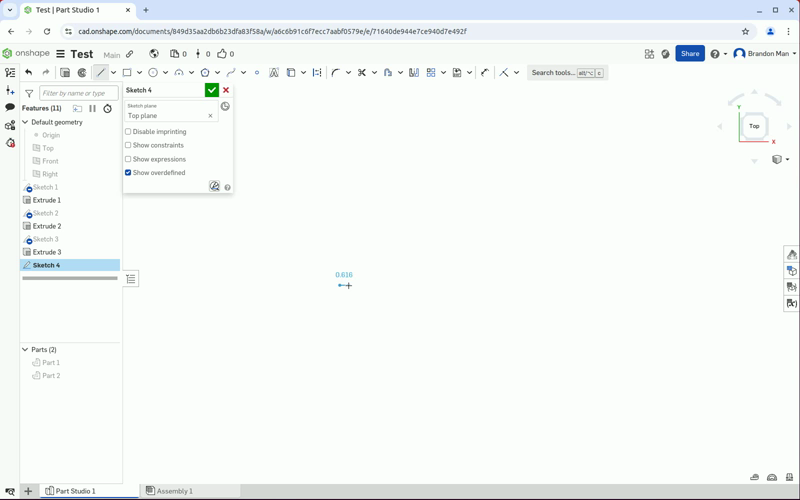
scroll(6)
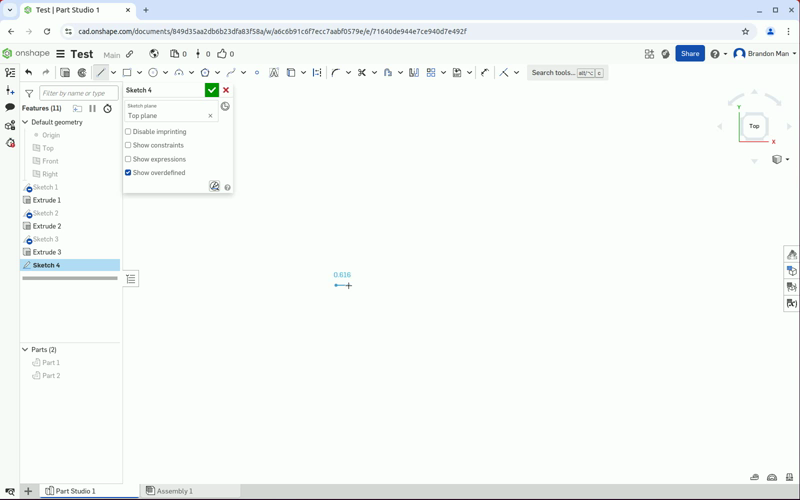
scroll(6)
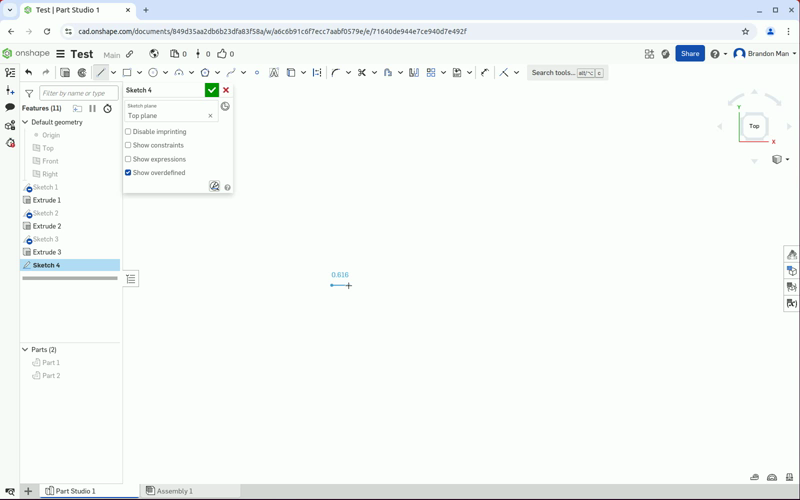
scroll(6)
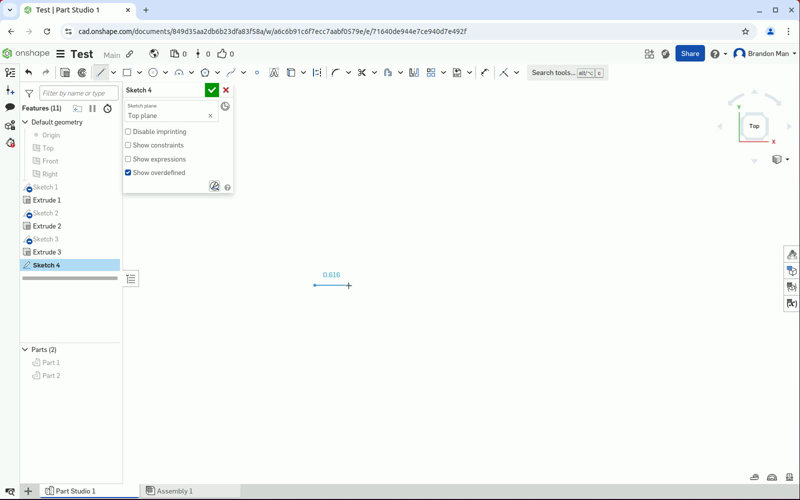
click(348, 285)
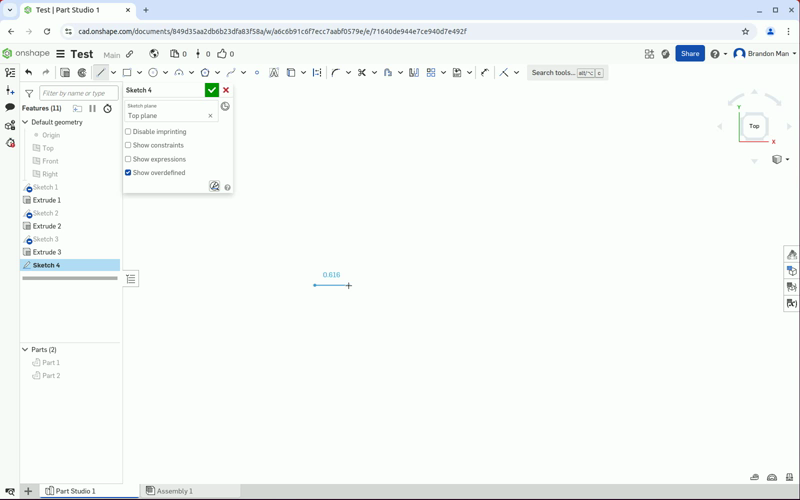
scroll(-6)
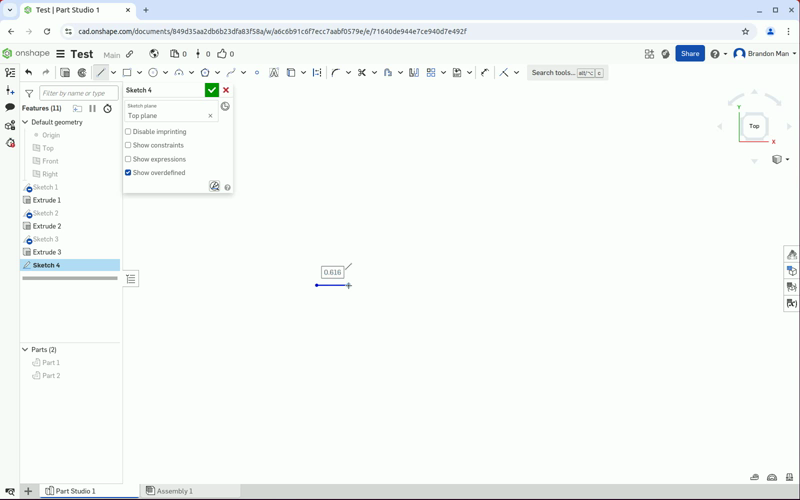
scroll(-6)
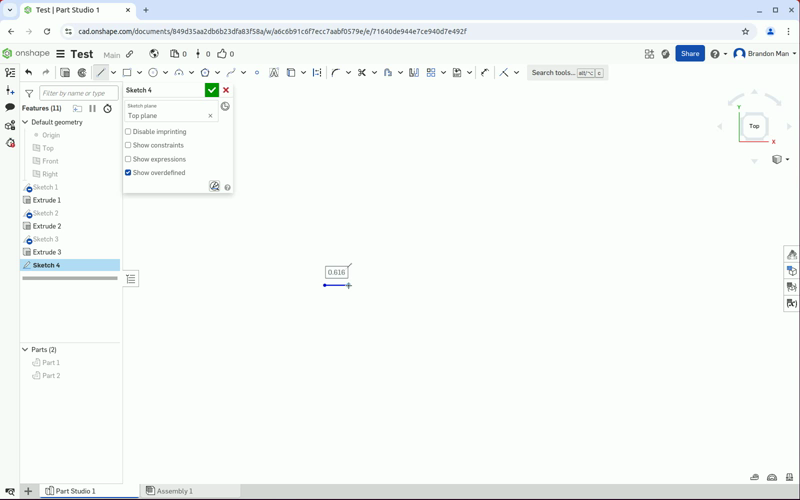
scroll(-6)
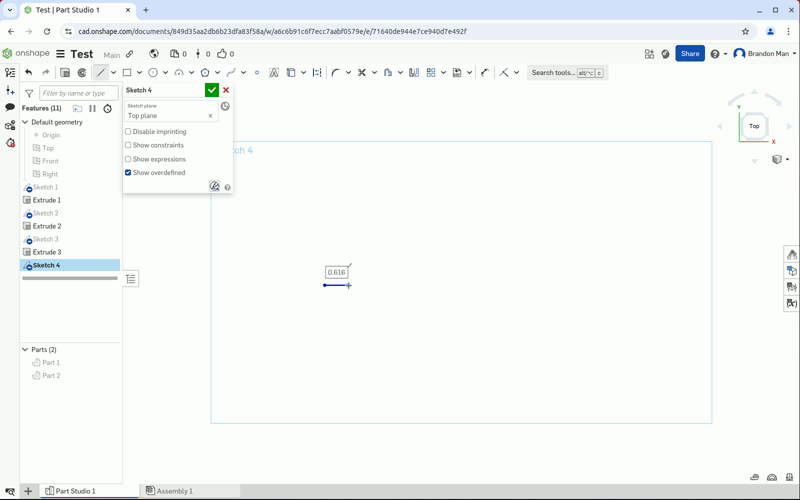
scroll(-6)
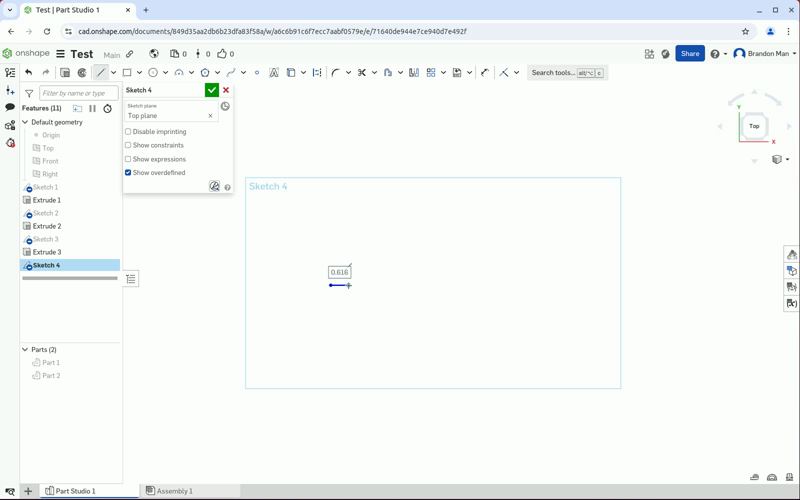
scroll(-6)
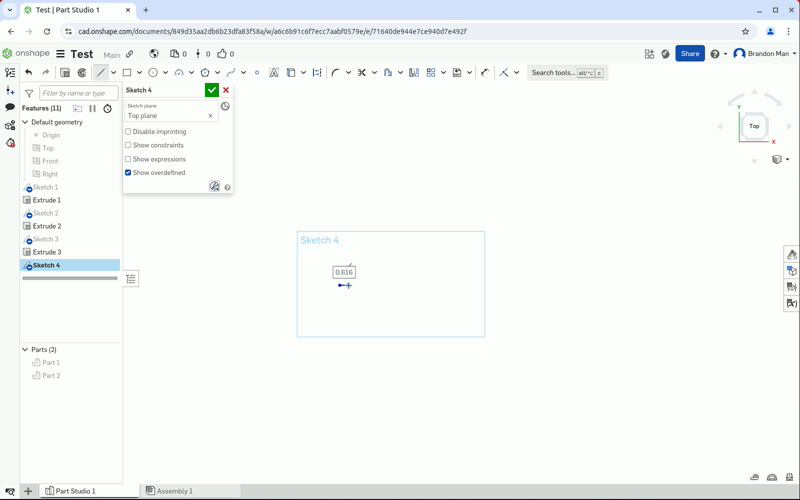
scroll(-6)
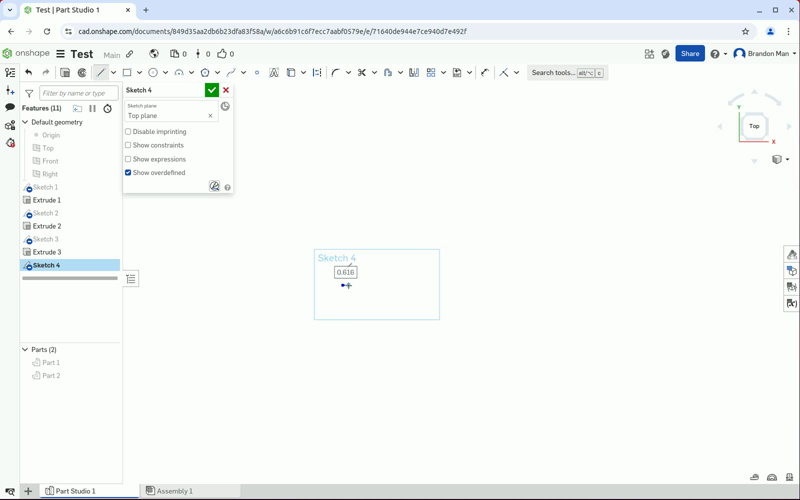
scroll(-6)
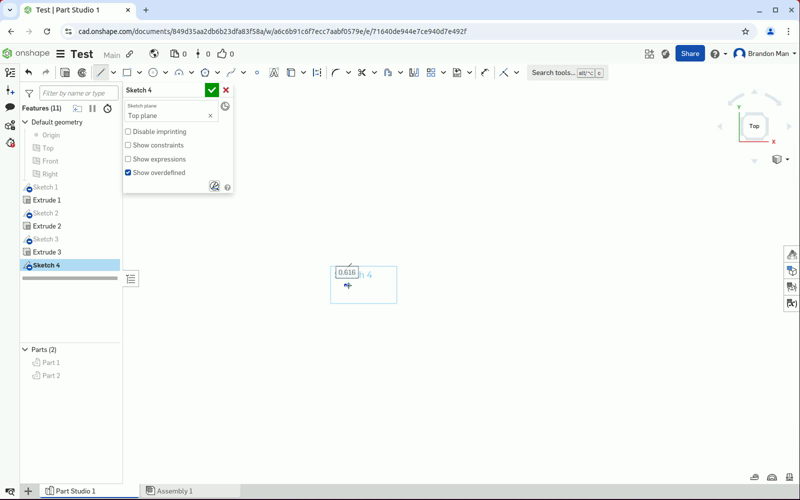
key_up(shift)
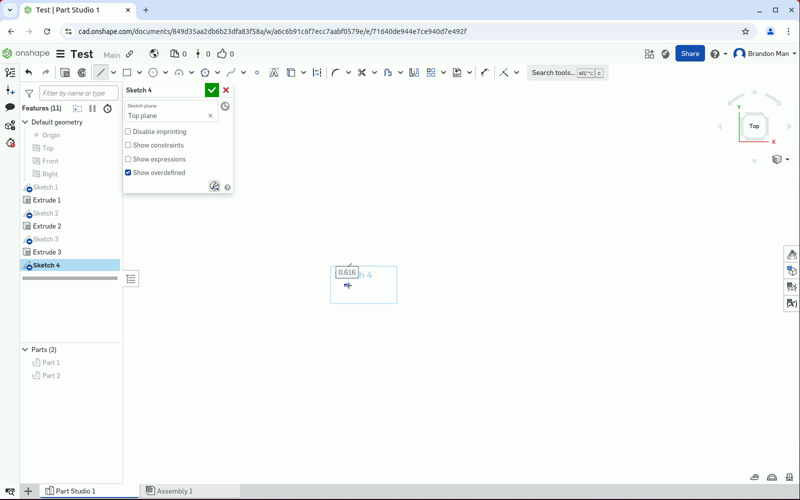
key(esc)
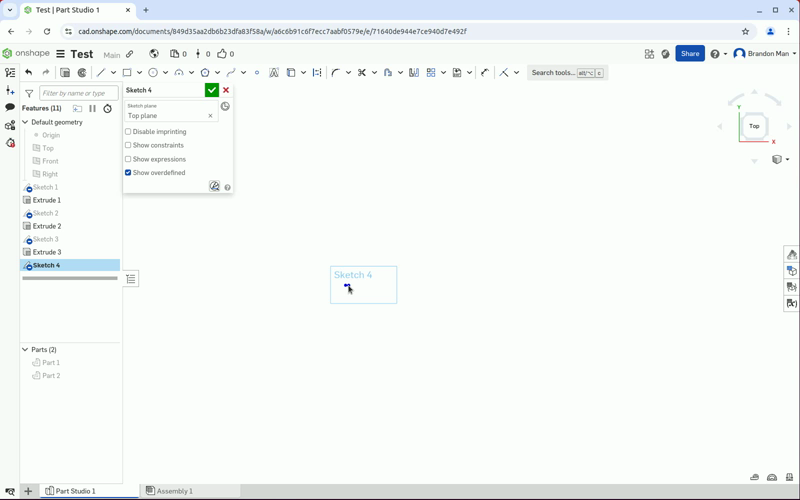
key(a)
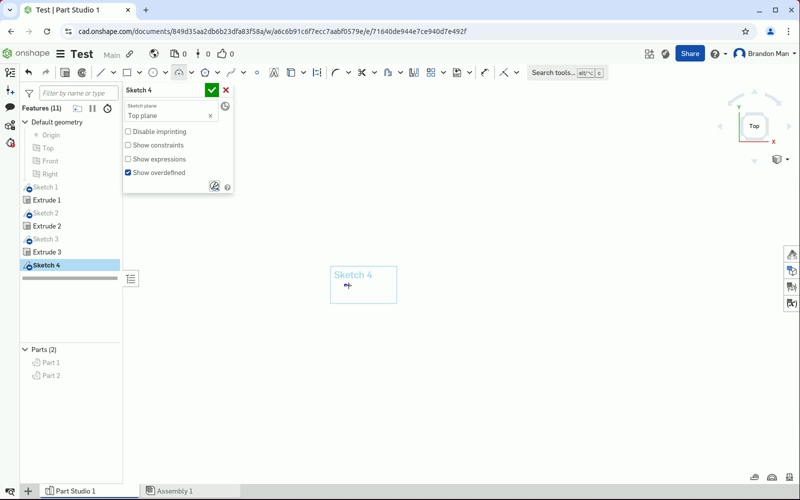
mouse_move(348, 285)
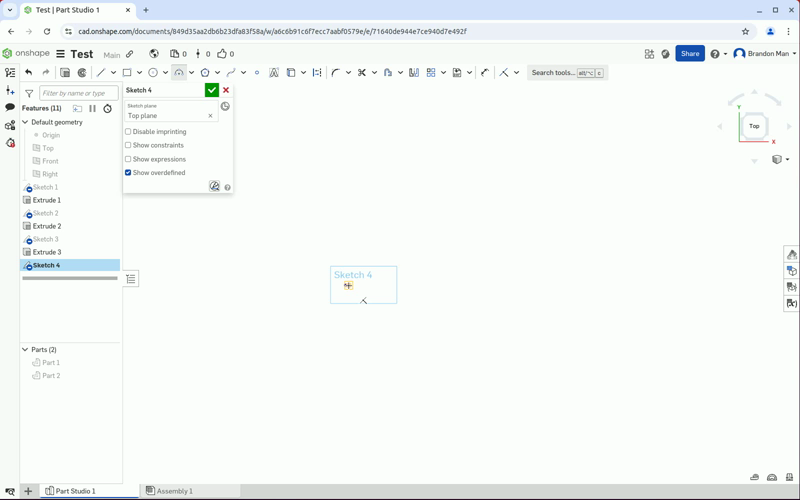
scroll(6)
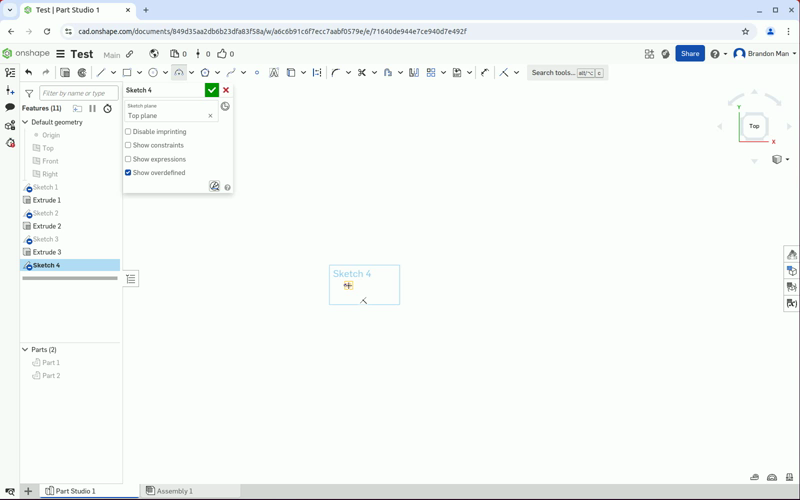
scroll(6)
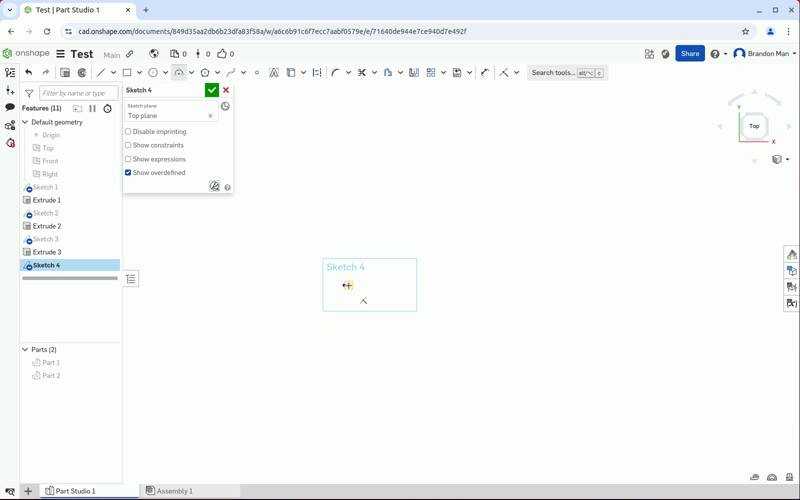
scroll(6)
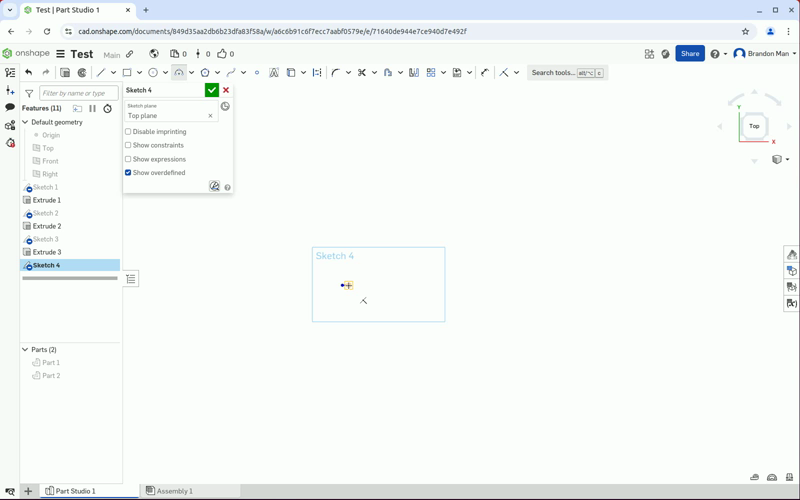
scroll(6)
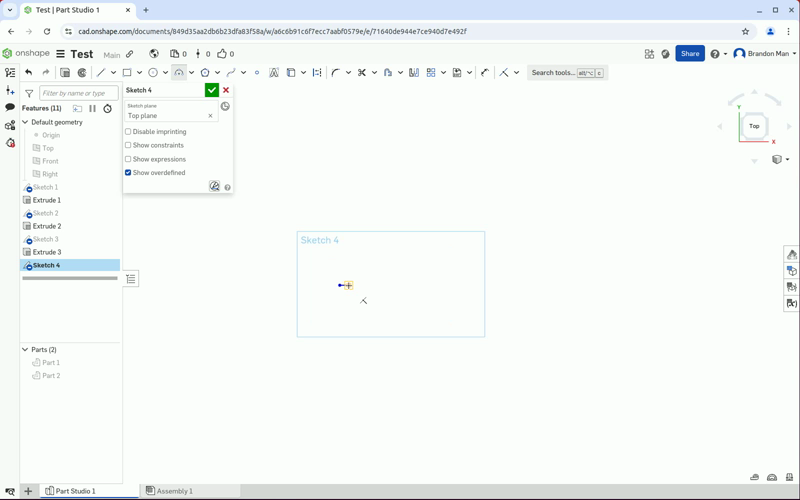
scroll(6)
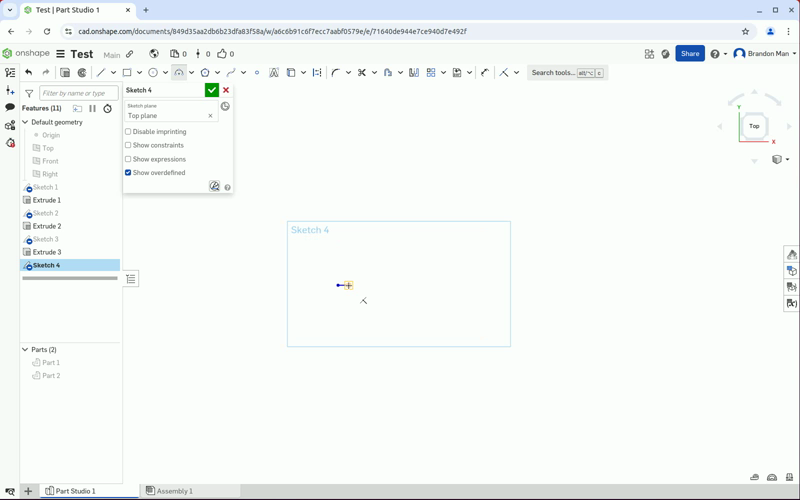
scroll(6)
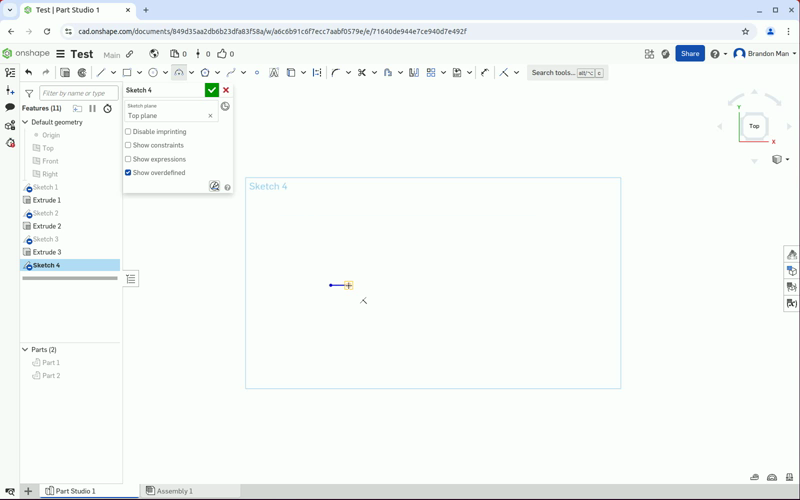
scroll(6)
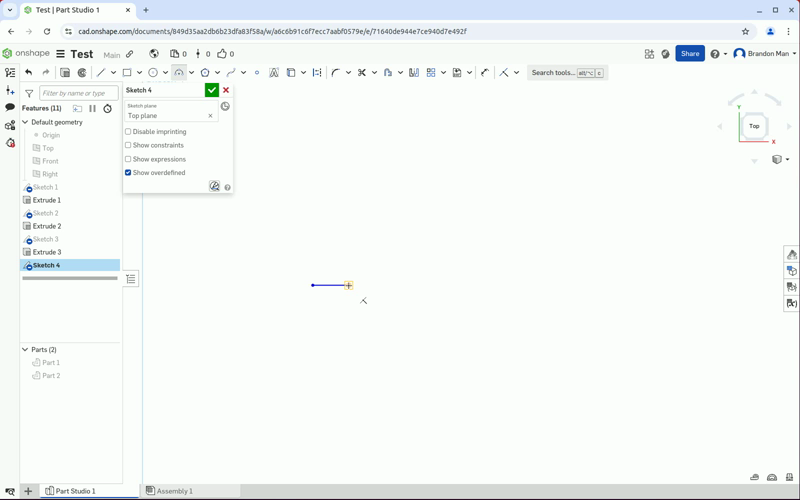
click(348, 285)
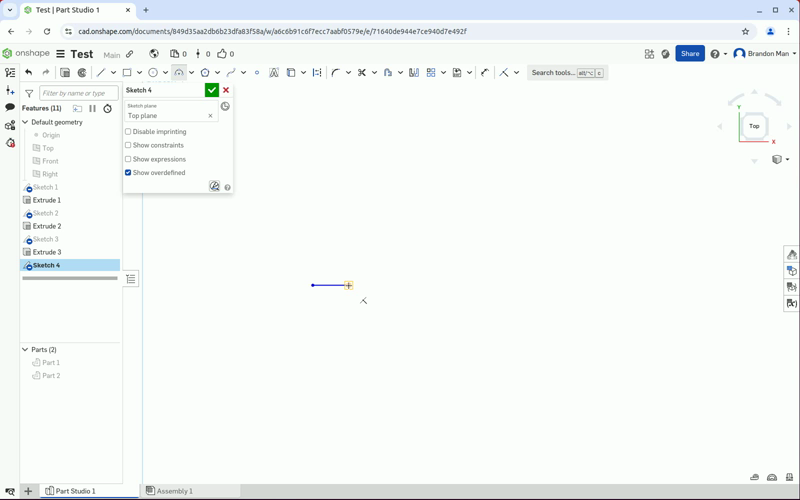
scroll(-6)
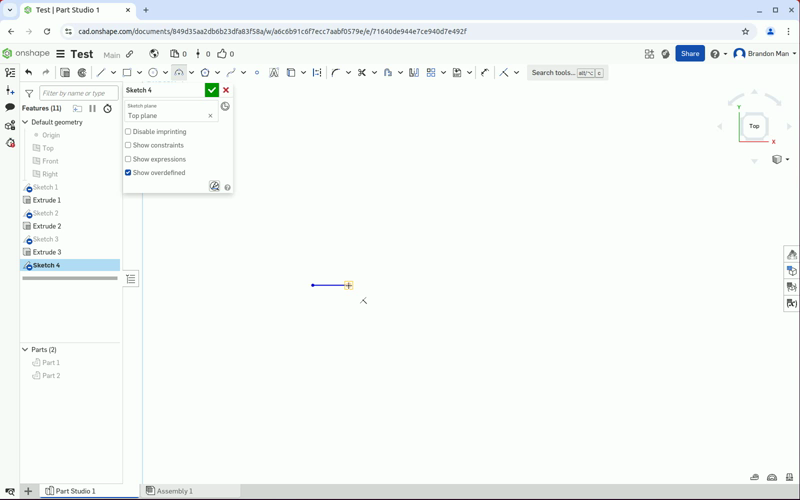
scroll(-6)
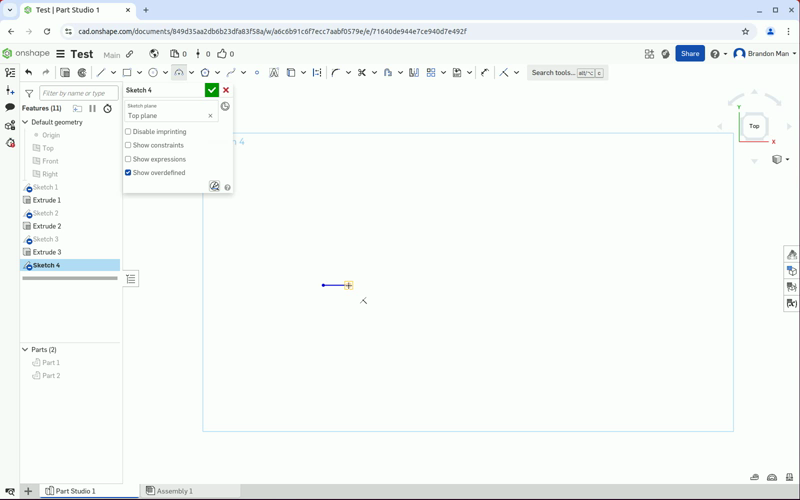
scroll(-6)
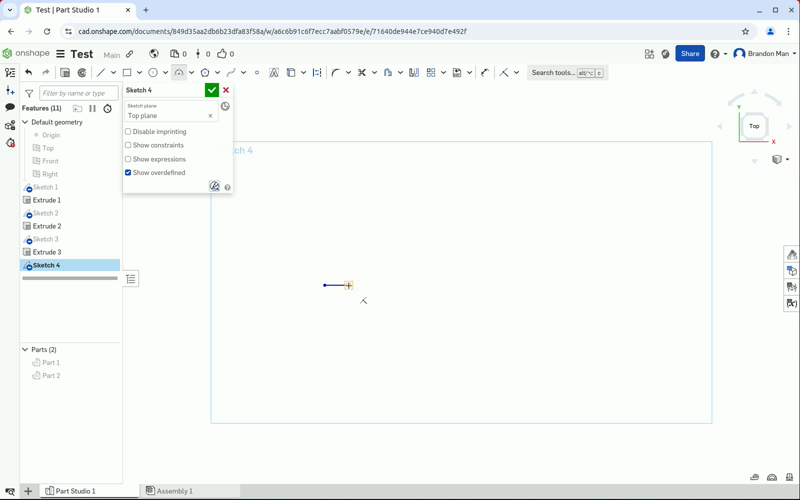
scroll(-6)
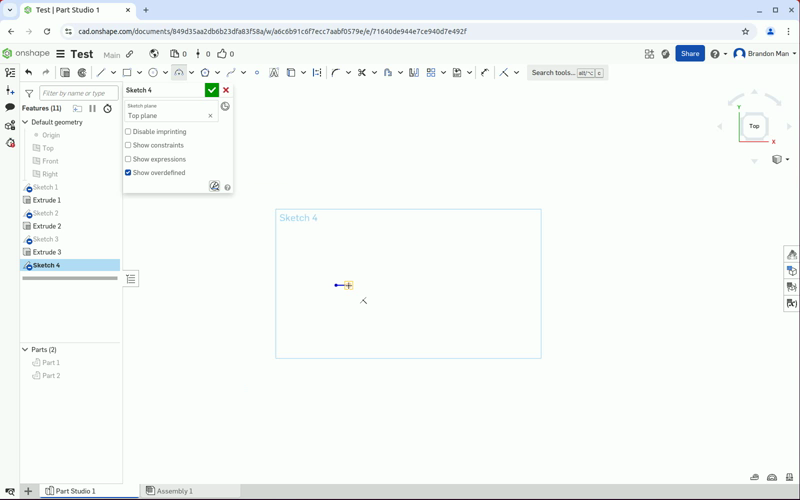
scroll(-6)
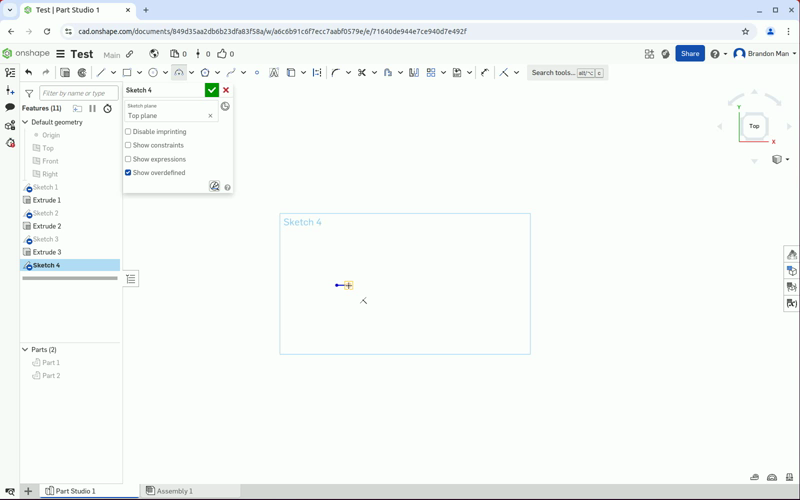
scroll(-6)
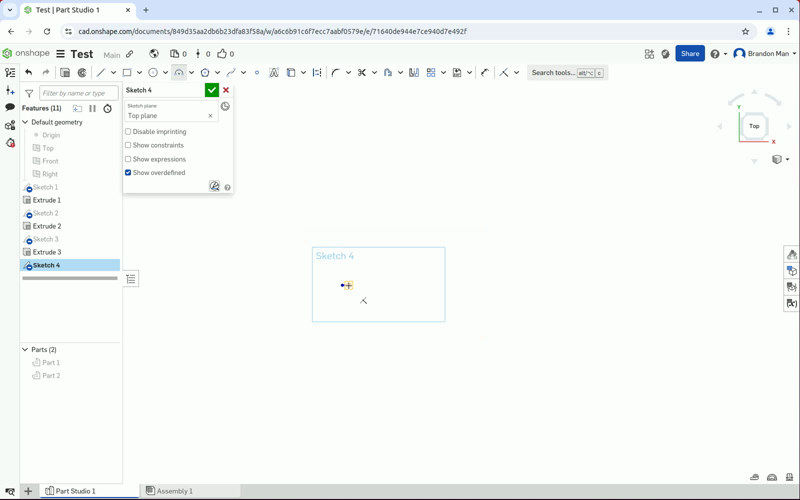
scroll(-6)
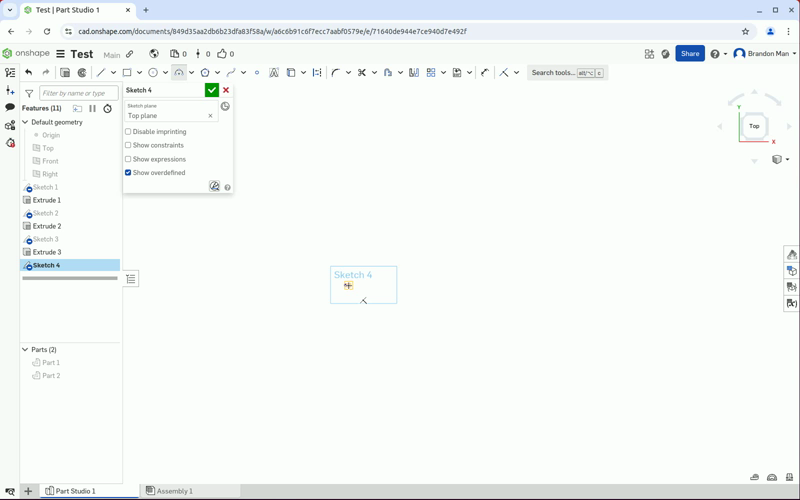
key_down(shift)
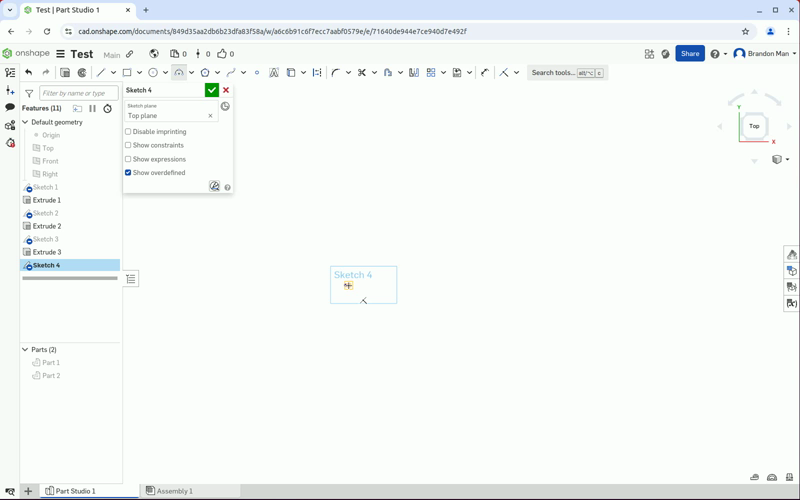
mouse_move(348, 279)
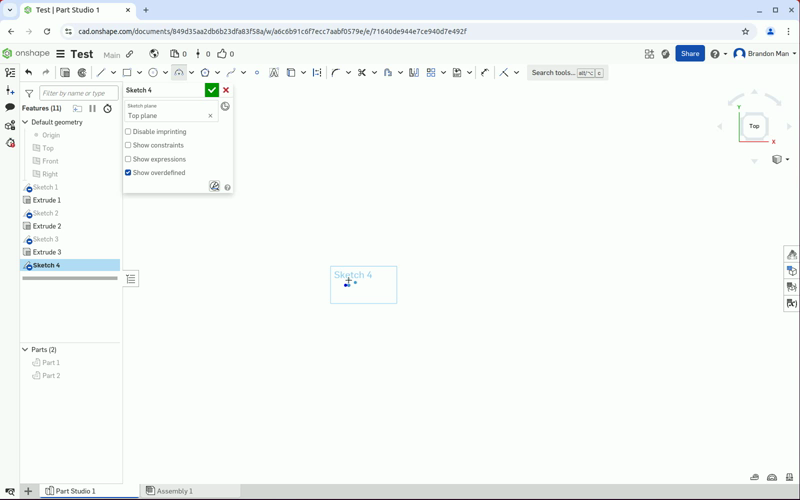
scroll(6)
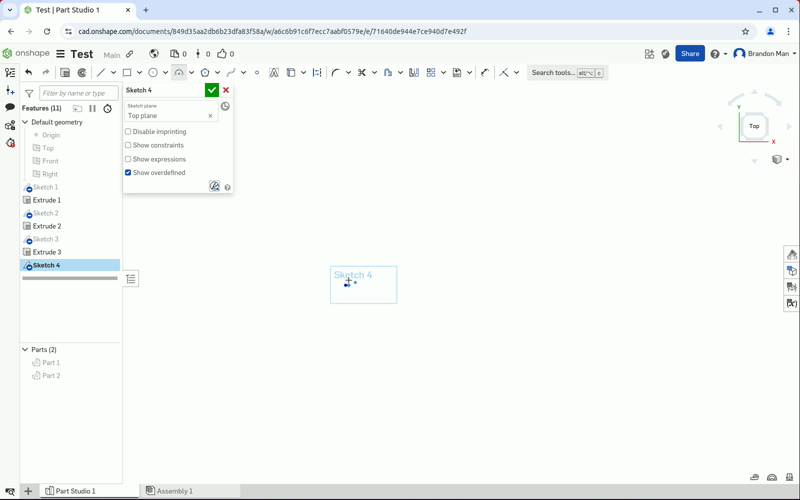
scroll(6)
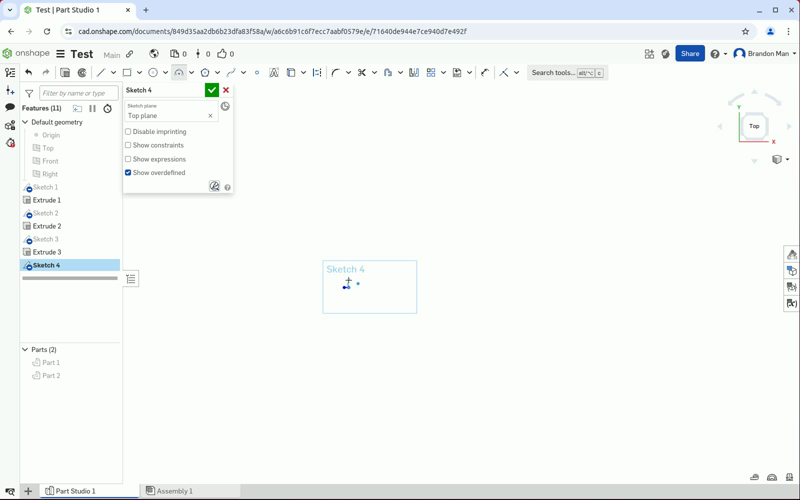
scroll(6)
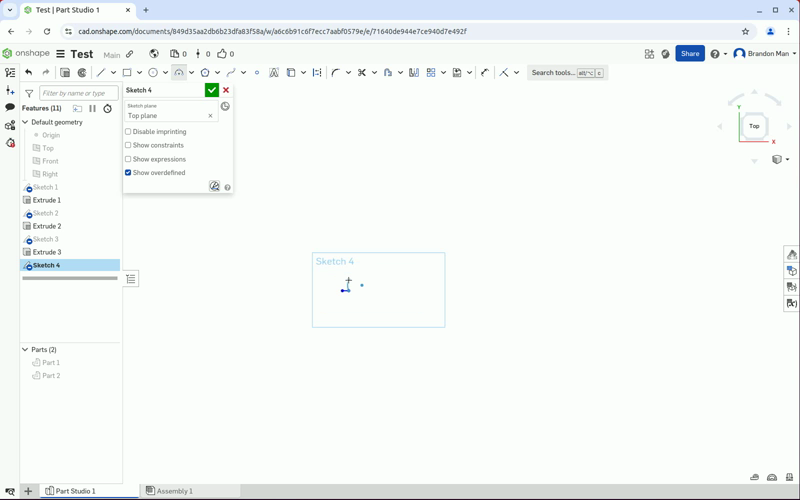
scroll(6)
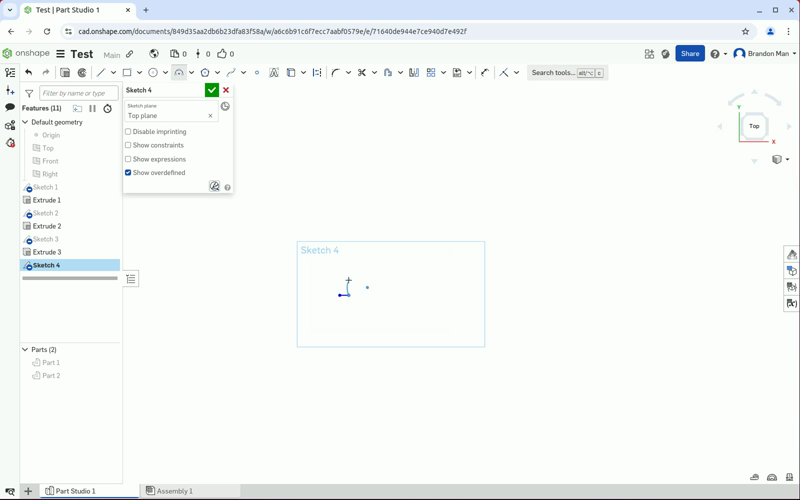
scroll(6)
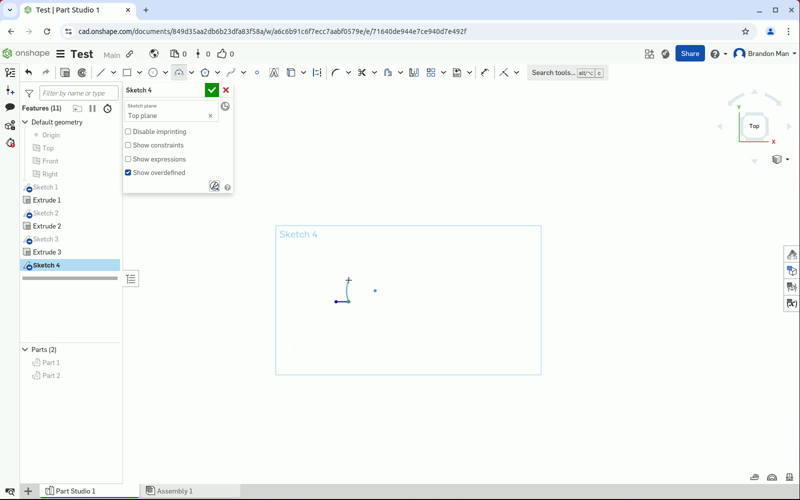
scroll(6)
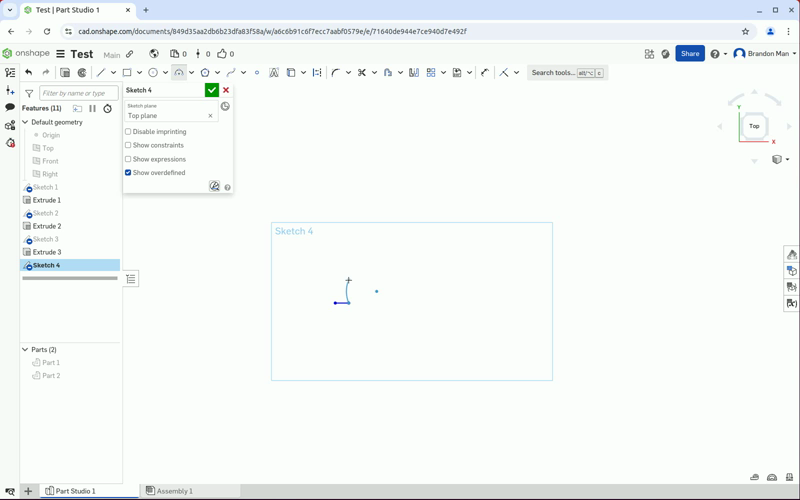
scroll(6)
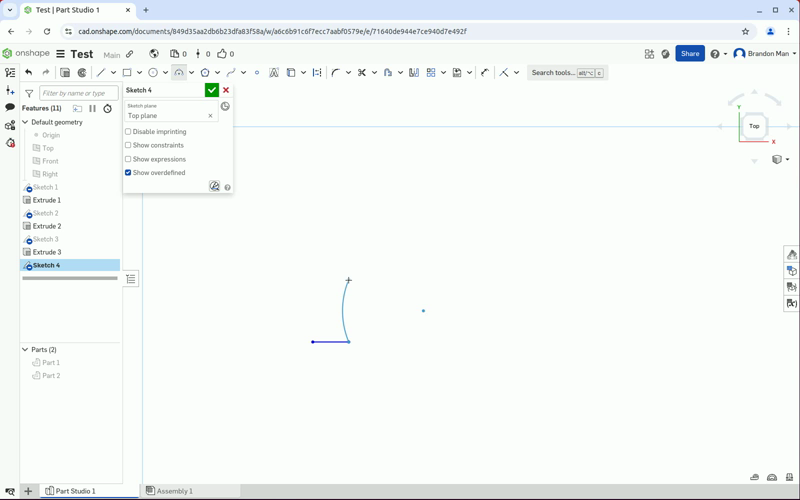
click(348, 279)
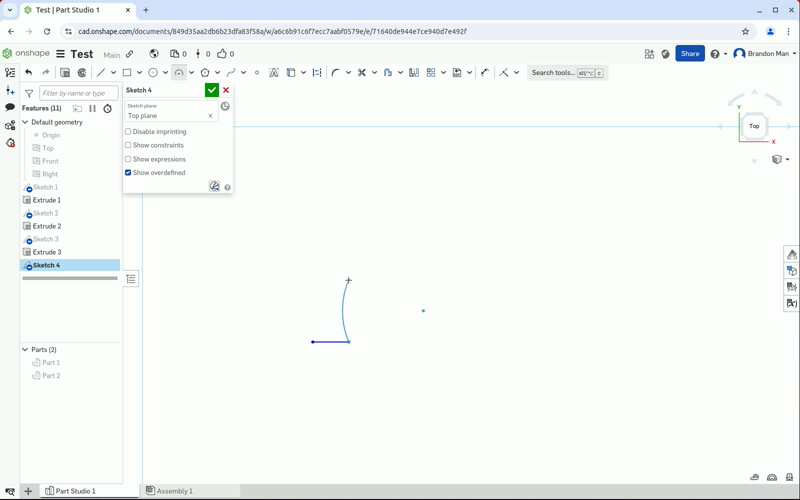
scroll(-6)
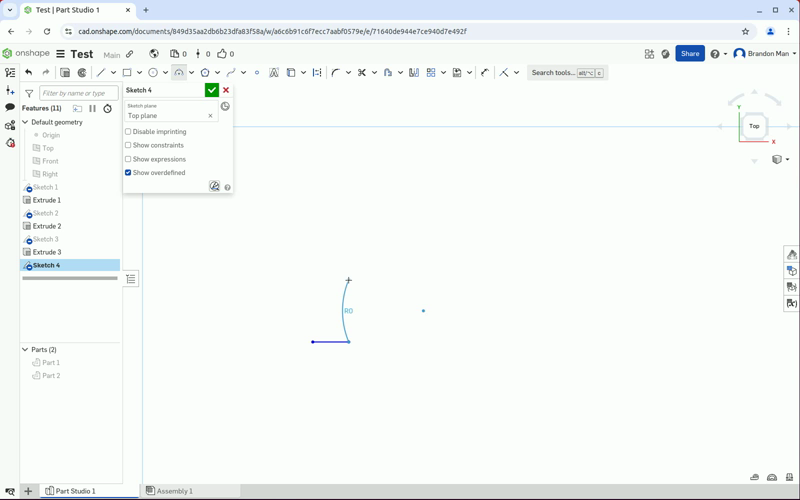
scroll(-6)
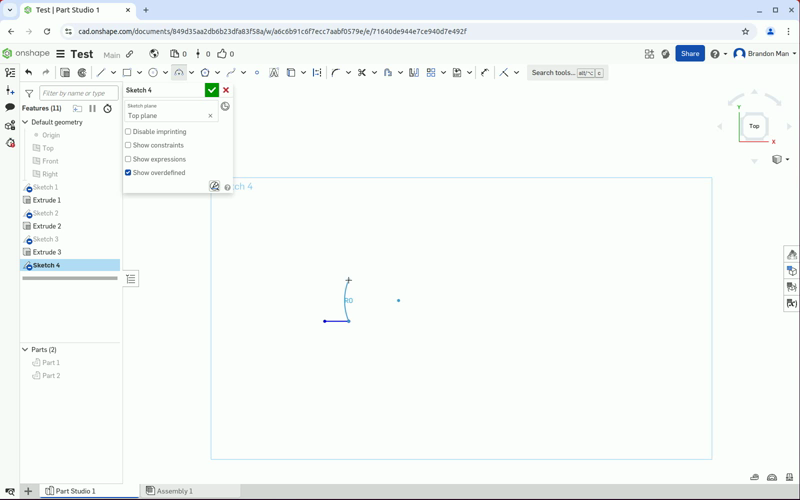
scroll(-6)
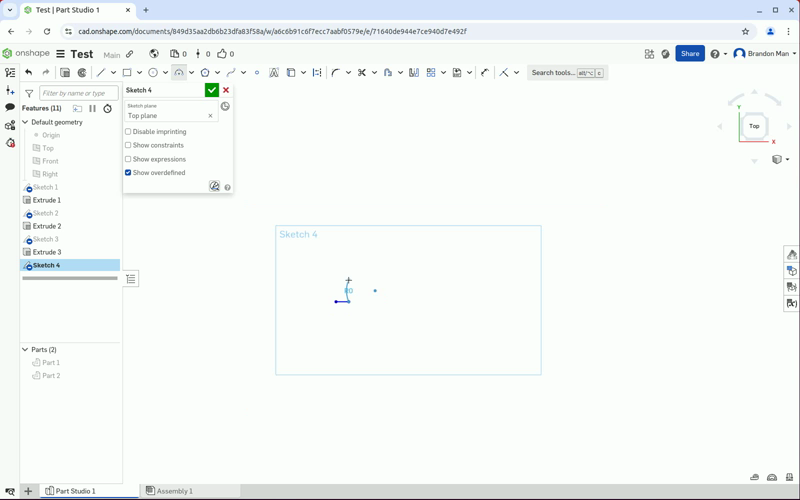
scroll(-6)
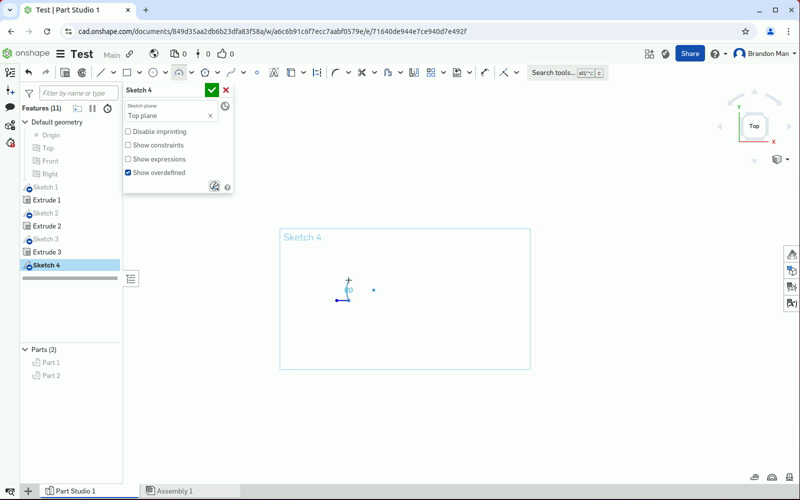
scroll(-6)
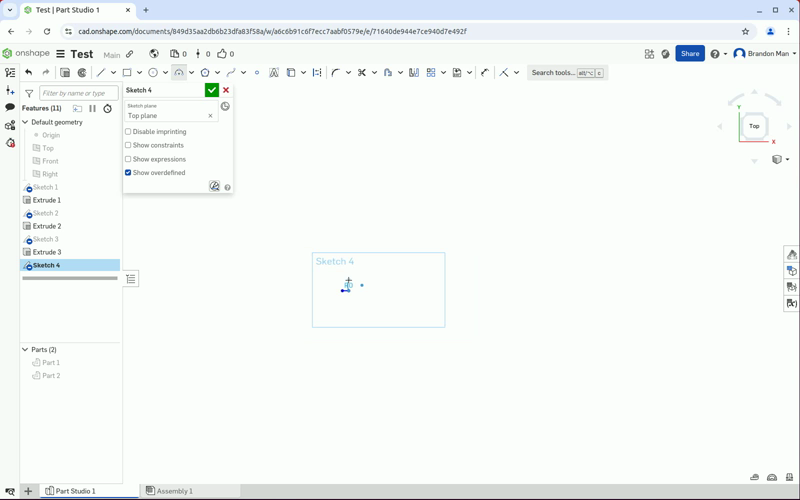
scroll(-6)
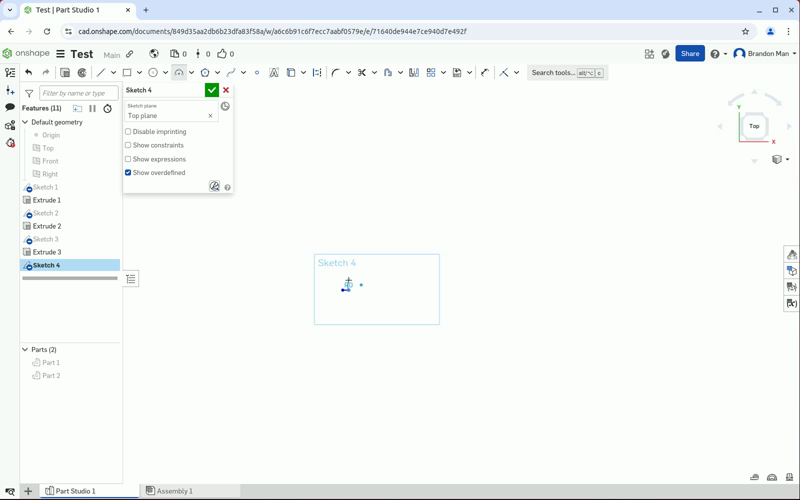
scroll(-6)
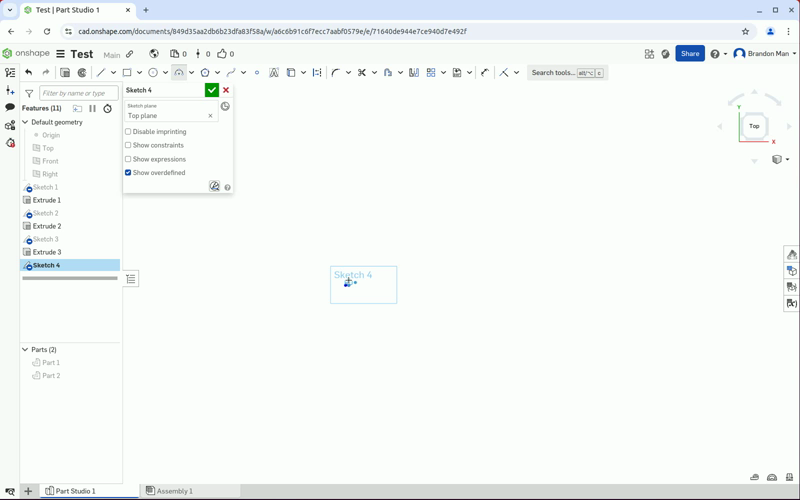
mouse_move(347, 282)
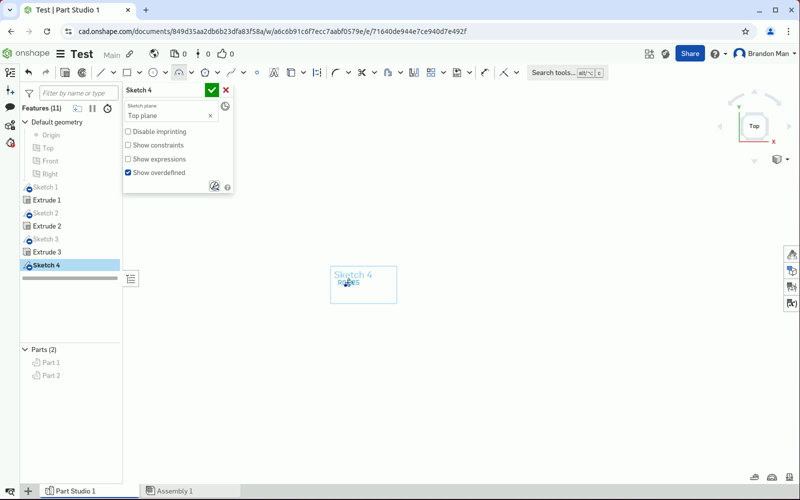
scroll(6)
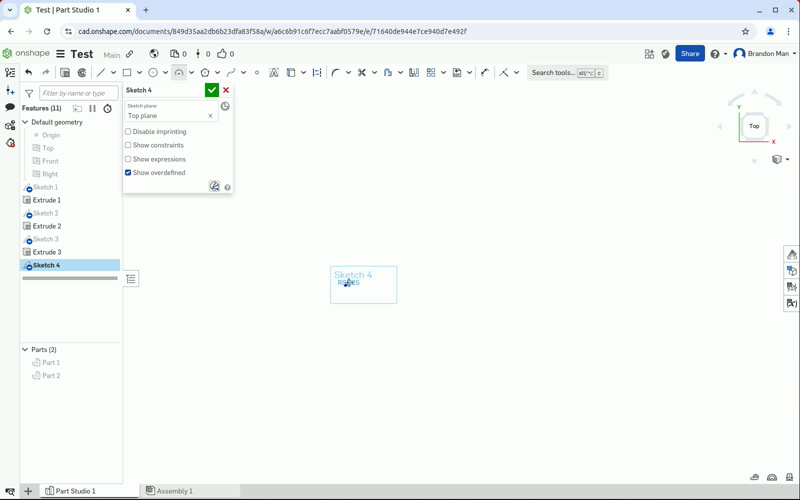
scroll(6)
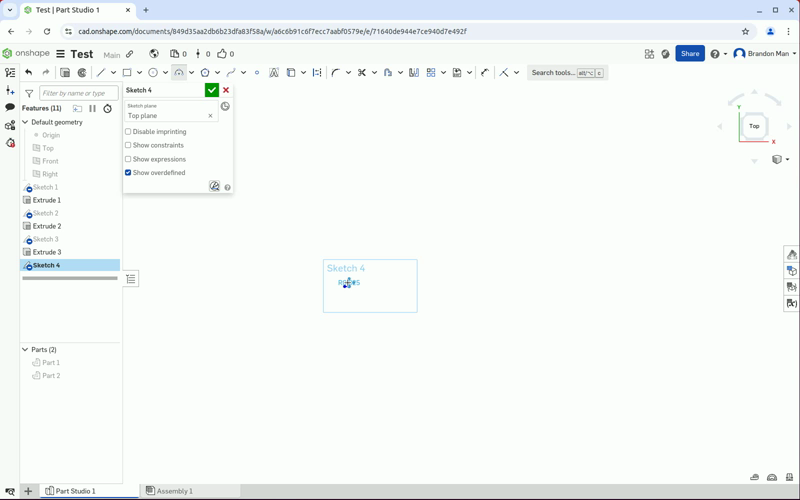
scroll(6)
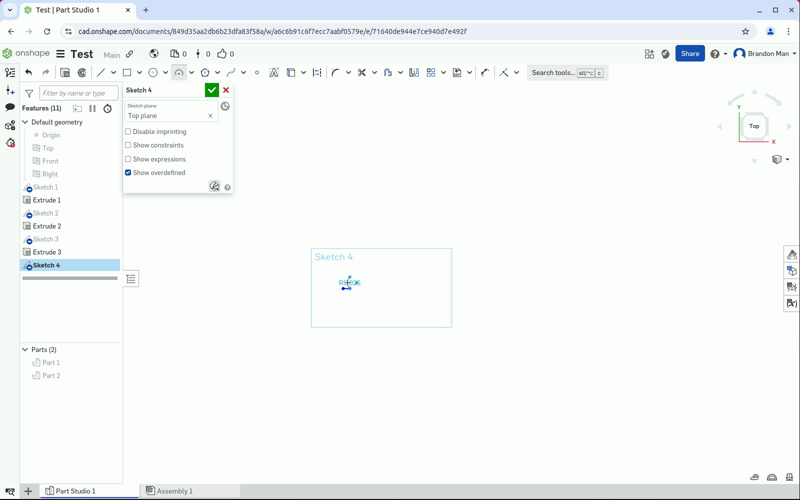
scroll(6)
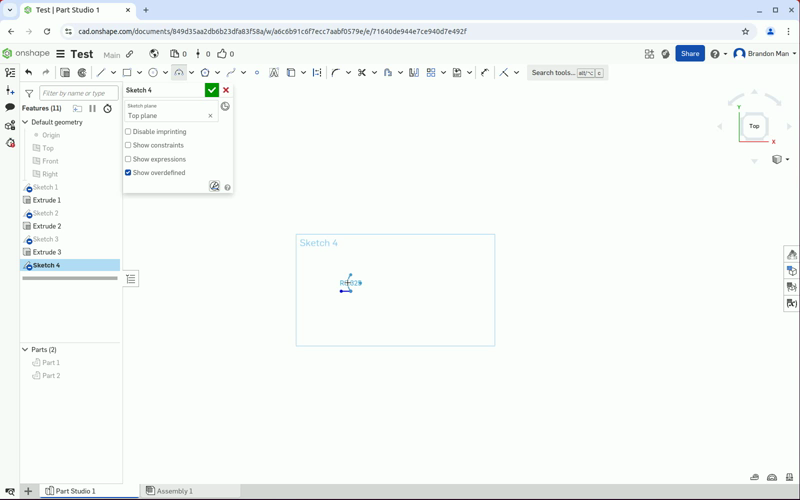
scroll(6)
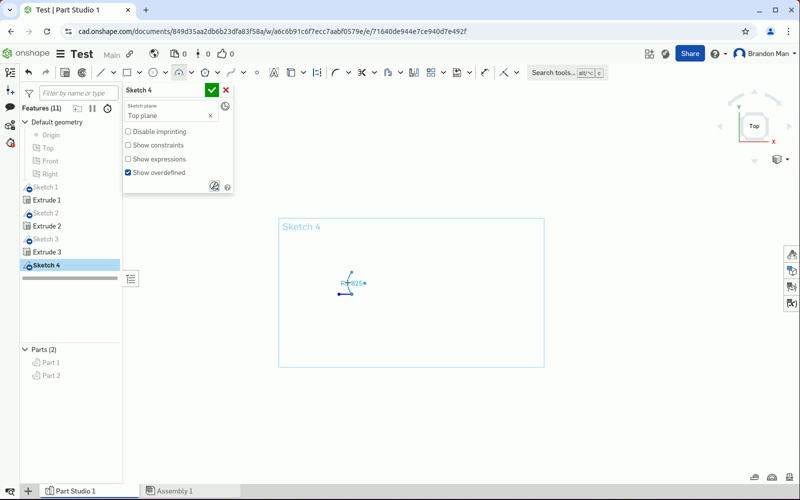
scroll(6)
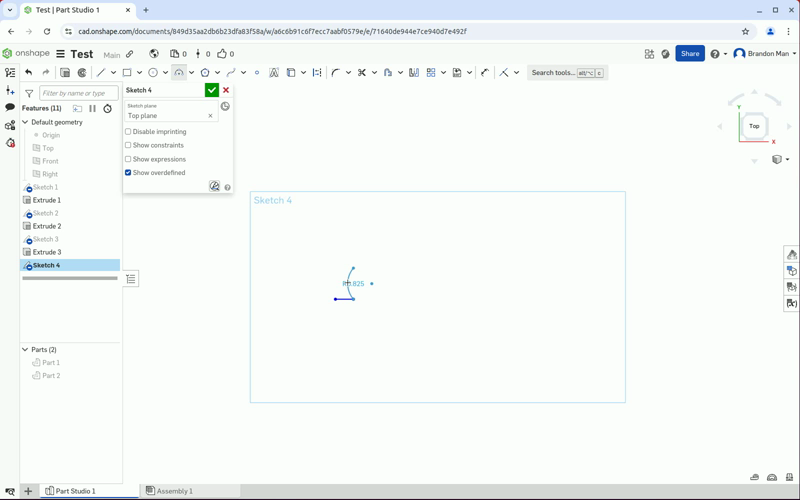
scroll(6)
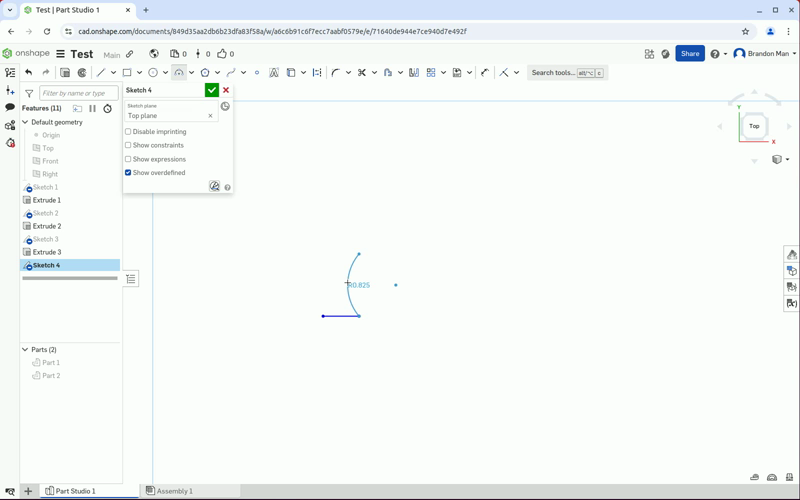
click(347, 282)
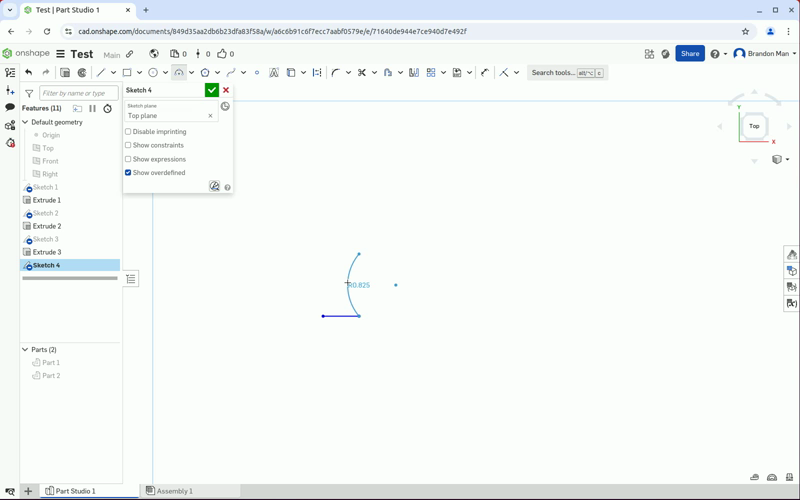
scroll(-6)
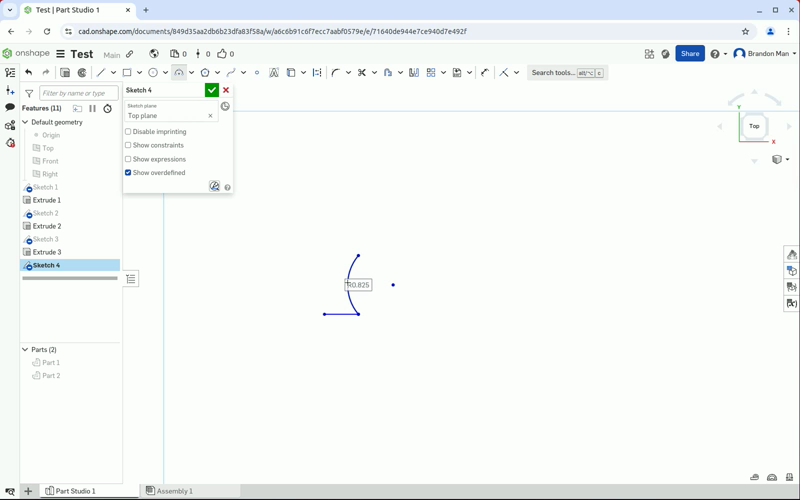
scroll(-6)
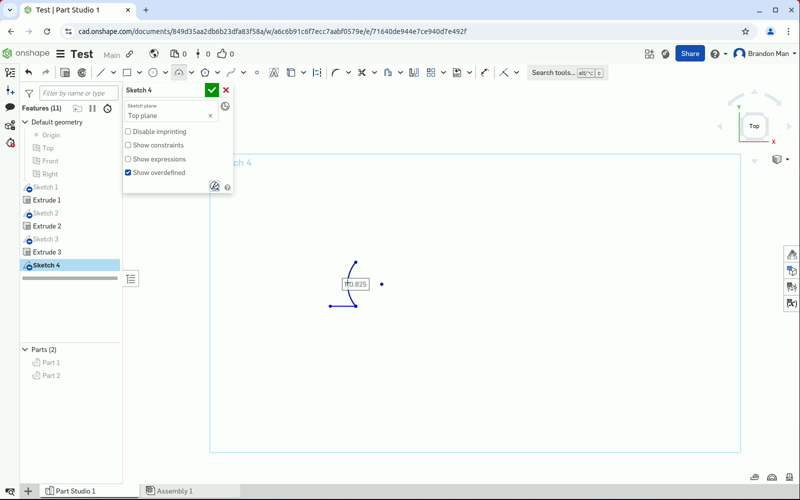
scroll(-6)
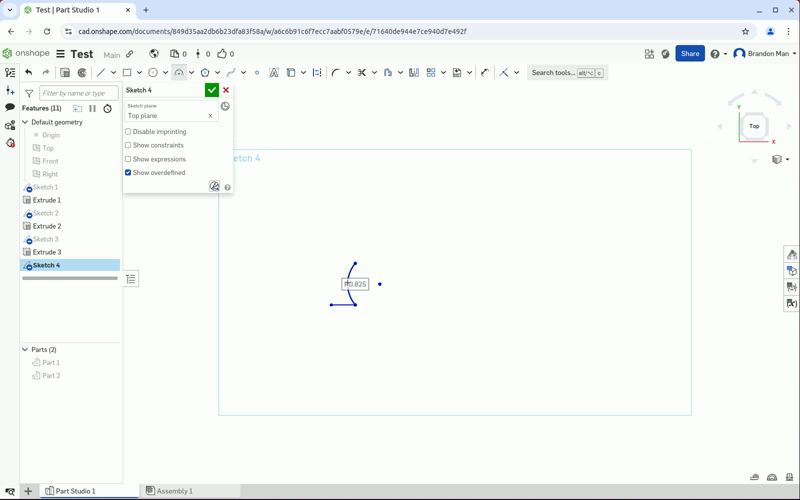
scroll(-6)
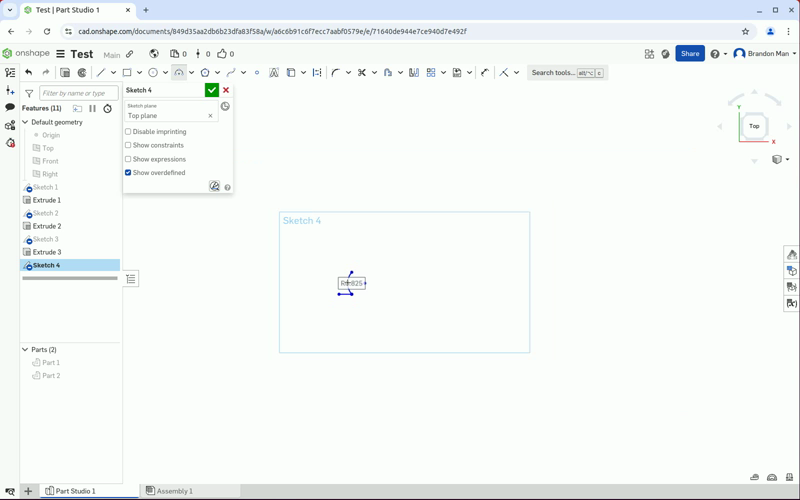
scroll(-6)
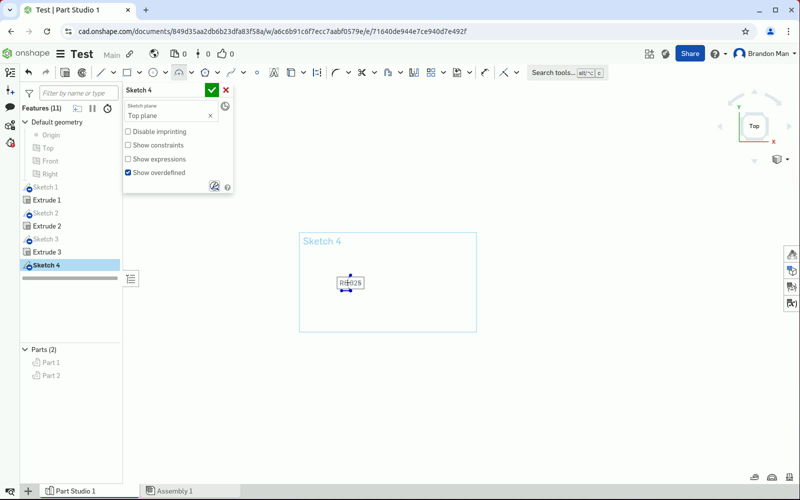
scroll(-6)
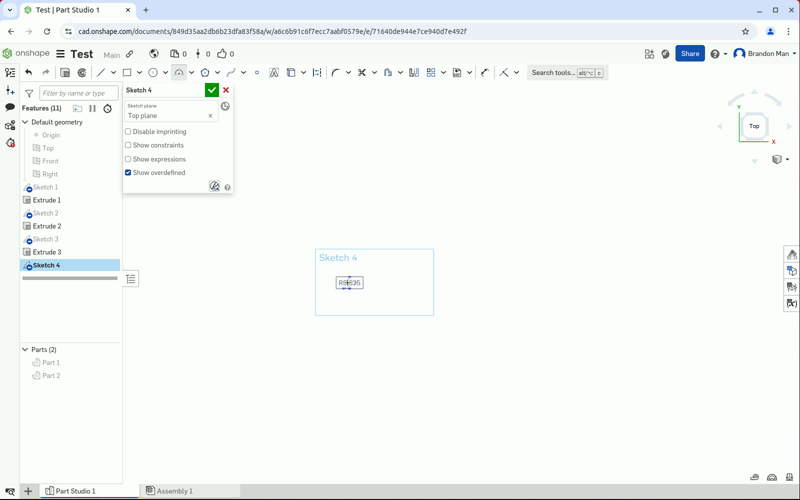
scroll(-6)
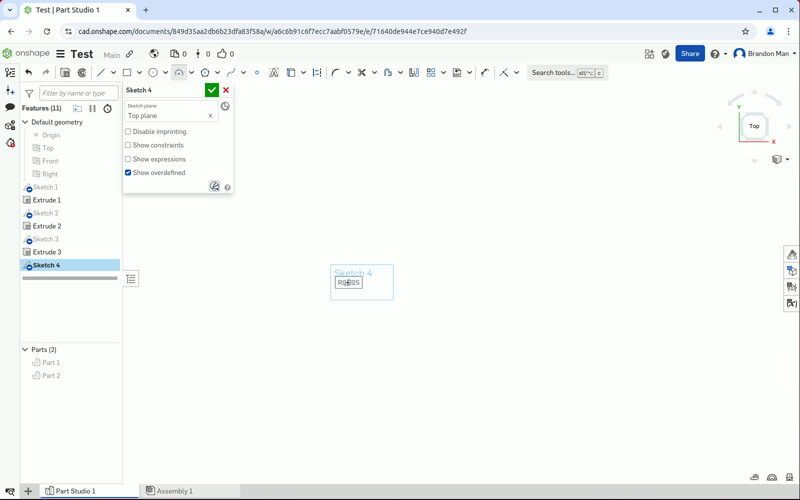
key_up(shift)
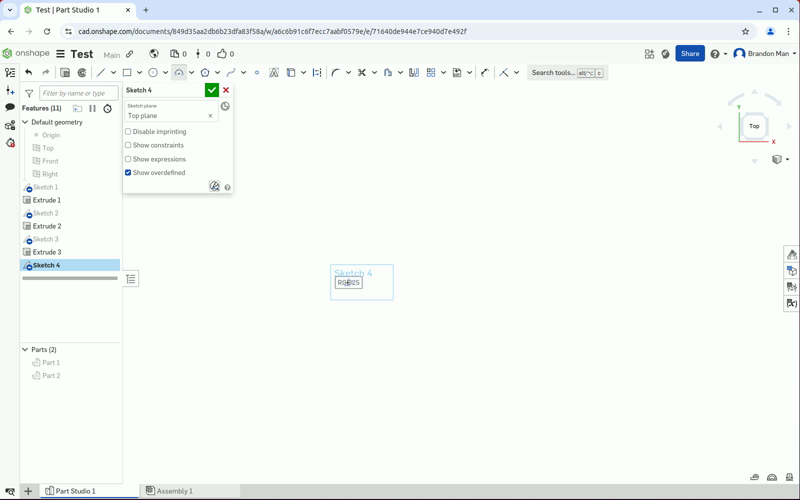
key(esc)
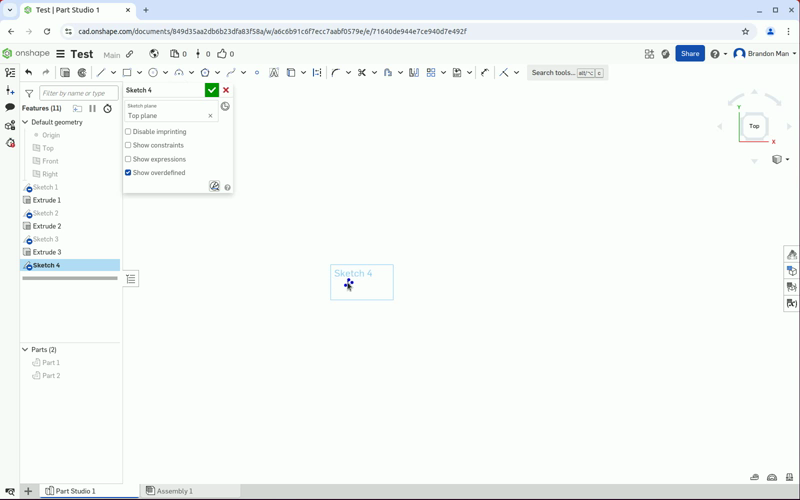
key(l)
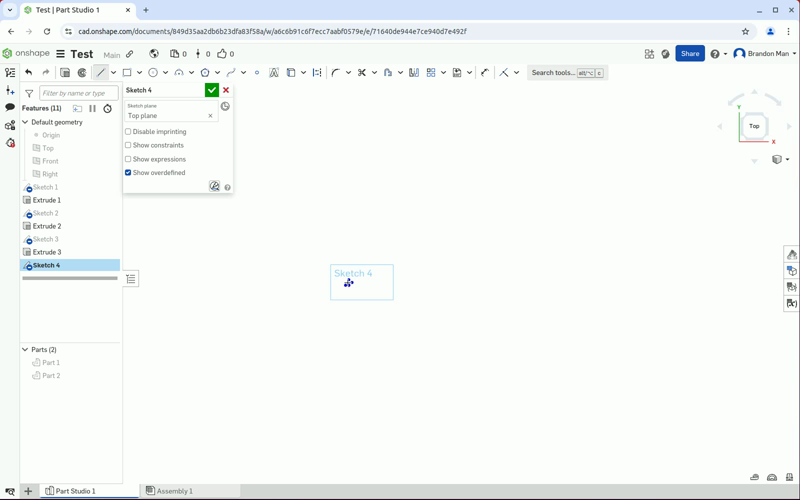
mouse_move(348, 279)
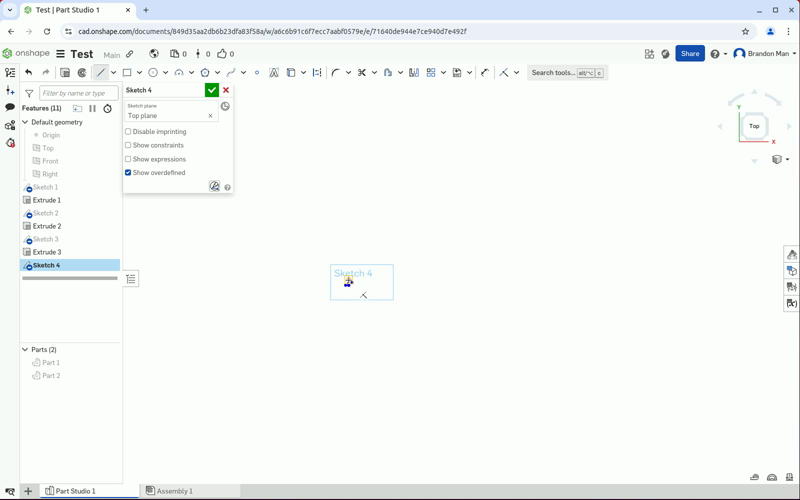
scroll(6)
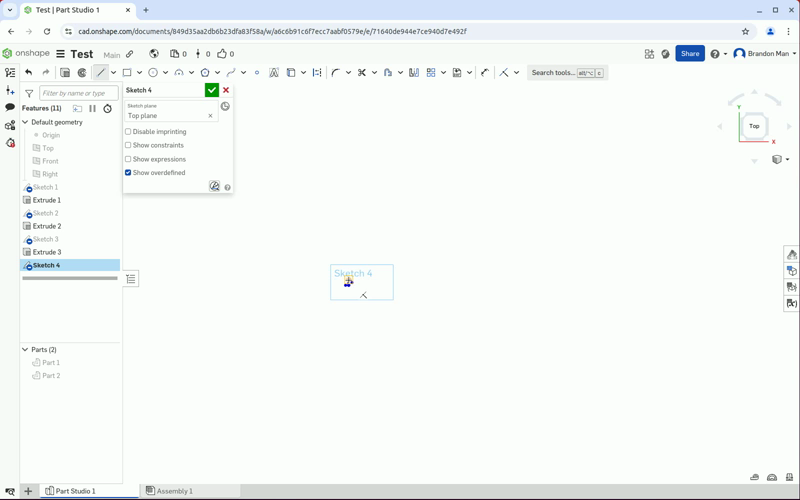
scroll(6)
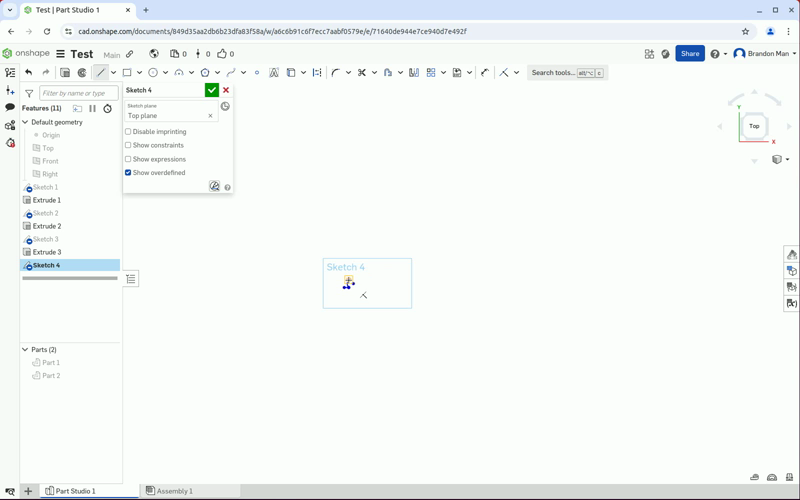
scroll(6)
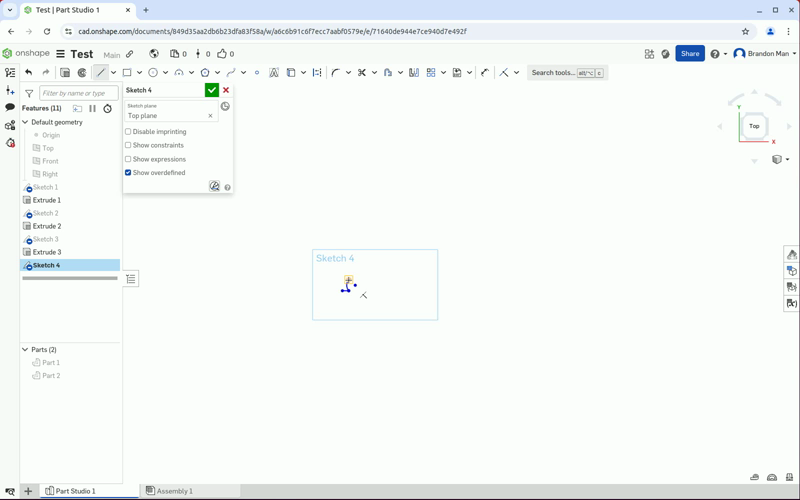
scroll(6)
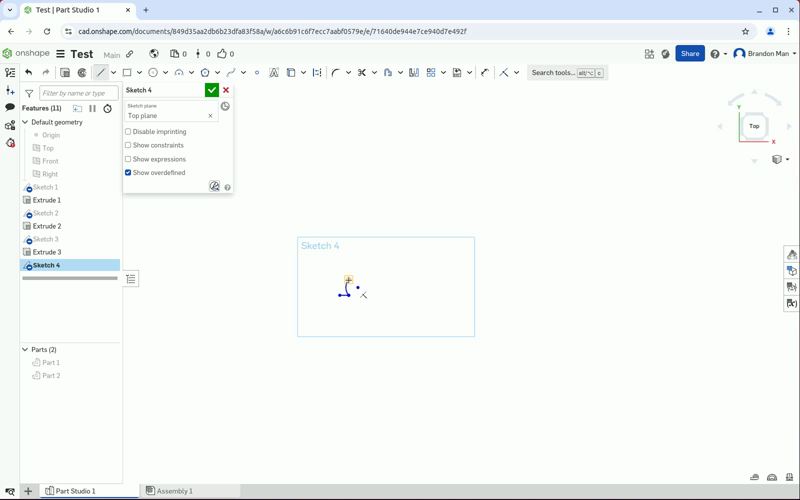
scroll(6)
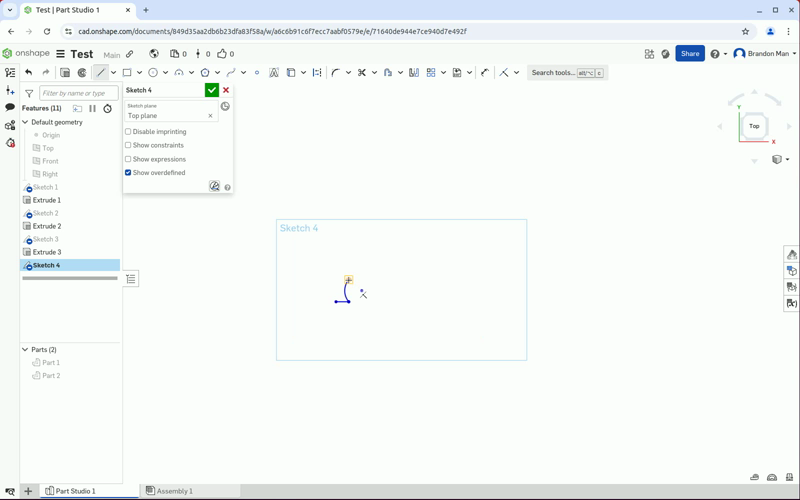
scroll(6)
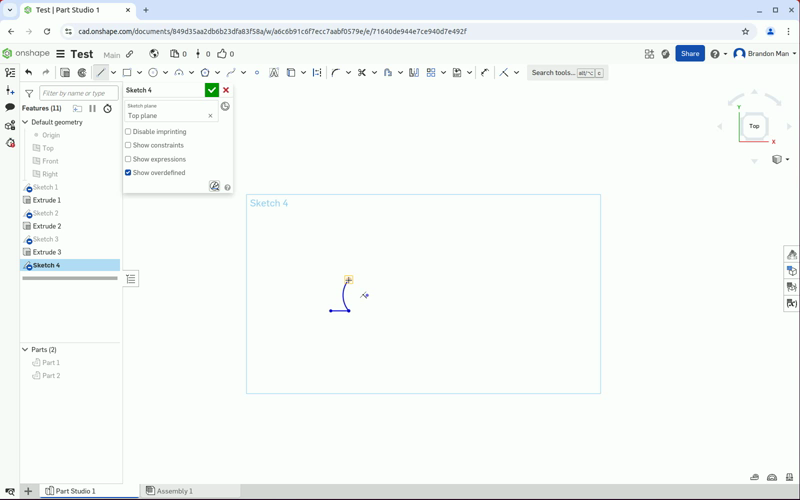
scroll(6)
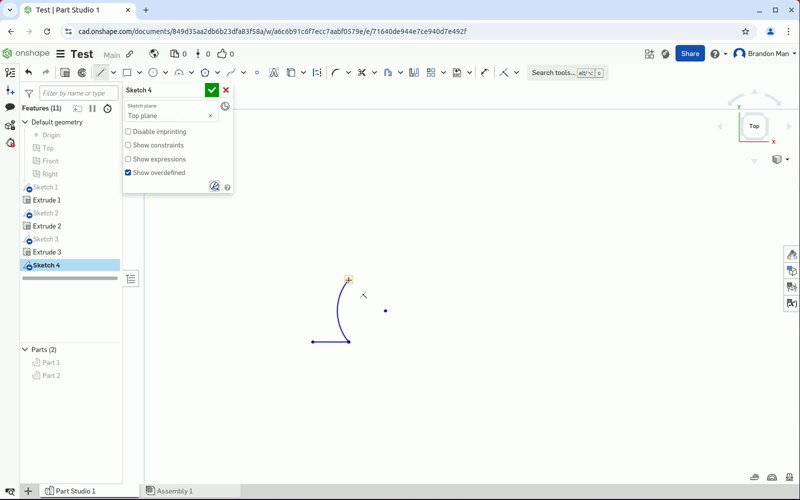
click(348, 279)
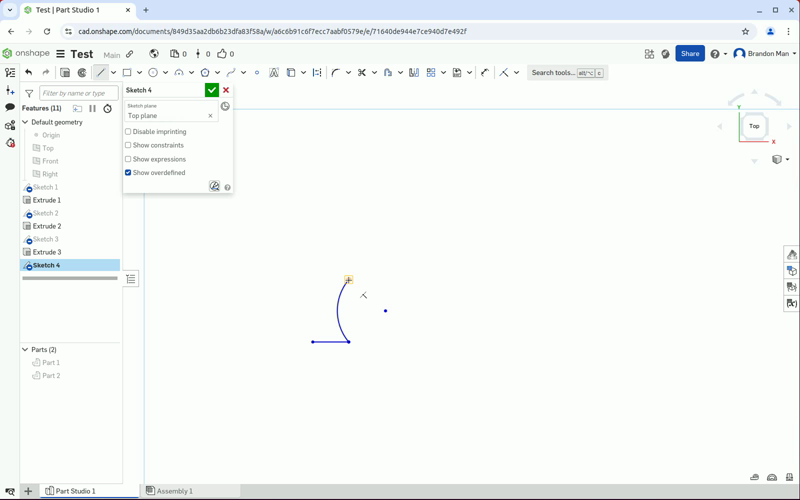
scroll(-6)
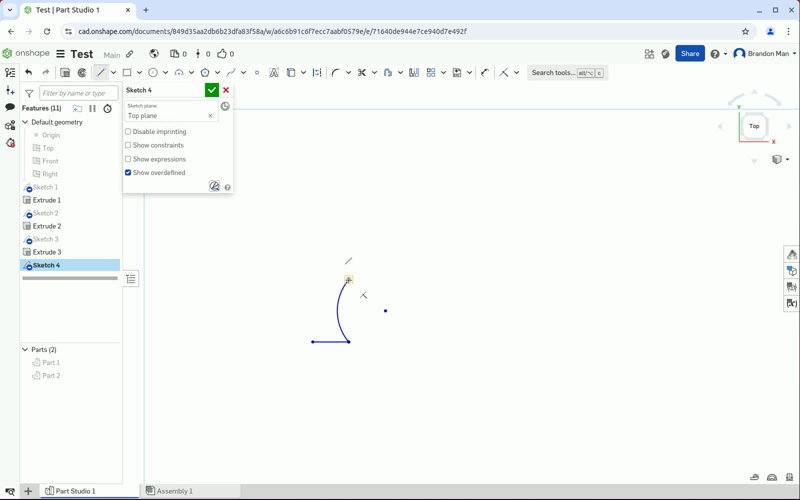
scroll(-6)
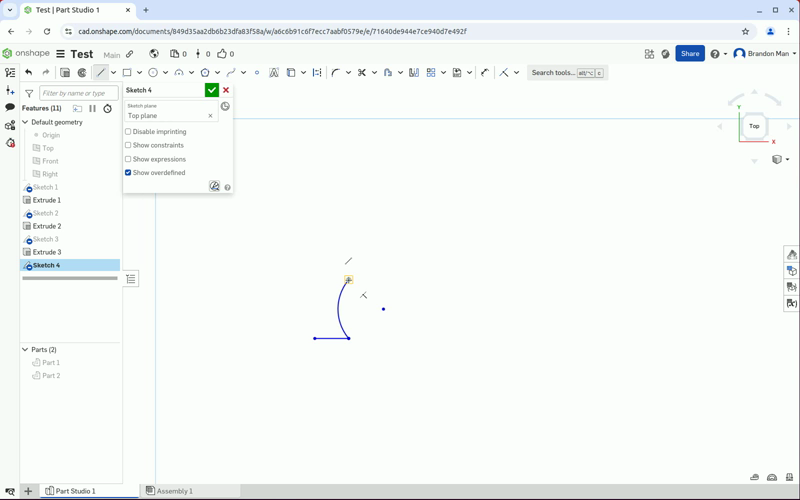
scroll(-6)
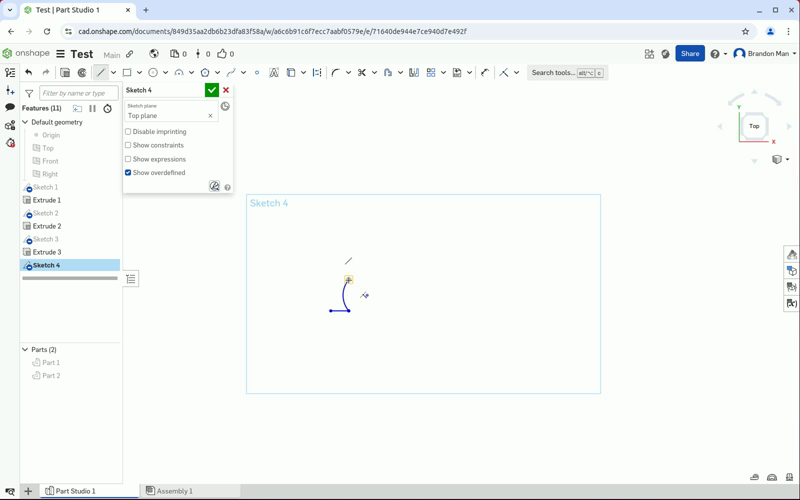
scroll(-6)
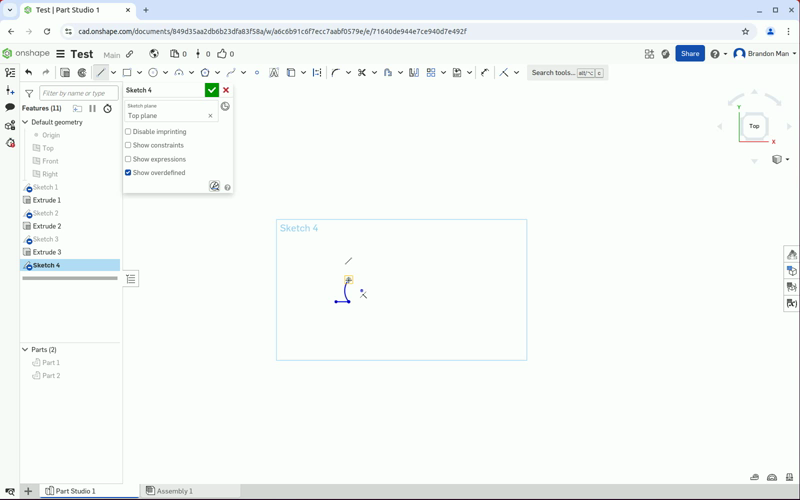
scroll(-6)
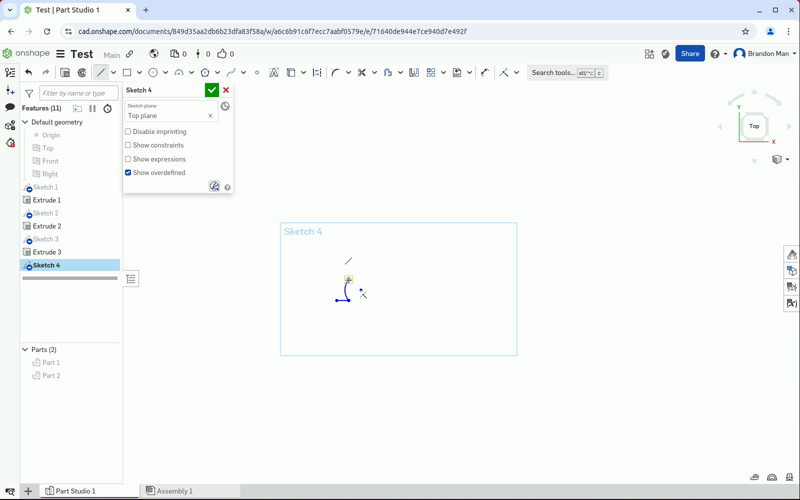
scroll(-6)
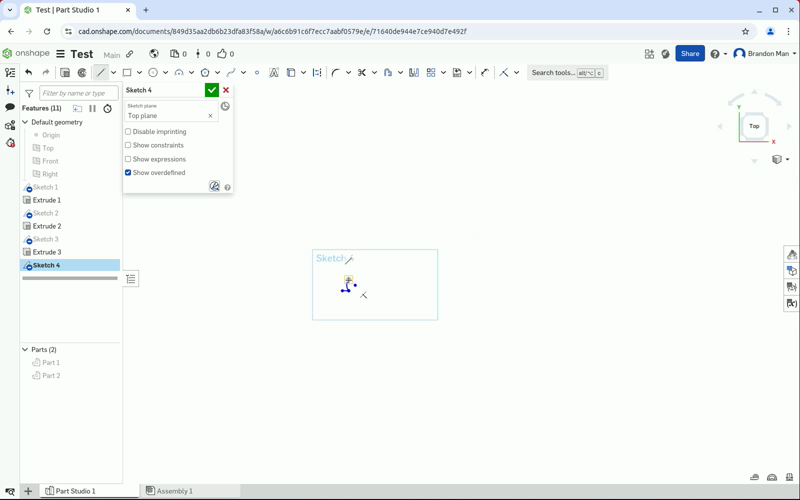
scroll(-6)
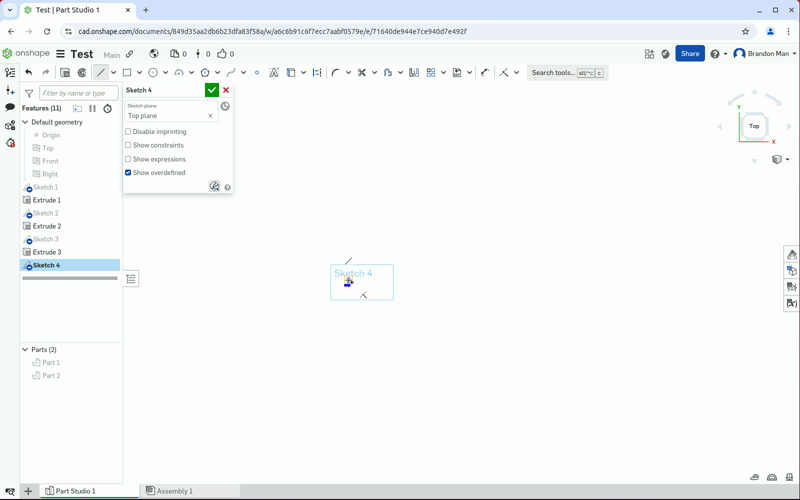
key_down(shift)
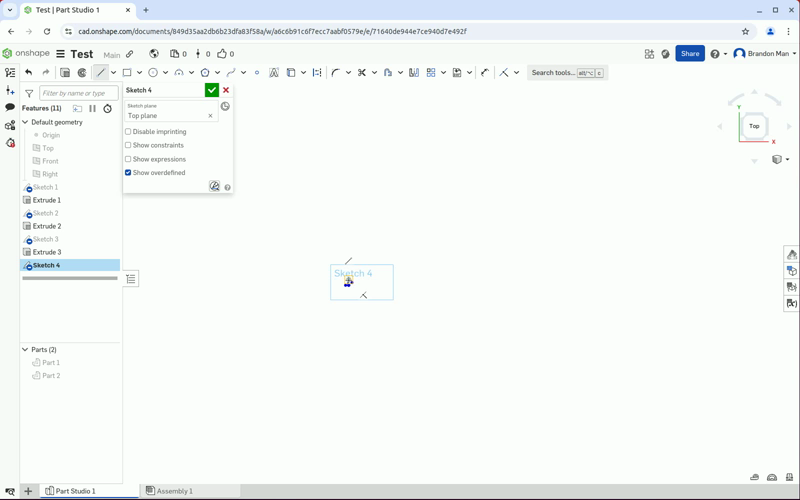
mouse_move(378, 279)
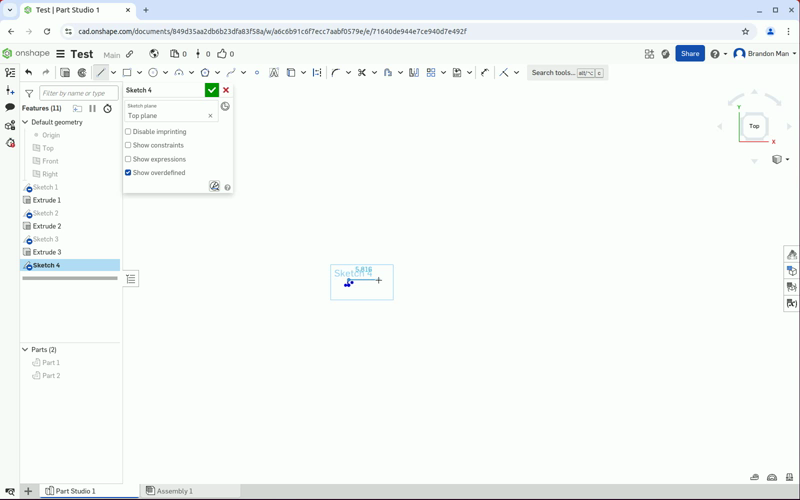
mouse_move(345, 279)
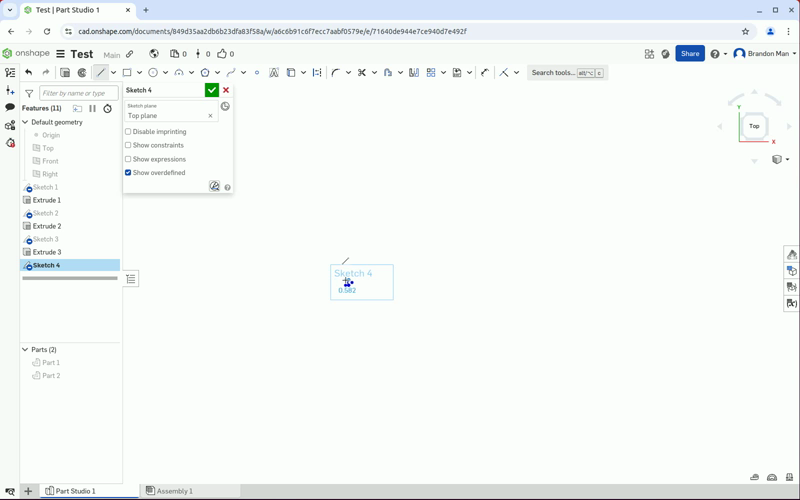
scroll(6)
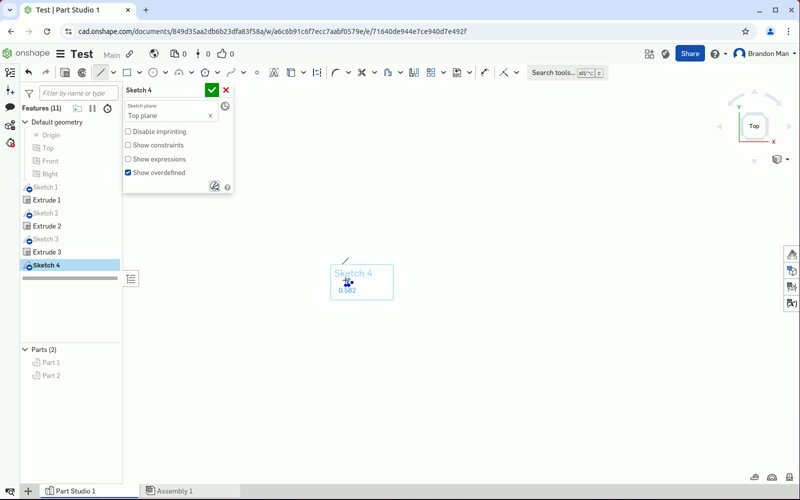
scroll(6)
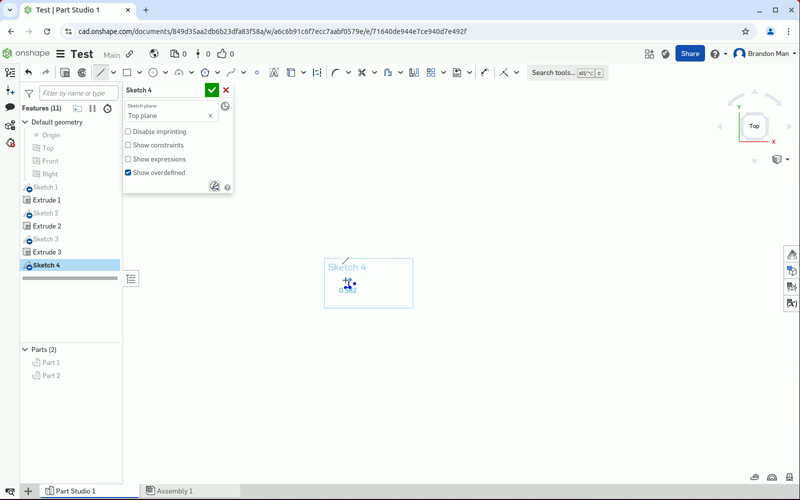
scroll(6)
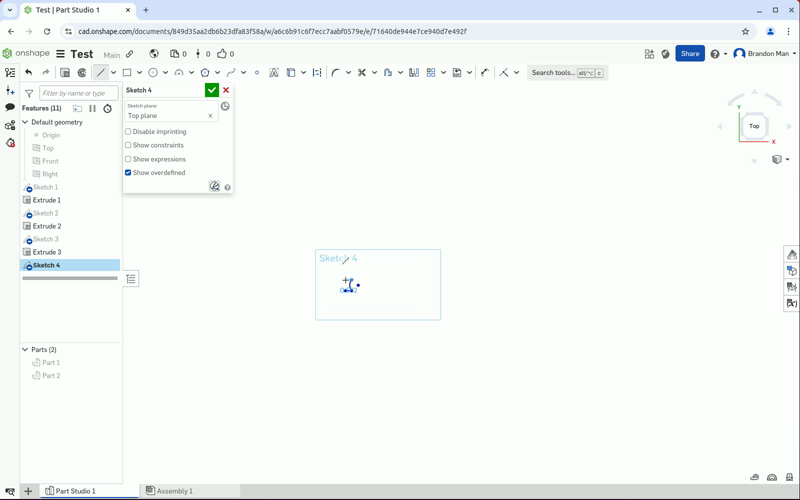
scroll(6)
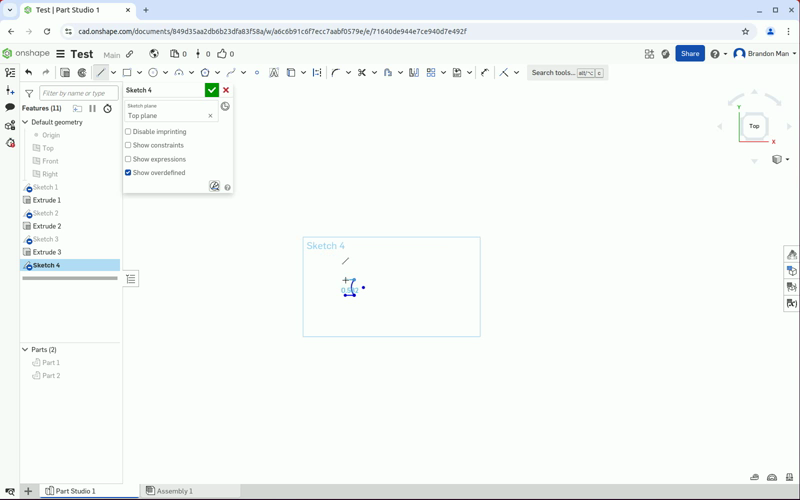
scroll(6)
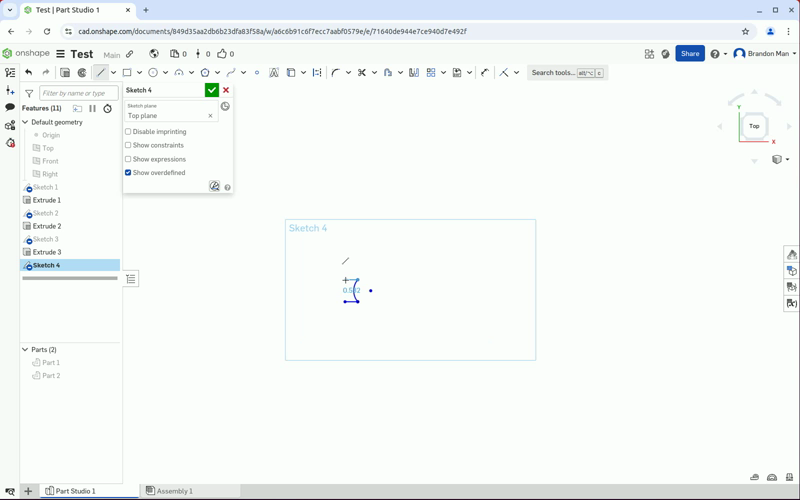
scroll(6)
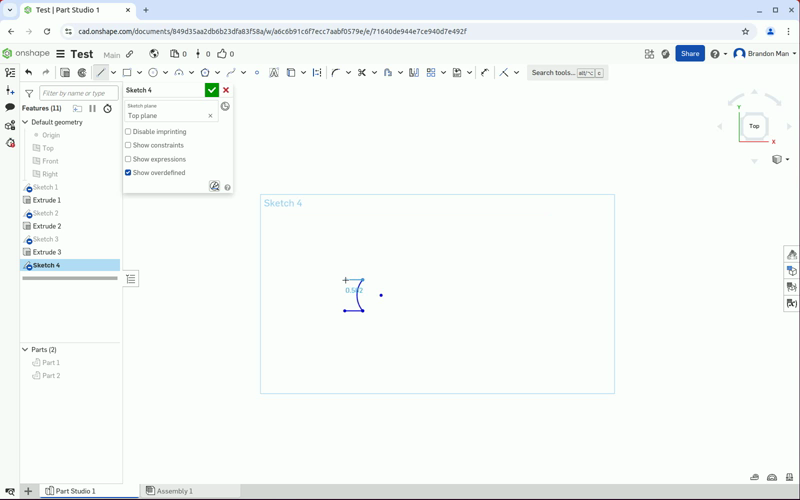
scroll(6)
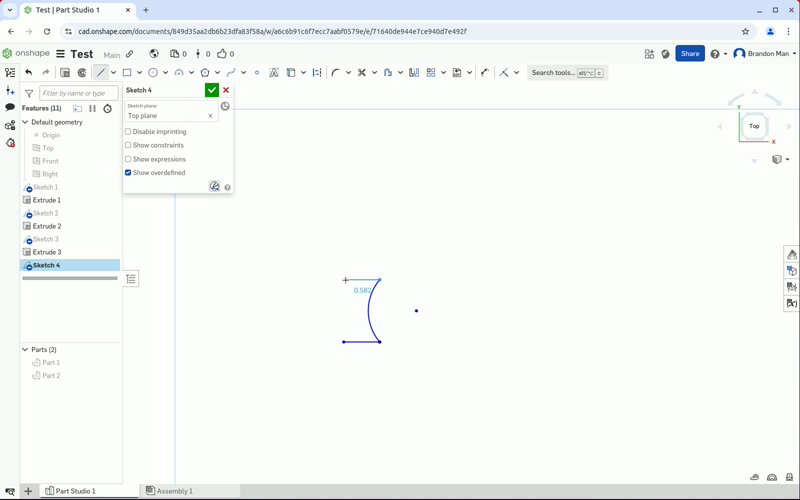
click(345, 279)
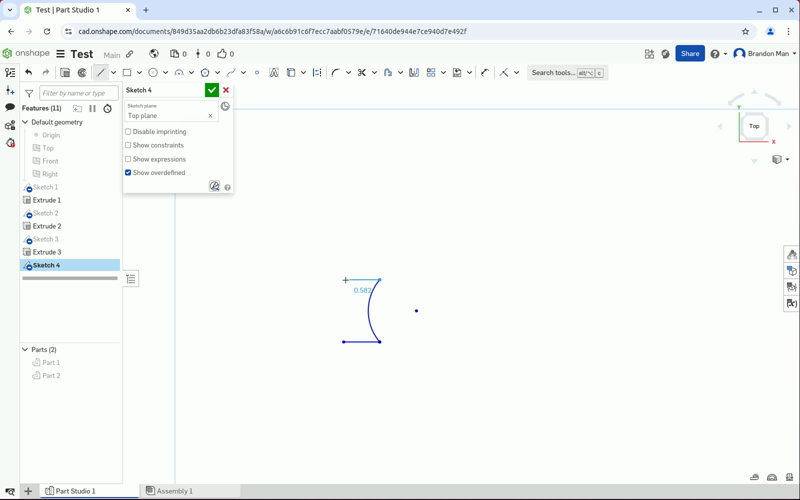
scroll(-6)
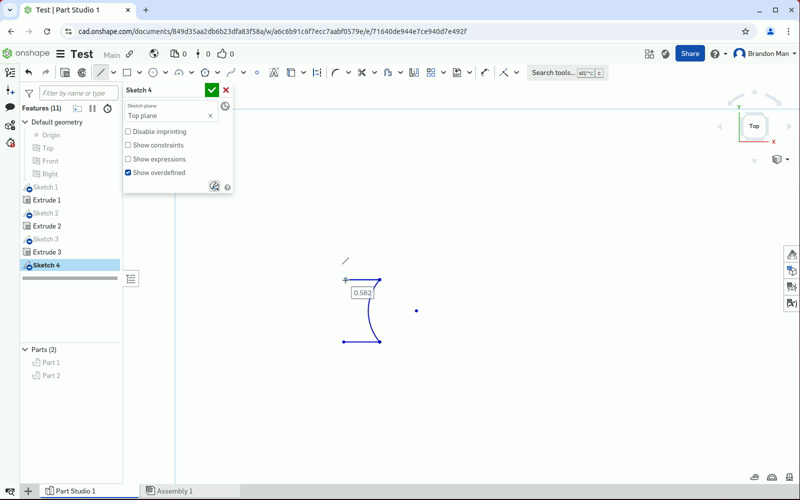
scroll(-6)
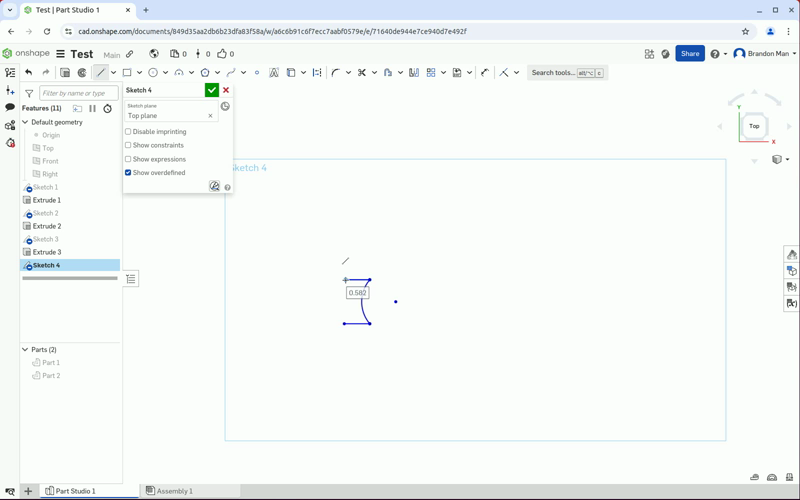
scroll(-6)
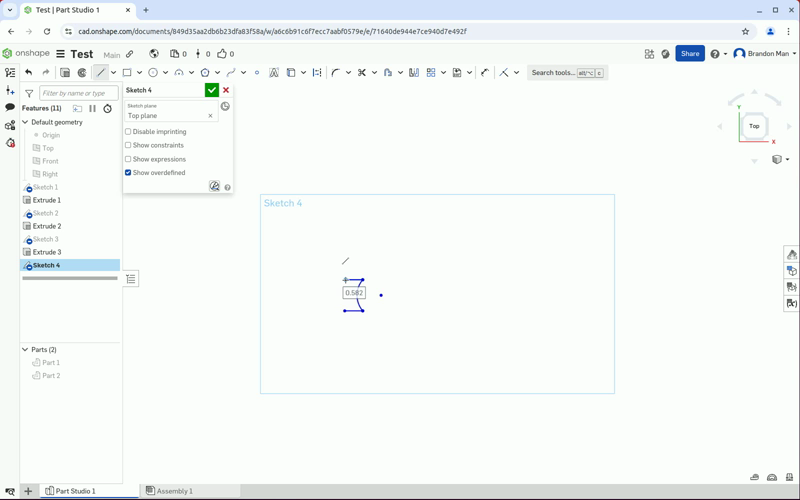
scroll(-6)
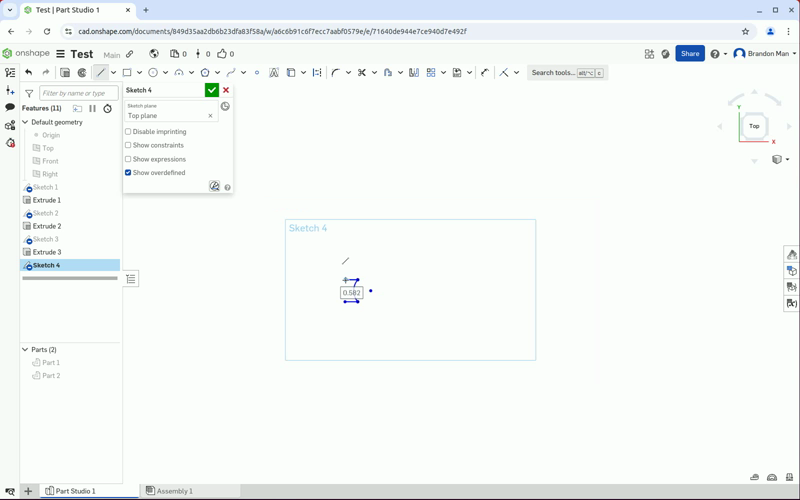
scroll(-6)
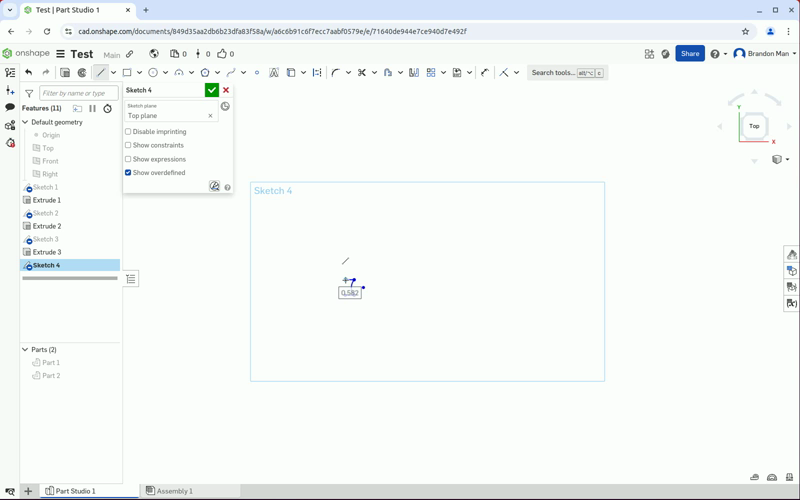
scroll(-6)
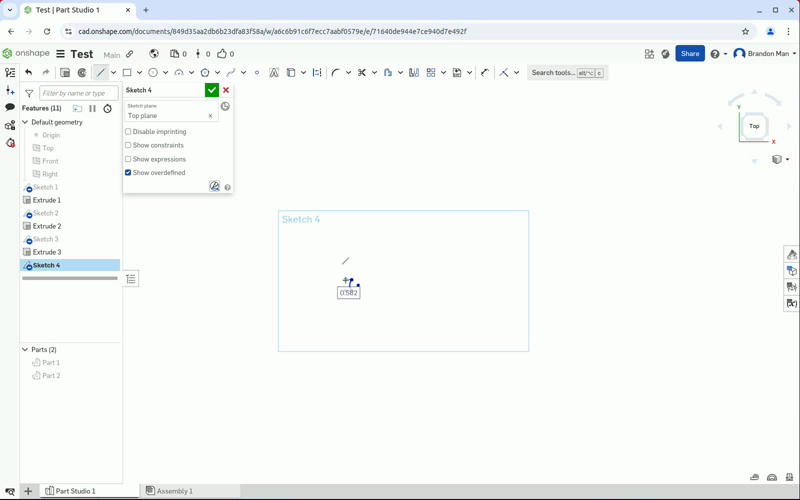
scroll(-6)
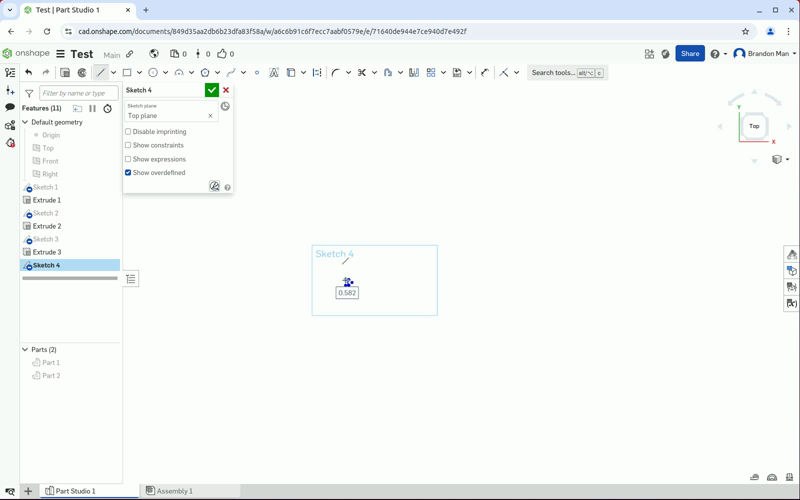
key_up(shift)
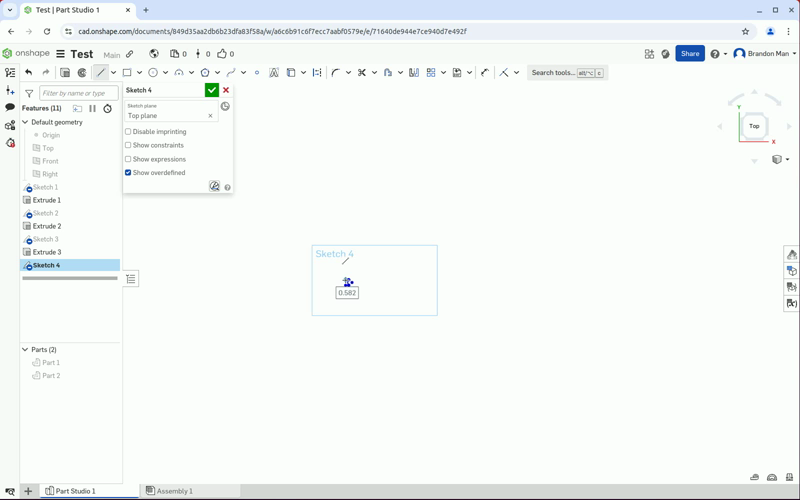
mouse_move(375, 279)
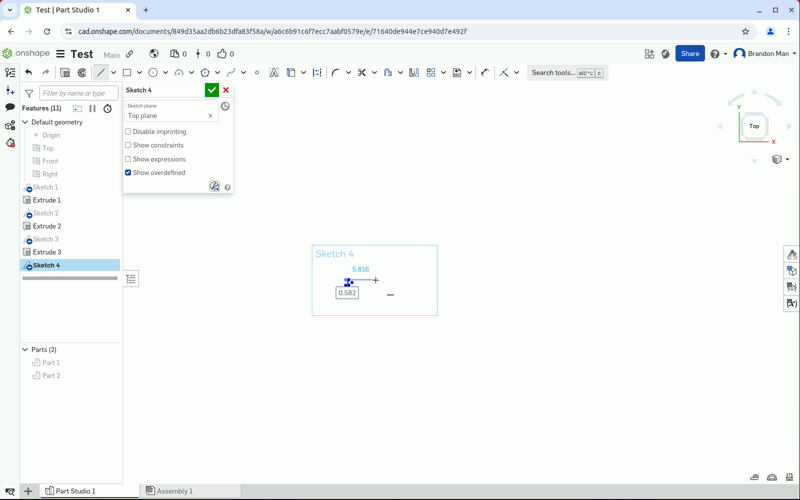
key_down(shift)
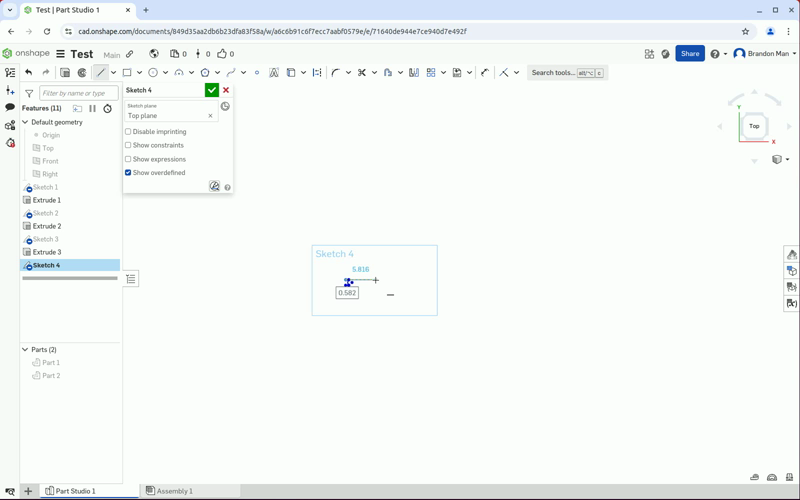
mouse_move(345, 285)
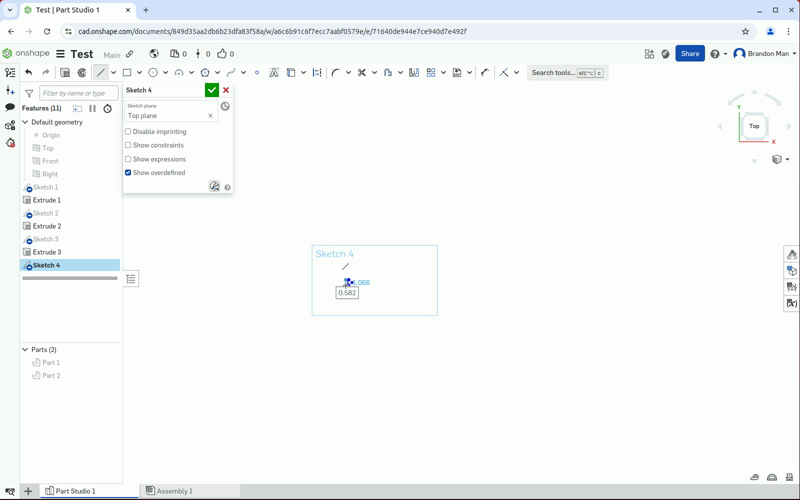
scroll(6)
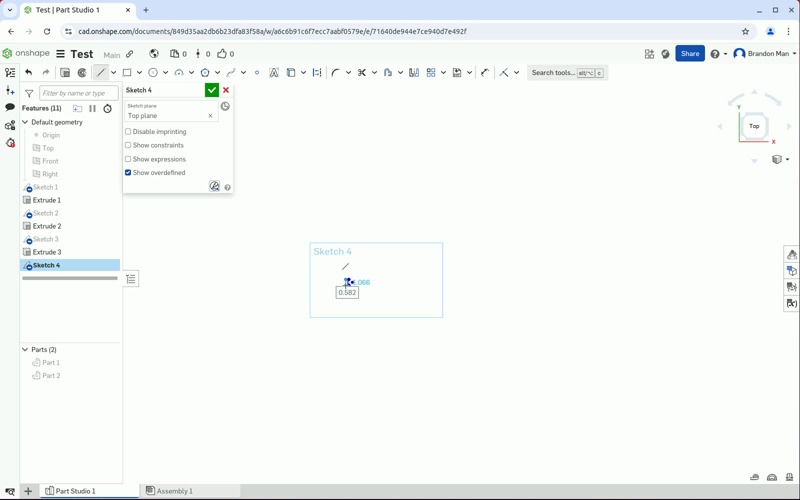
scroll(6)
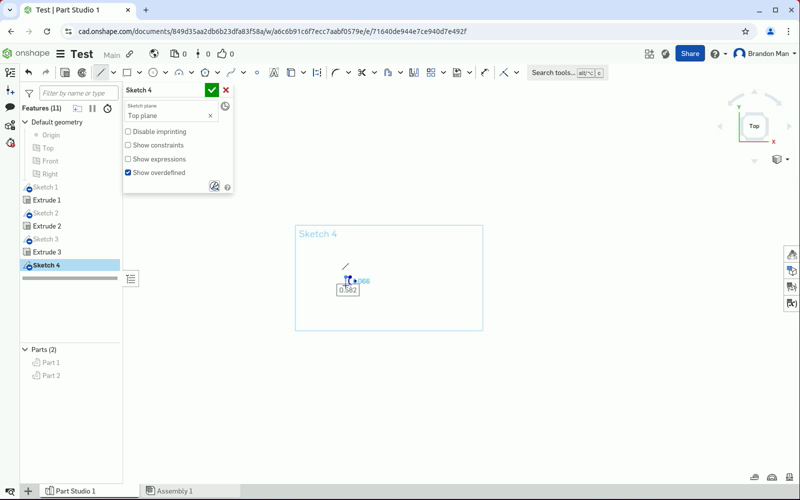
scroll(6)
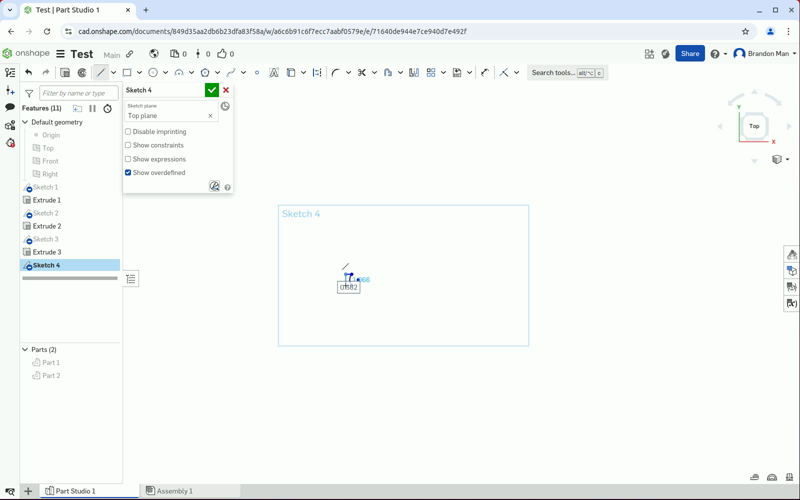
scroll(6)
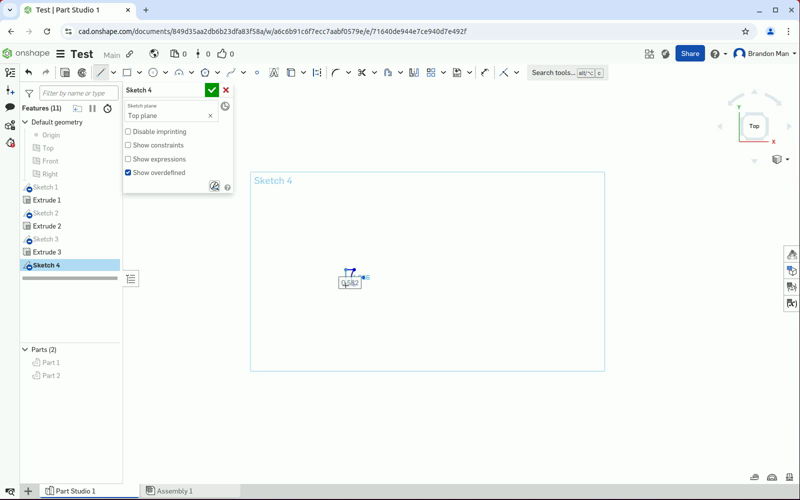
scroll(6)
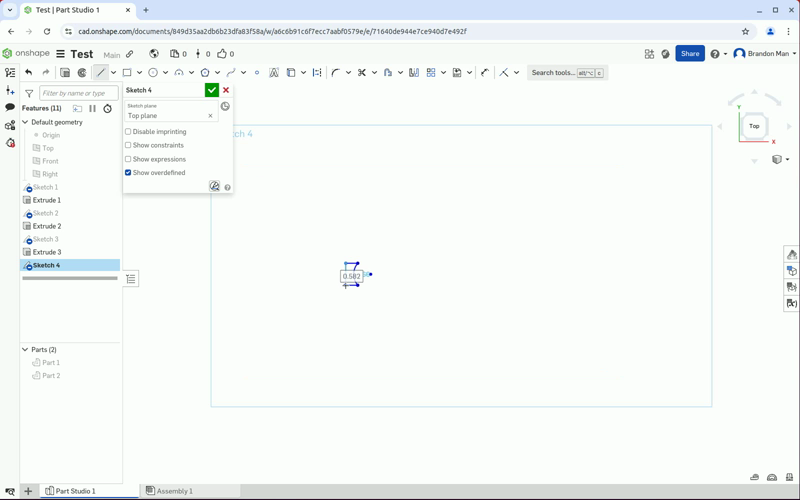
scroll(6)
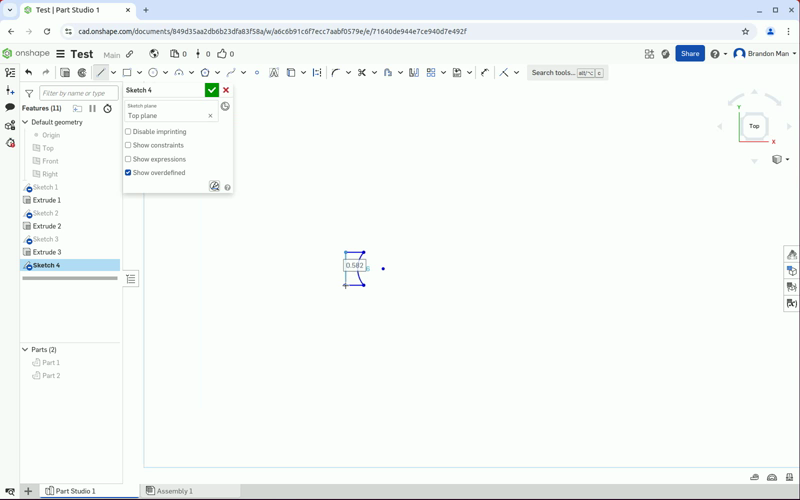
scroll(6)
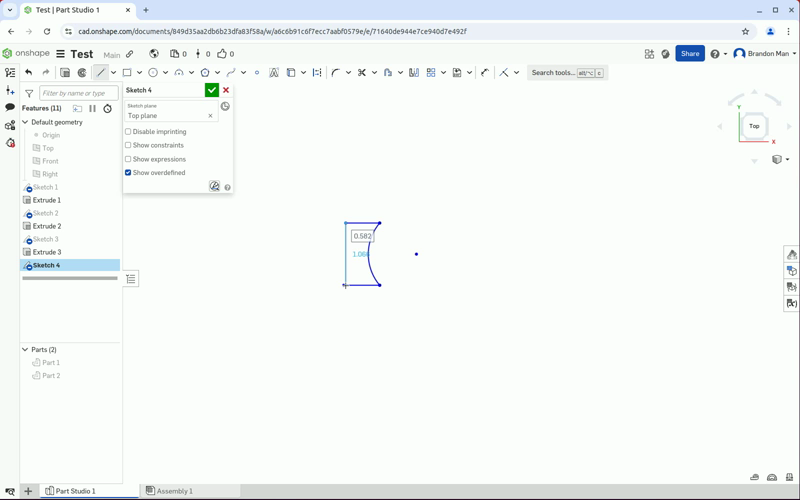
key_up(shift)
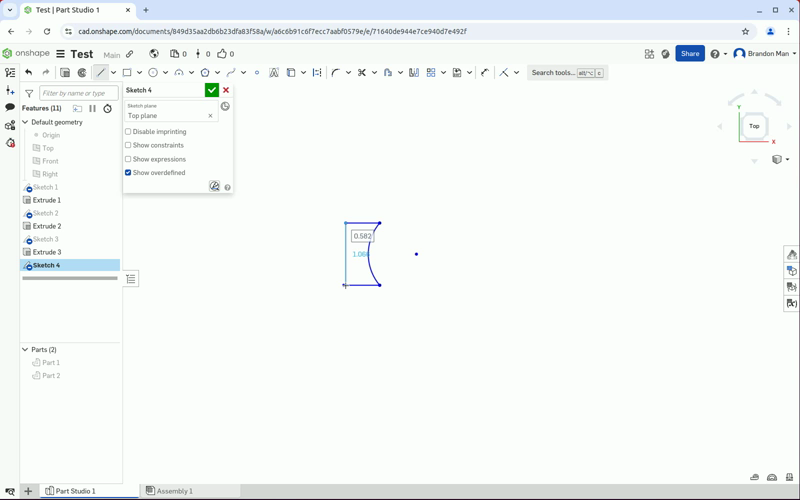
click(345, 285)
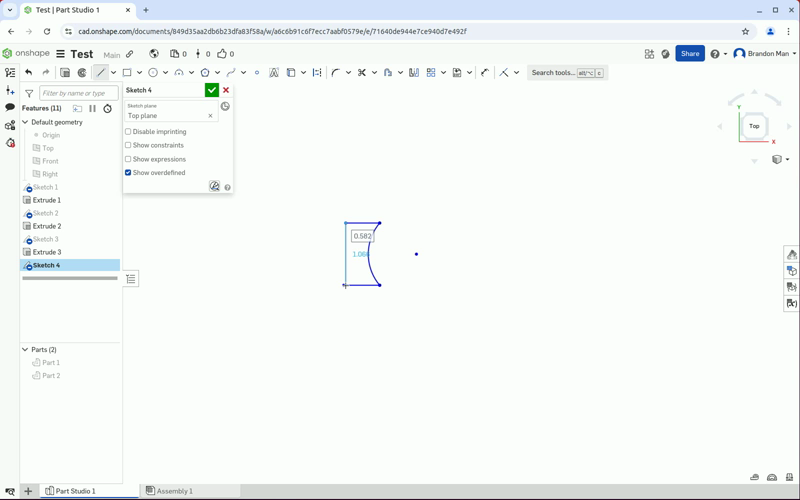
scroll(-6)
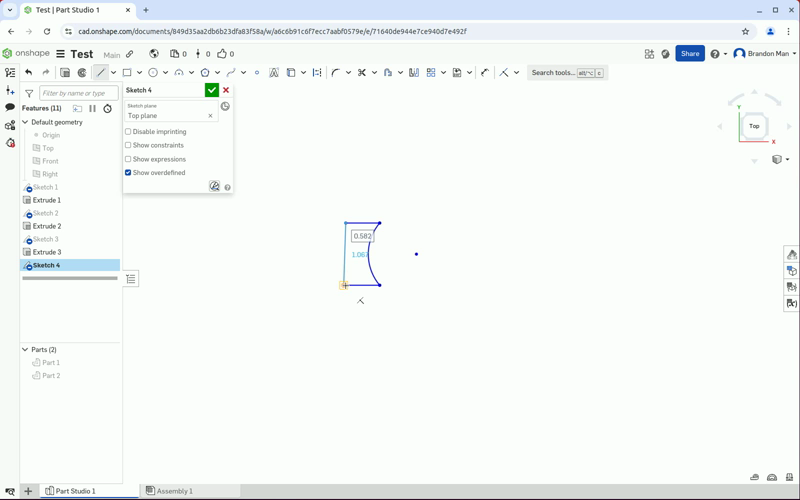
scroll(-6)
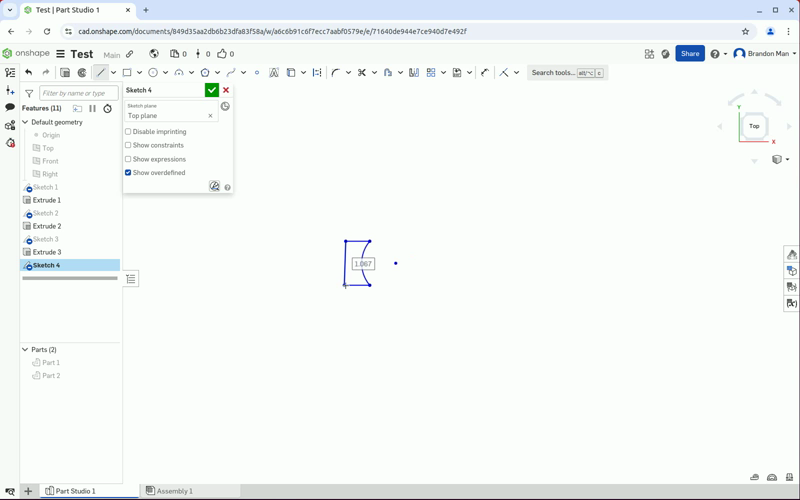
scroll(-6)
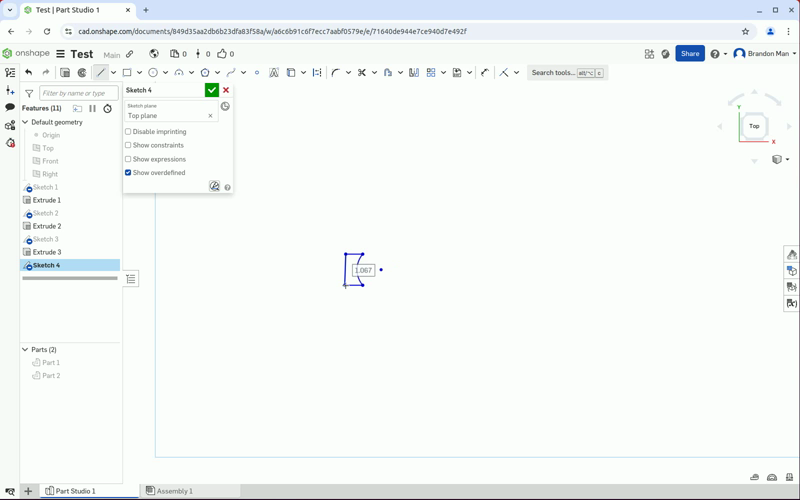
scroll(-6)
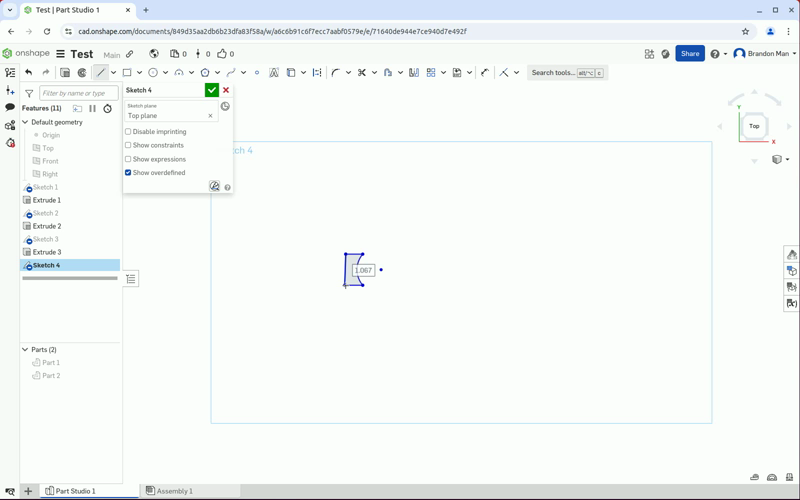
scroll(-6)
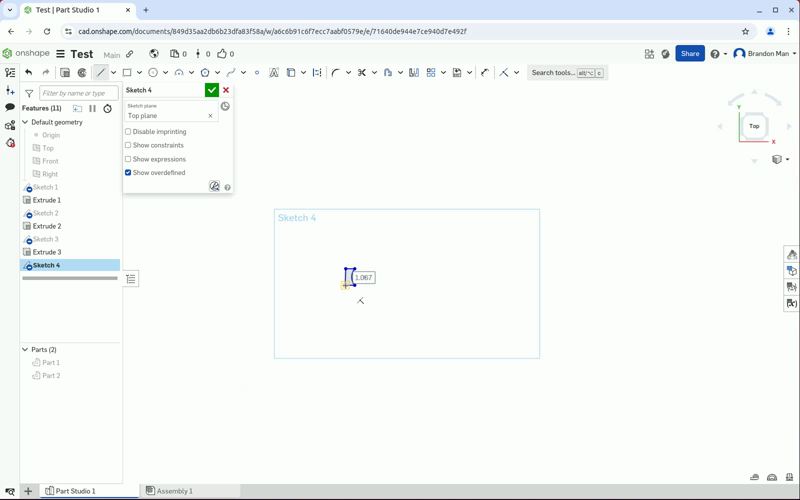
scroll(-6)
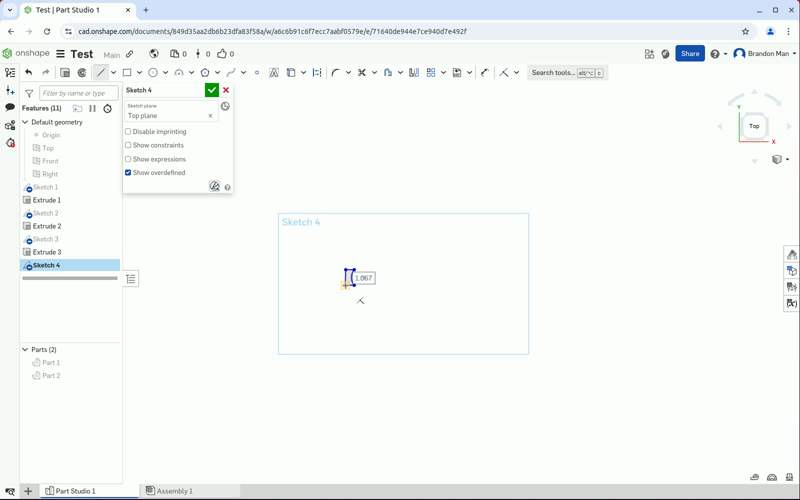
scroll(-6)
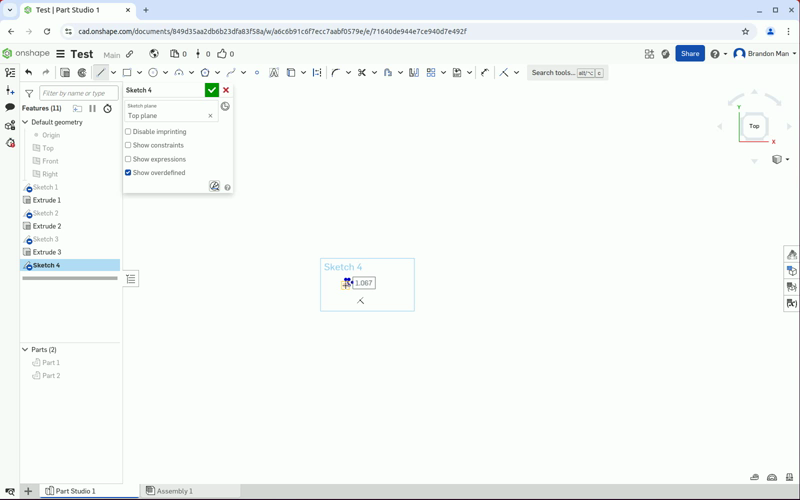
key(esc)
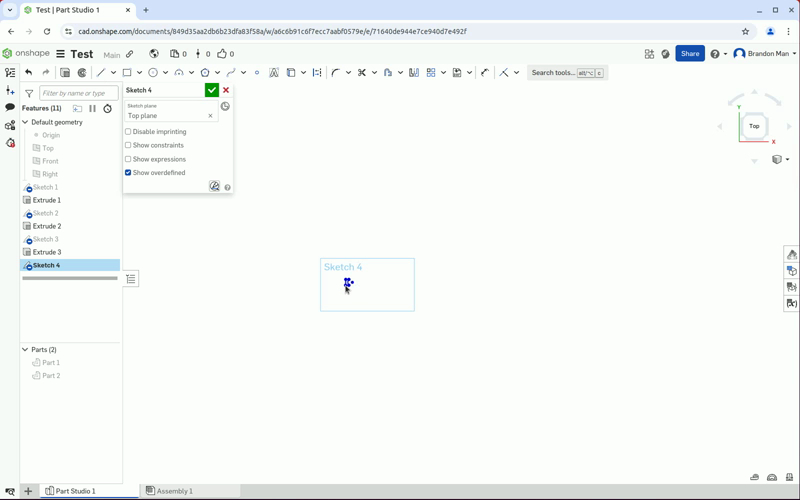
mouse_move(346, 283)
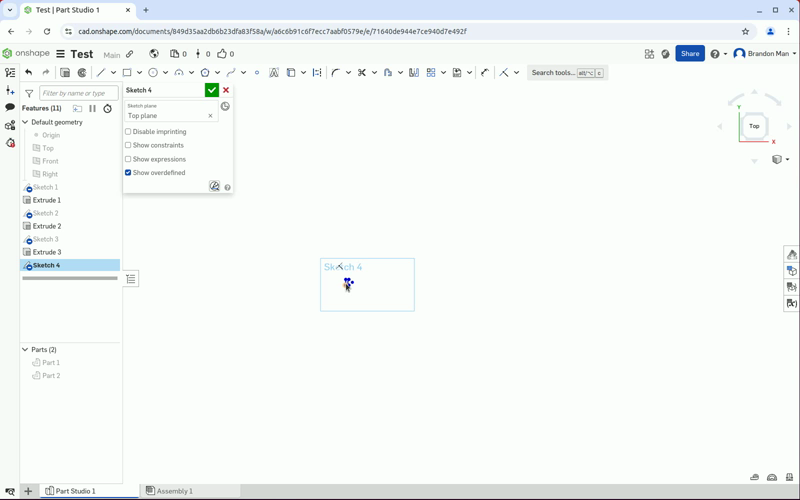
scroll(6)
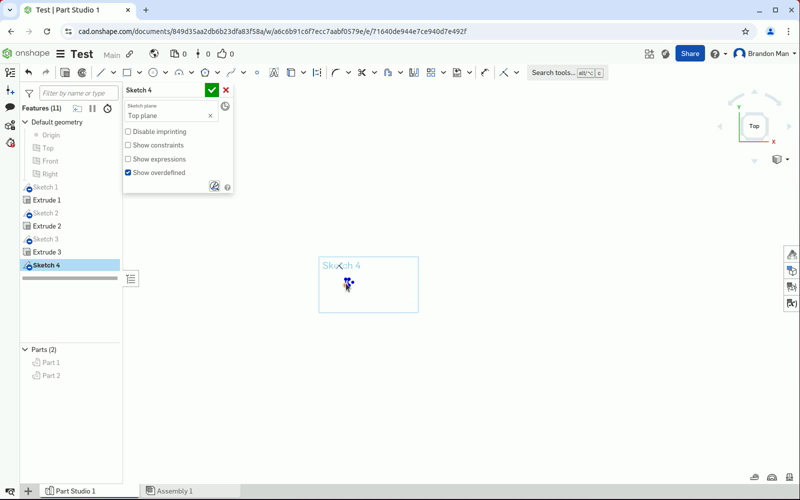
scroll(6)
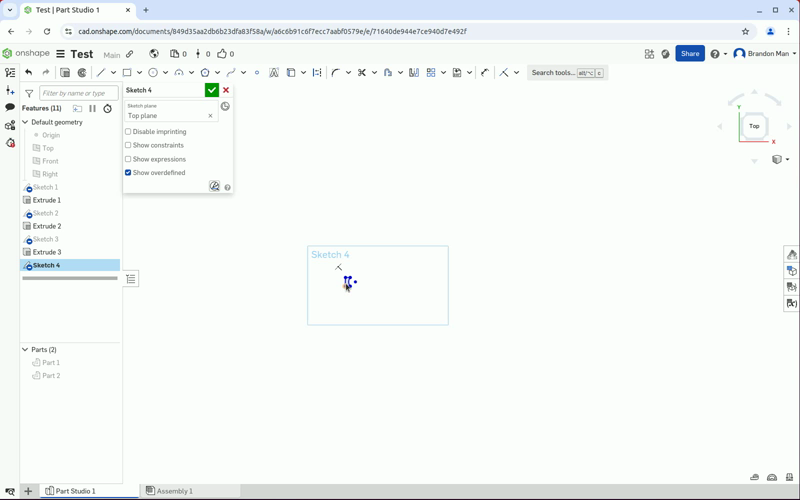
scroll(6)
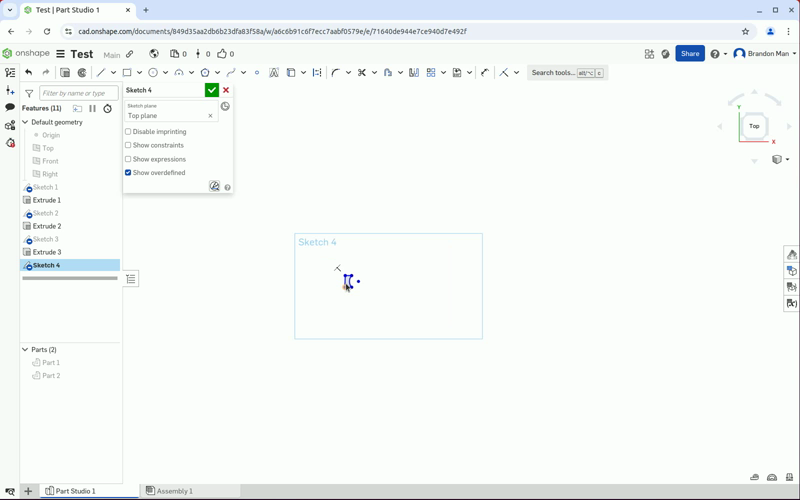
scroll(6)
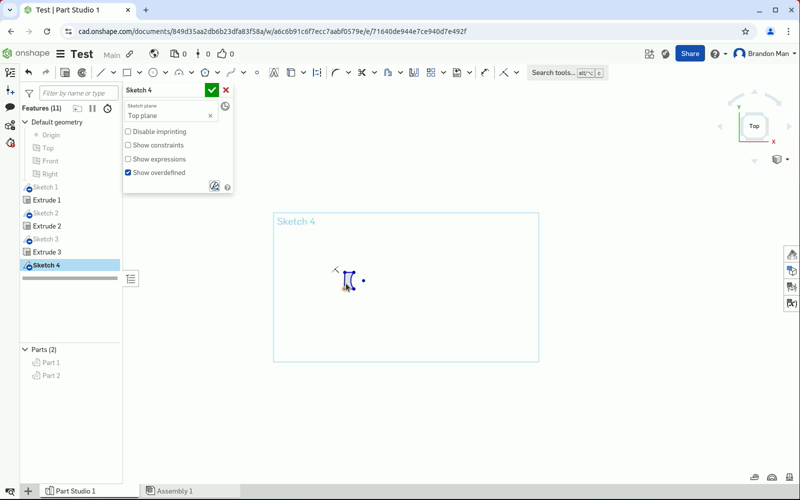
scroll(6)
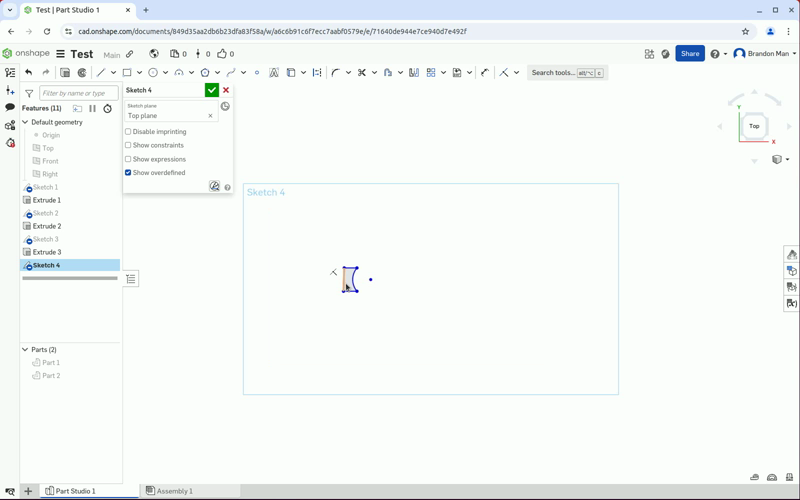
scroll(6)
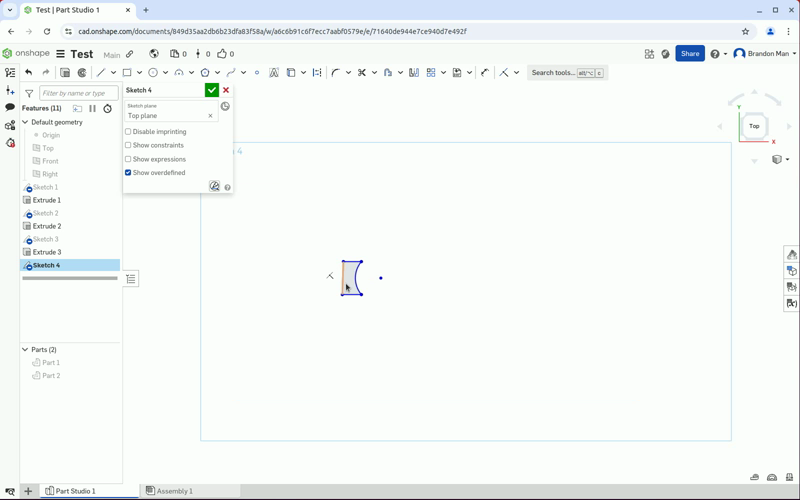
scroll(6)
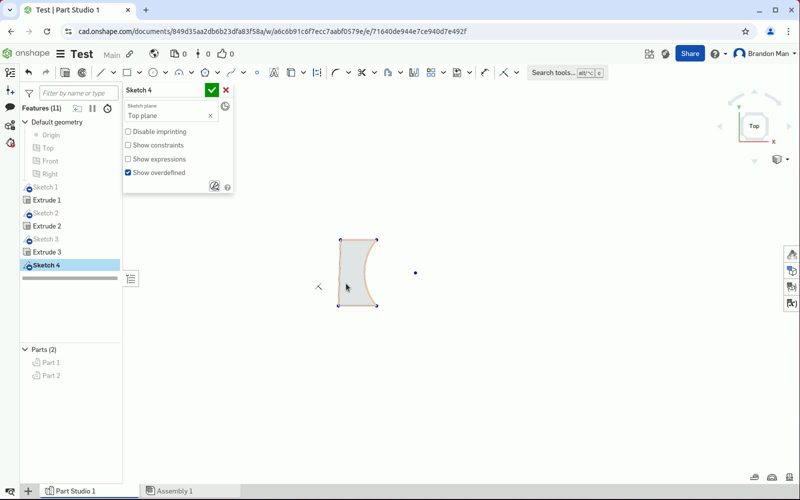
click(346, 283)
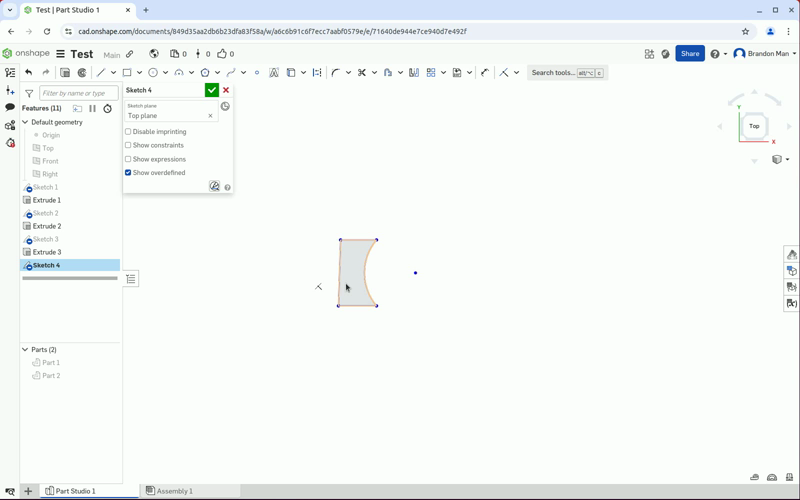
scroll(-6)
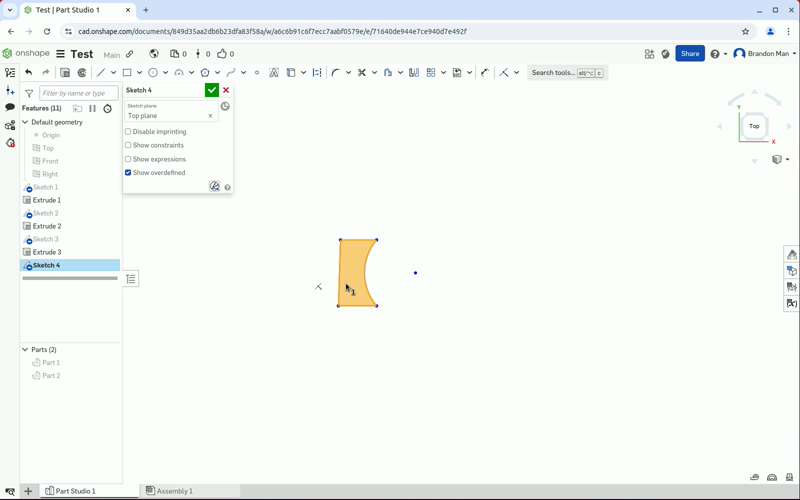
scroll(-6)
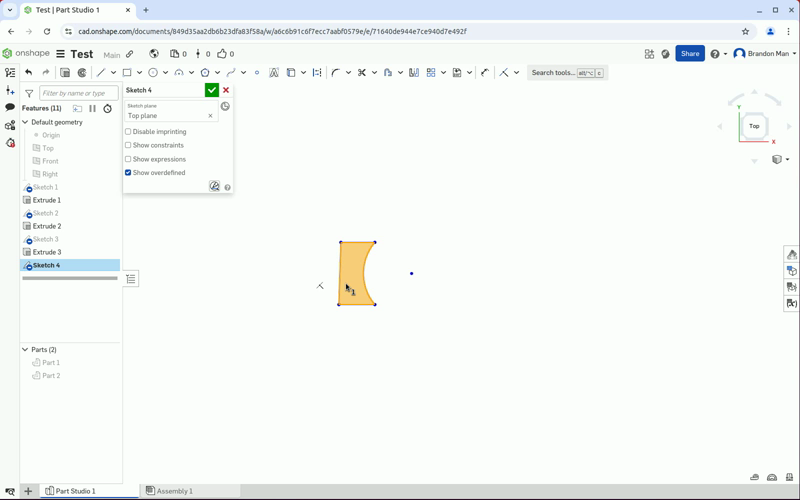
scroll(-6)
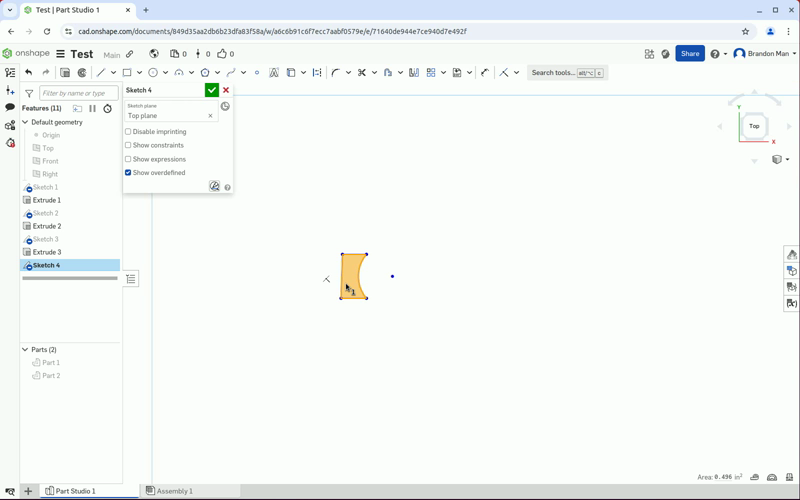
scroll(-6)
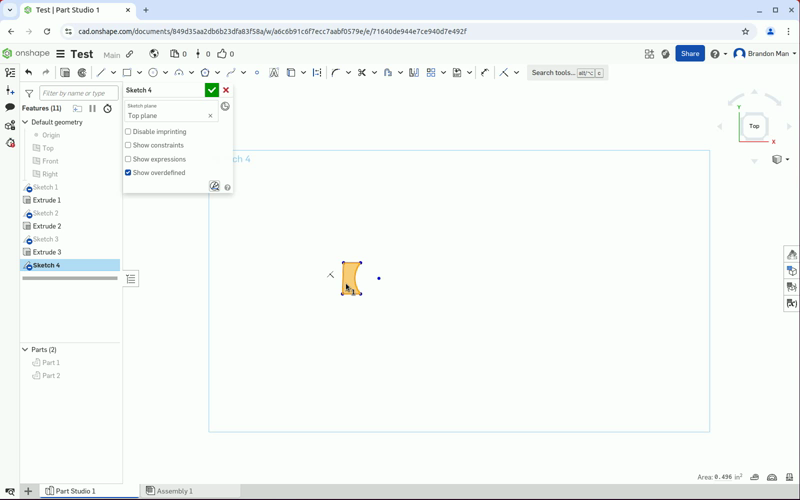
scroll(-6)
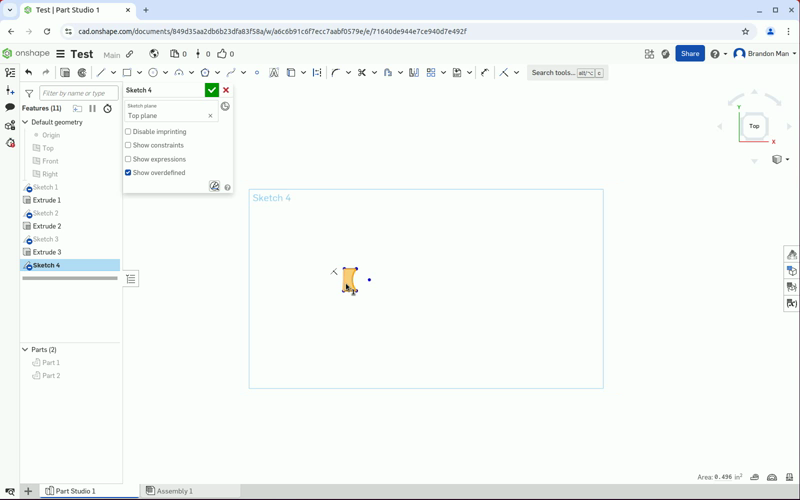
scroll(-6)
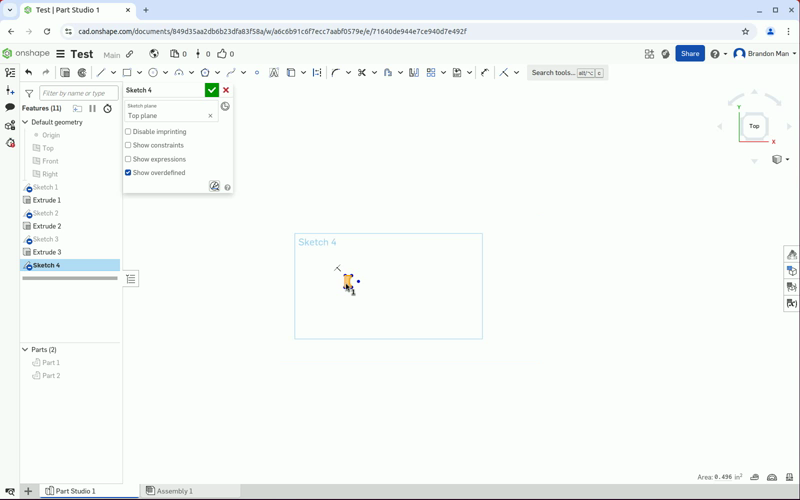
scroll(-6)
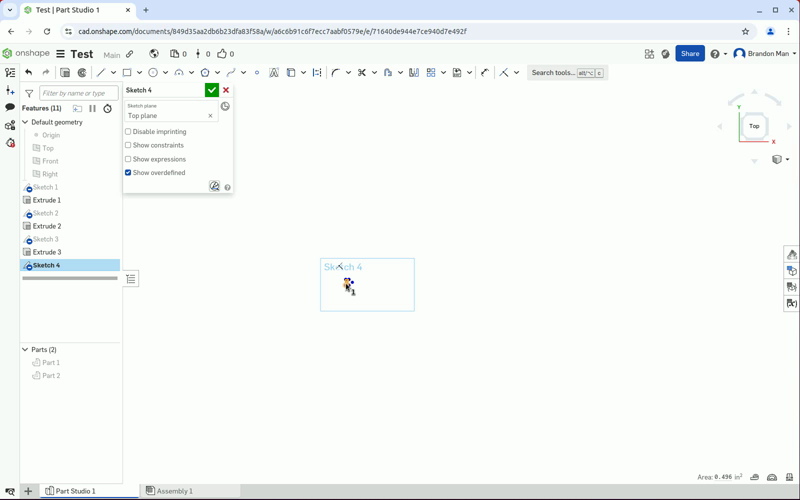
mouse_move(73, 352)
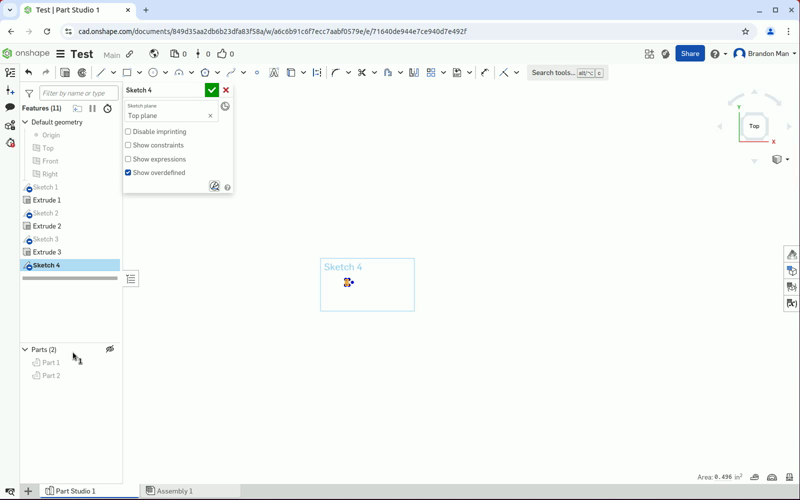
key(shift+y)
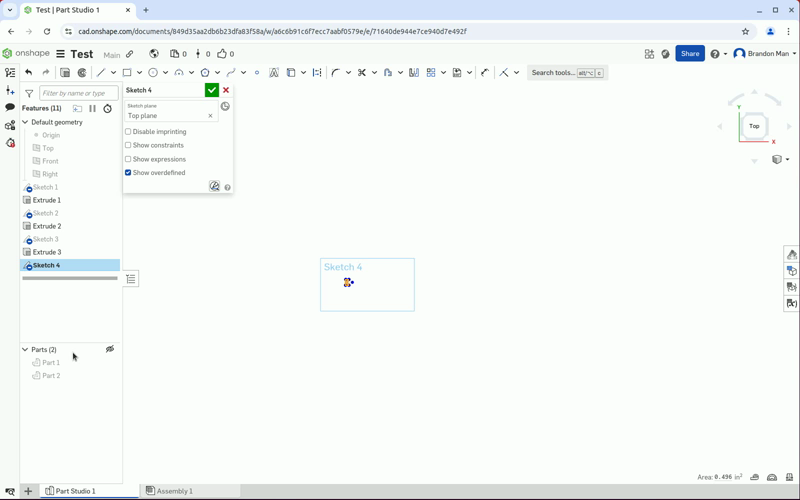
key(shift+e)
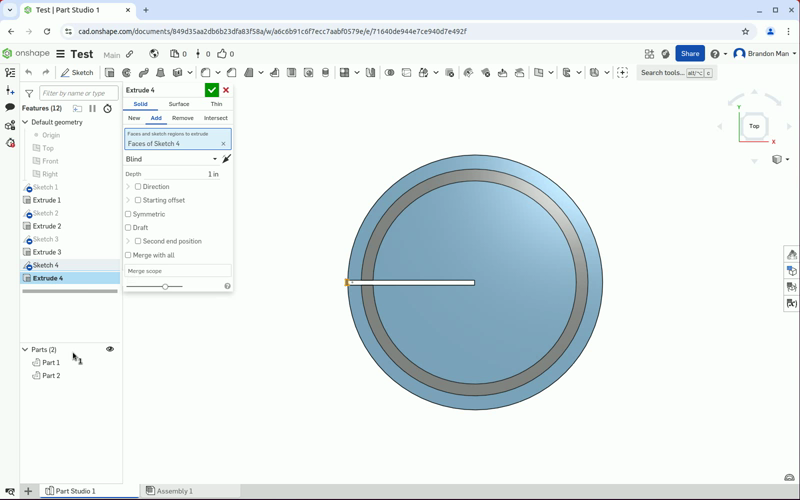
mouse_move(143, 106)
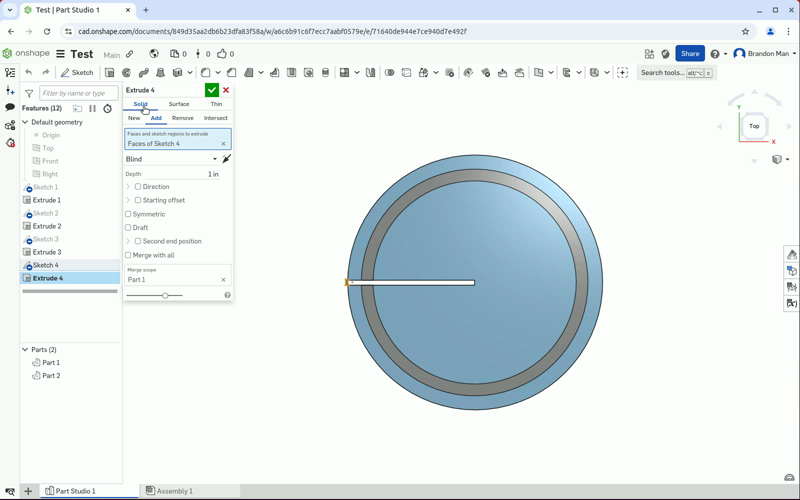
click(143, 106)
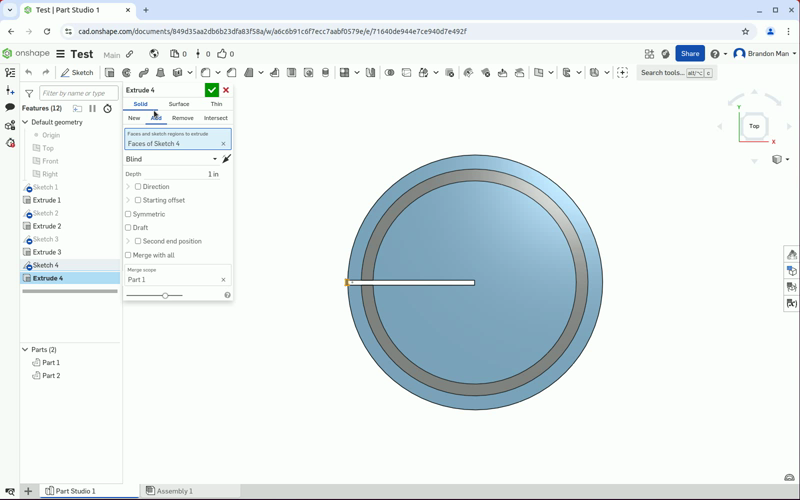
mouse_move(186, 120)
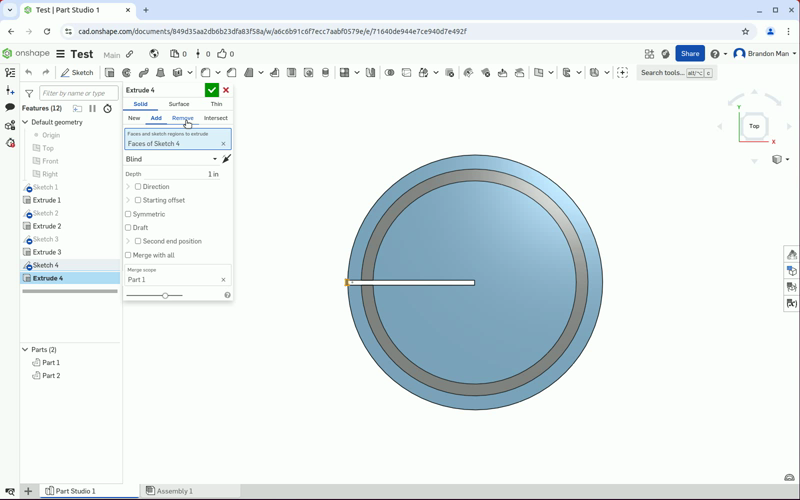
click(186, 120)
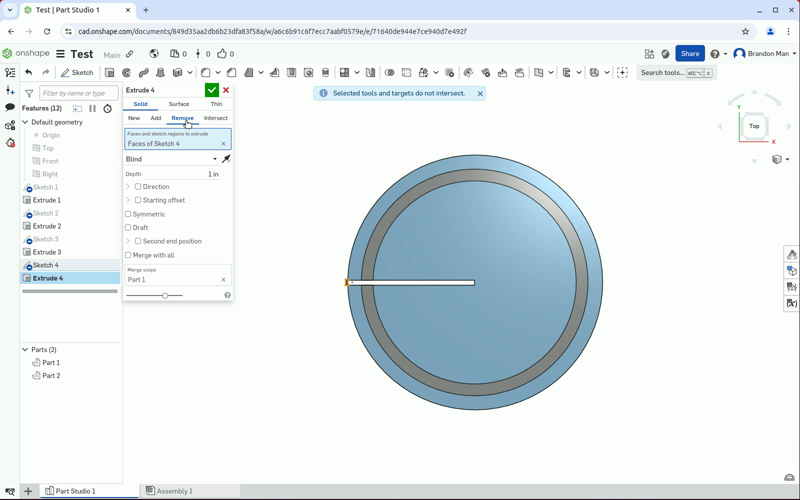
key(tab, 4)
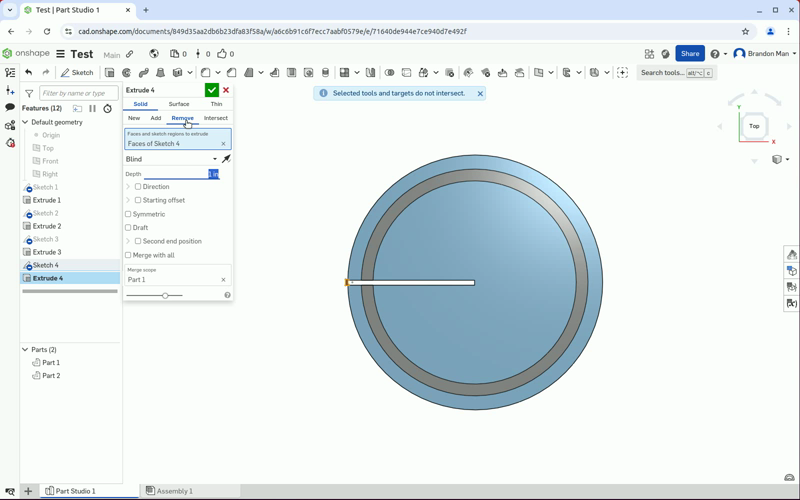
text(-18.775)
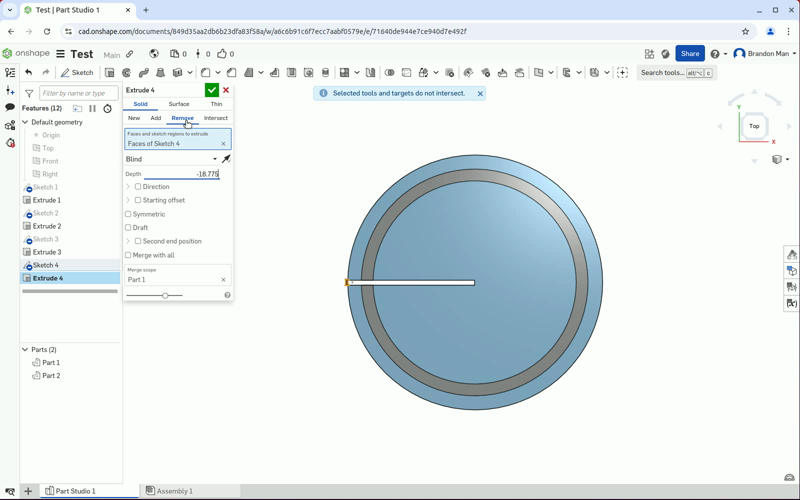
key(tab, 6)
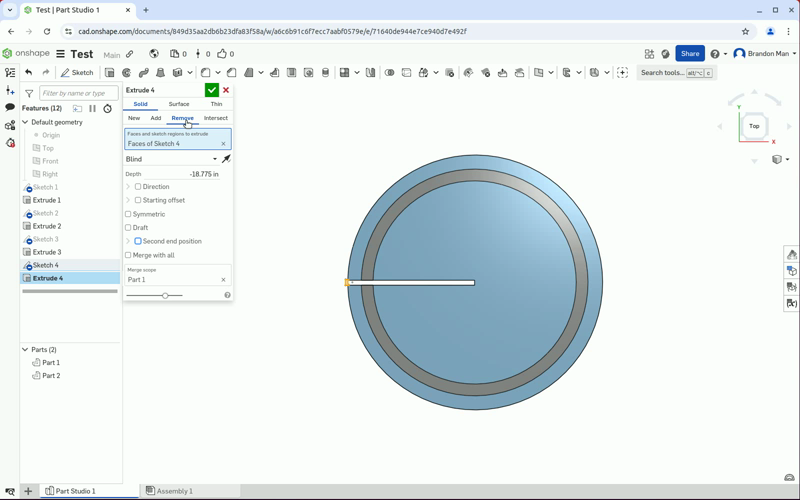
key(space)
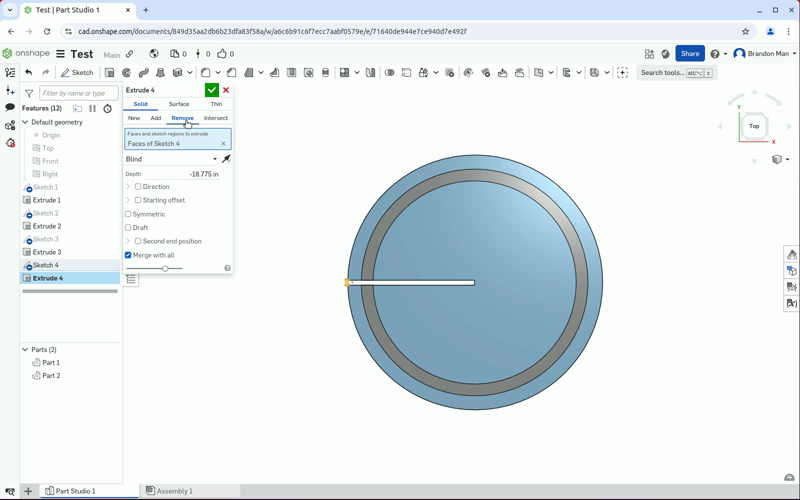
key(enter)
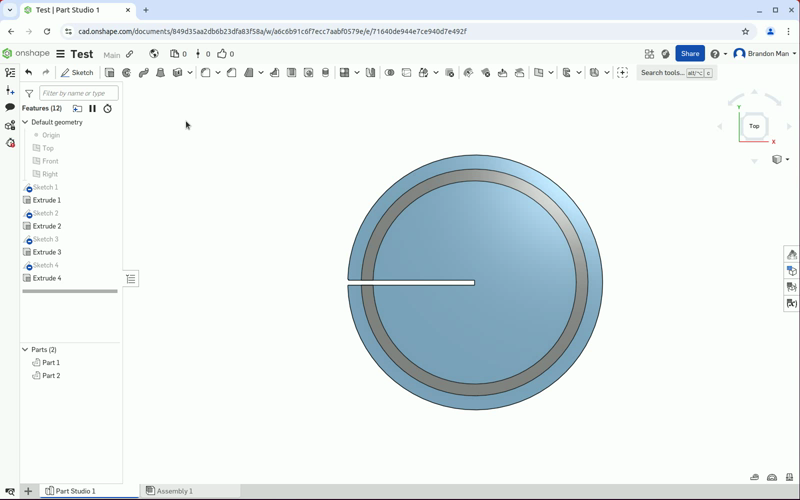
key(shift+h)
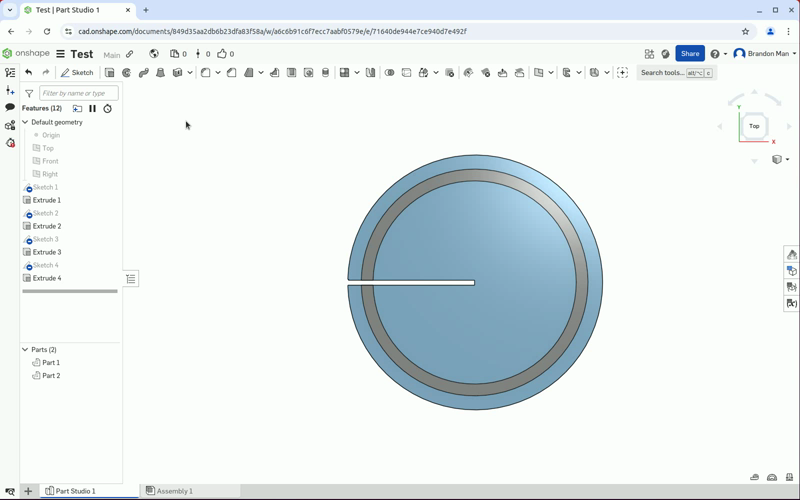
key(shift+h)
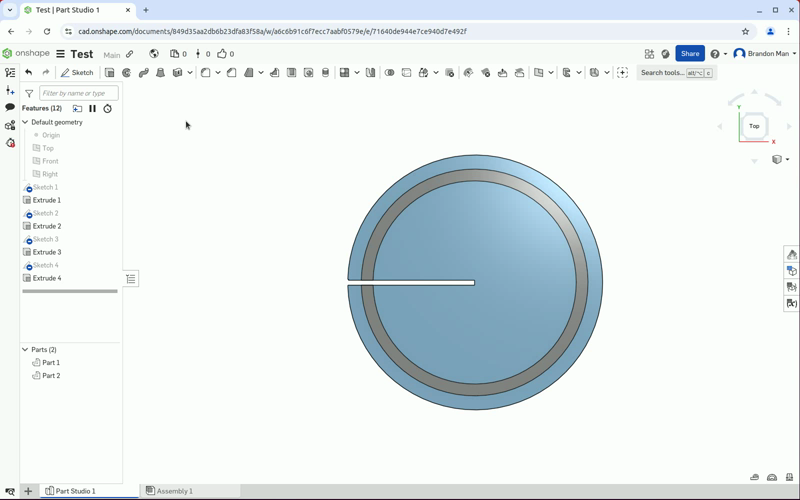
mouse_move(73, 189)
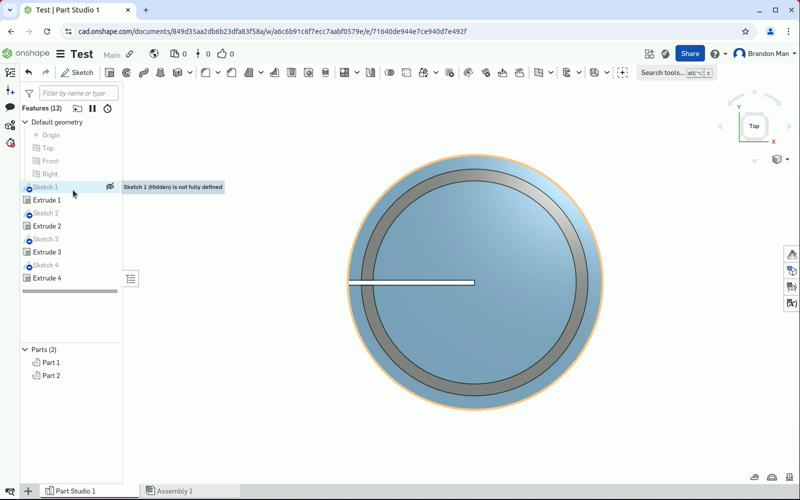
click(73, 189)
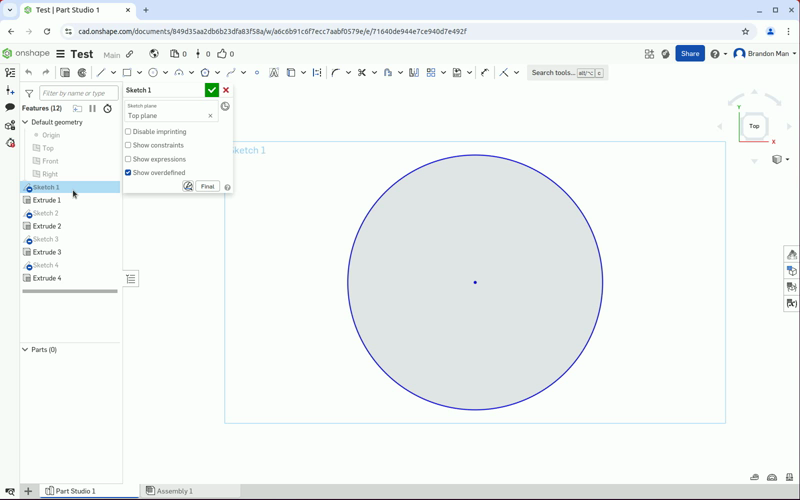
mouse_move(229, 92)
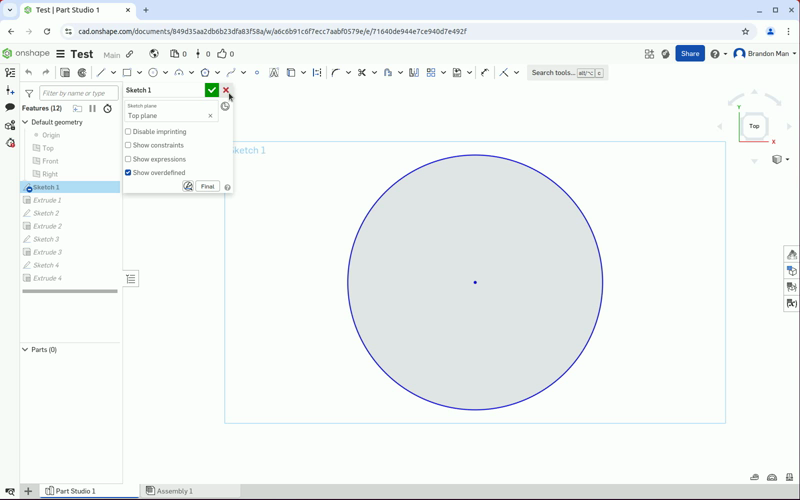
click(229, 92)
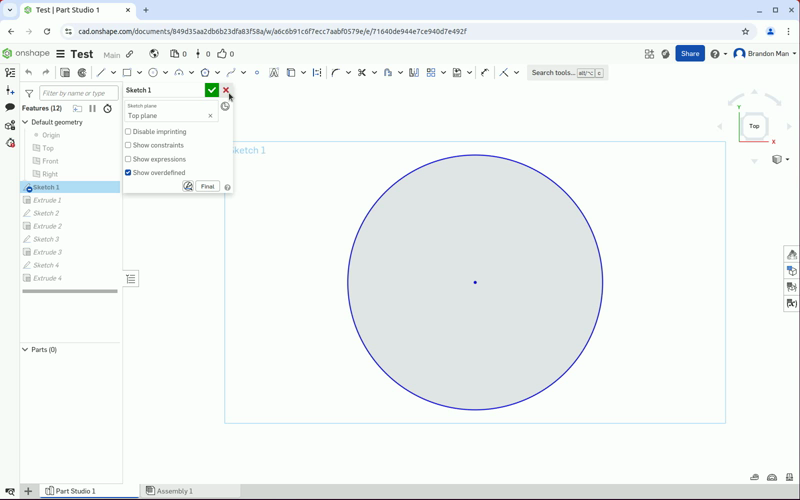
key(shift+s)
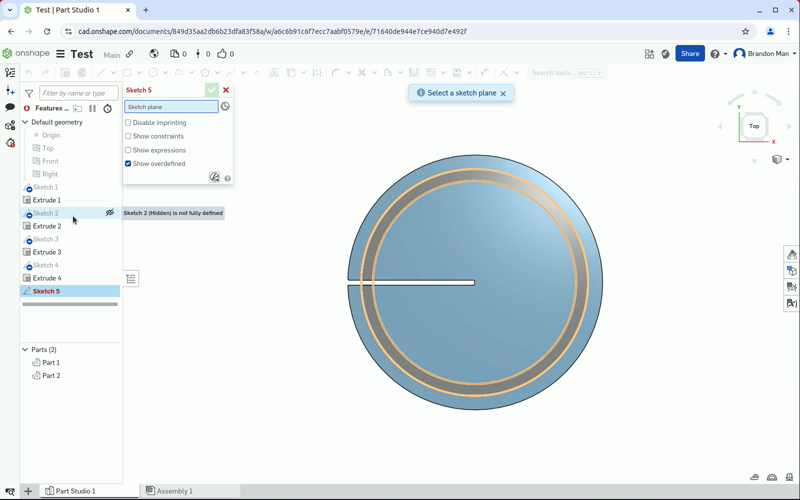
scroll(3)
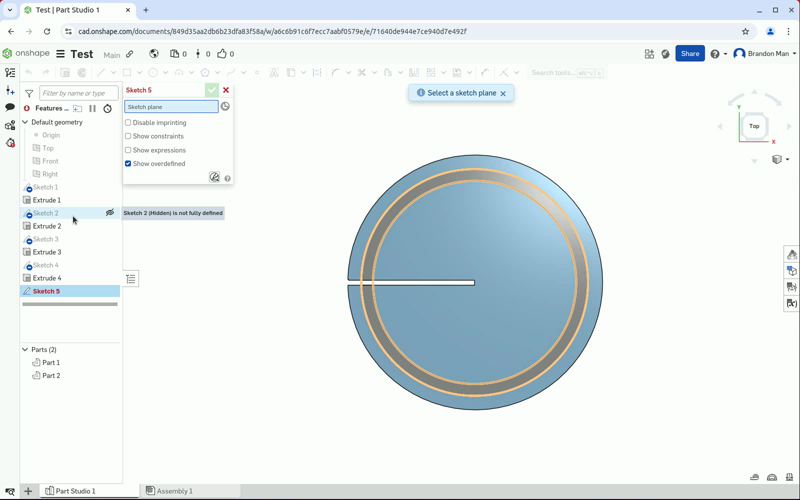
mouse_move(73, 150)
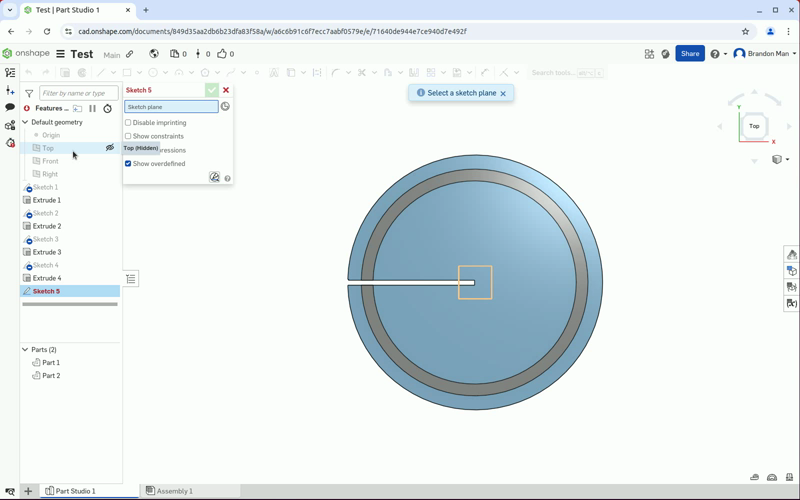
click(73, 150)
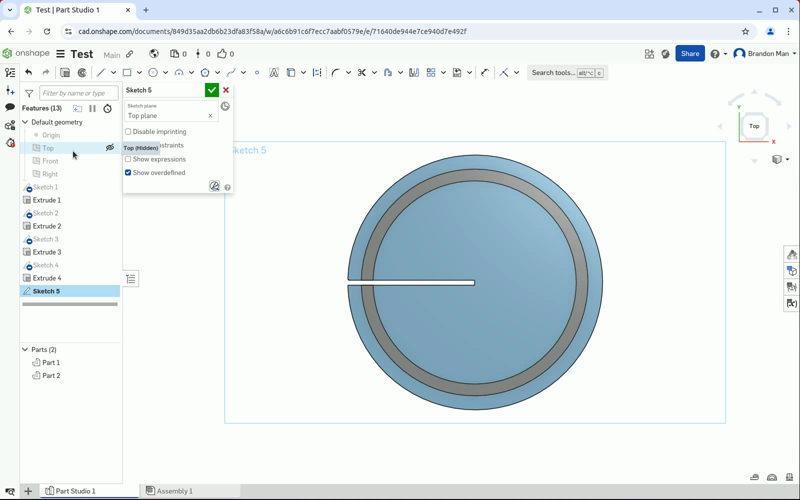
mouse_move(73, 352)
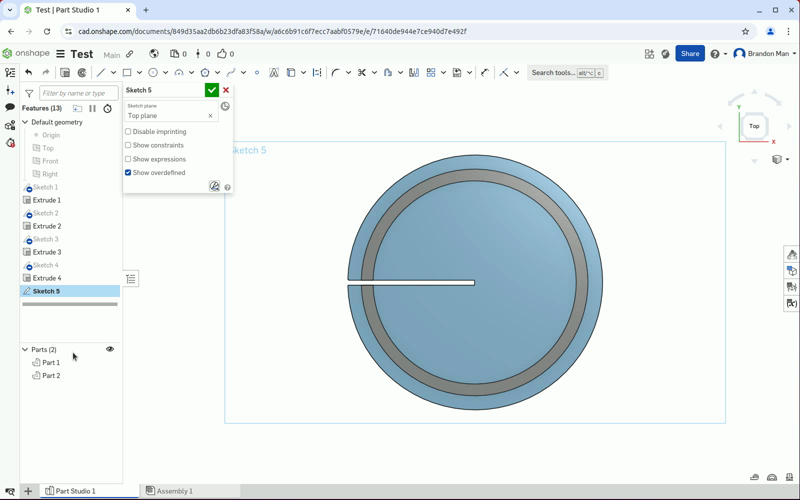
key(y)
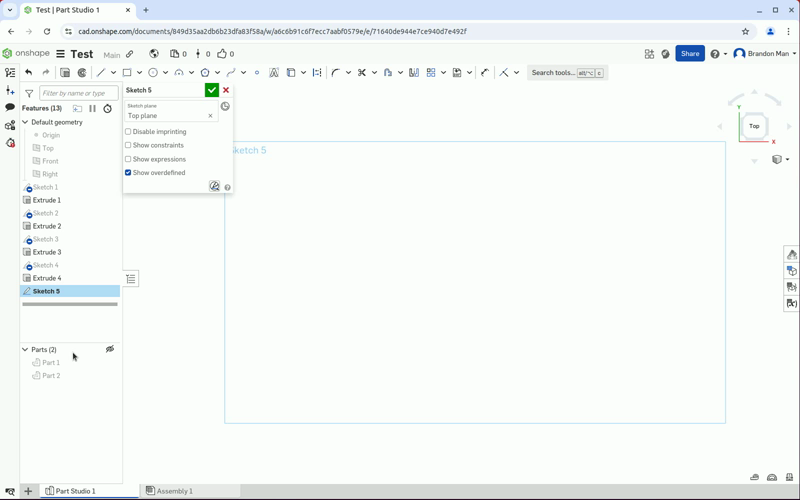
key(l)
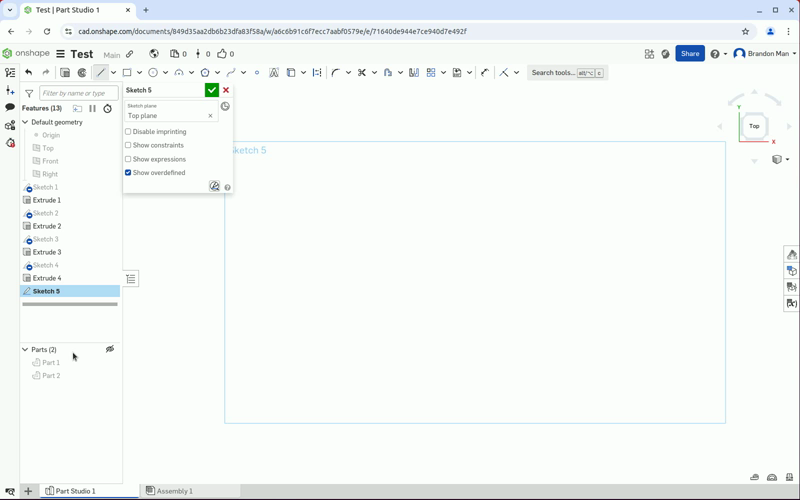
key_down(shift)
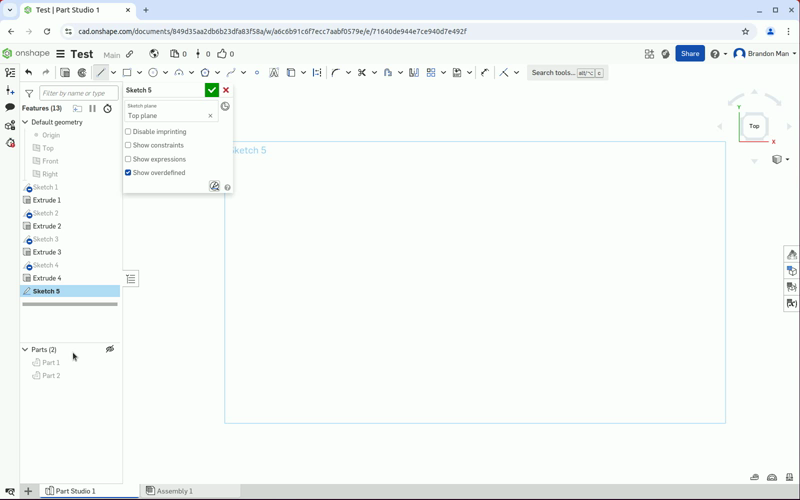
mouse_move(460, 285)
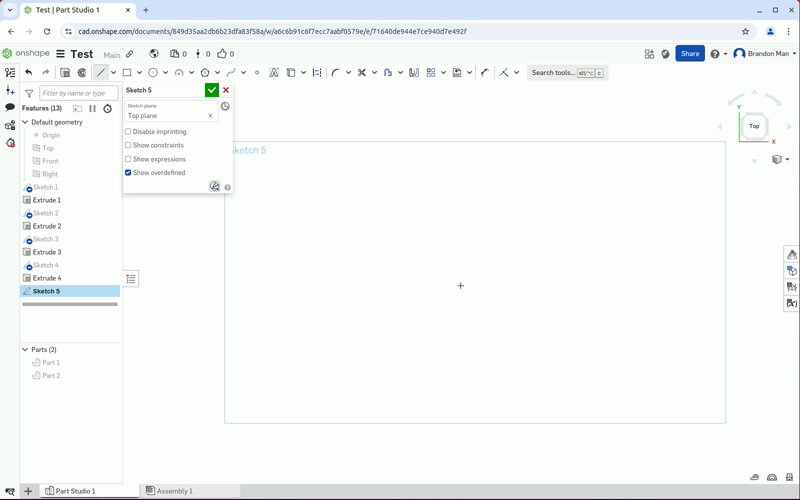
click(460, 285)
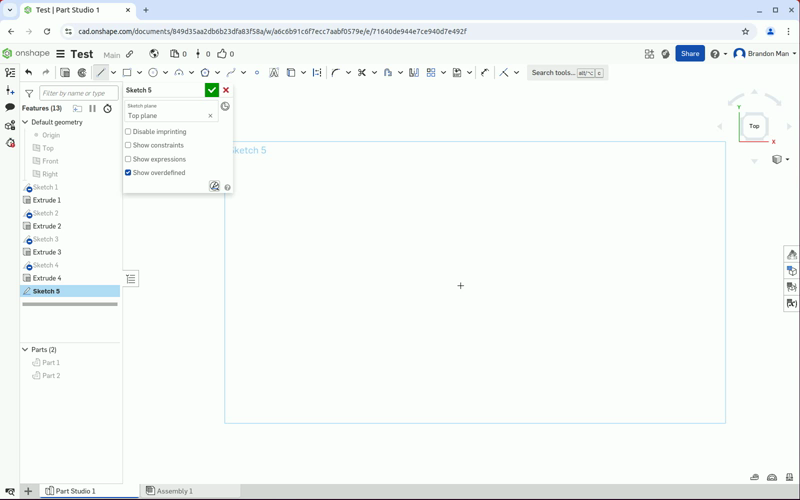
key_up(shift)
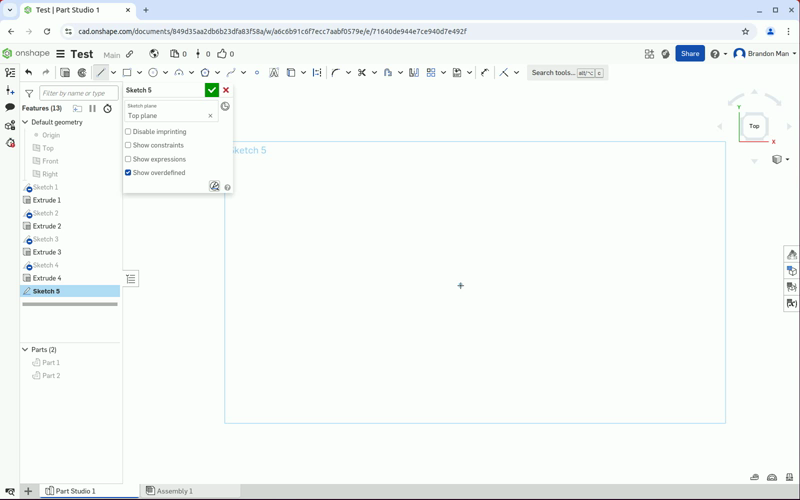
key_down(shift)
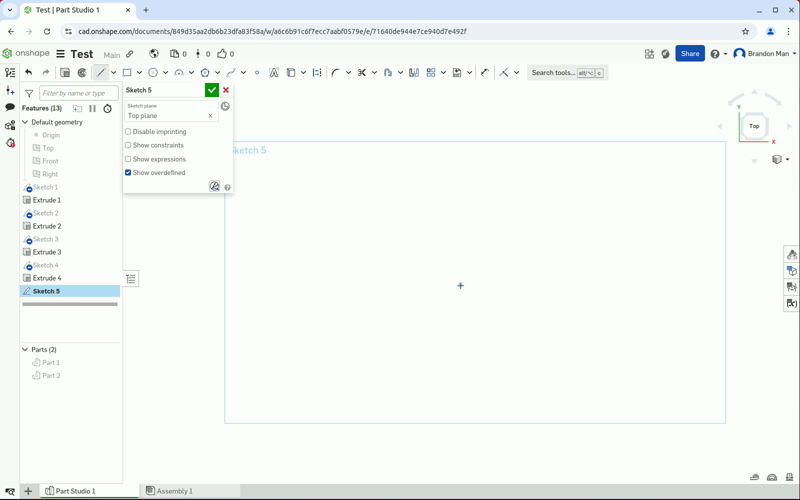
mouse_move(490, 285)
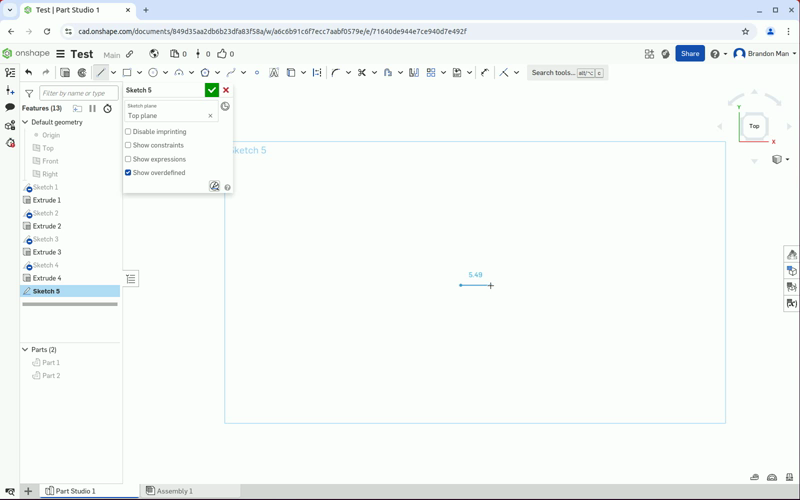
mouse_move(489, 285)
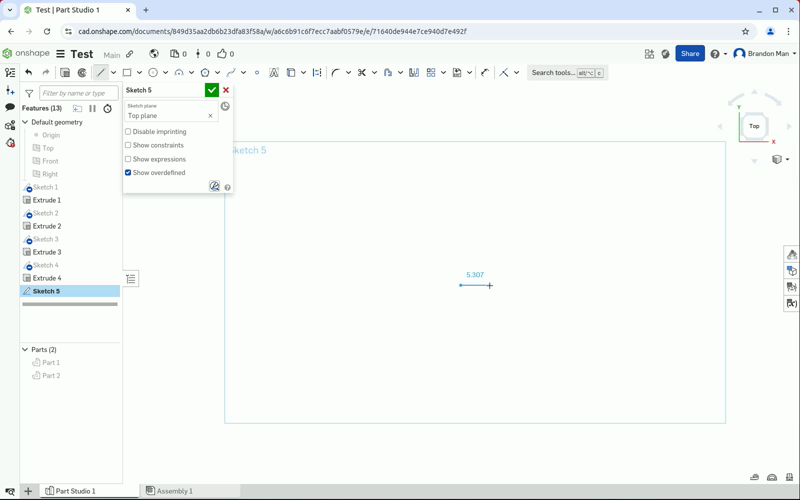
click(489, 285)
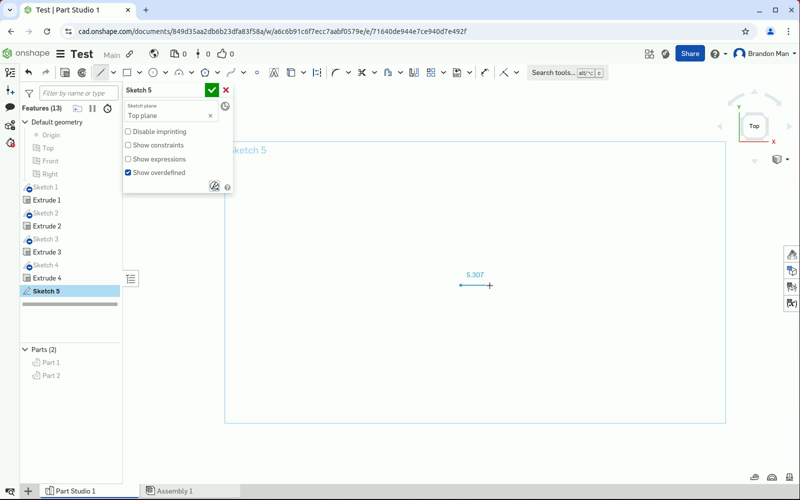
key_up(shift)
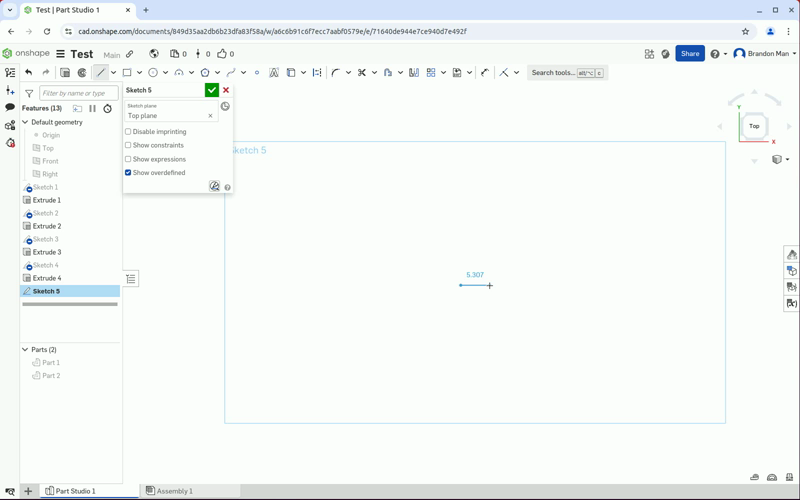
key_down(shift)
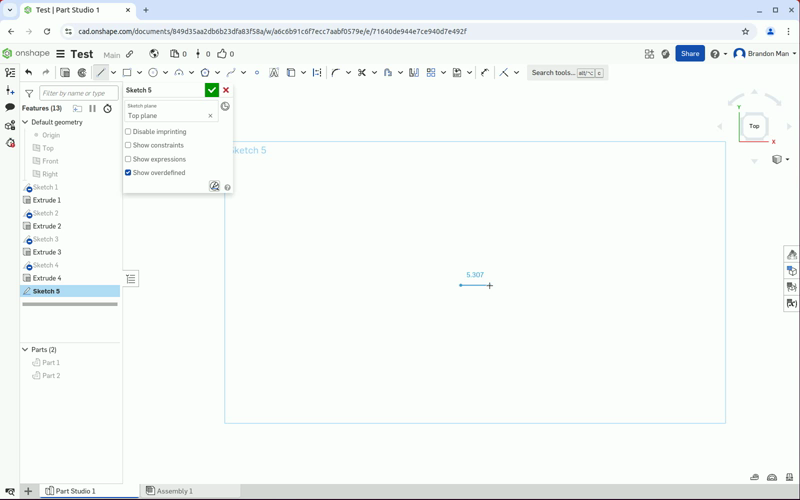
mouse_move(519, 285)
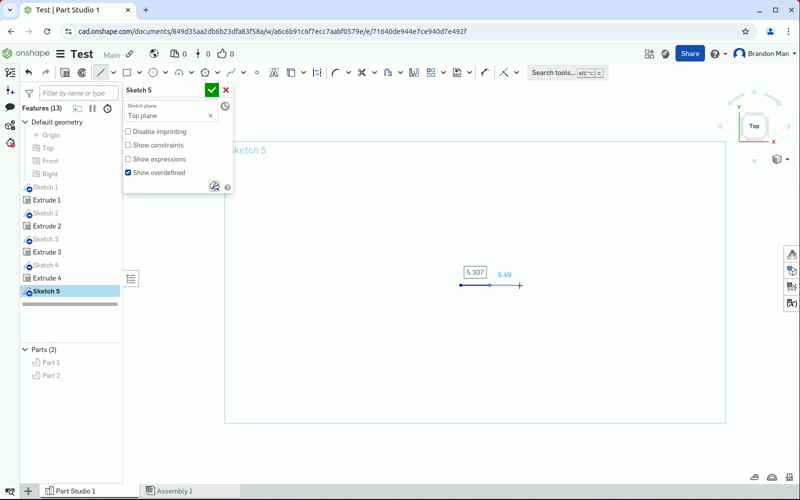
mouse_move(489, 280)
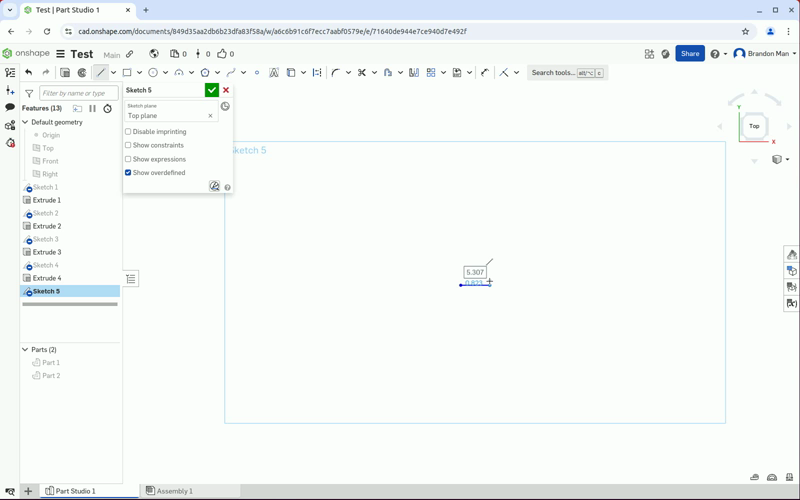
scroll(6)
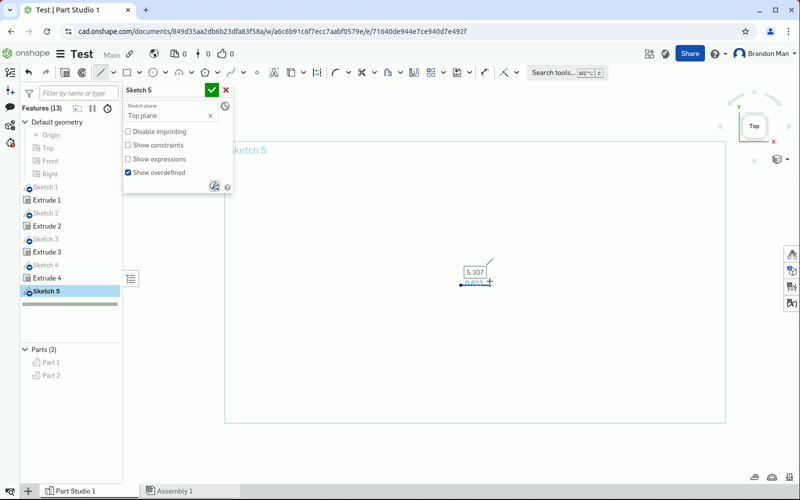
scroll(6)
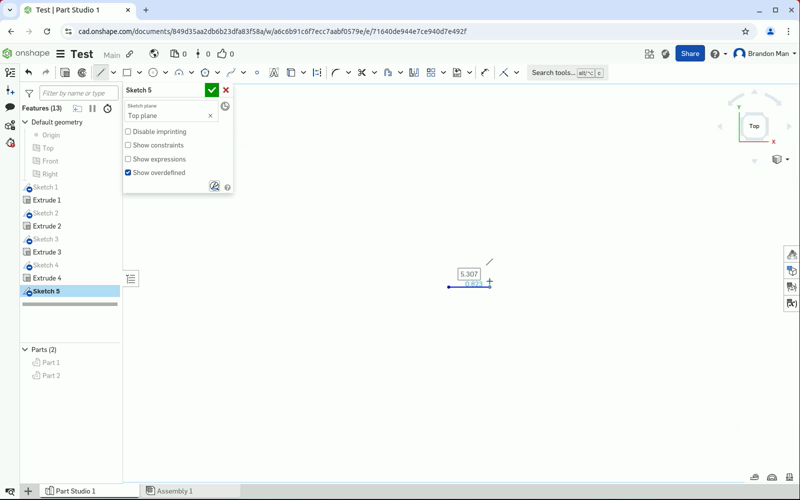
scroll(6)
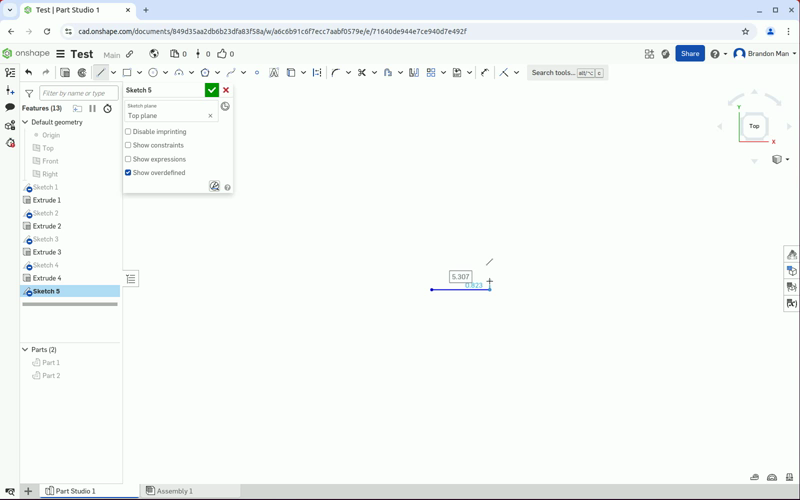
scroll(6)
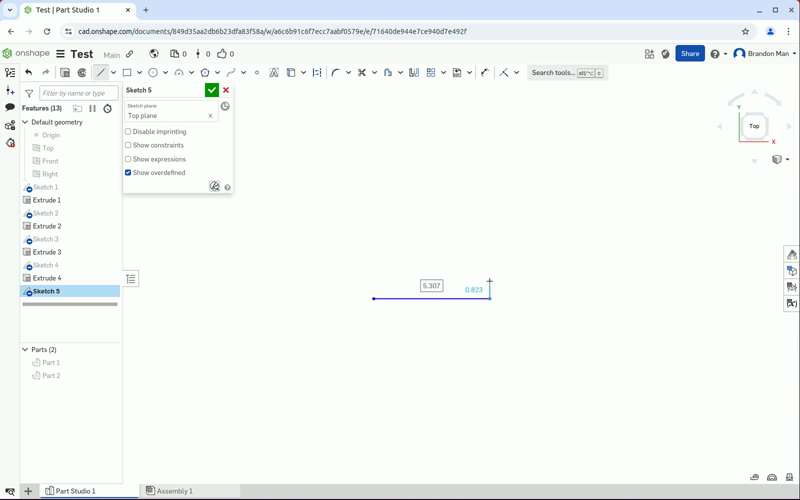
scroll(6)
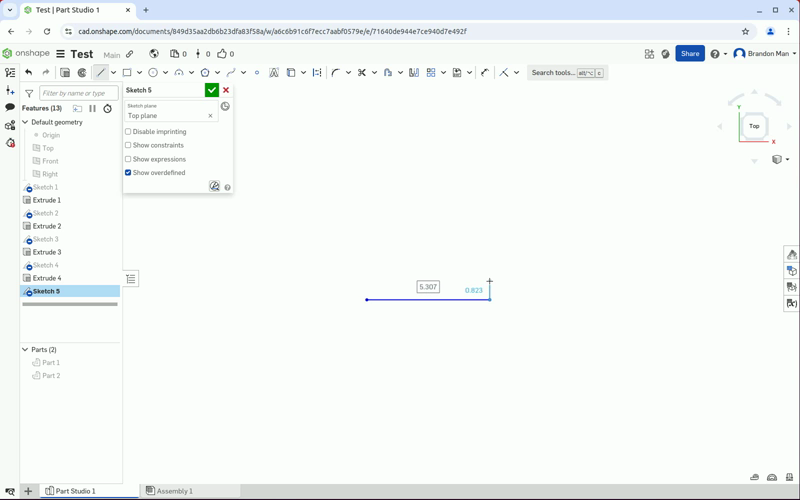
scroll(6)
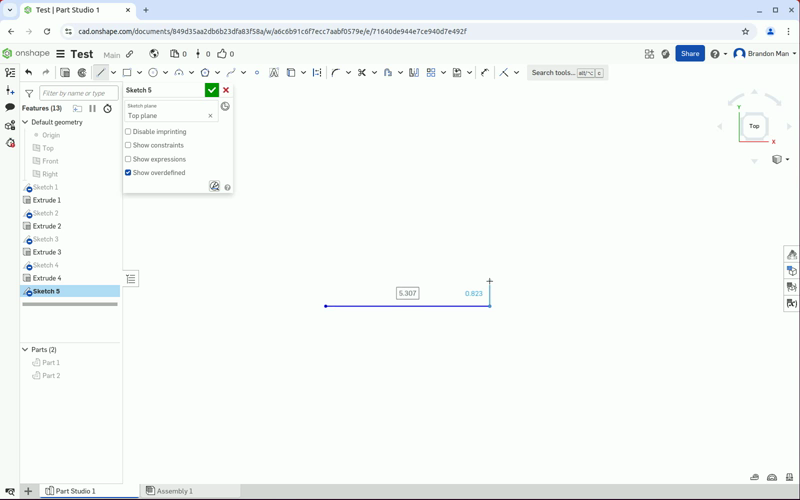
scroll(6)
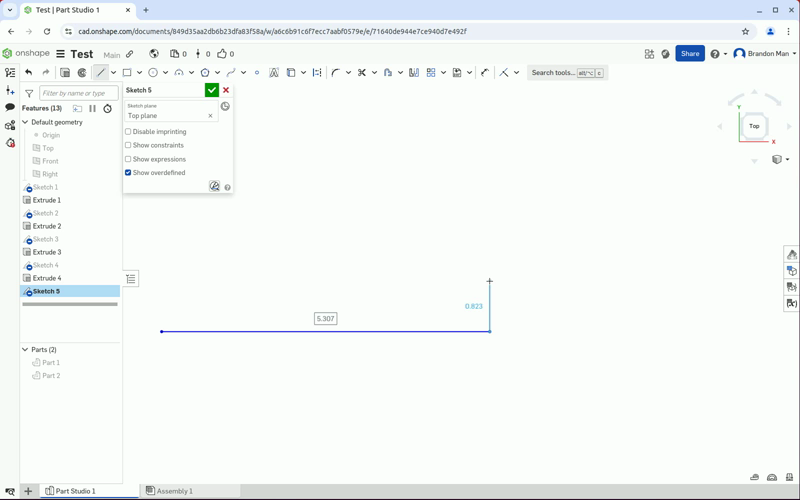
click(489, 280)
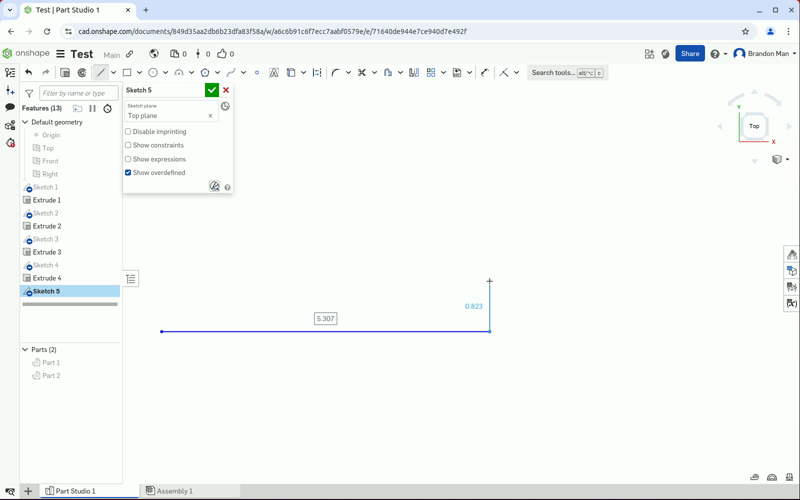
scroll(-6)
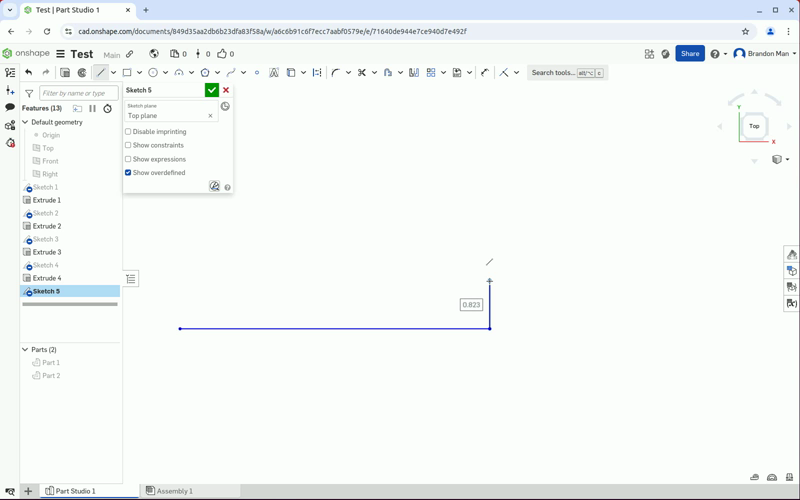
scroll(-6)
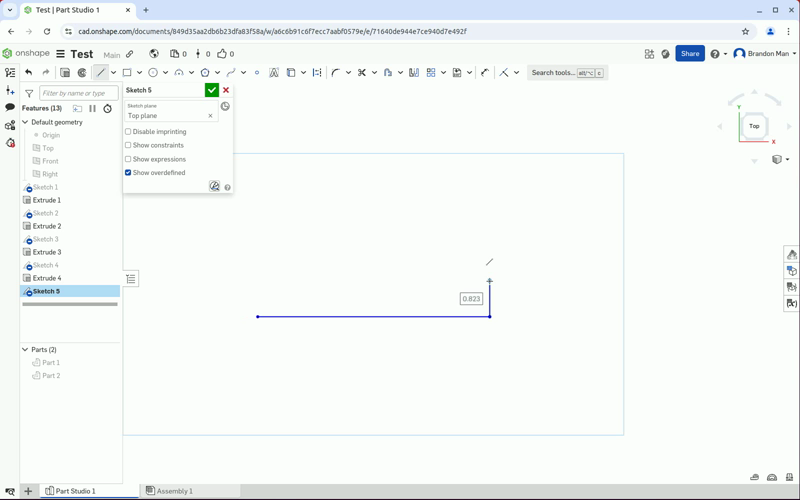
scroll(-6)
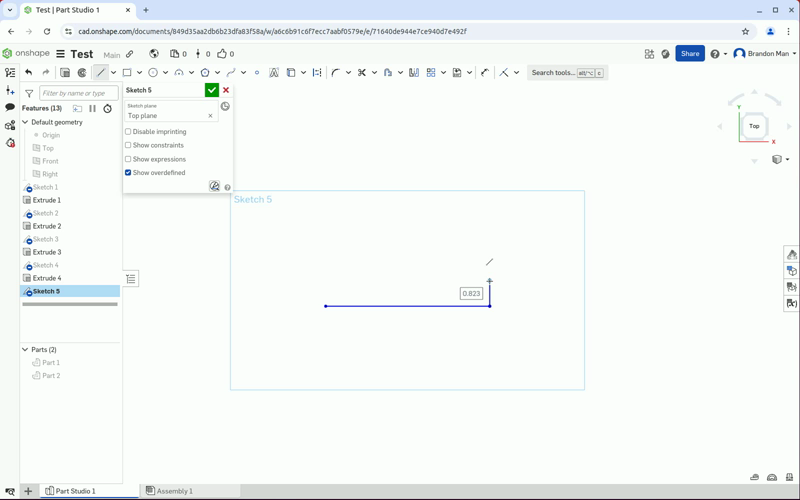
scroll(-6)
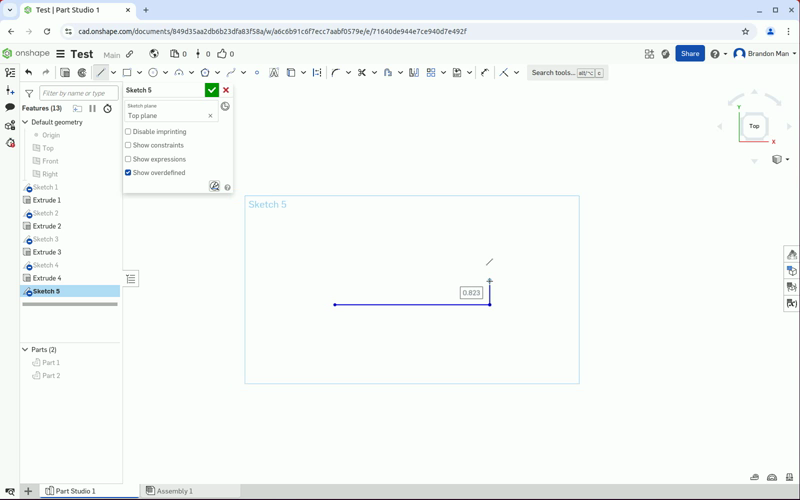
scroll(-6)
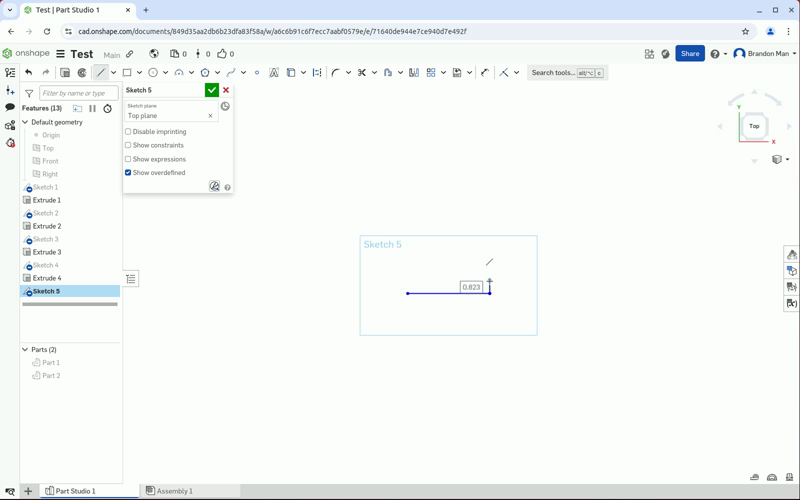
scroll(-6)
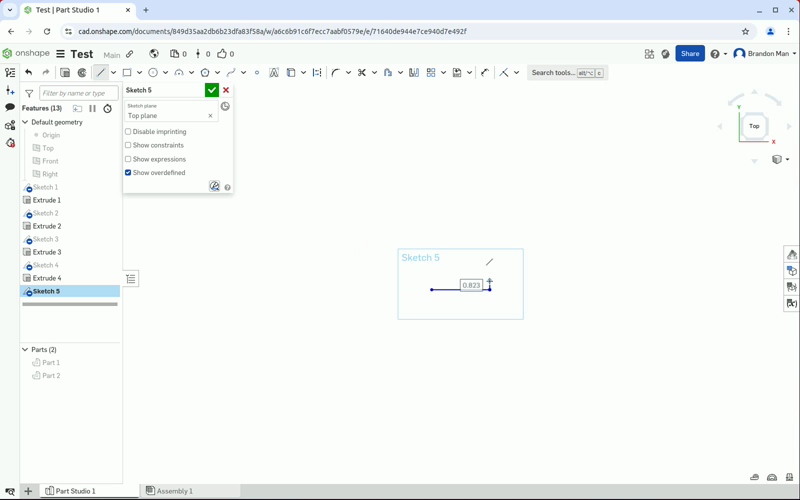
scroll(-6)
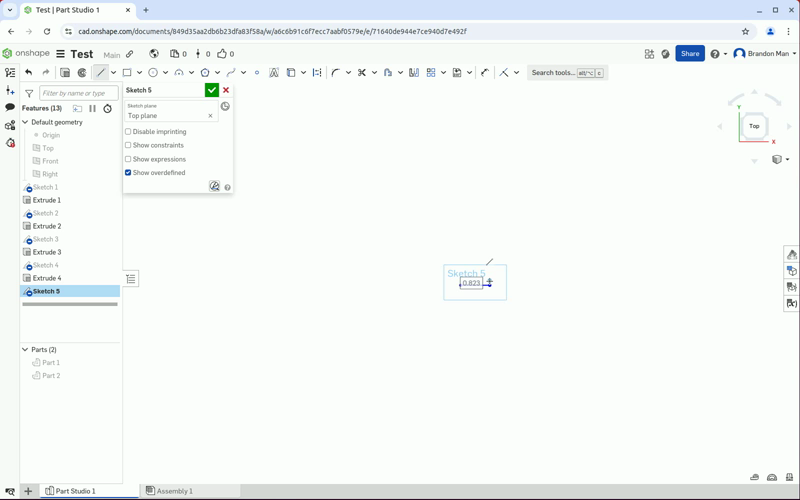
key_up(shift)
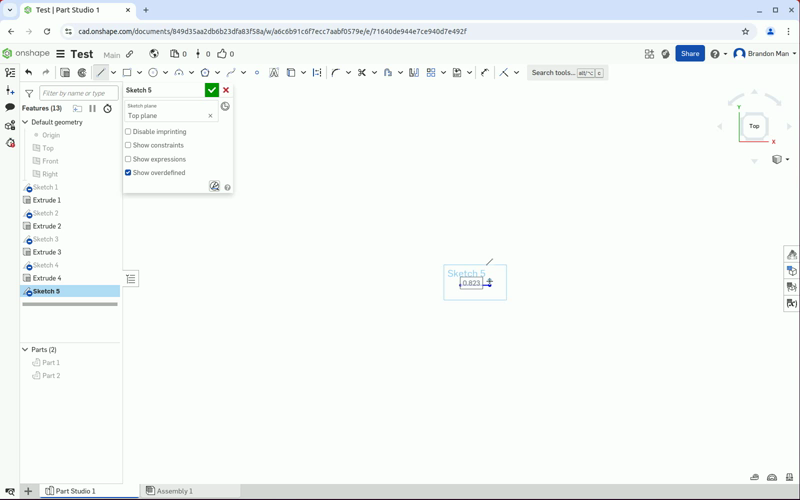
key_down(shift)
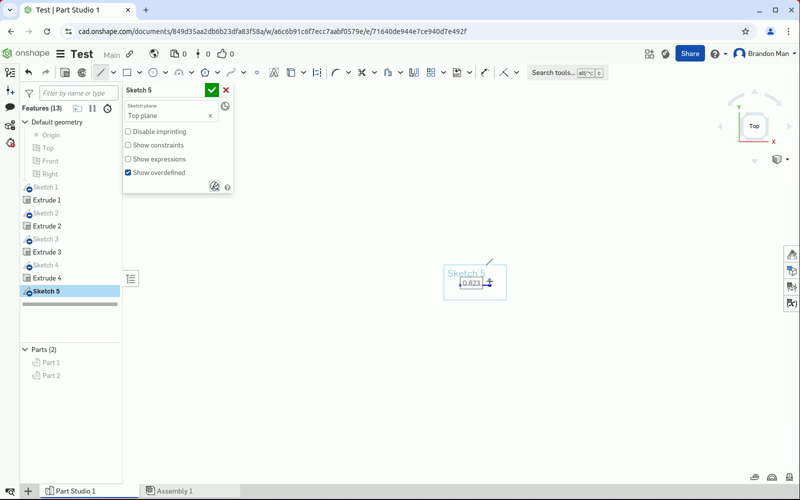
mouse_move(519, 280)
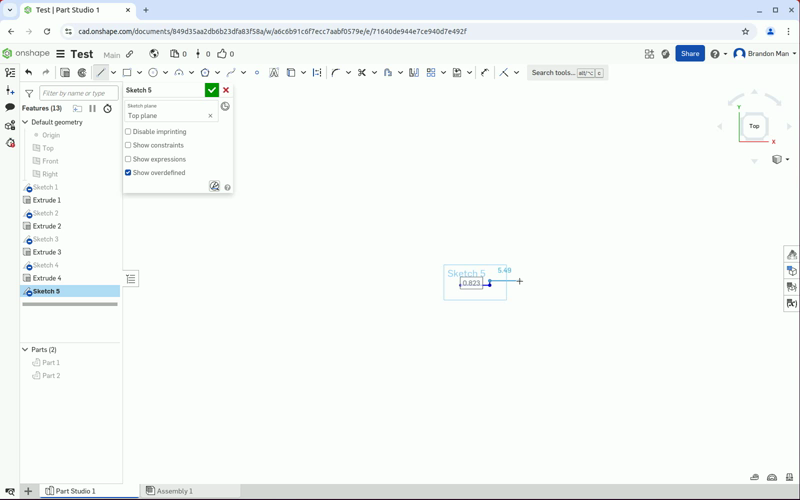
mouse_move(477, 280)
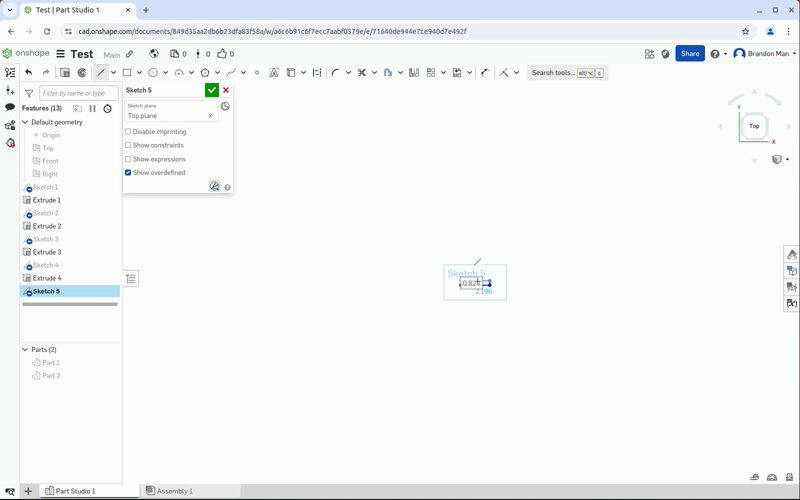
click(477, 280)
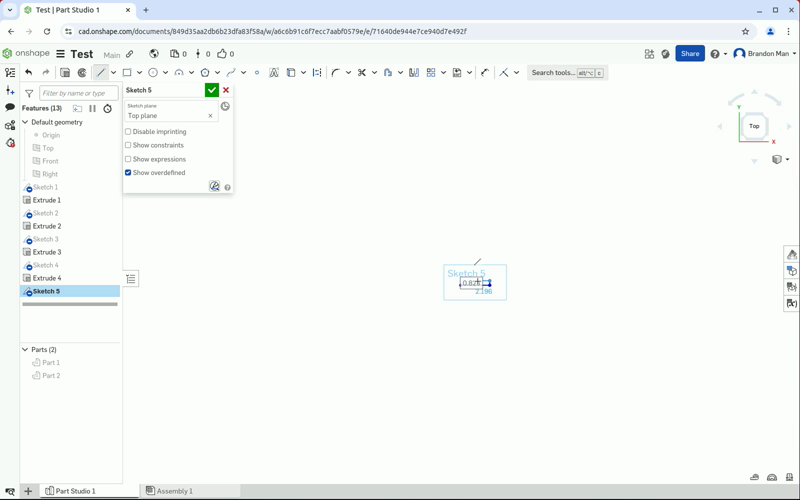
key_up(shift)
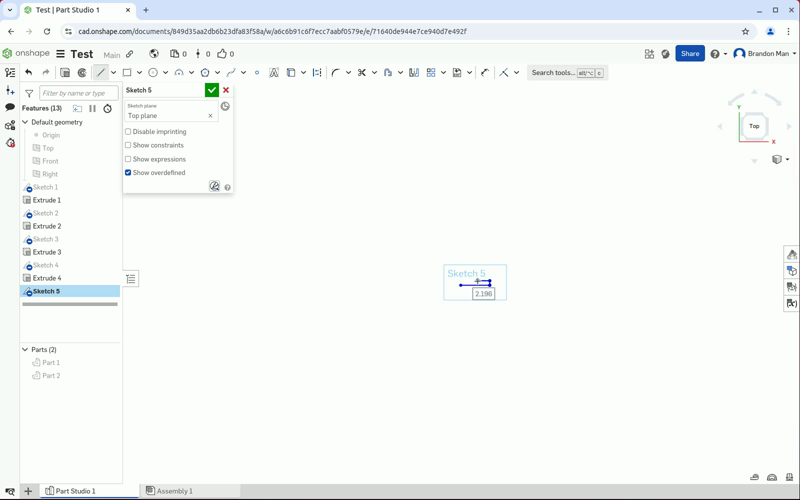
key_down(shift)
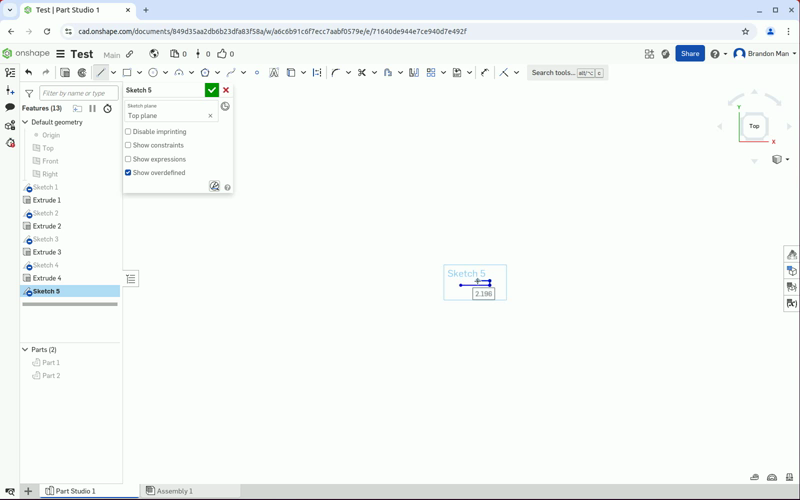
mouse_move(507, 280)
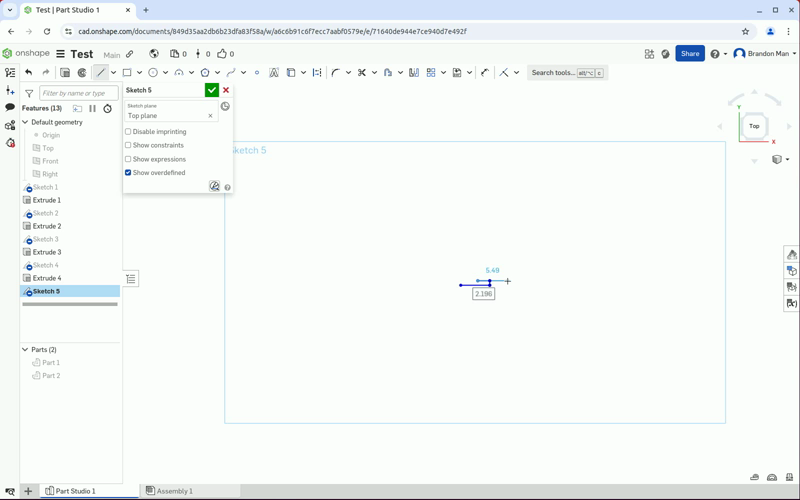
mouse_move(460, 280)
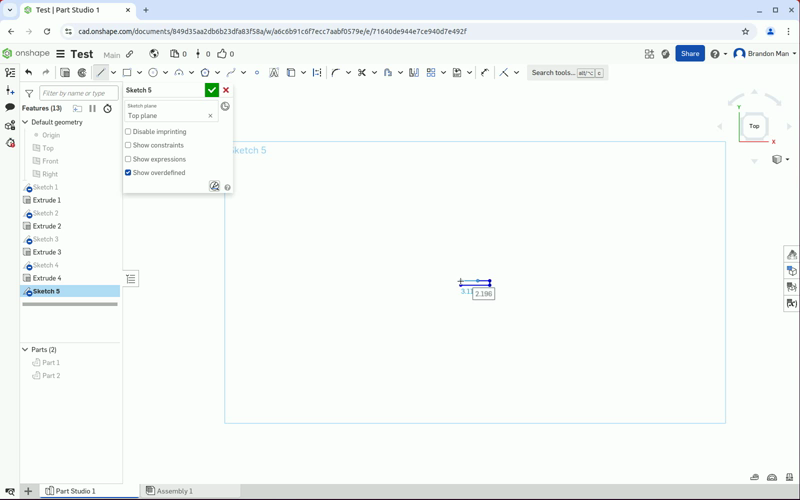
click(460, 280)
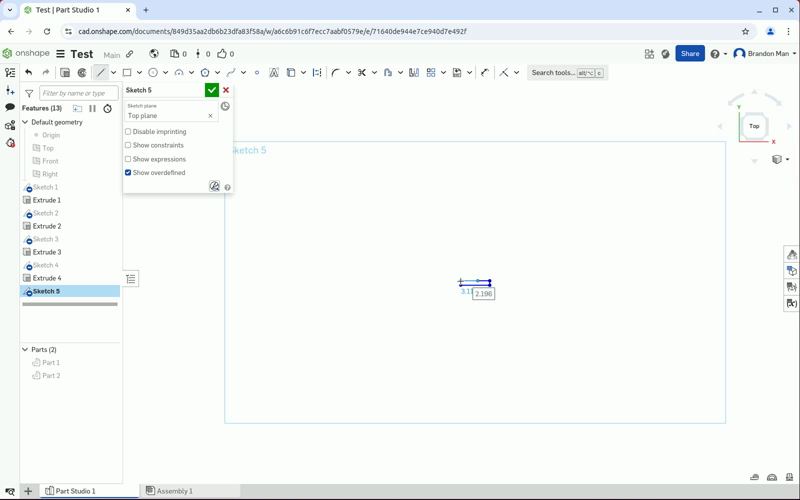
key_up(shift)
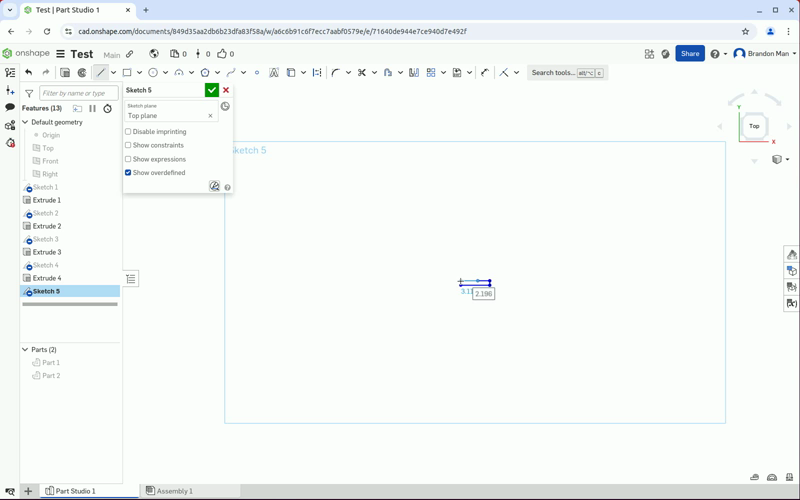
key_down(shift)
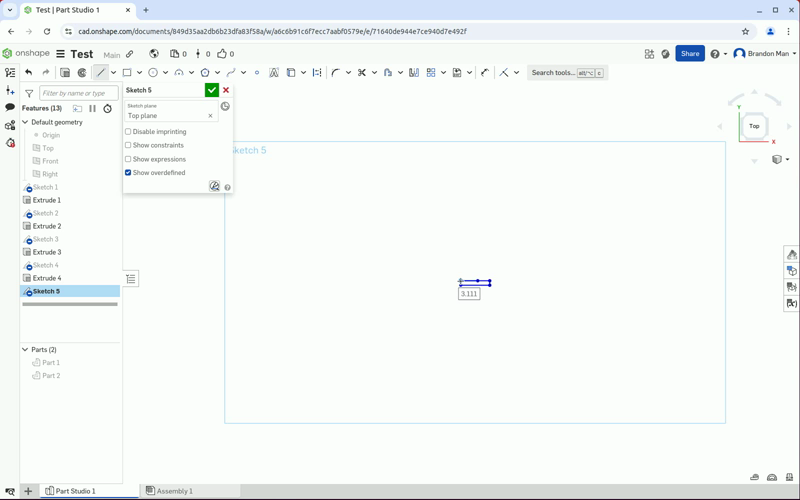
mouse_move(490, 280)
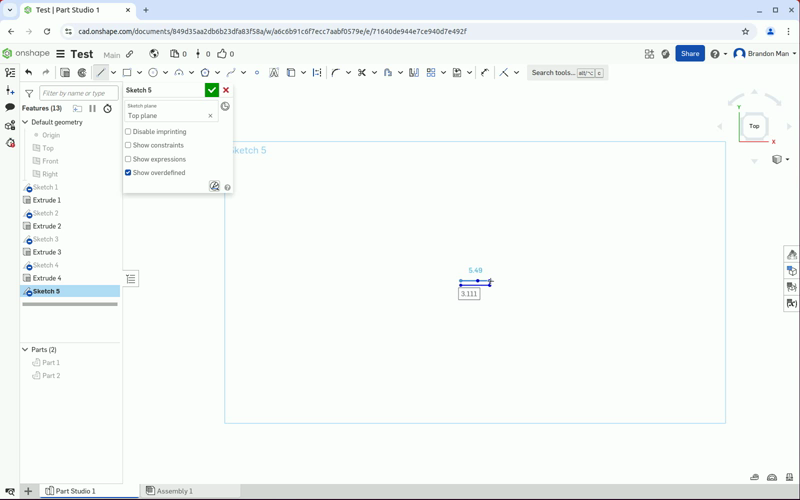
mouse_move(460, 282)
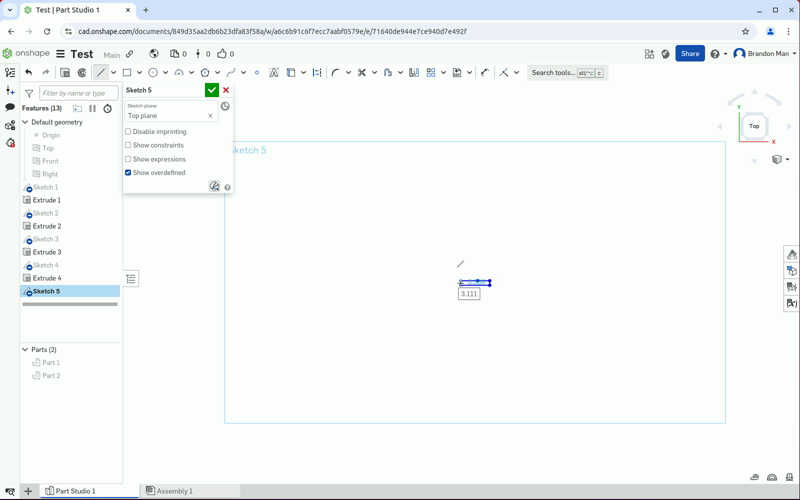
scroll(6)
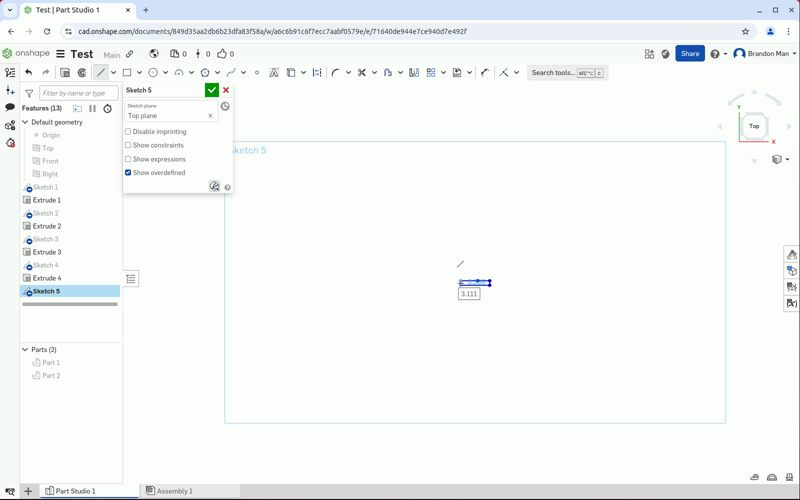
scroll(6)
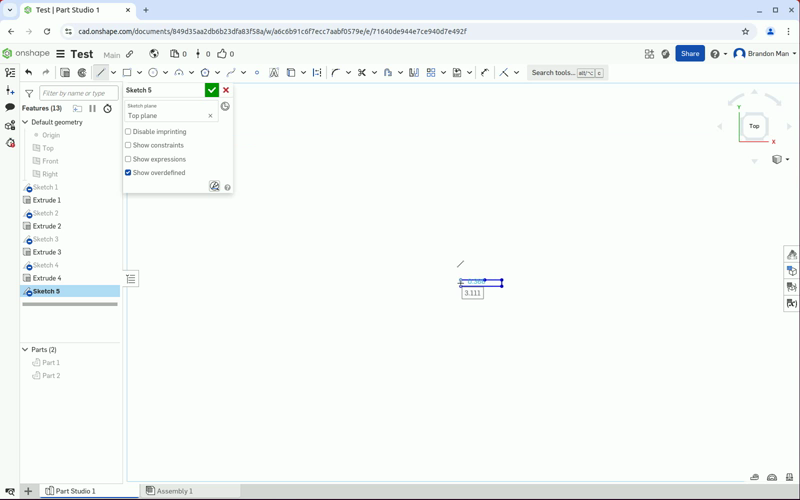
scroll(6)
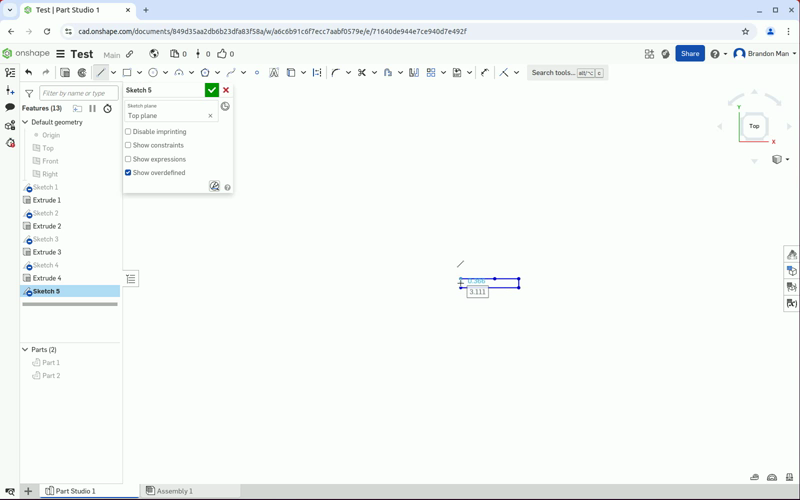
scroll(6)
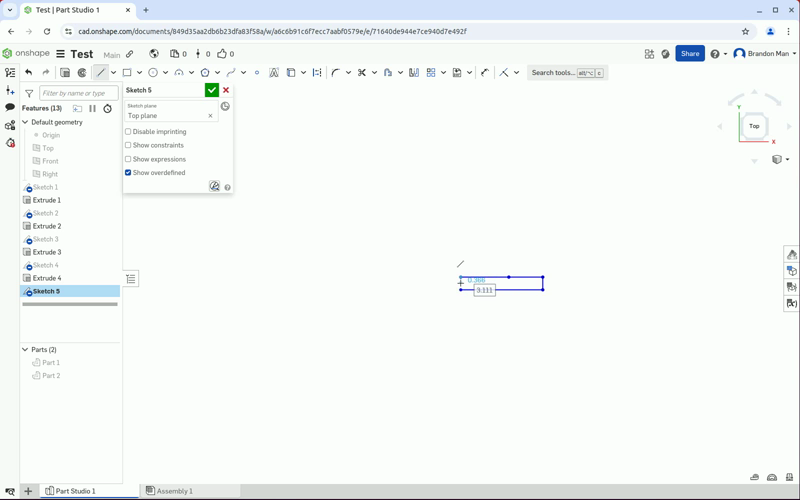
scroll(6)
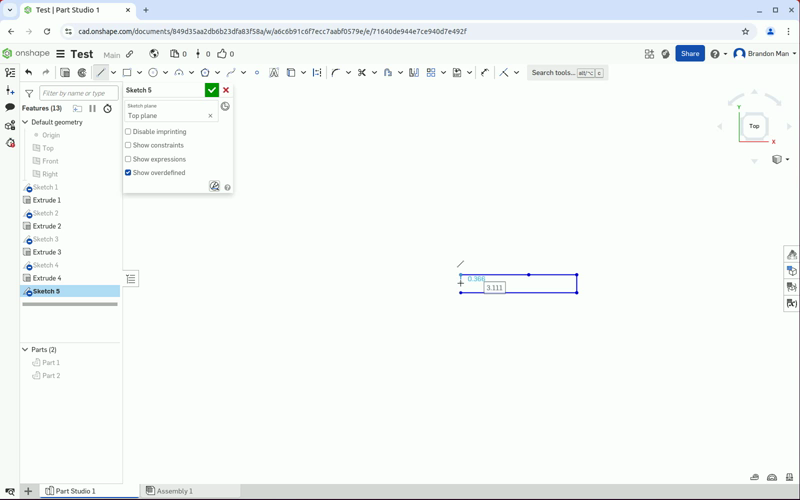
scroll(6)
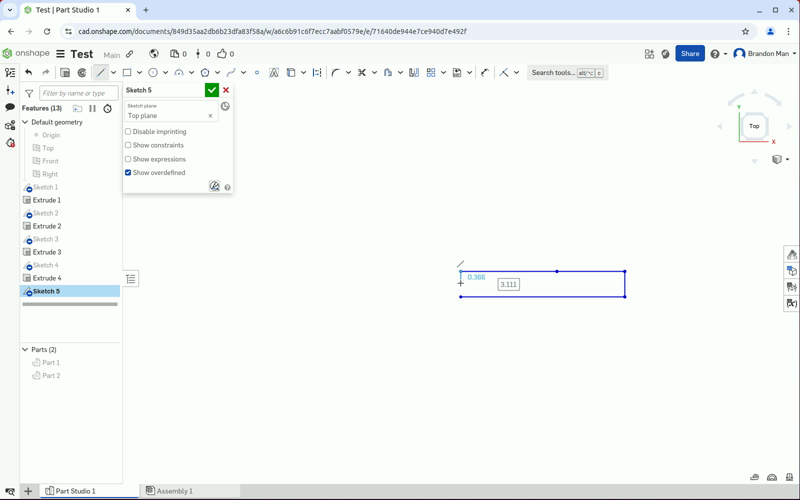
scroll(6)
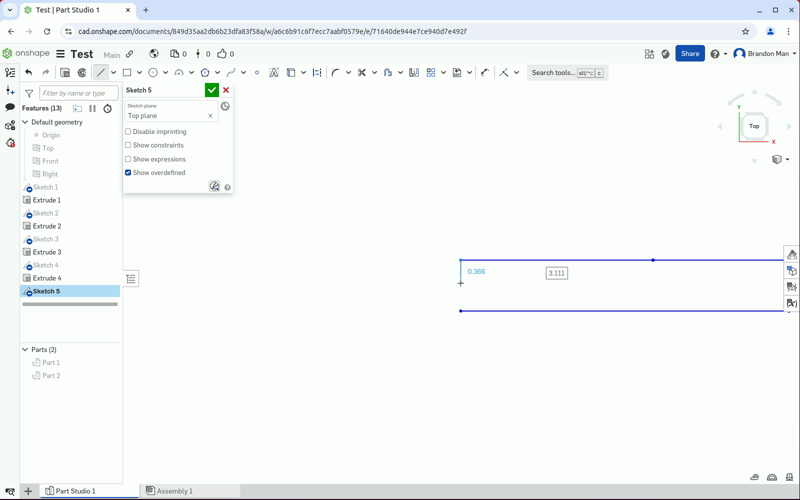
click(460, 282)
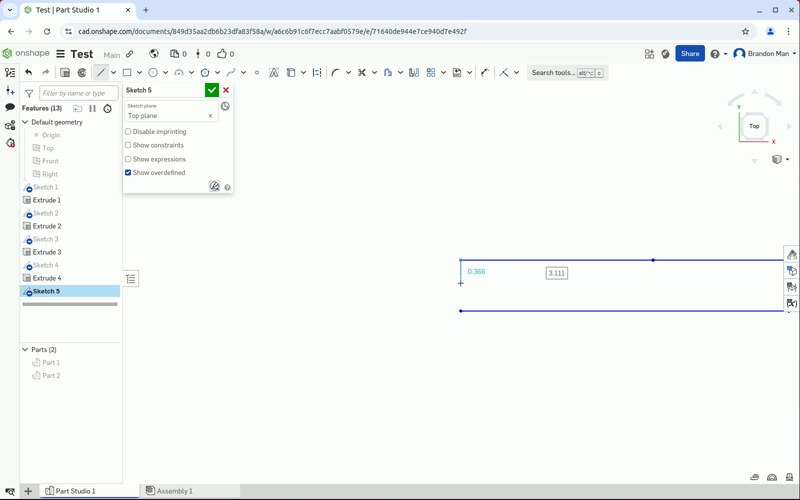
scroll(-6)
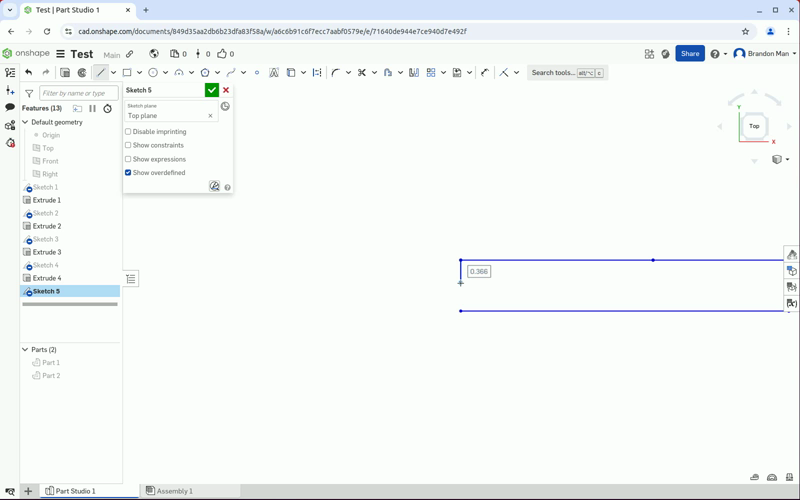
scroll(-6)
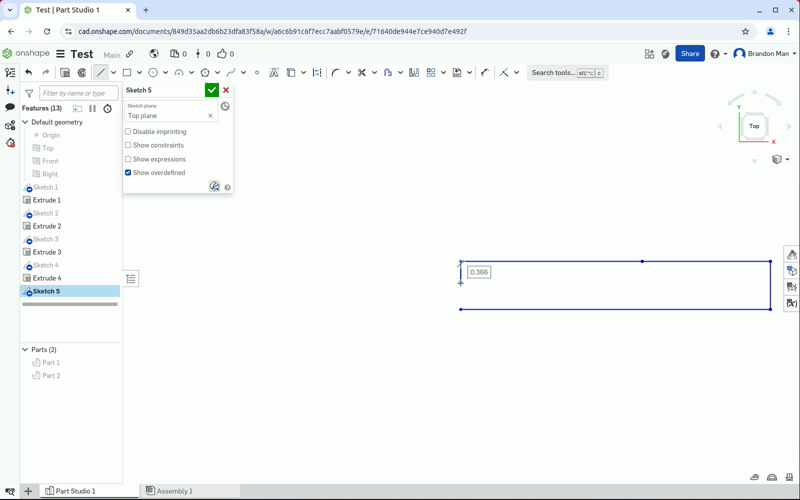
scroll(-6)
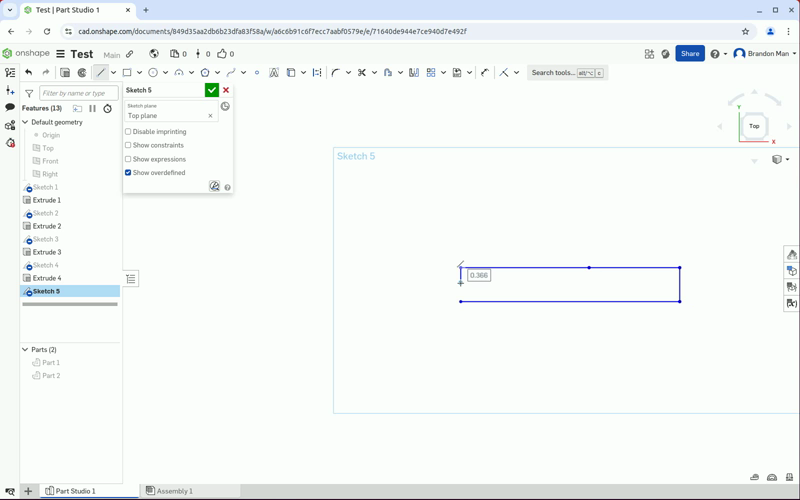
scroll(-6)
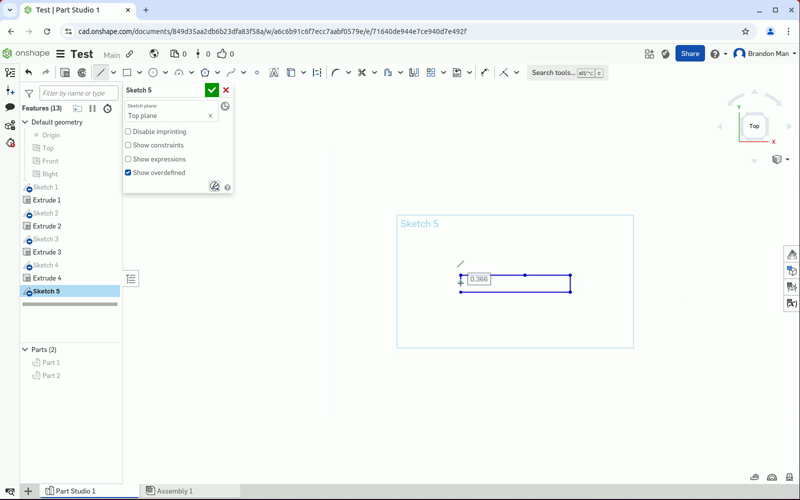
scroll(-6)
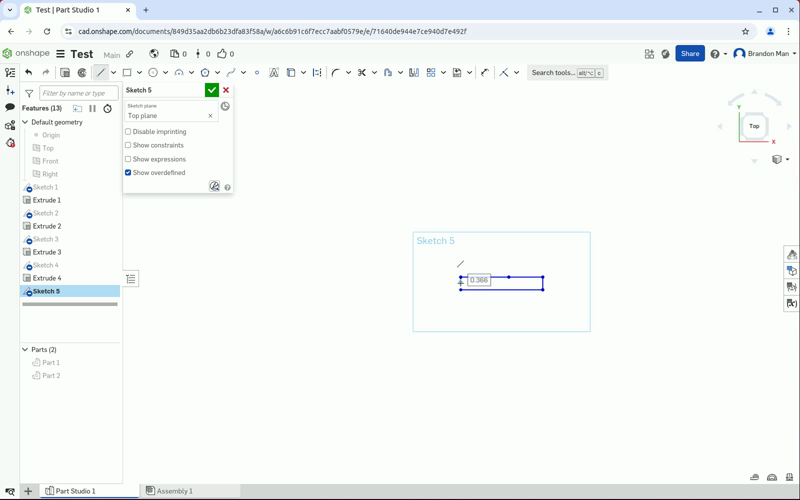
scroll(-6)
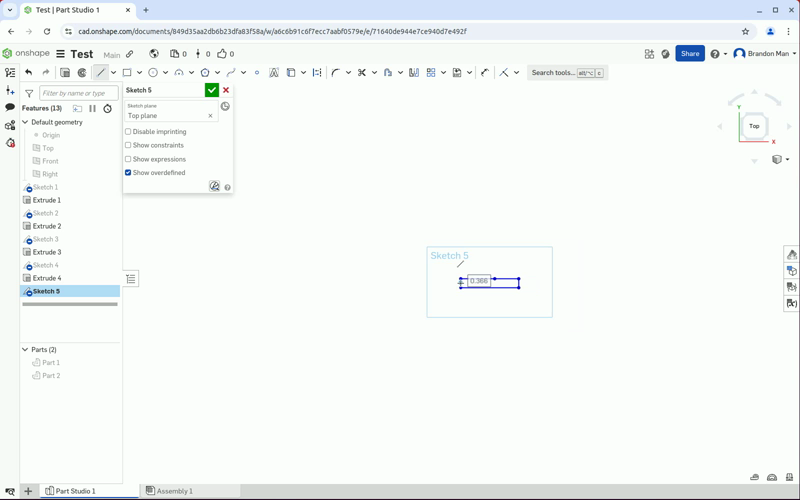
scroll(-6)
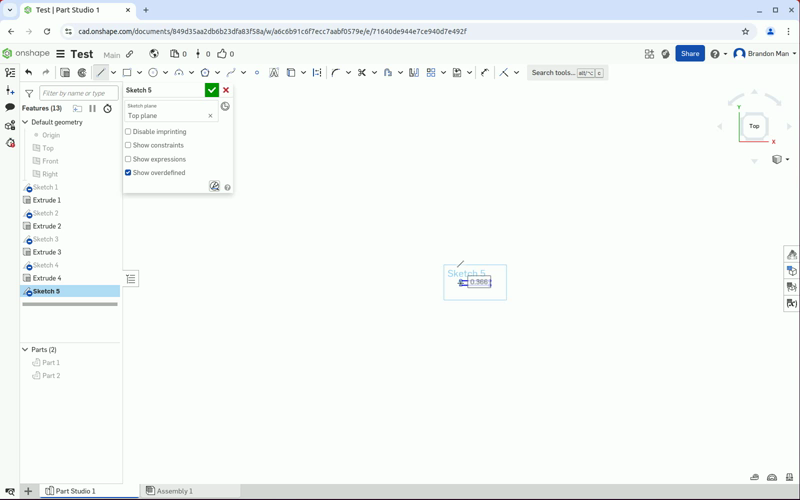
key_up(shift)
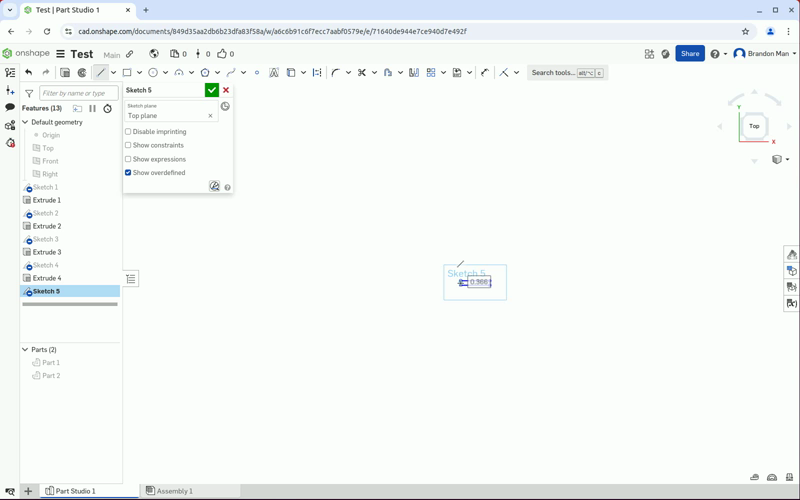
mouse_move(490, 282)
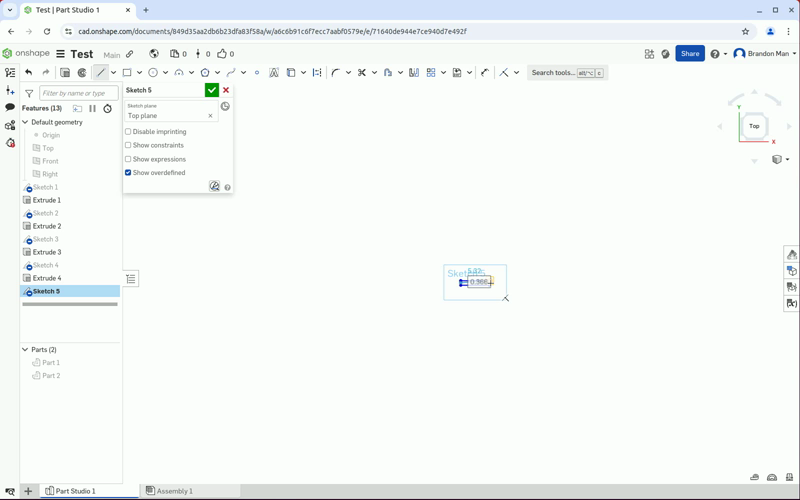
key_down(shift)
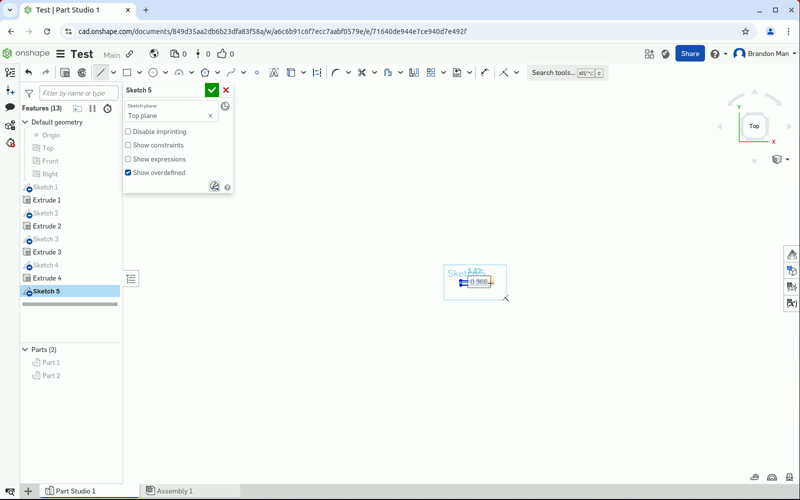
mouse_move(460, 285)
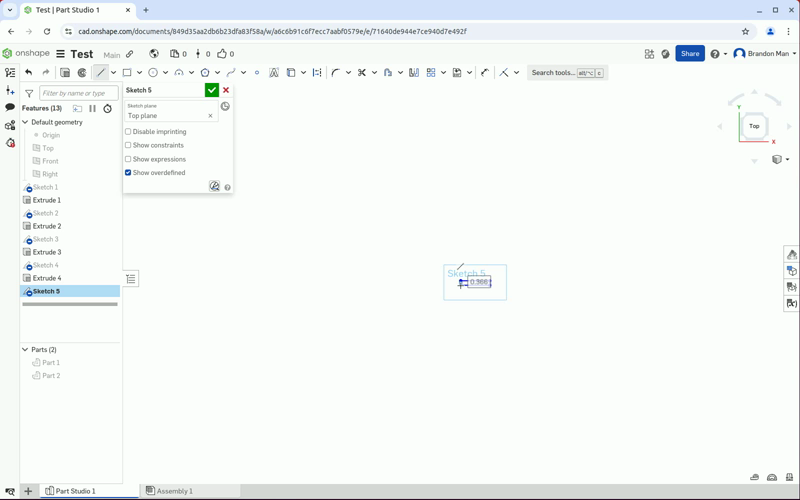
scroll(6)
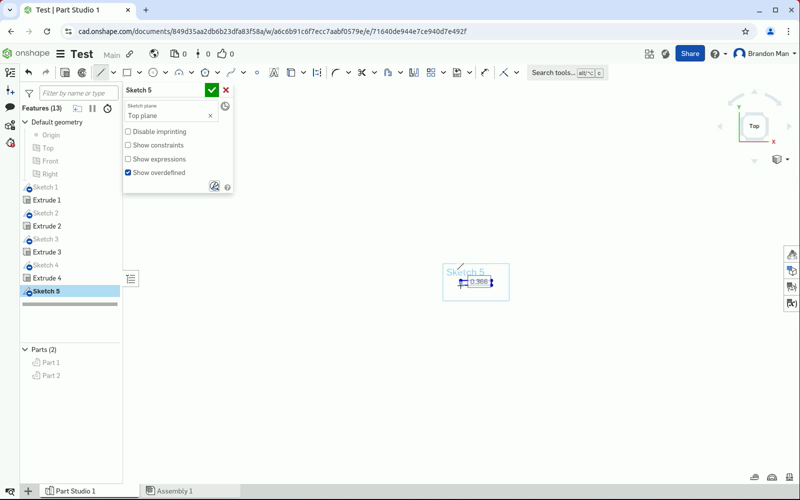
scroll(6)
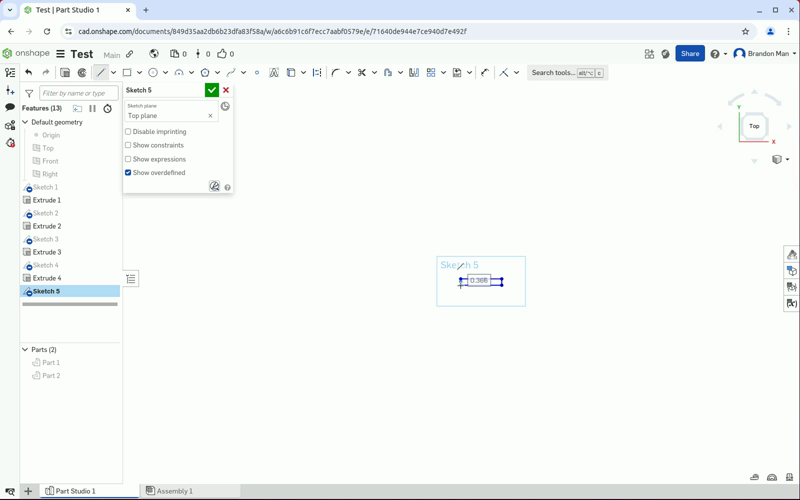
scroll(6)
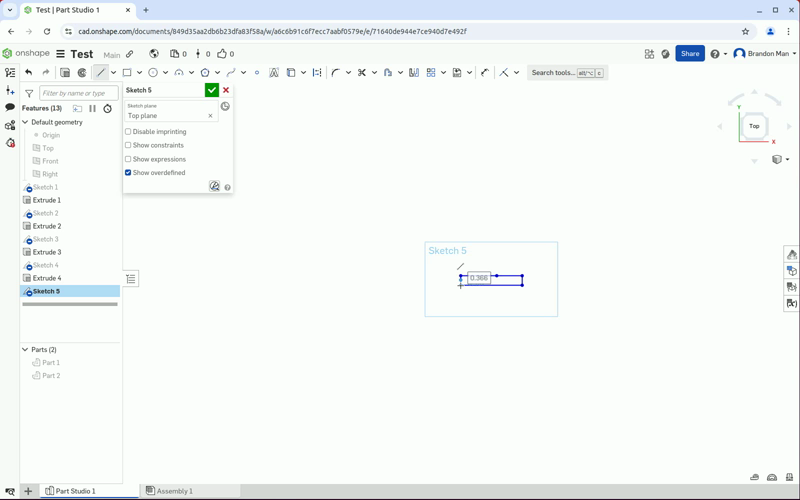
scroll(6)
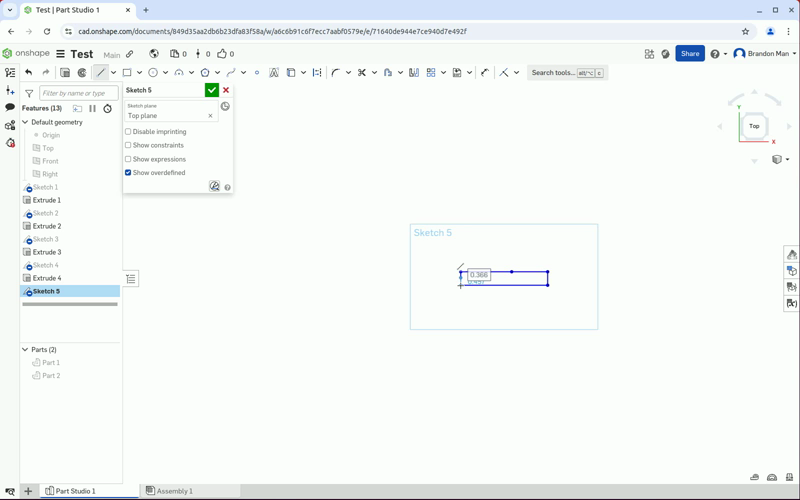
scroll(6)
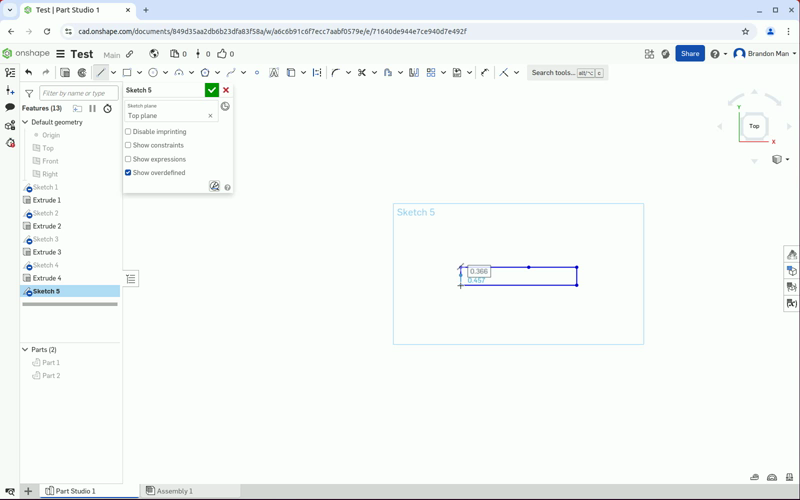
scroll(6)
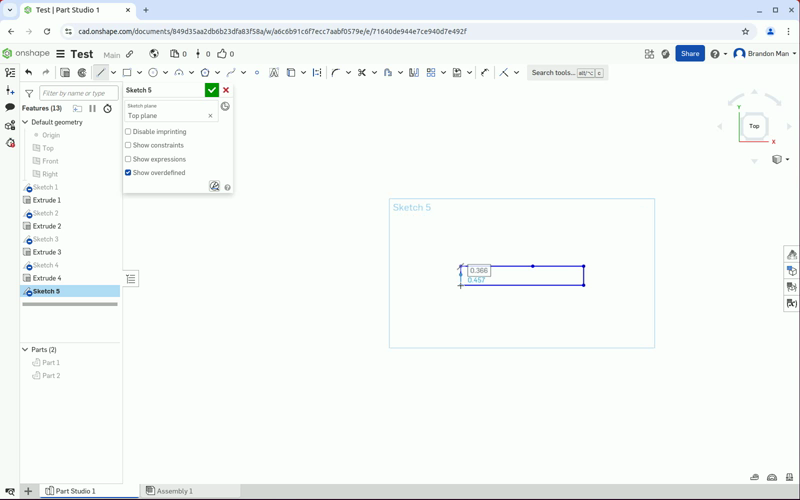
scroll(6)
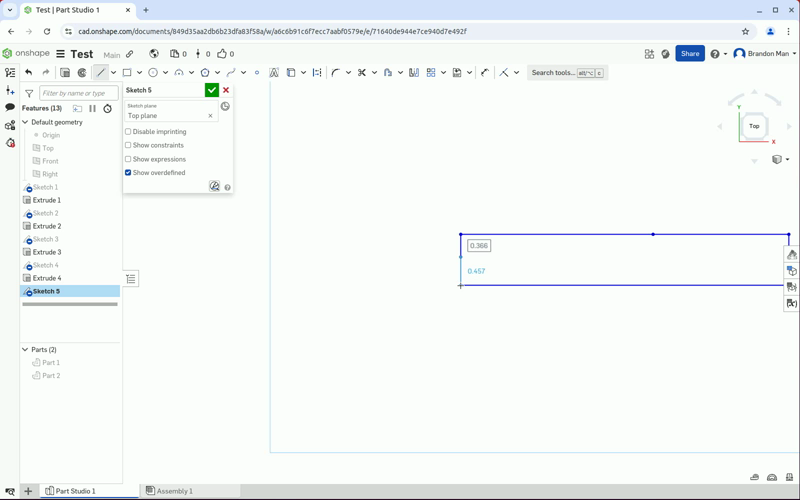
key_up(shift)
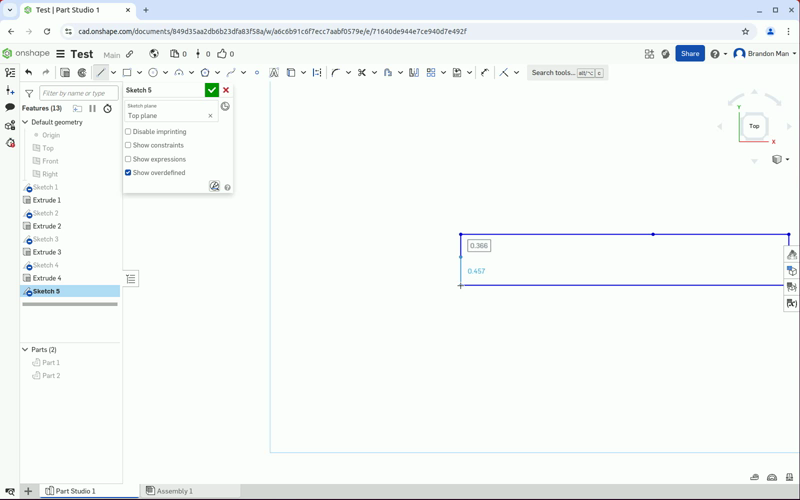
click(460, 285)
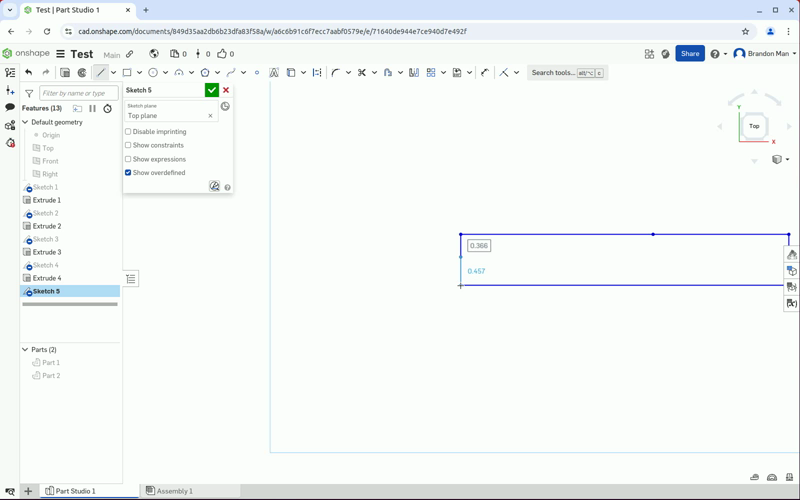
scroll(-6)
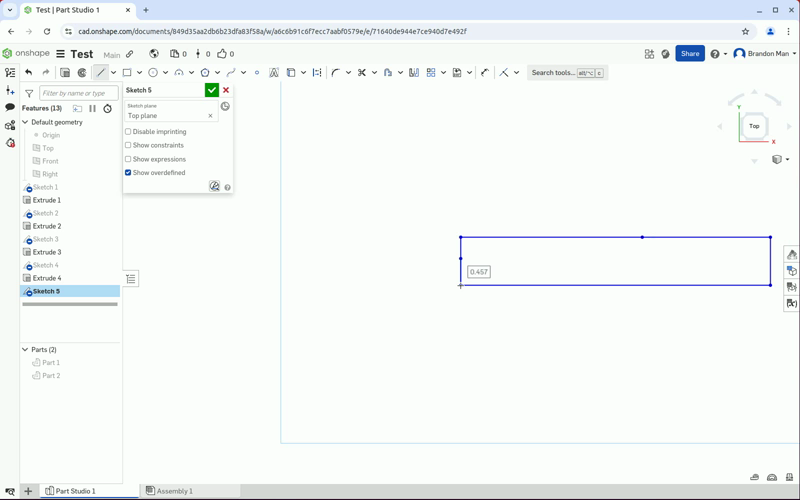
scroll(-6)
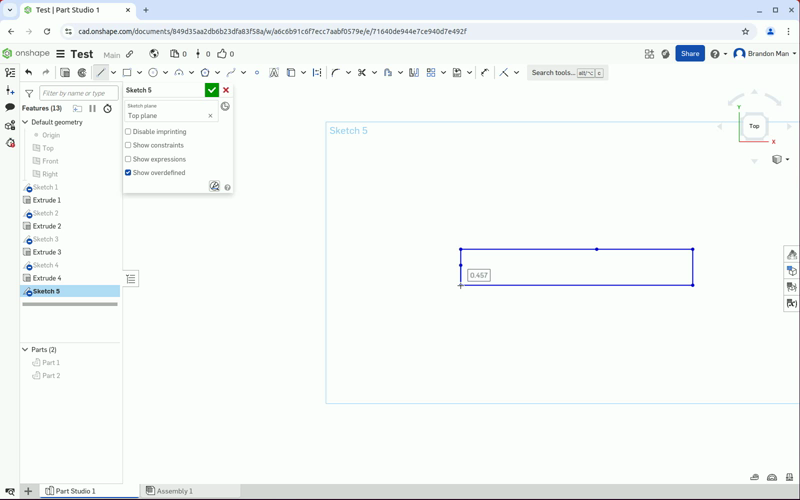
scroll(-6)
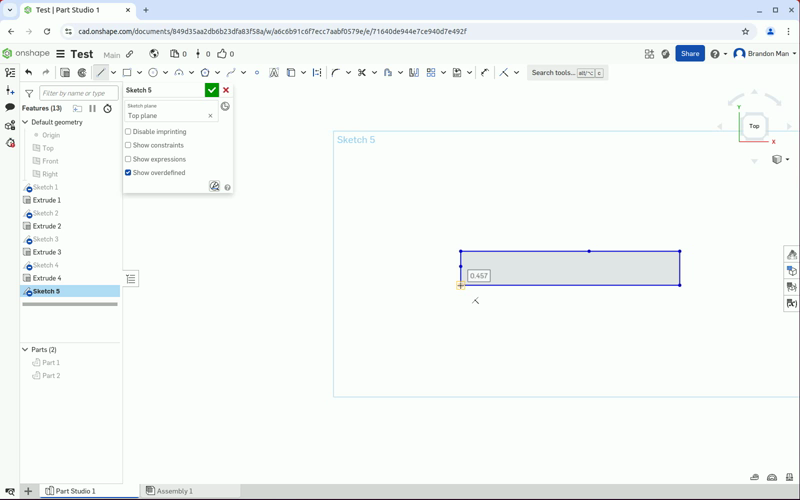
scroll(-6)
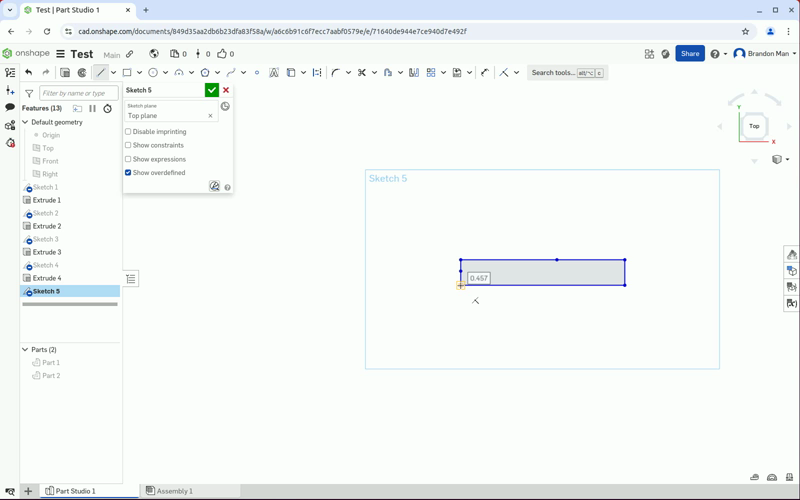
scroll(-6)
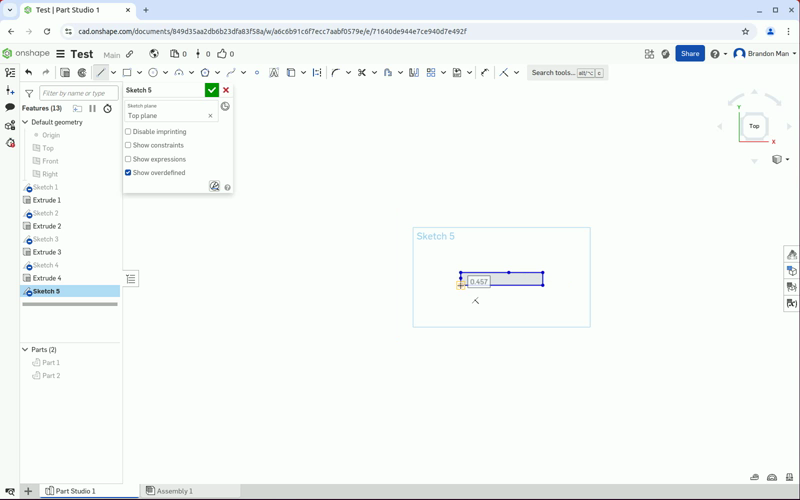
scroll(-6)
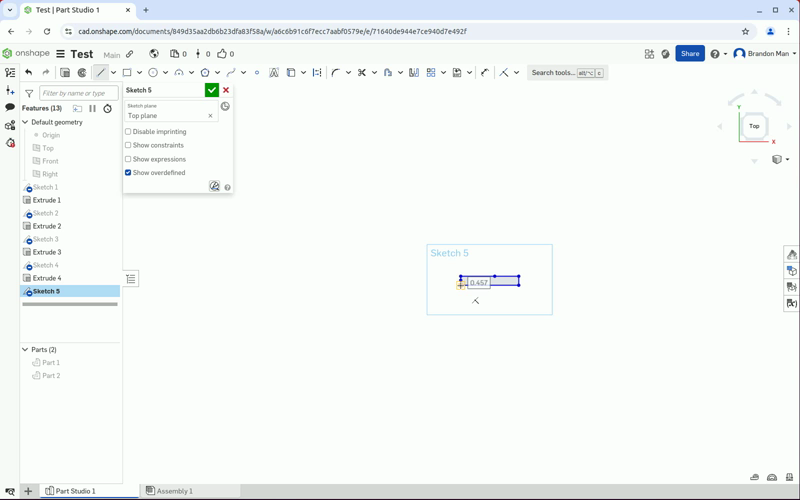
scroll(-6)
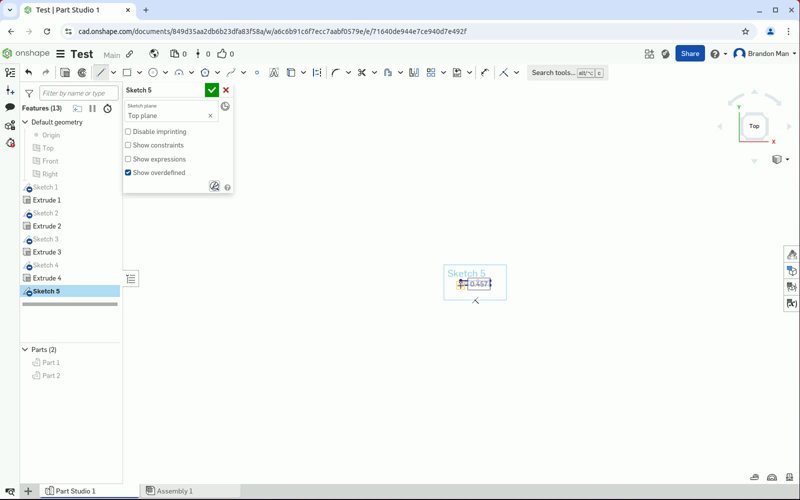
key(esc)
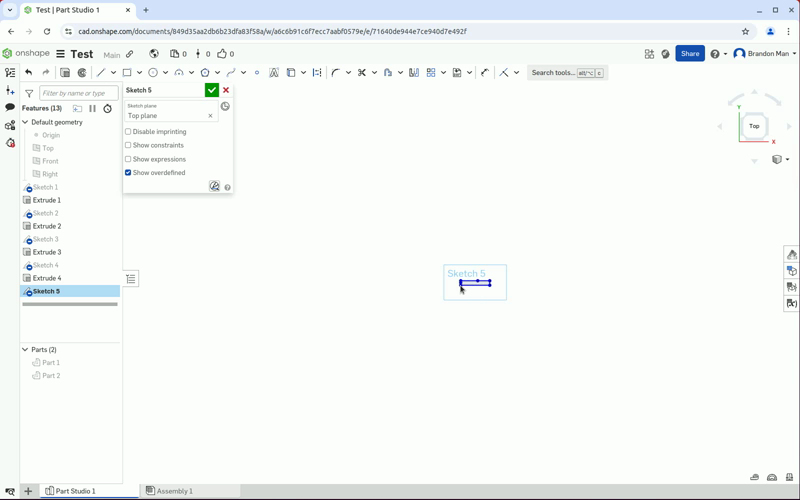
mouse_move(485, 283)
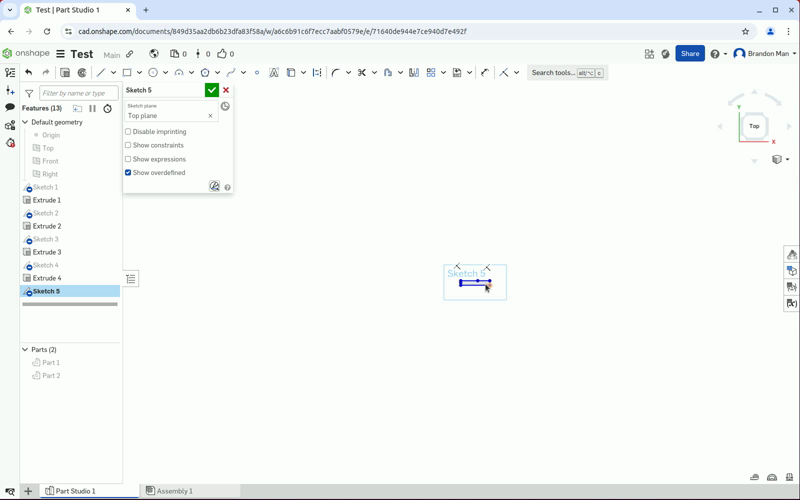
scroll(6)
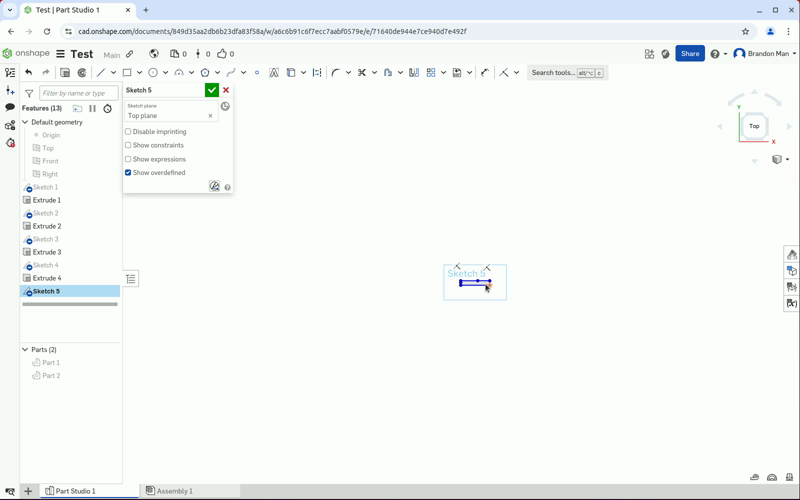
scroll(6)
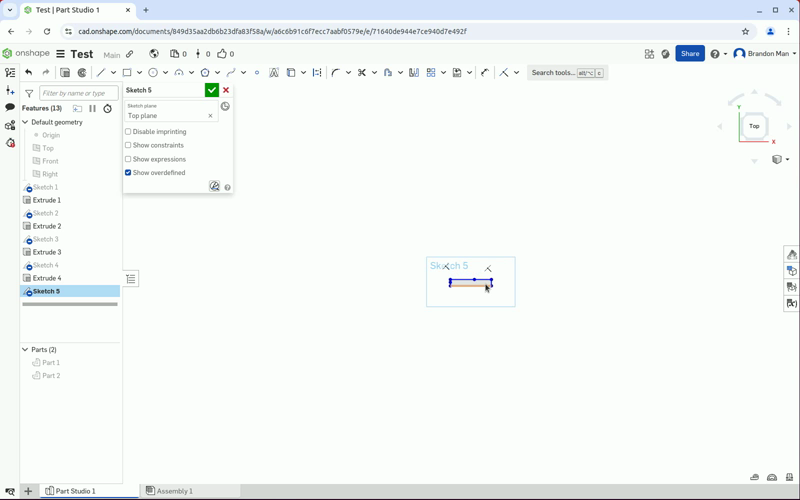
scroll(6)
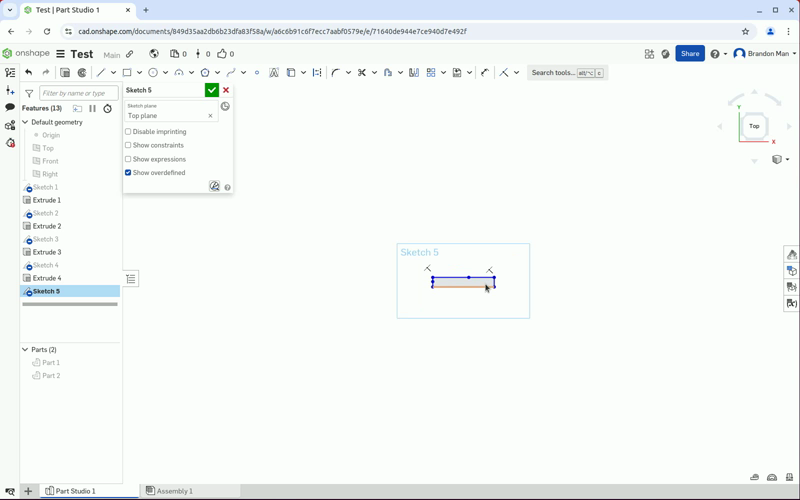
scroll(6)
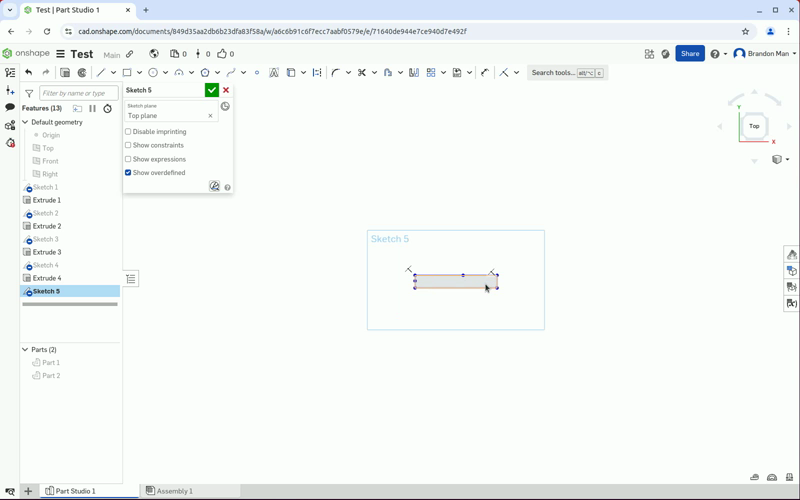
scroll(6)
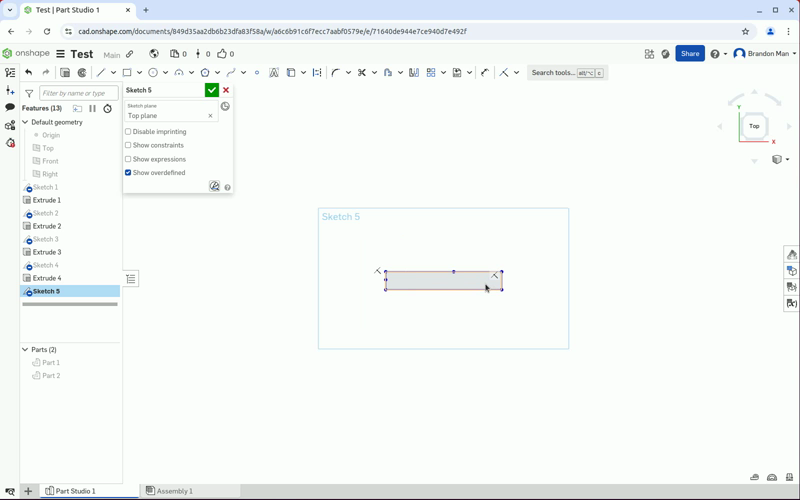
scroll(6)
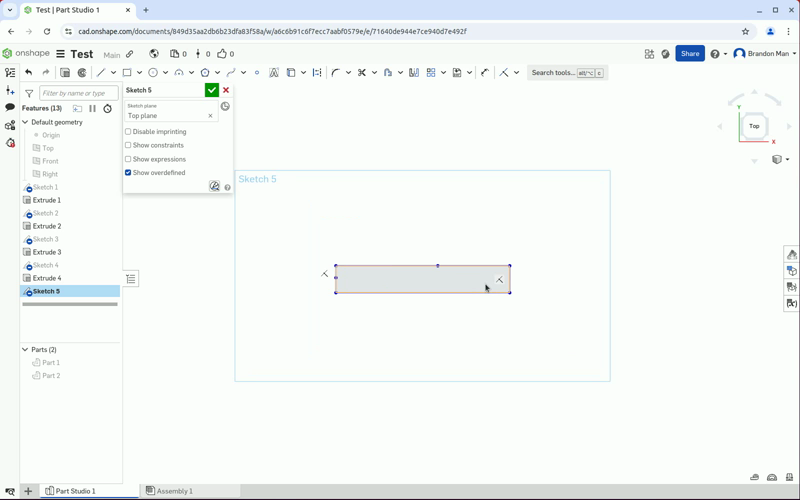
scroll(6)
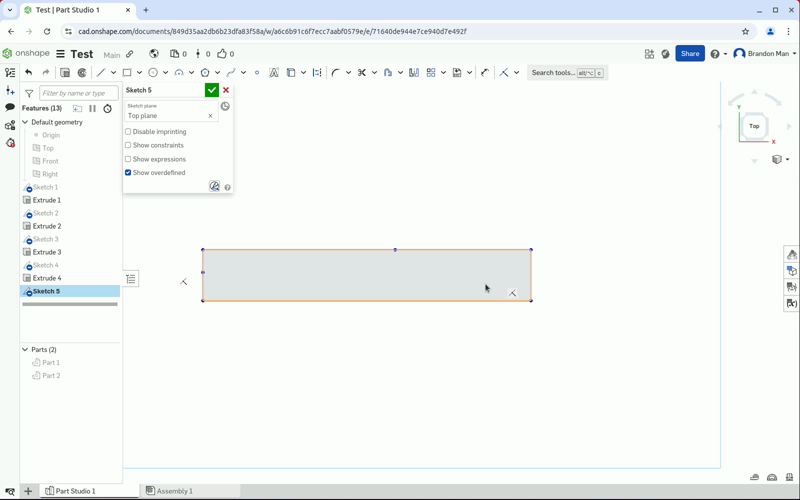
click(485, 283)
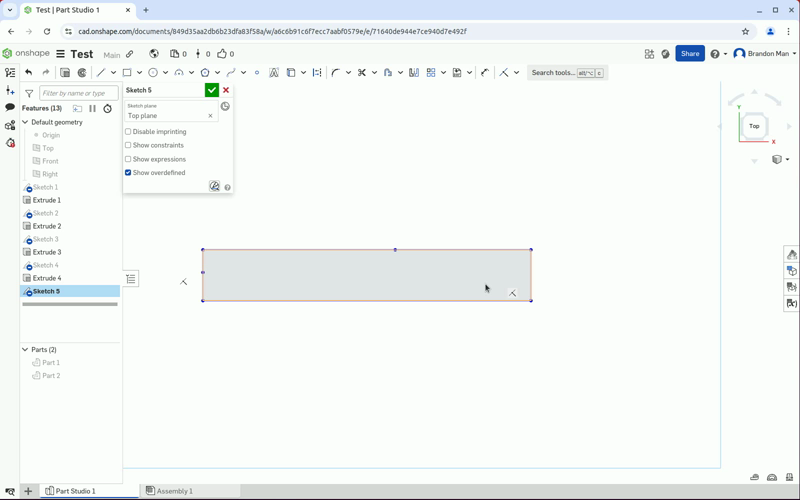
scroll(-6)
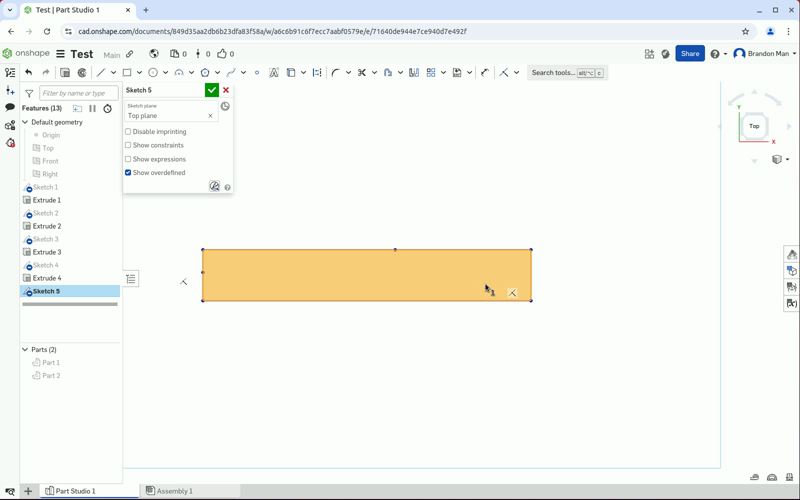
scroll(-6)
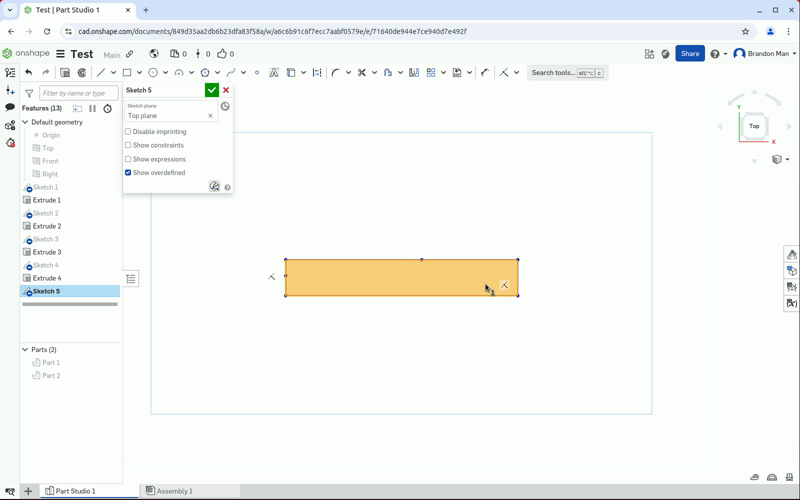
scroll(-6)
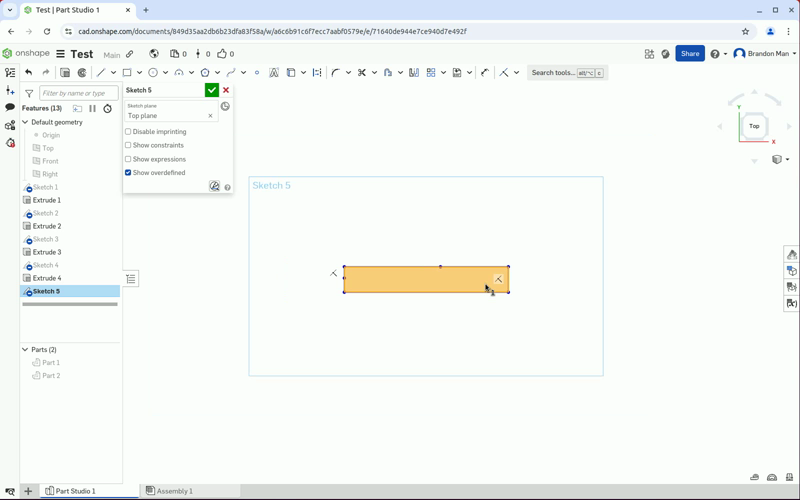
scroll(-6)
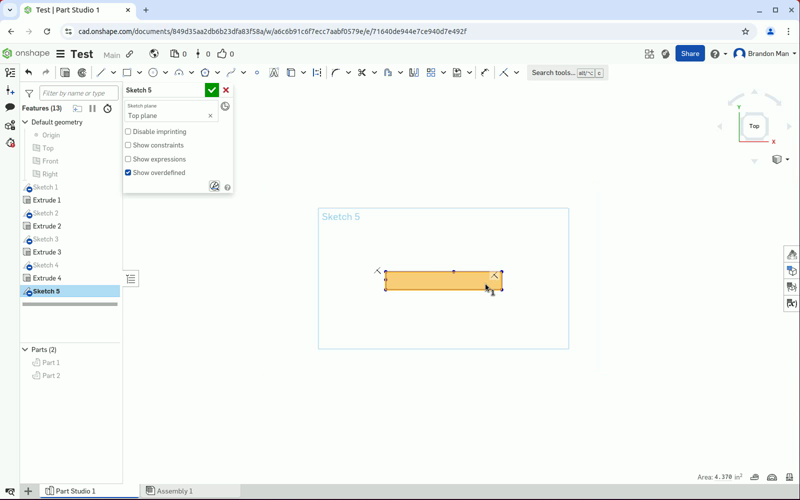
scroll(-6)
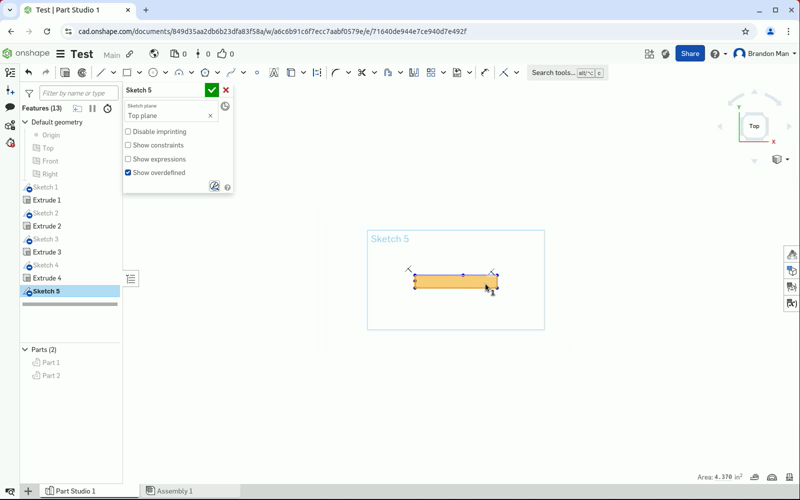
scroll(-6)
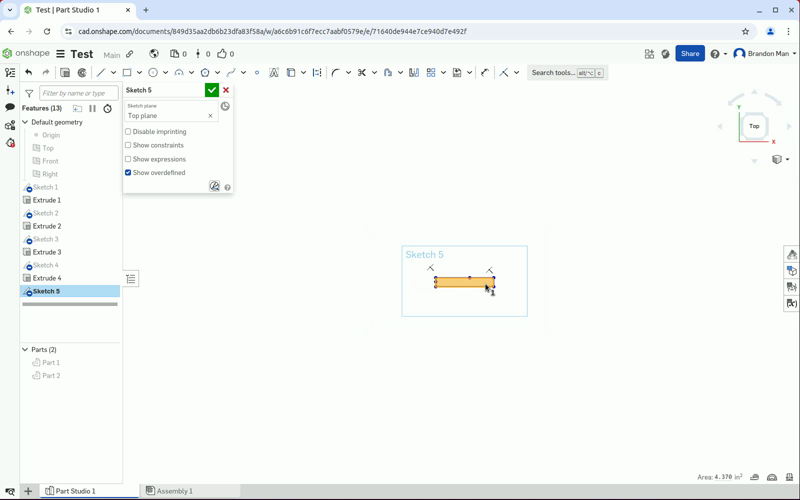
scroll(-6)
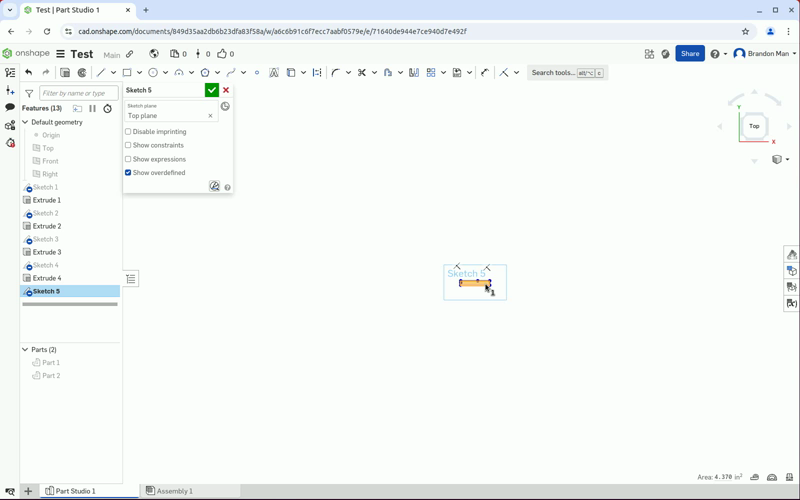
mouse_move(73, 352)
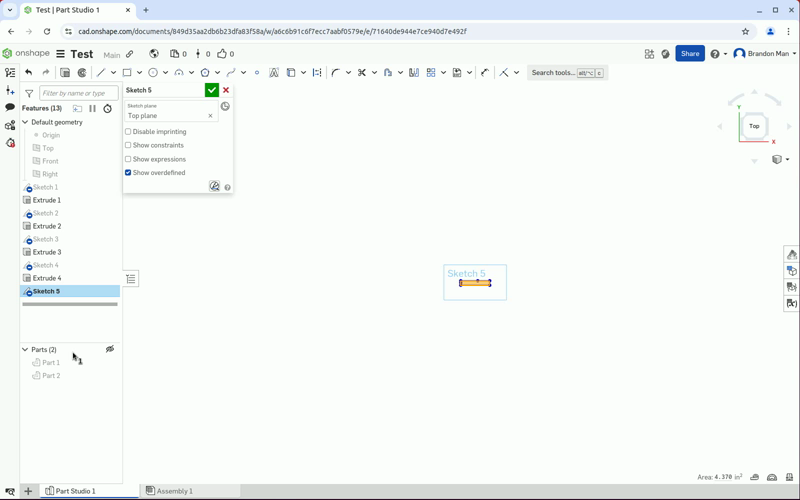
key(shift+y)
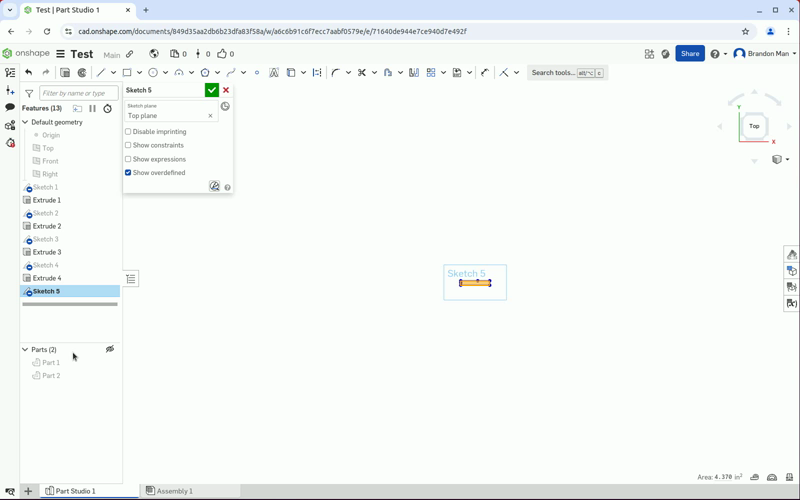
key(shift+e)
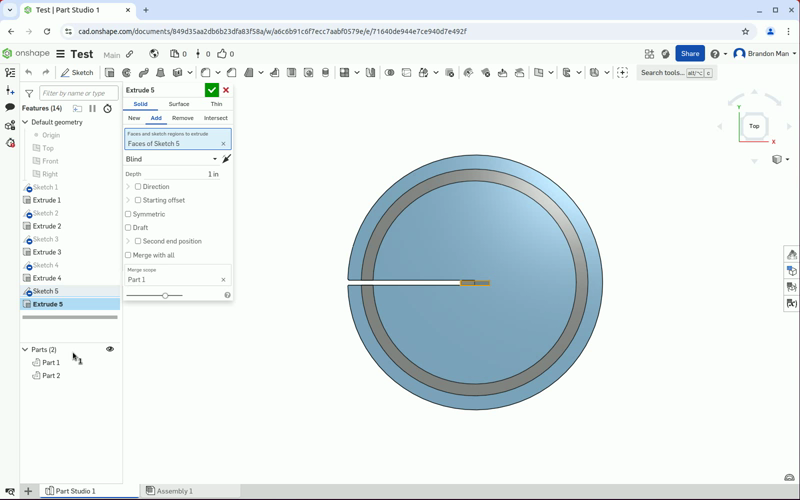
mouse_move(143, 106)
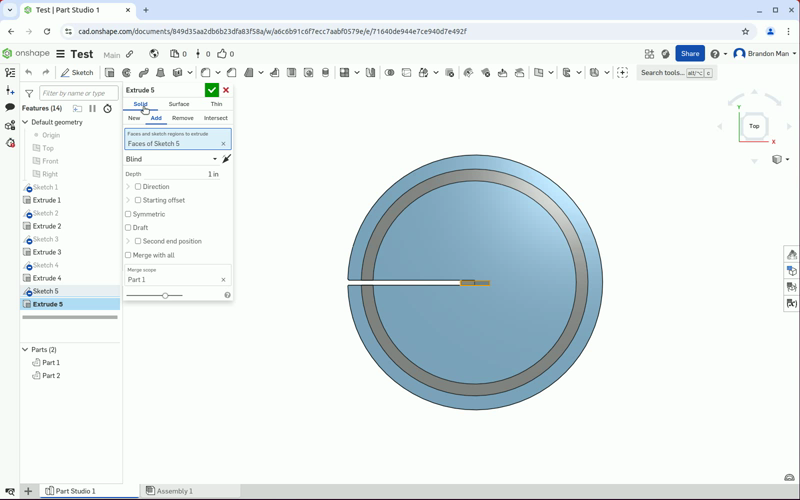
click(143, 106)
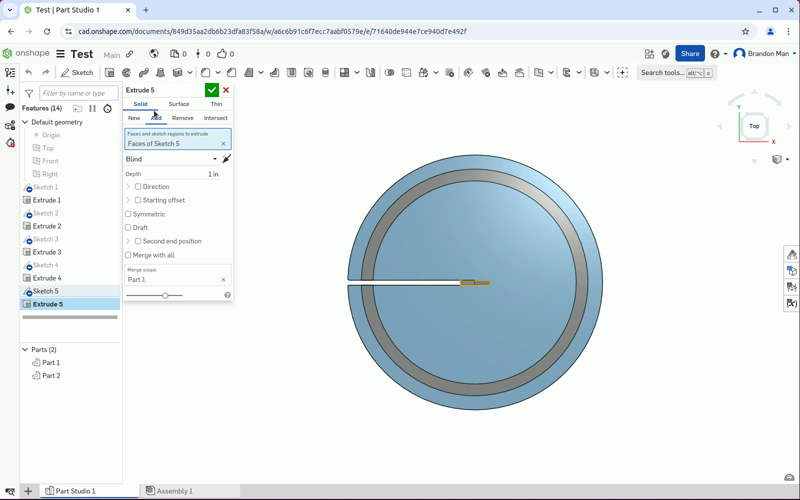
mouse_move(186, 120)
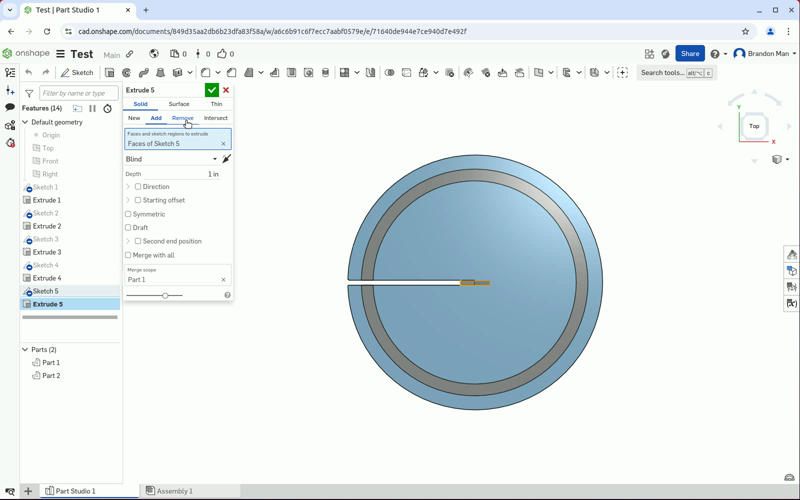
click(186, 120)
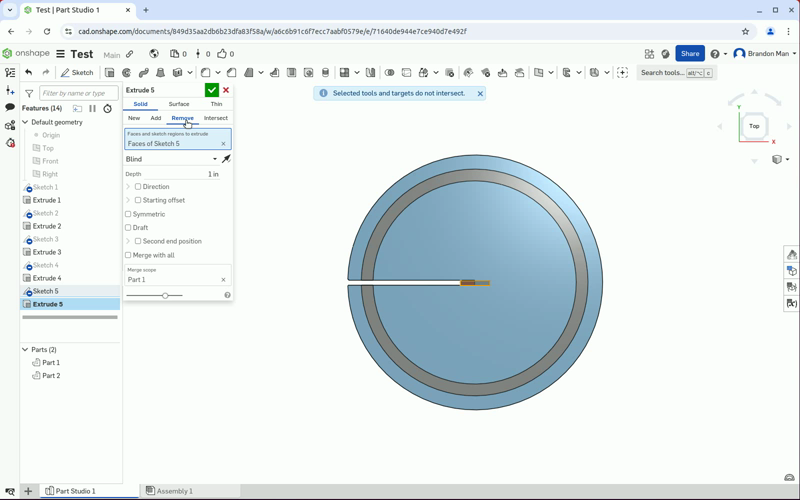
key(tab, 4)
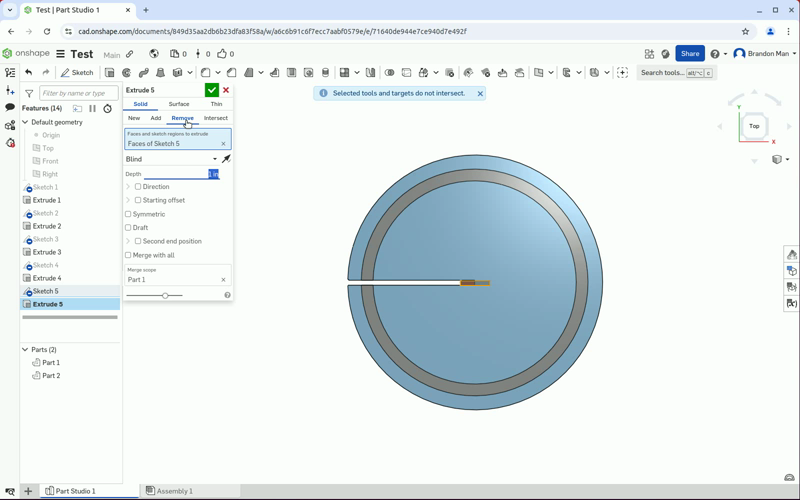
text(-18.775)
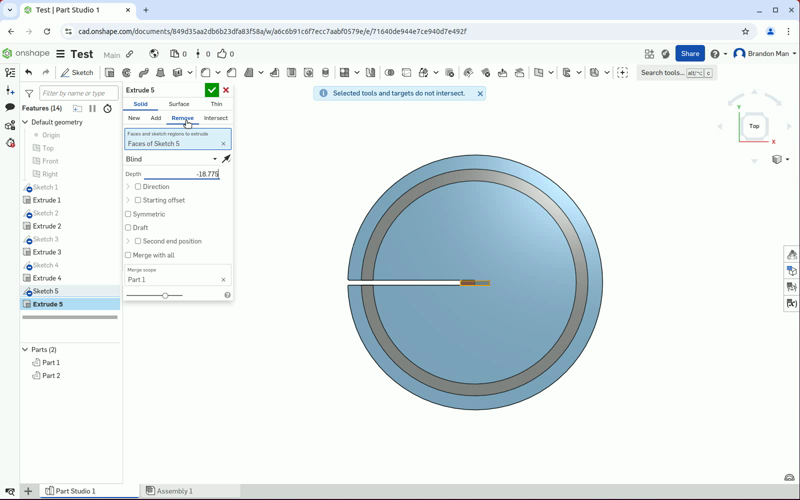
key(tab, 6)
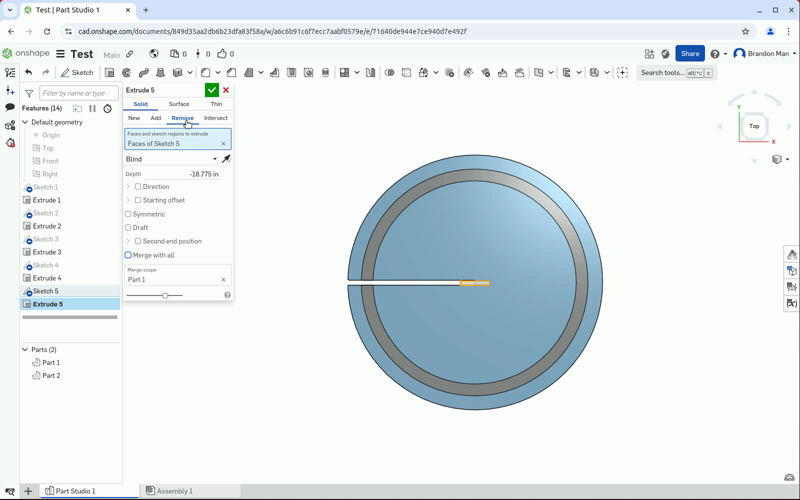
key(space)
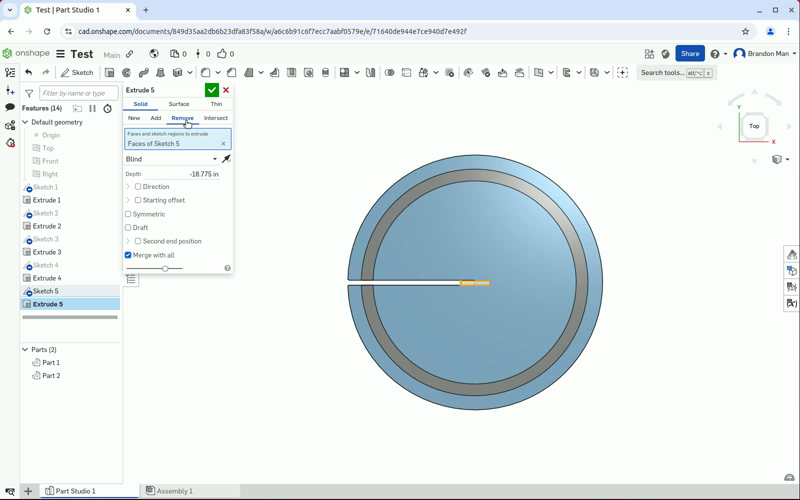
key(enter)
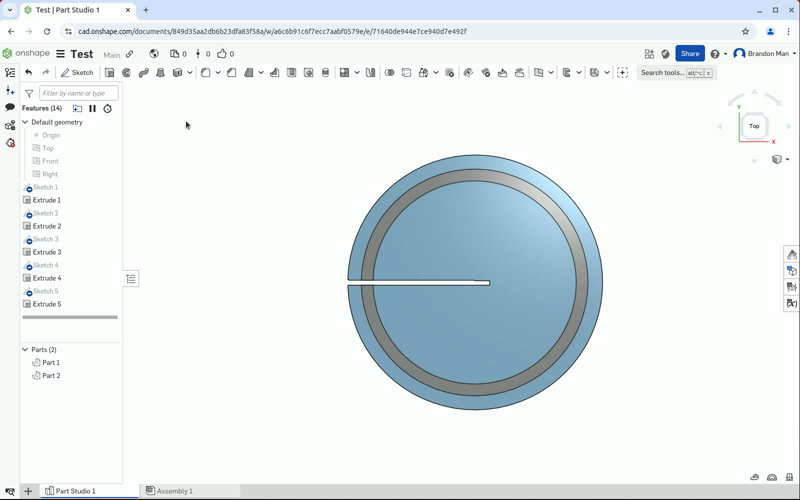
key(shift+h)
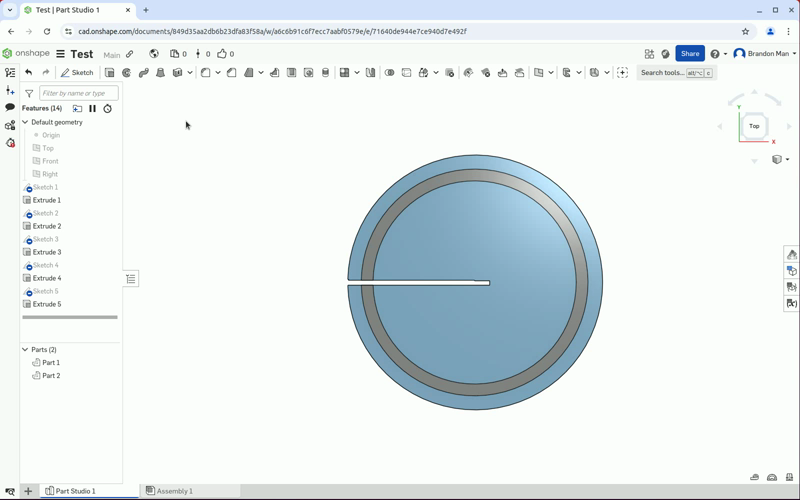
key(shift+h)
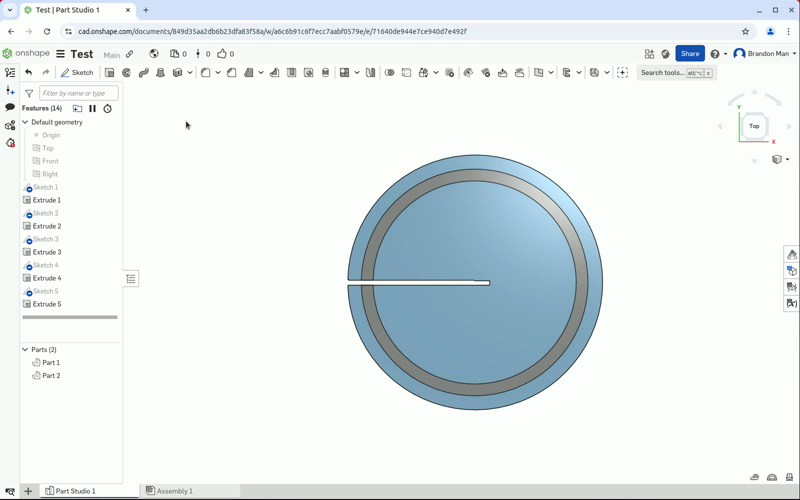
mouse_move(73, 189)
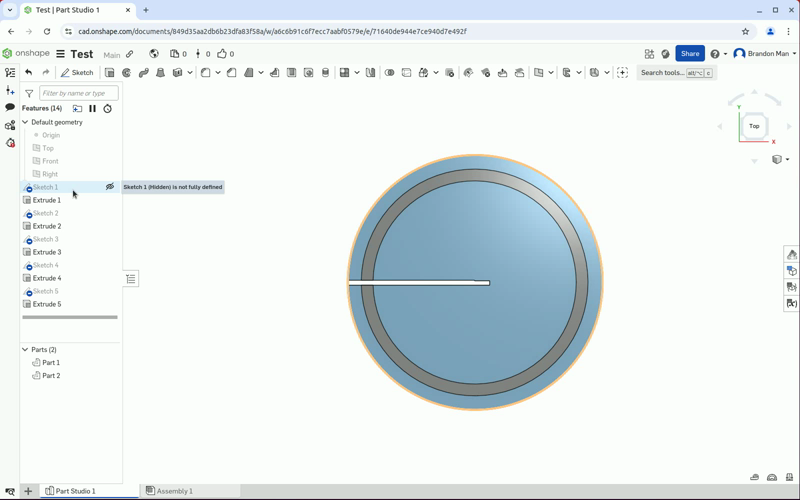
click(73, 189)
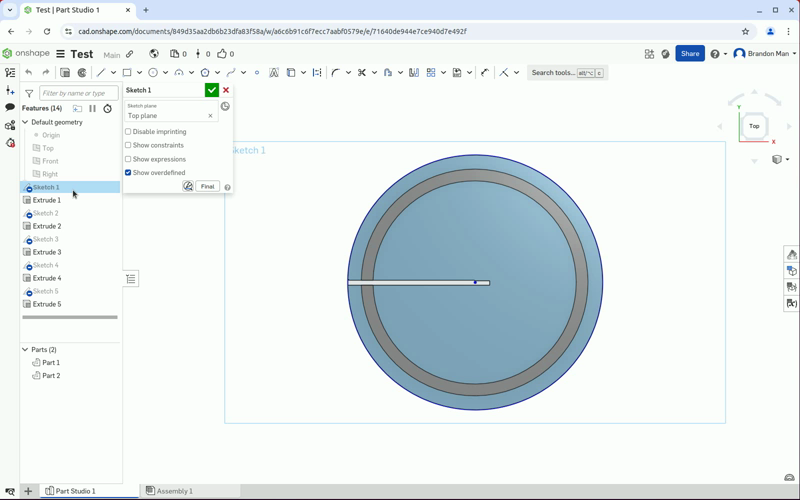
mouse_move(229, 92)
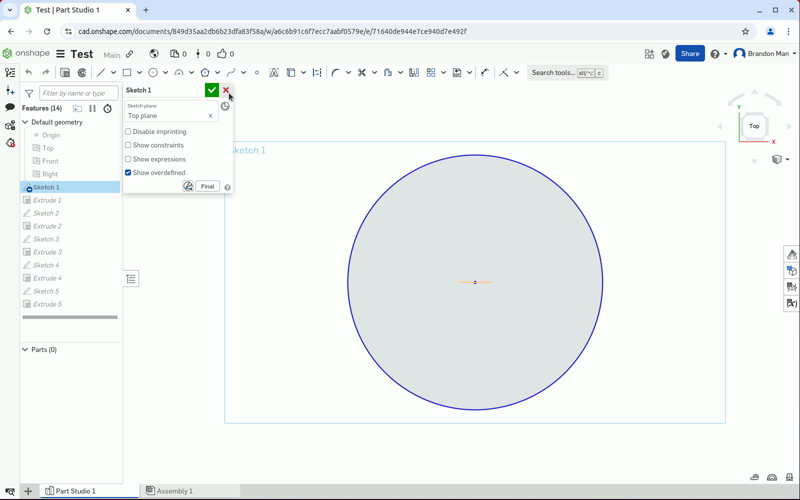
click(229, 92)
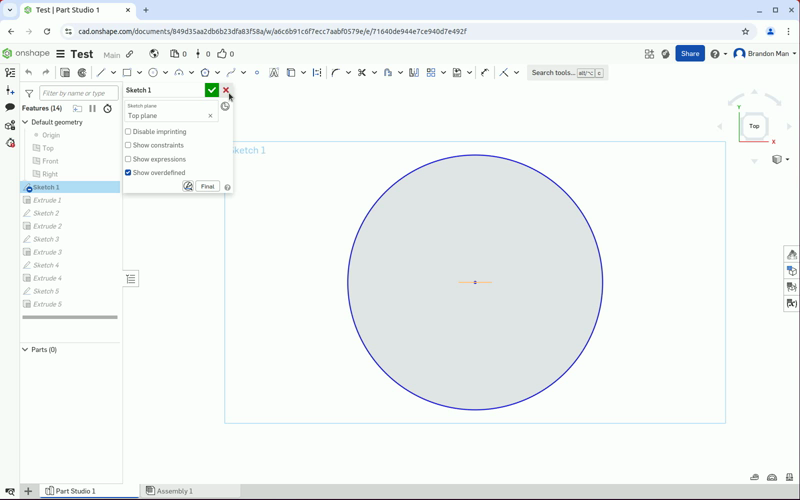
key(shift+s)
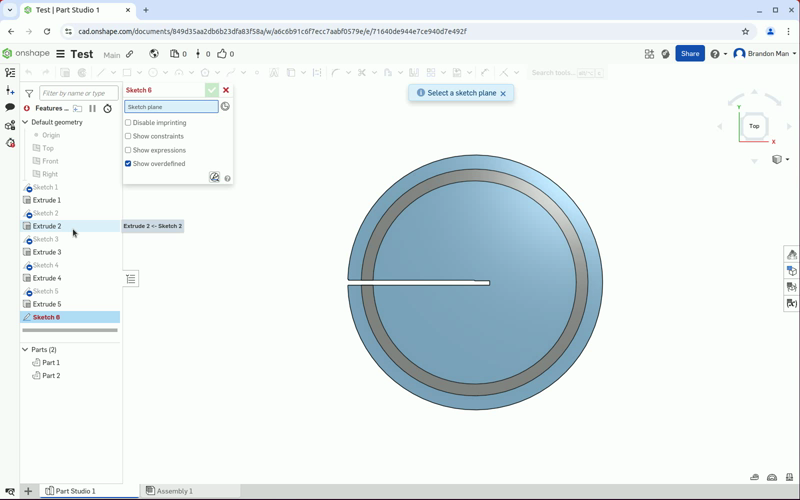
scroll(3)
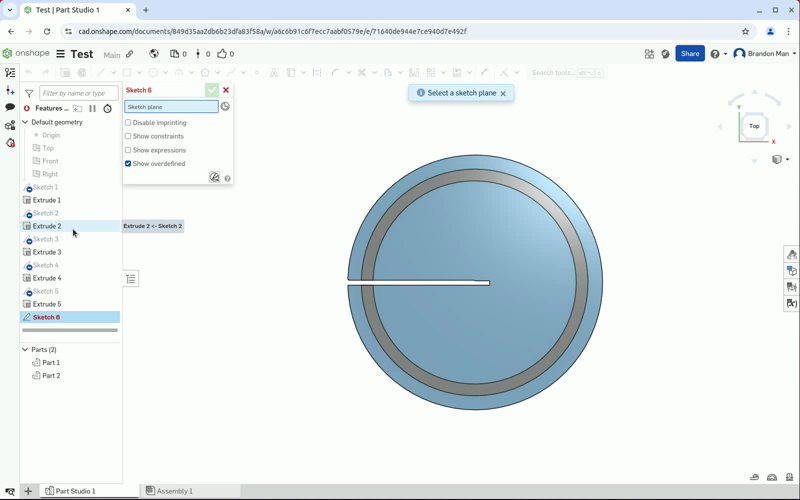
mouse_move(73, 150)
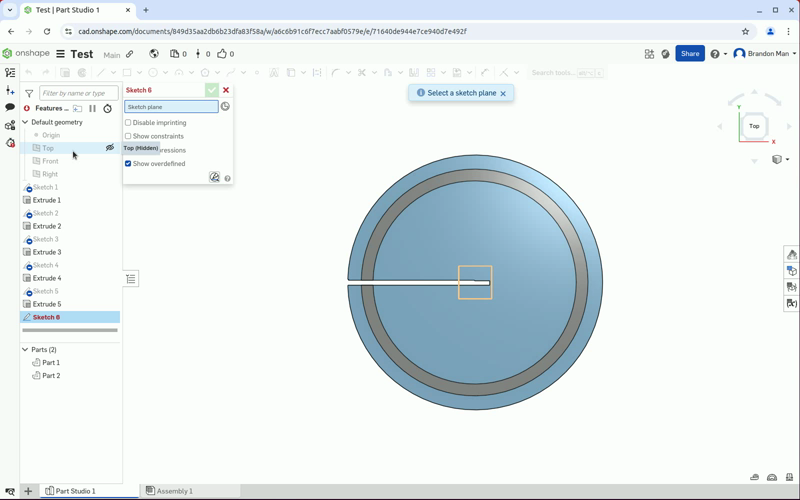
click(73, 150)
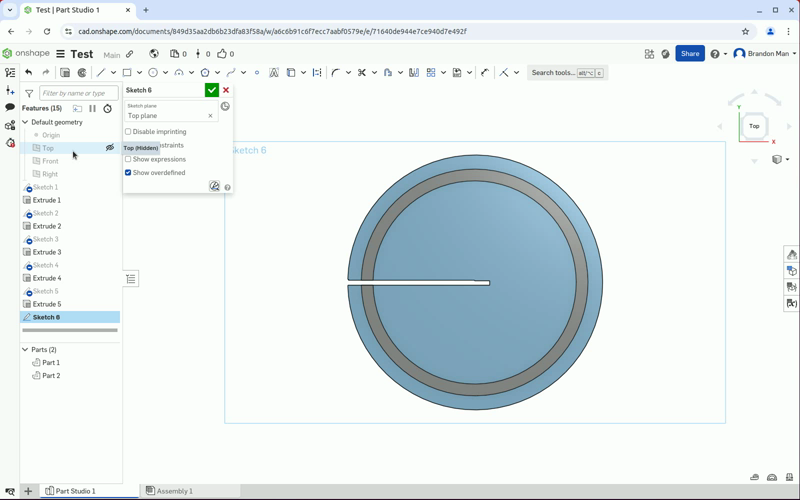
mouse_move(73, 352)
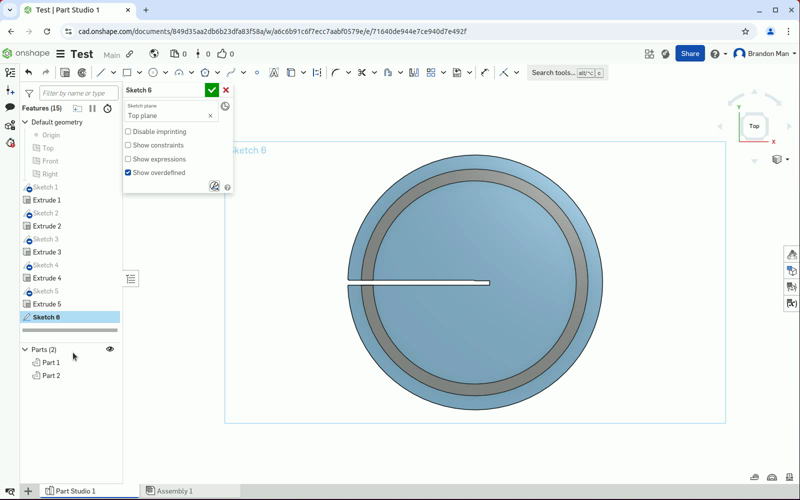
key(y)
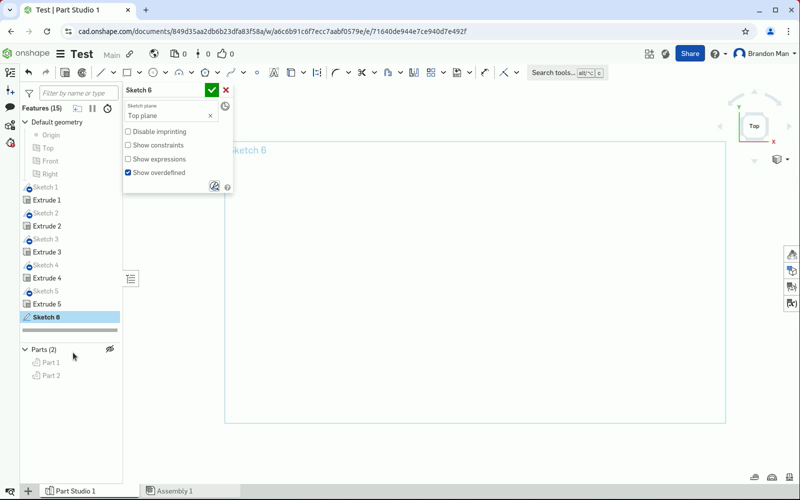
key(a)
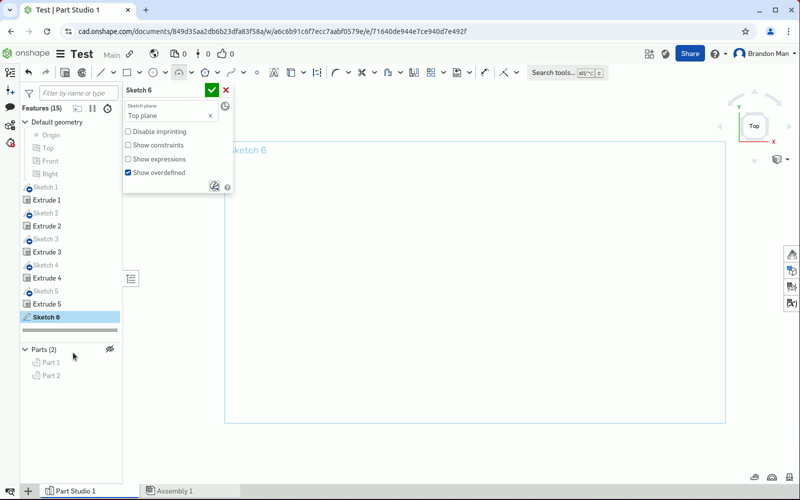
key_down(shift)
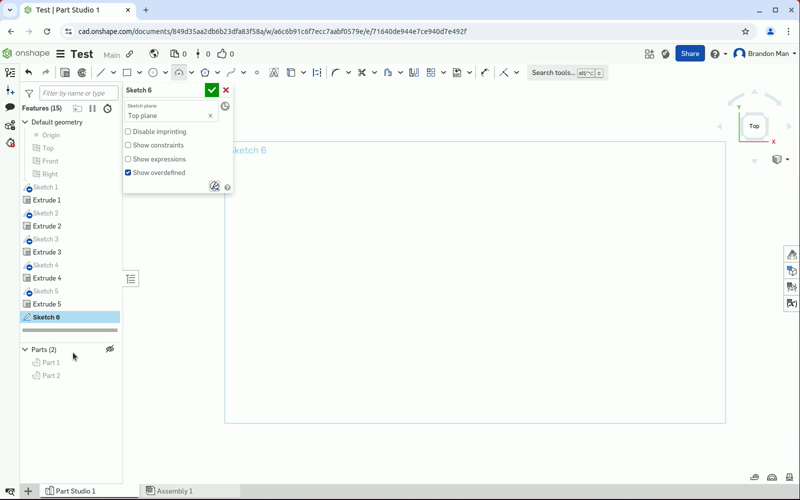
mouse_move(395, 359)
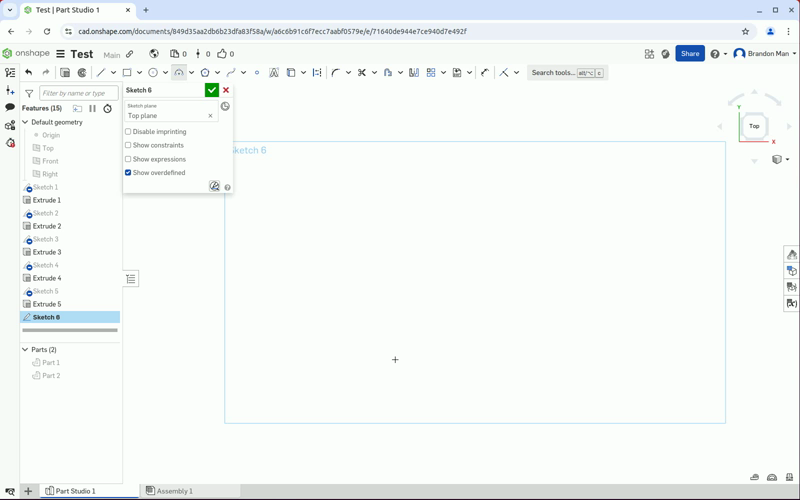
click(395, 359)
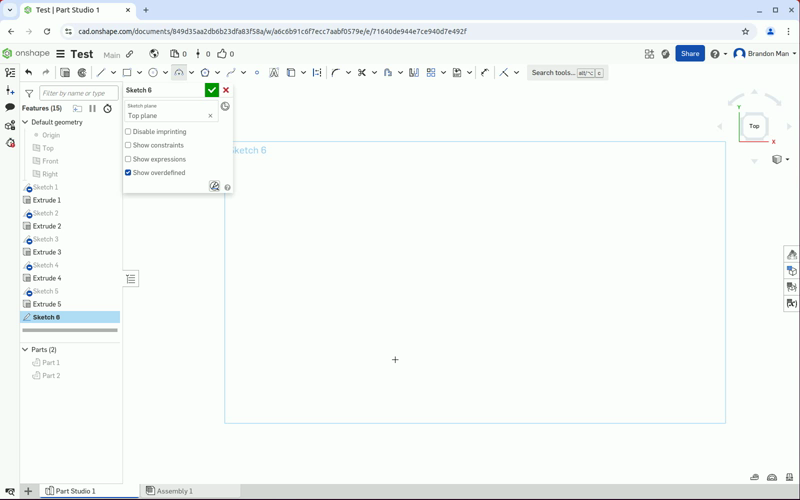
key_up(shift)
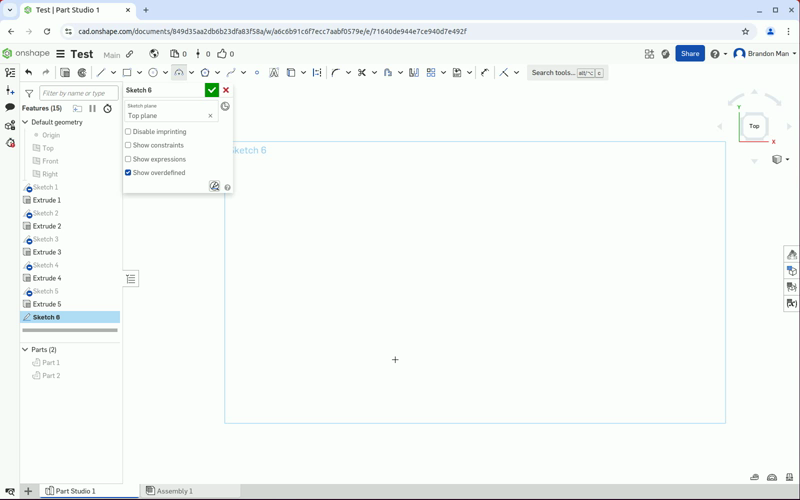
key_down(shift)
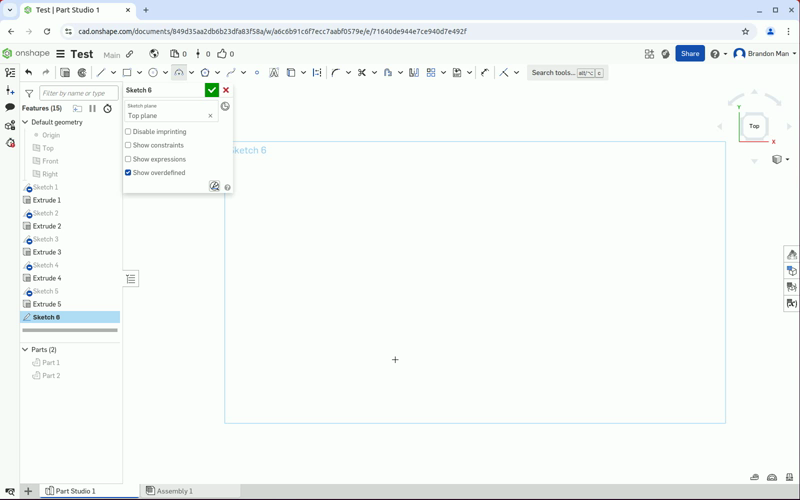
mouse_move(525, 359)
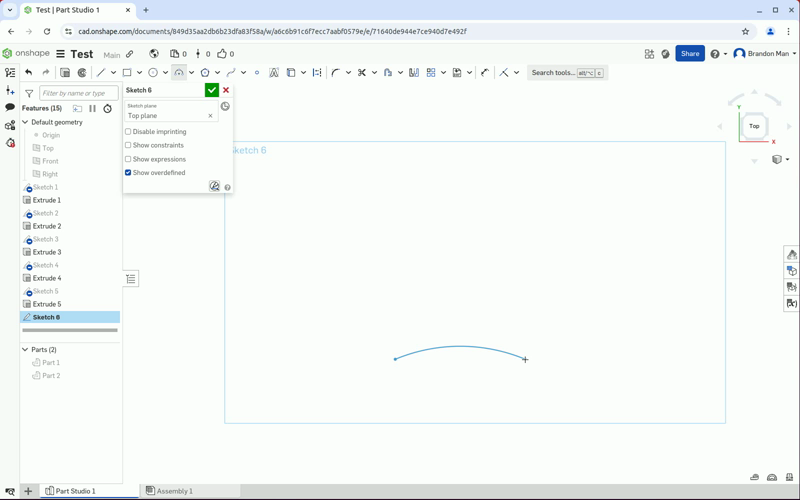
click(525, 359)
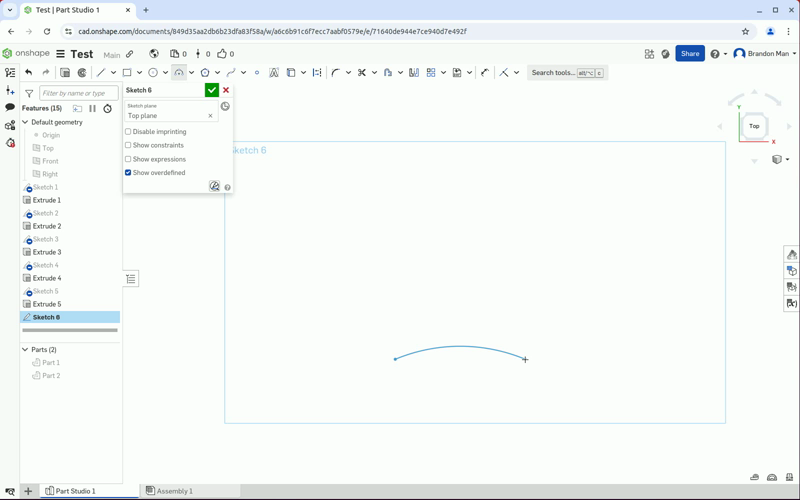
mouse_move(459, 383)
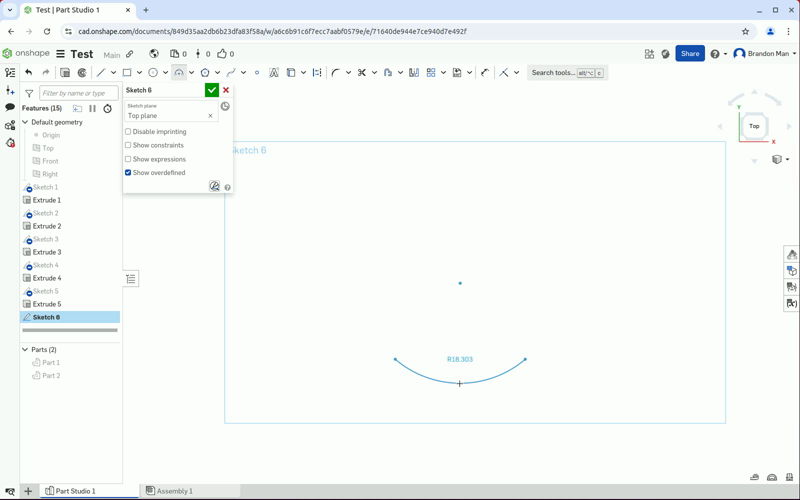
click(459, 383)
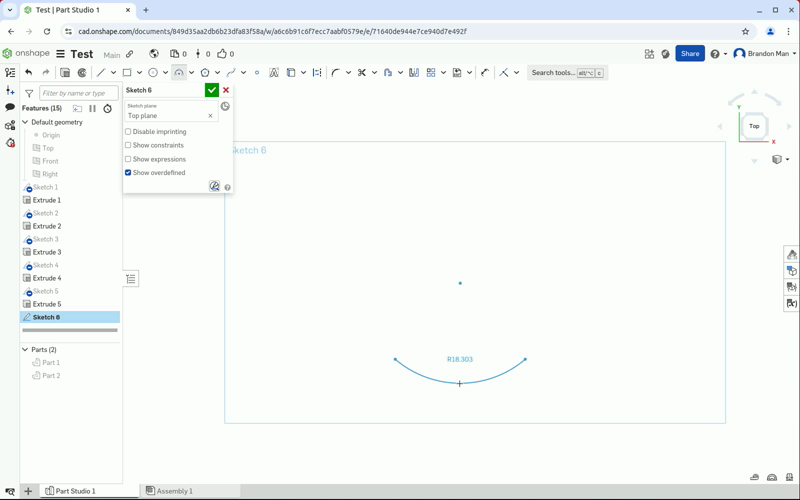
key_up(shift)
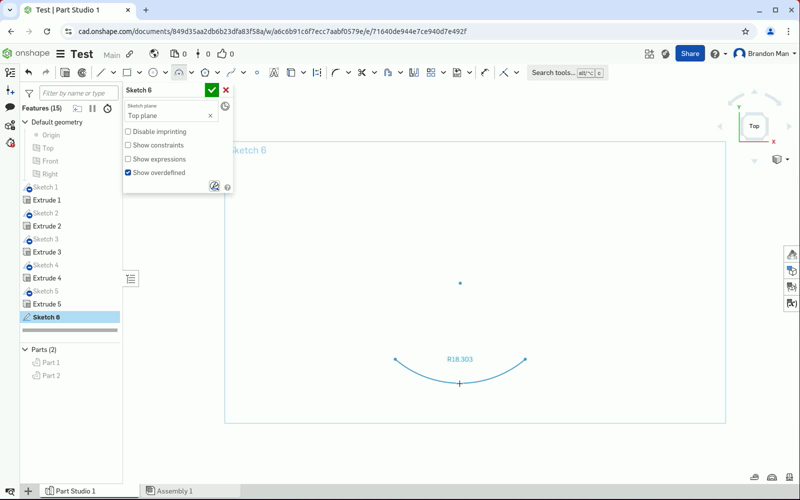
key(esc)
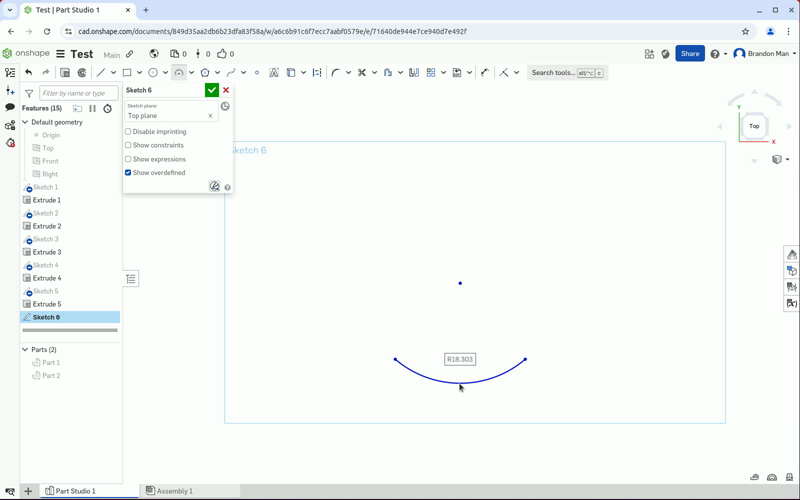
key(l)
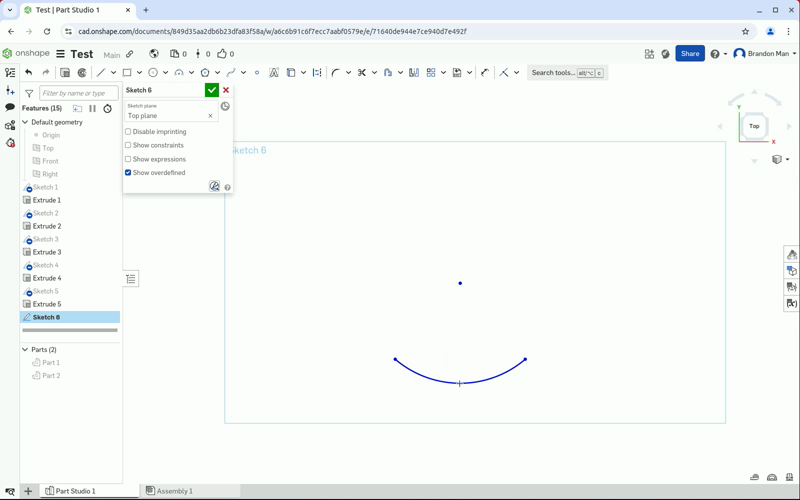
mouse_move(525, 359)
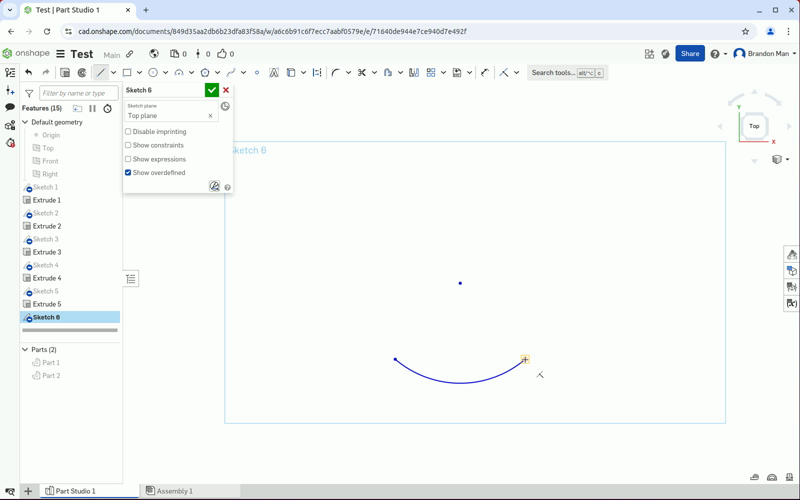
click(525, 359)
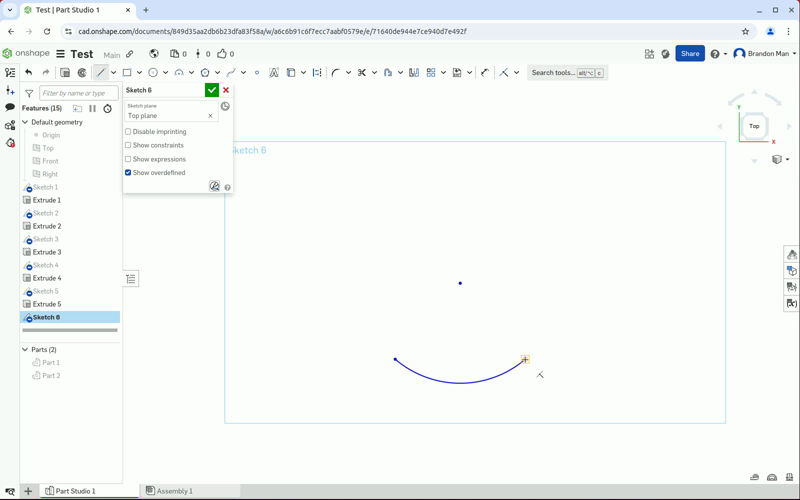
key_down(shift)
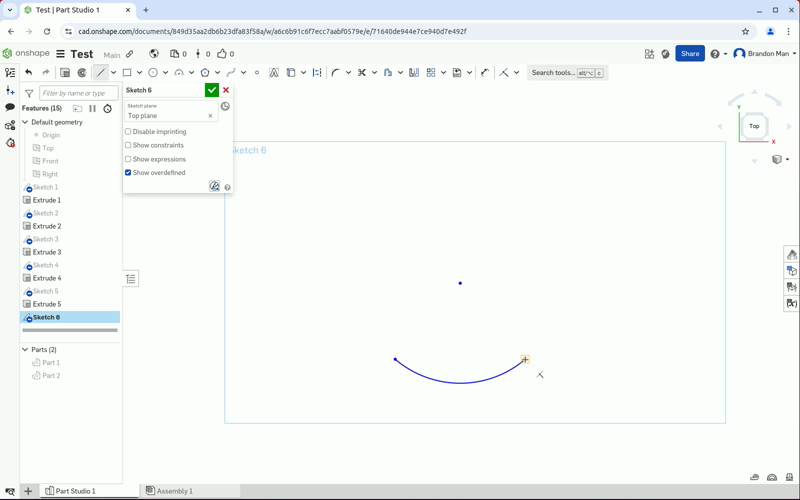
mouse_move(395, 359)
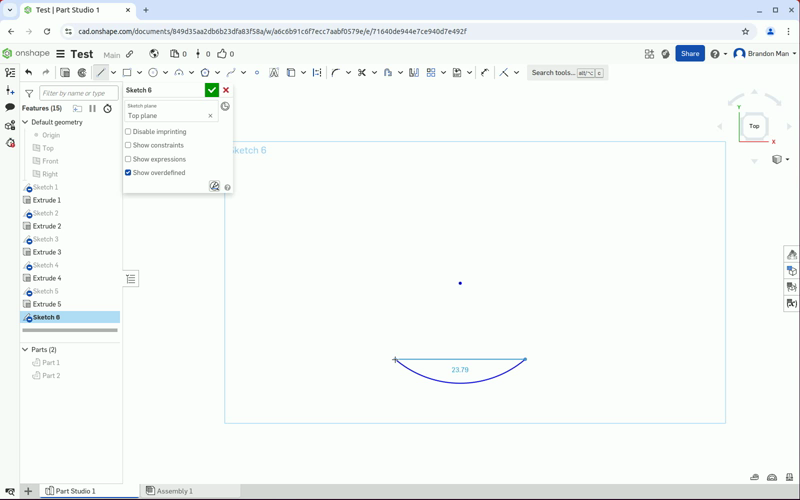
key_up(shift)
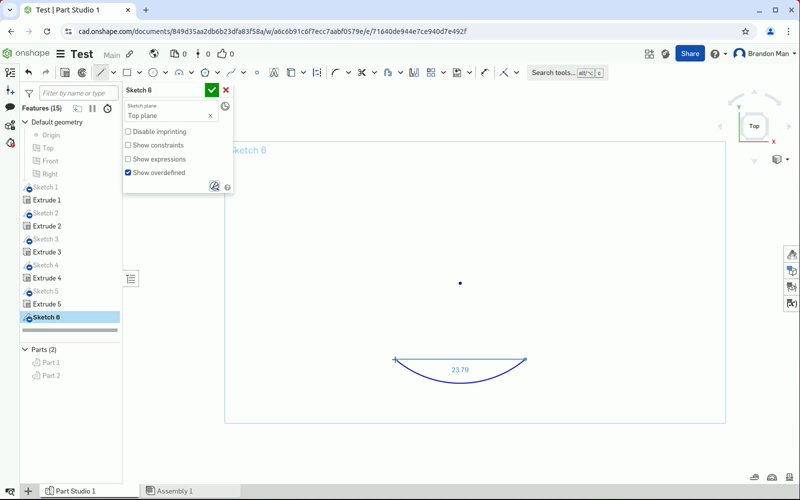
click(395, 359)
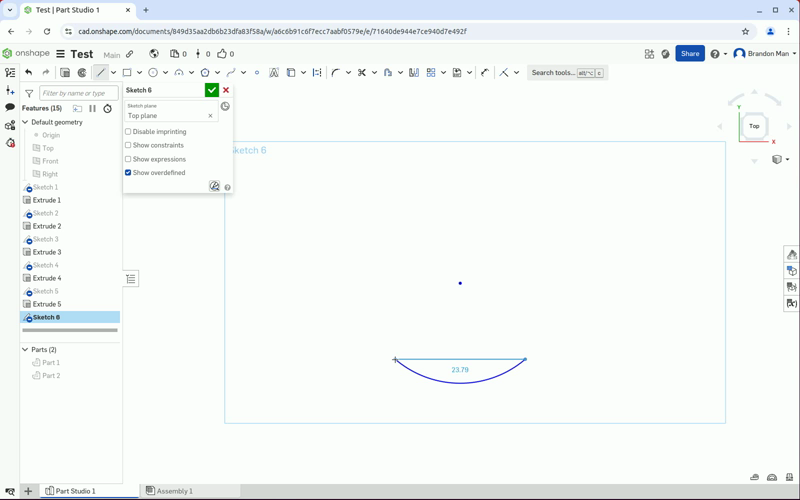
key(esc)
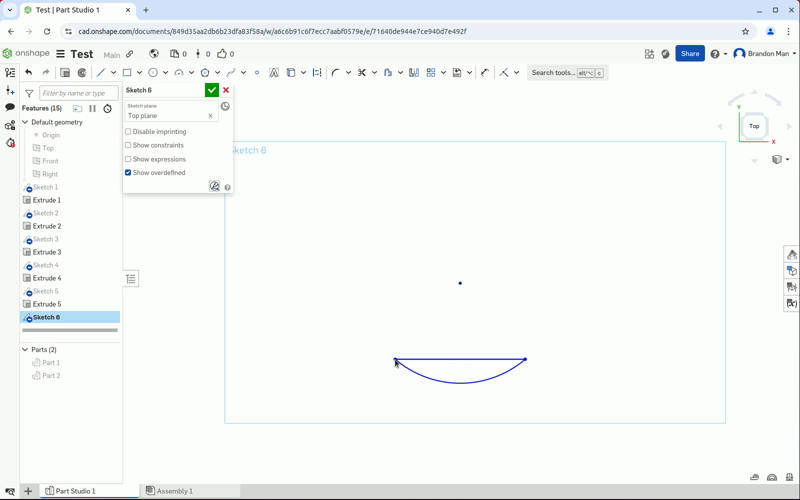
mouse_move(494, 370)
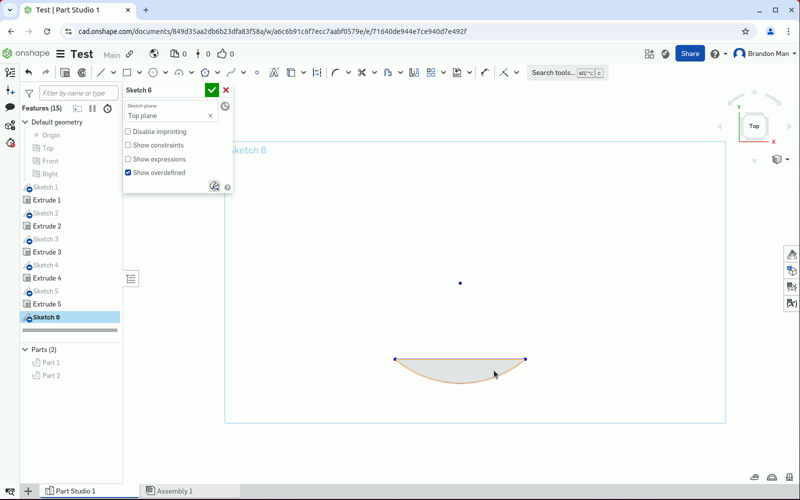
click(494, 370)
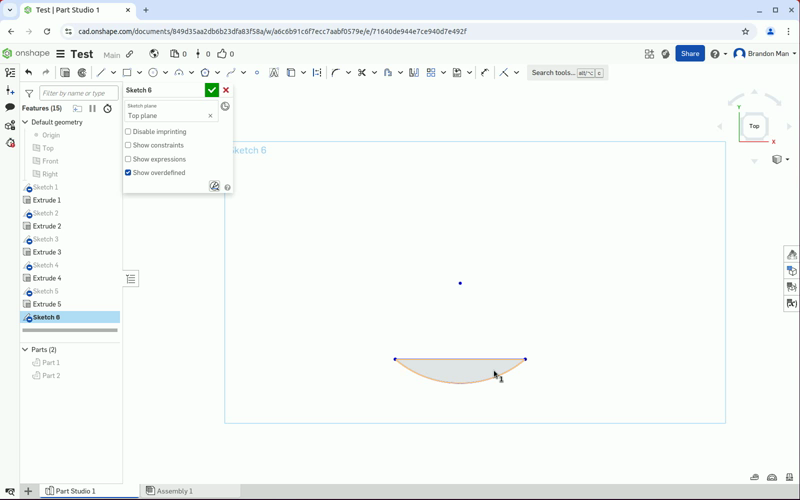
mouse_move(73, 352)
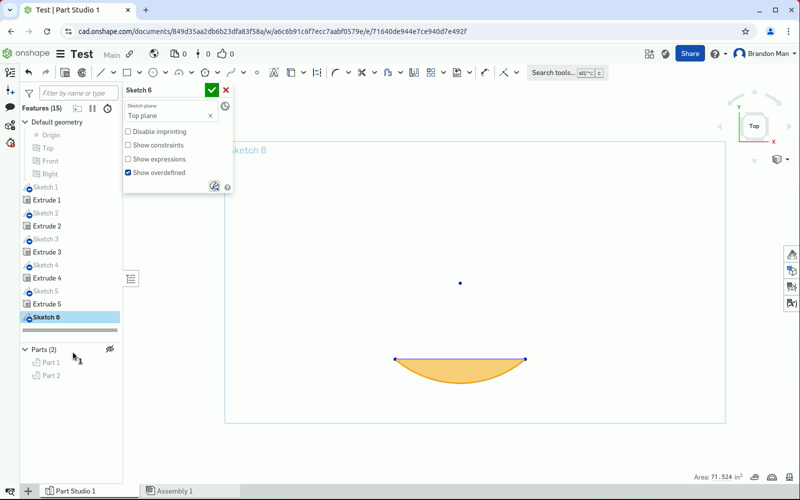
key(shift+y)
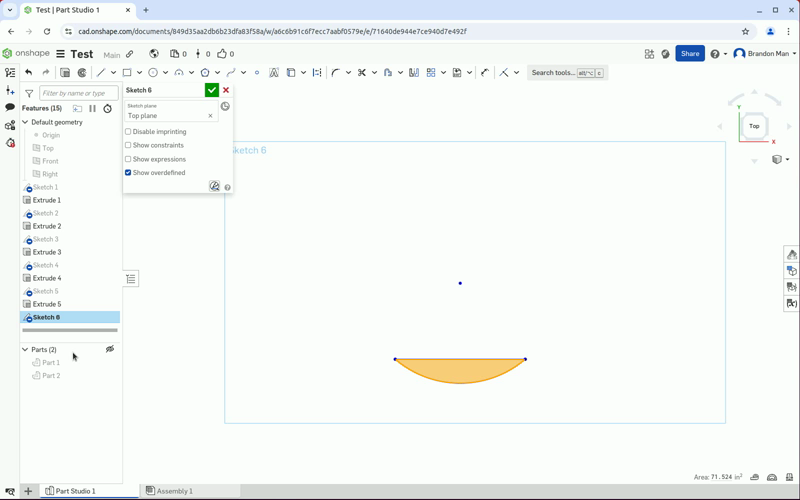
key(shift+e)
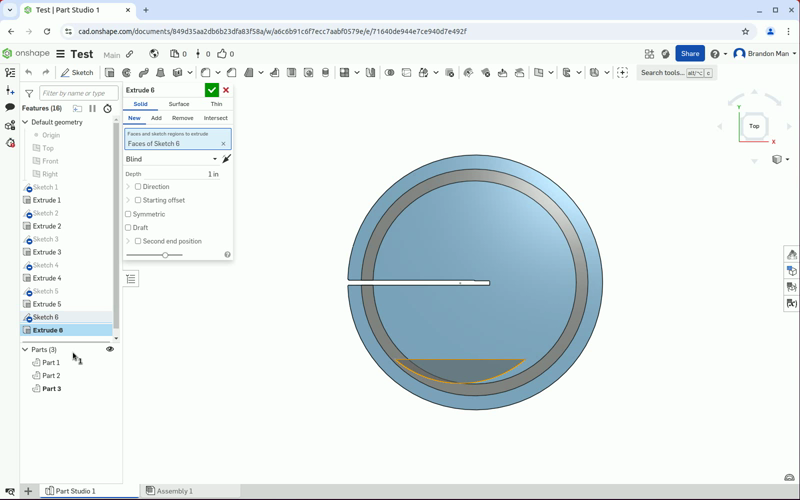
mouse_move(143, 106)
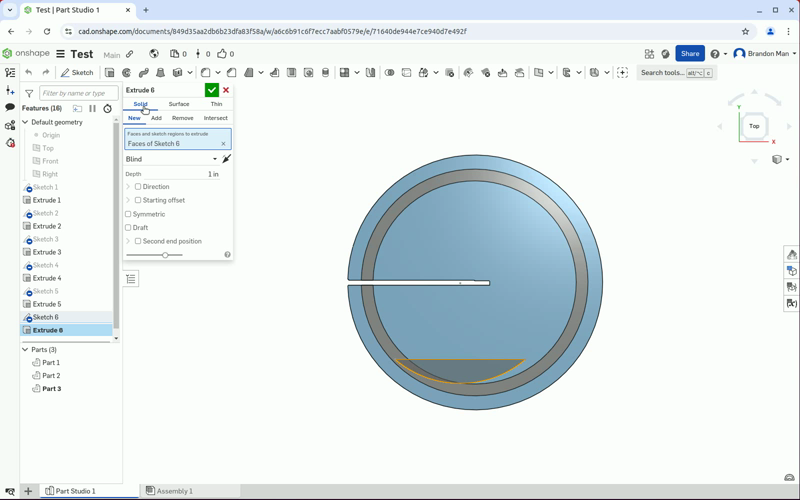
click(143, 106)
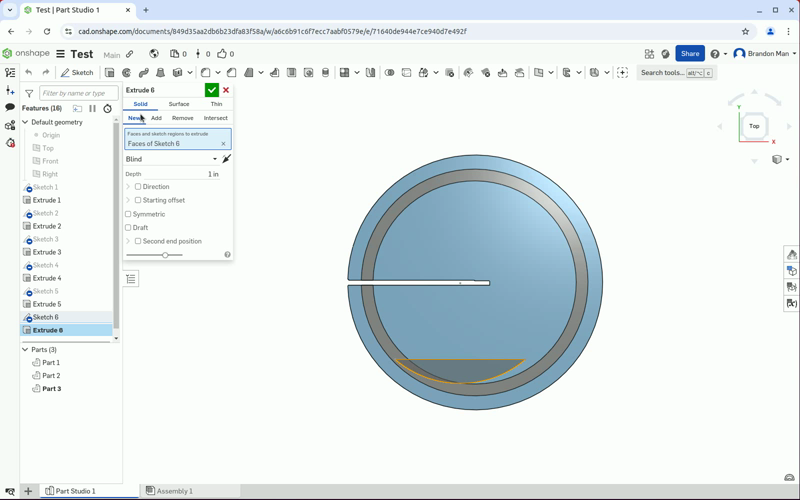
mouse_move(137, 120)
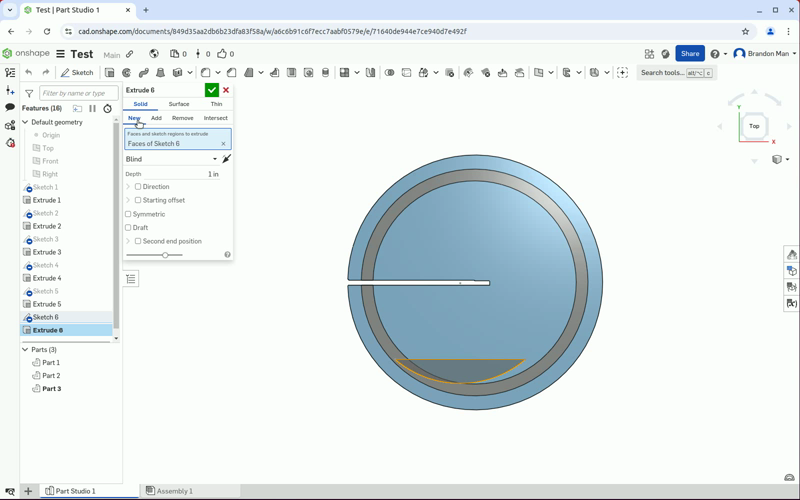
click(137, 120)
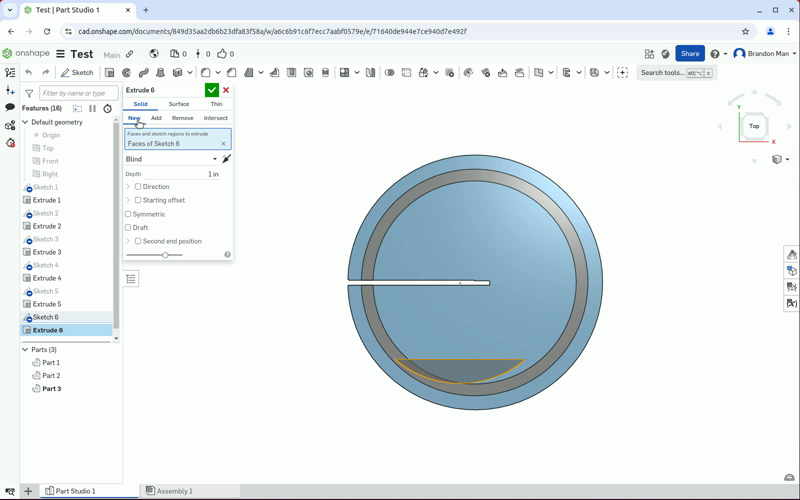
key(tab, 4)
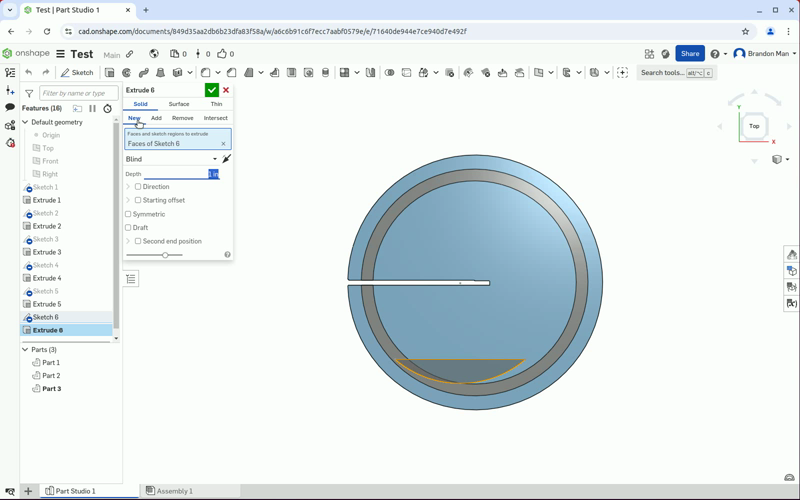
text(15.405)
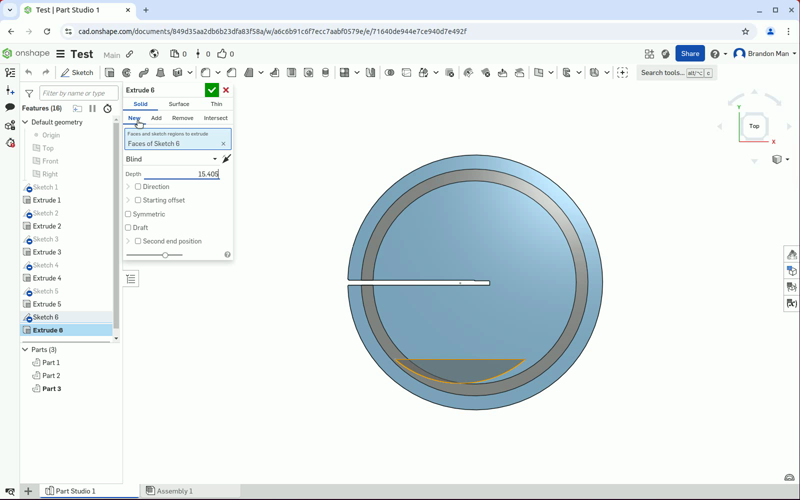
key(enter)
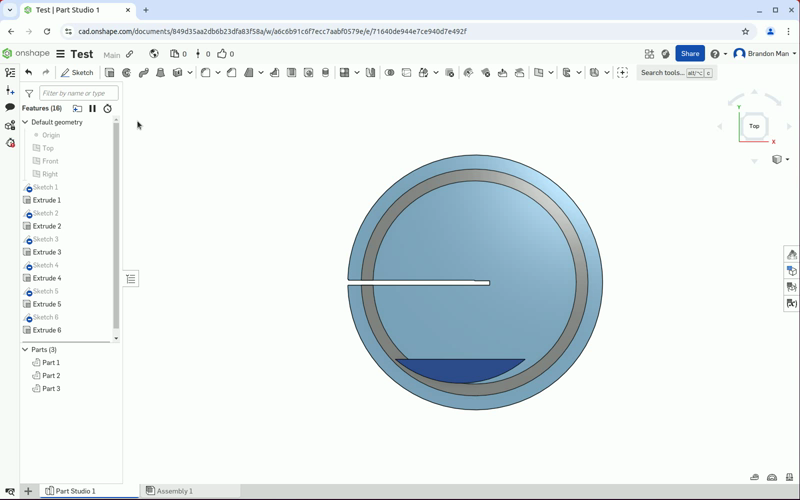
key(shift+h)
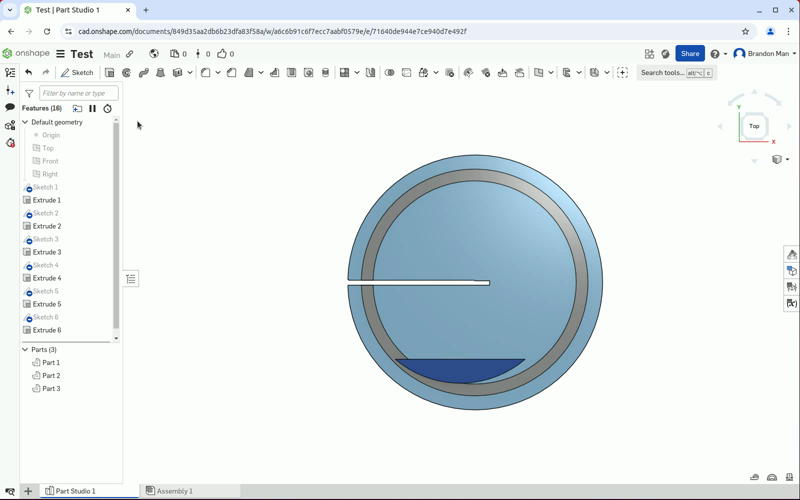
key(shift+h)
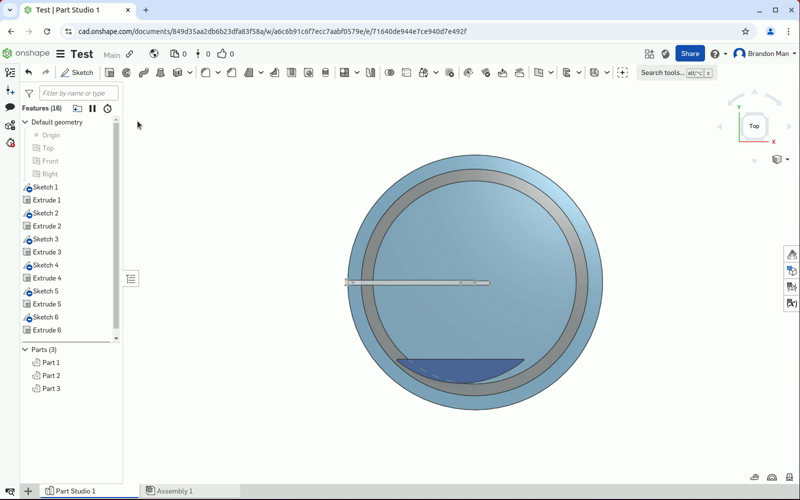
key(shift+7)
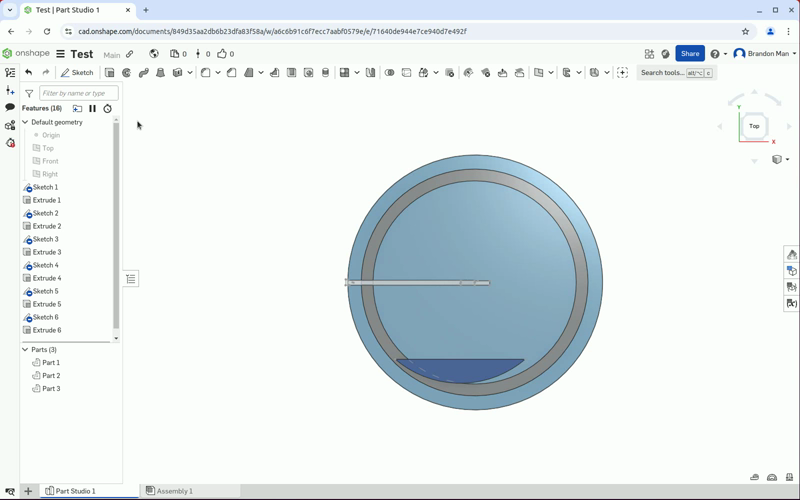
key(up, 3)
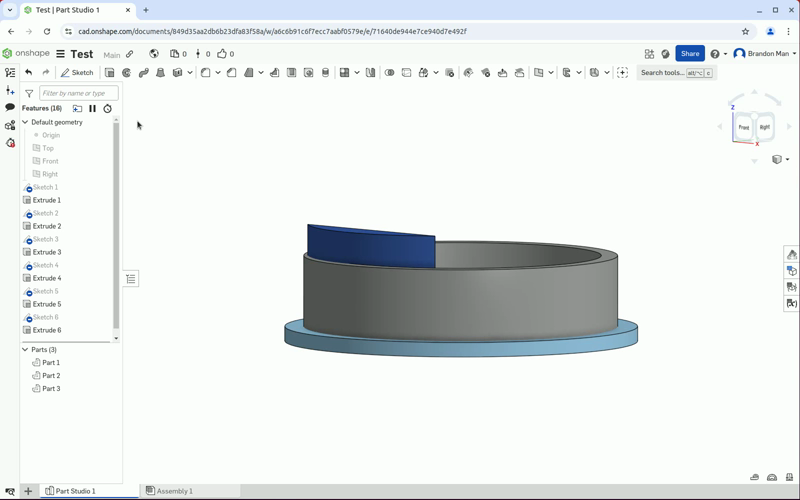
key(left, 3)
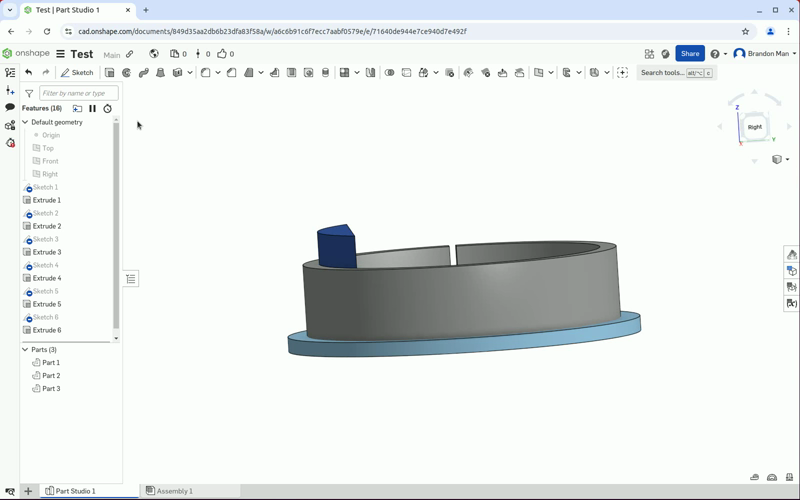
key(right, 3)
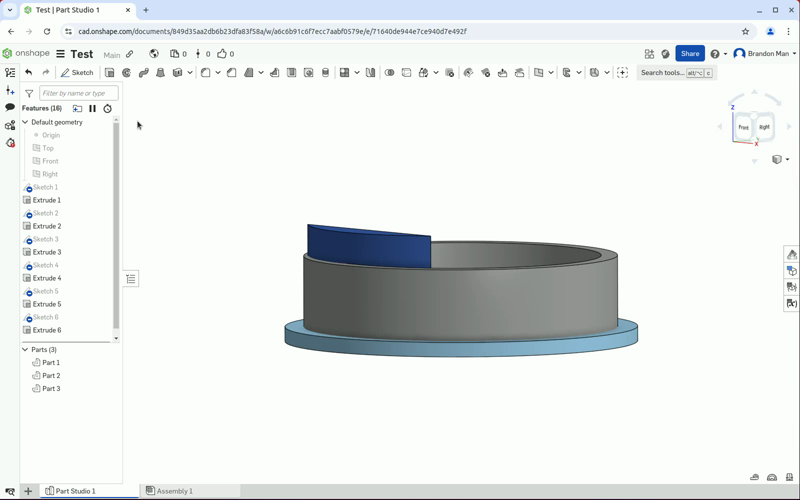
key(down, 3)
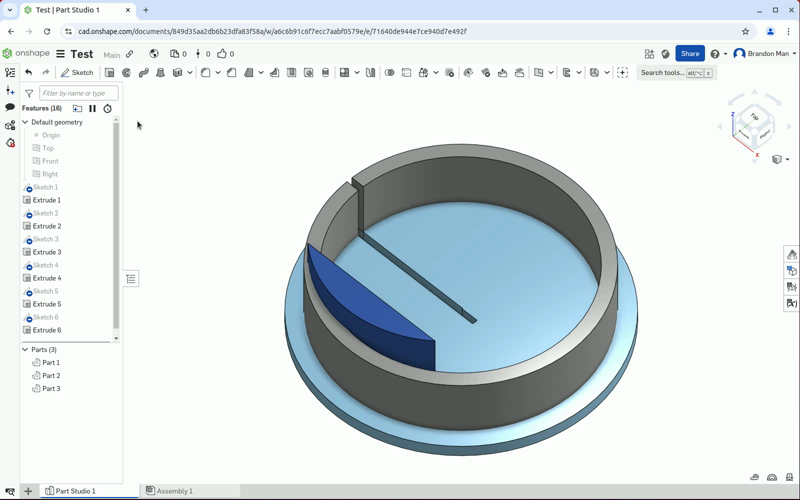
mouse_move(69, 189)
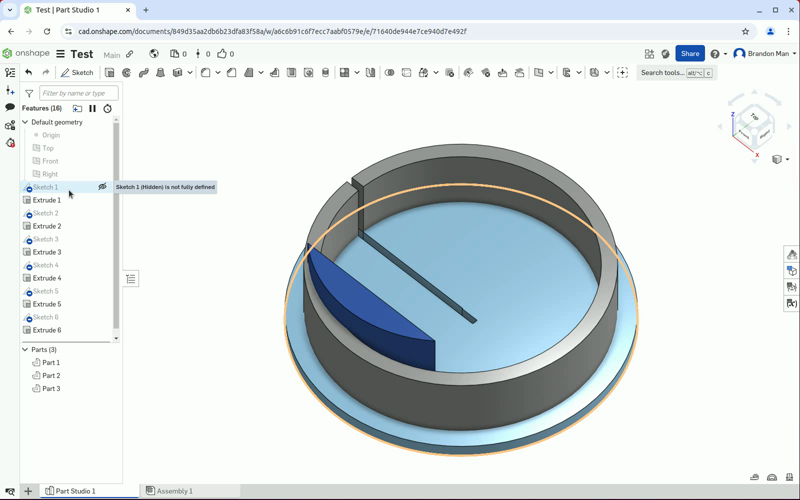
click(69, 189)